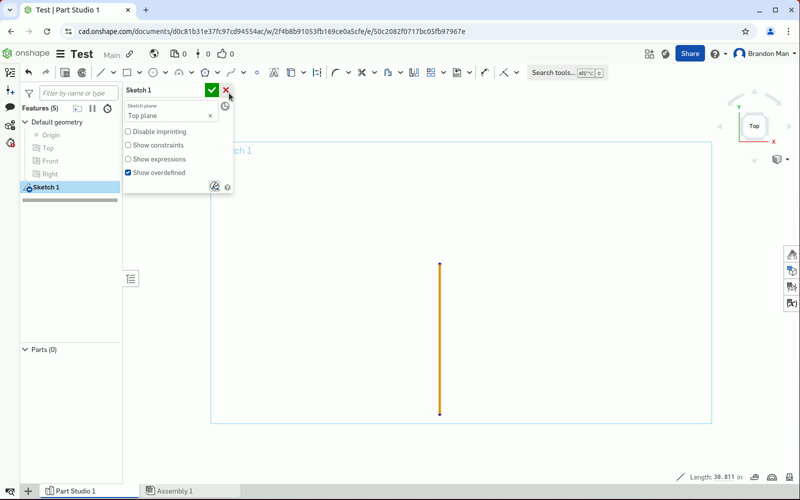
key(shift+h)
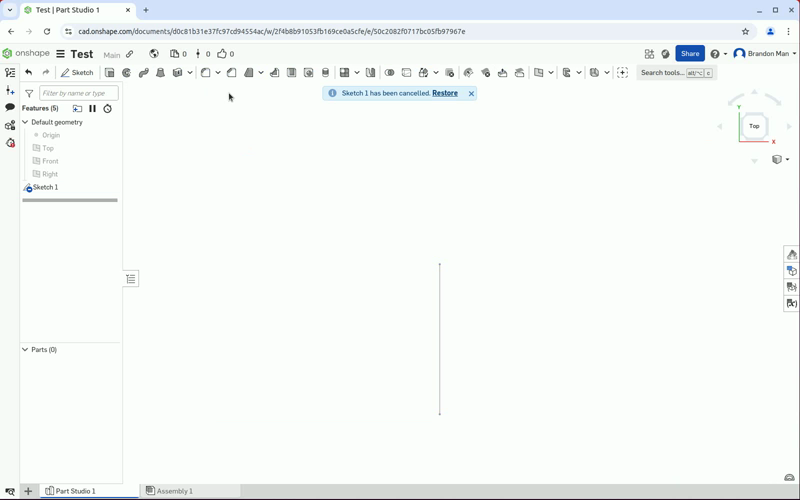
key(shift+s)
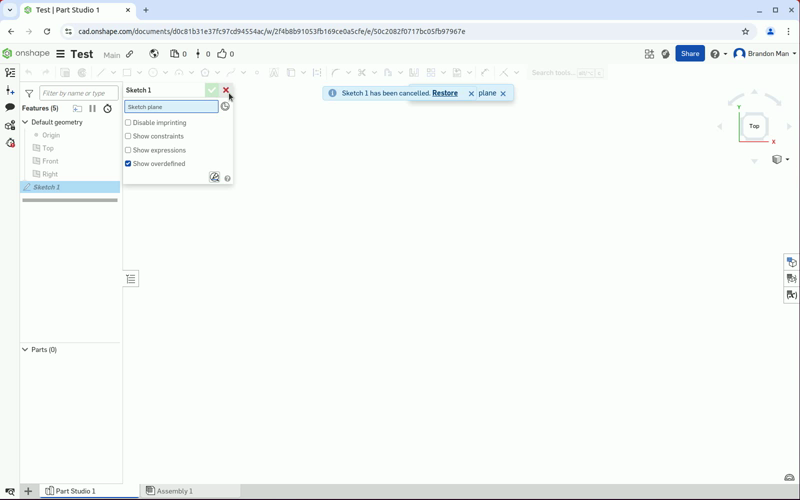
mouse_move(73, 150)
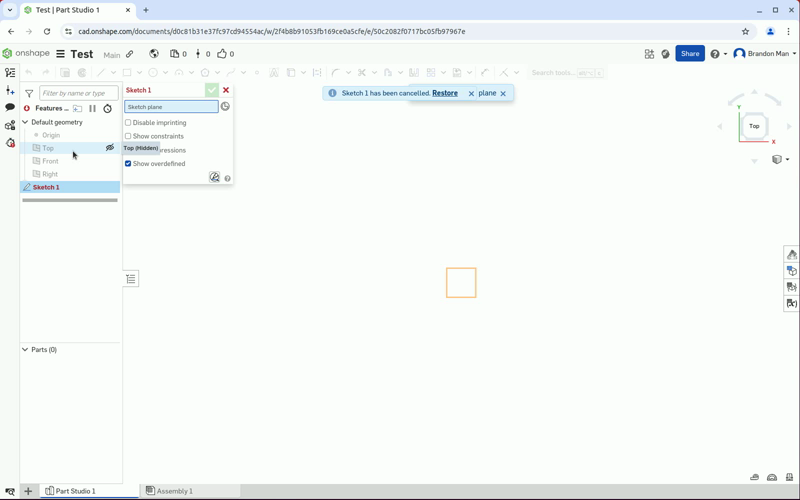
click(73, 150)
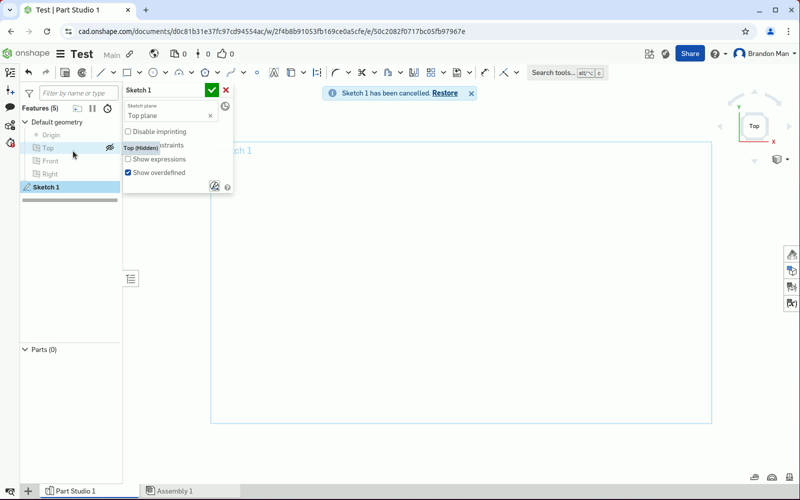
mouse_move(73, 352)
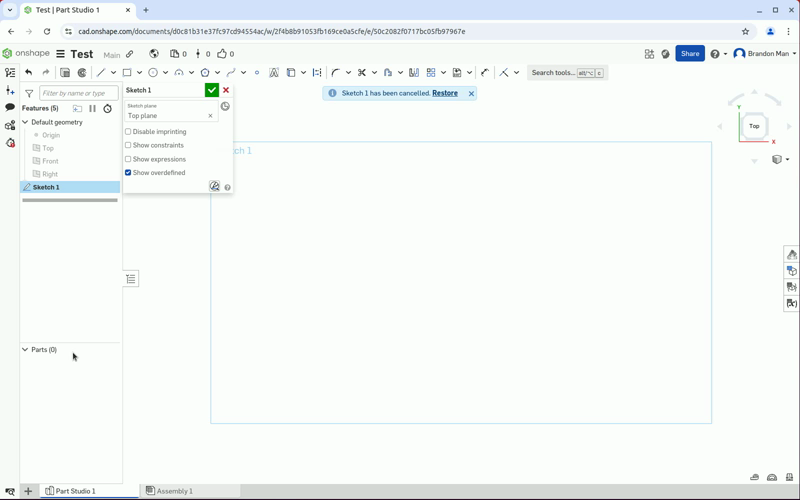
key(y)
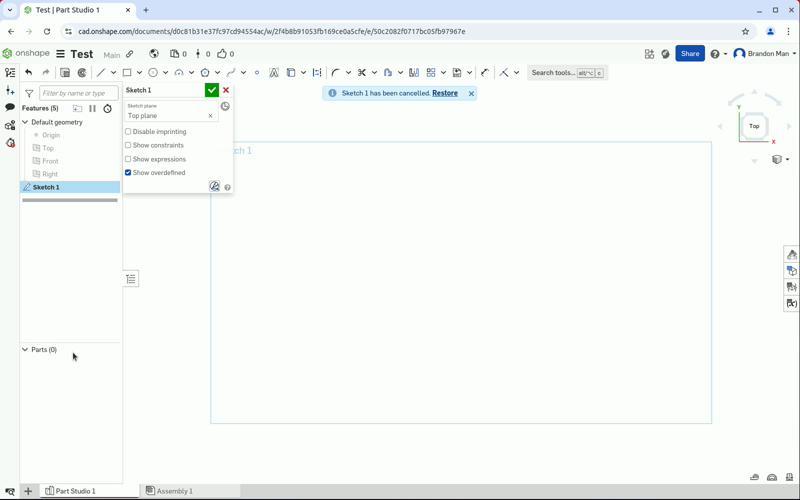
key(l)
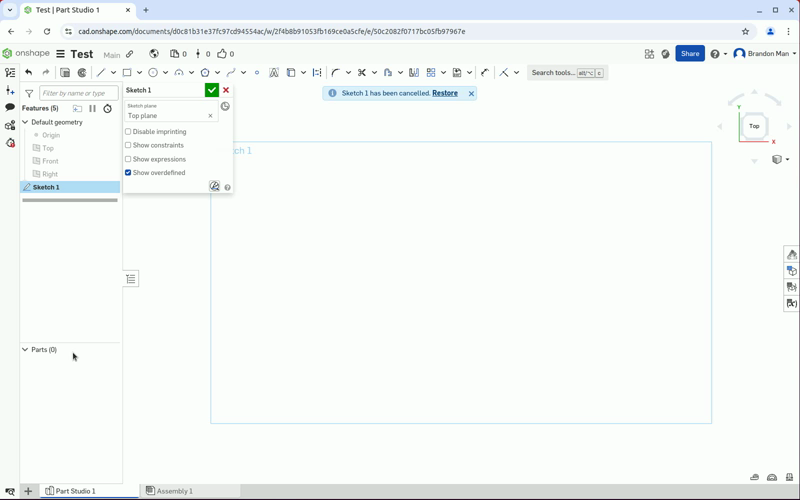
key_down(shift)
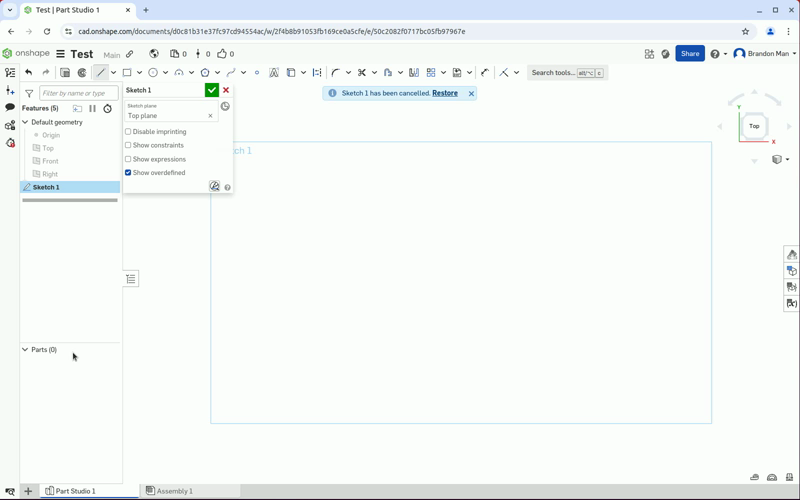
mouse_move(460, 282)
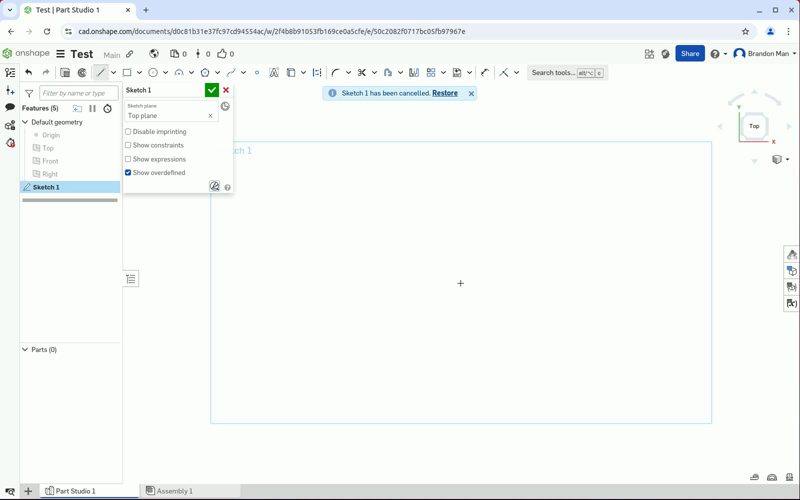
click(460, 282)
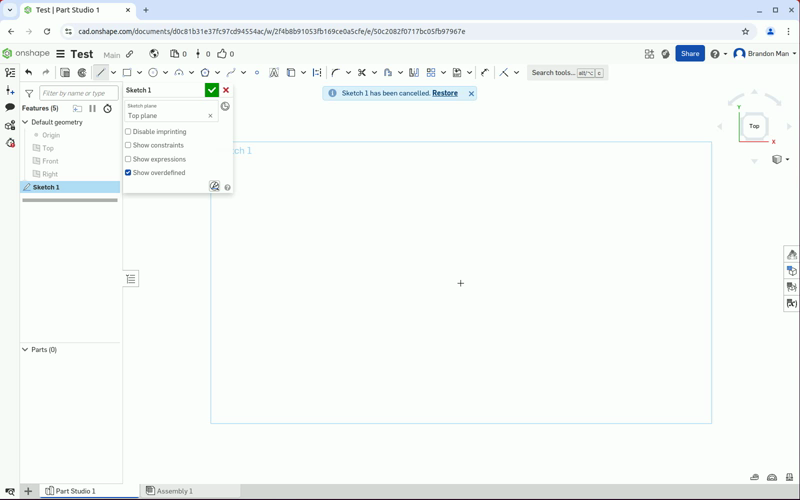
key_up(shift)
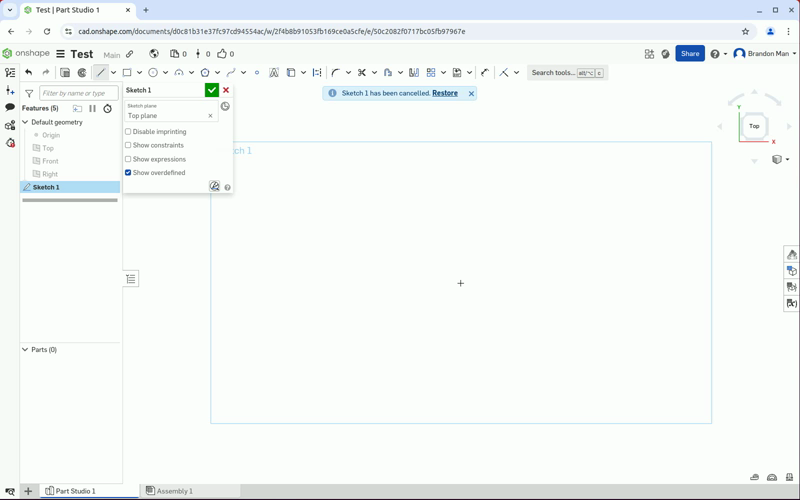
key_down(shift)
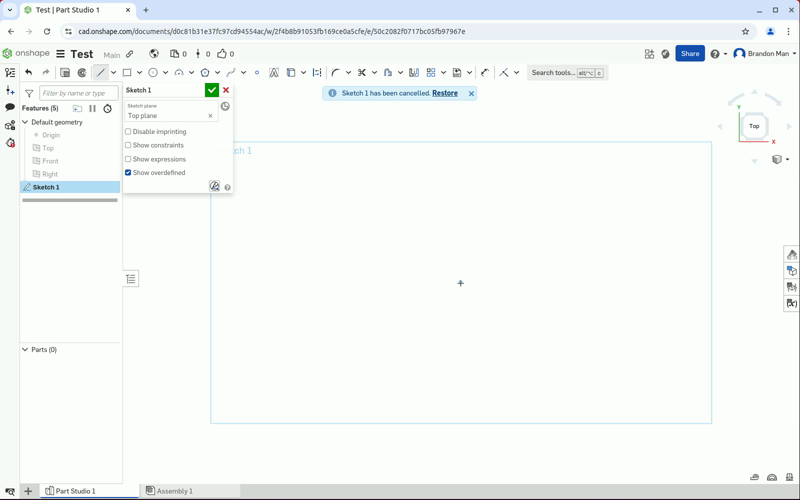
mouse_move(490, 282)
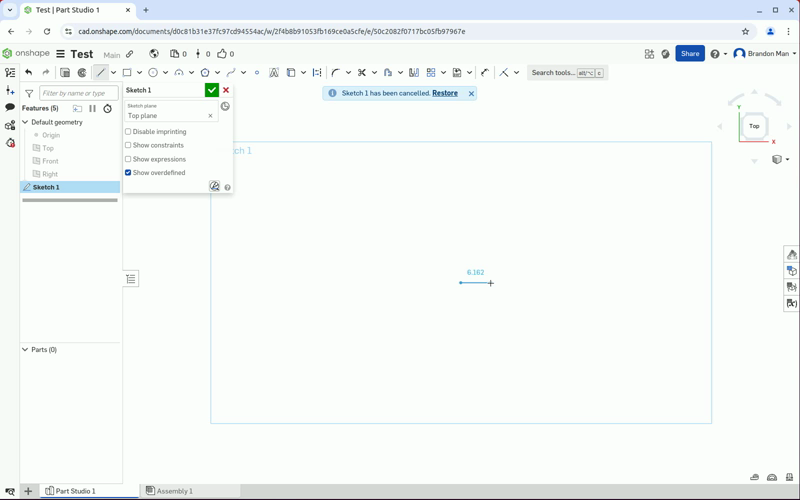
mouse_move(465, 282)
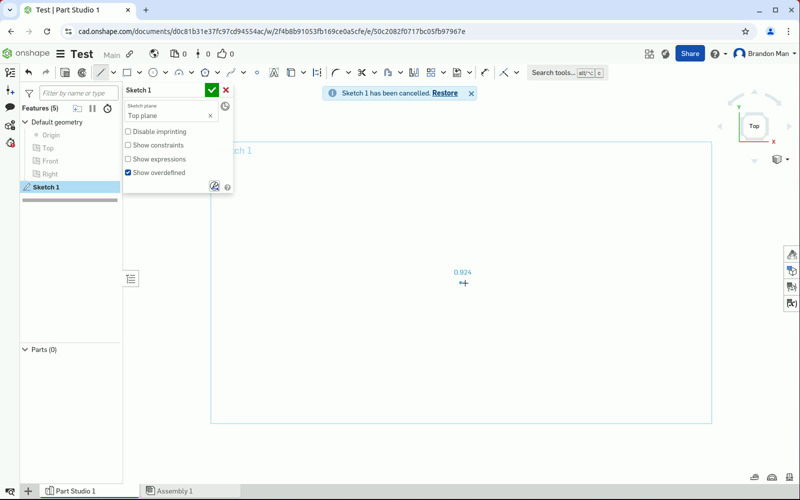
scroll(6)
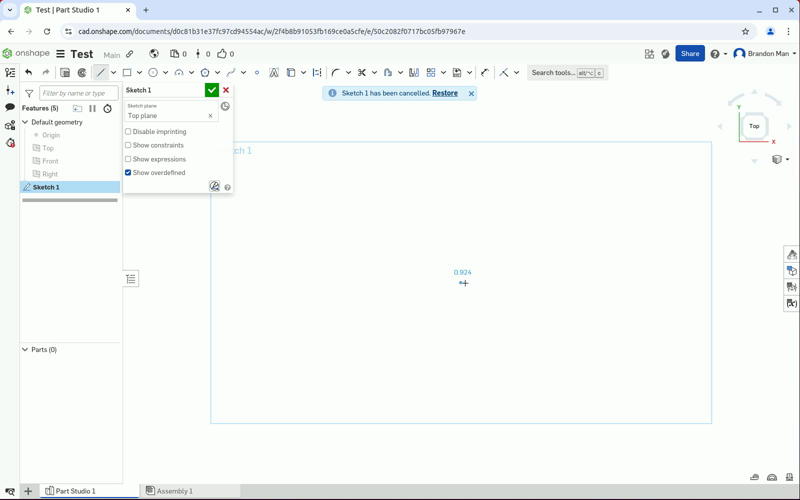
scroll(6)
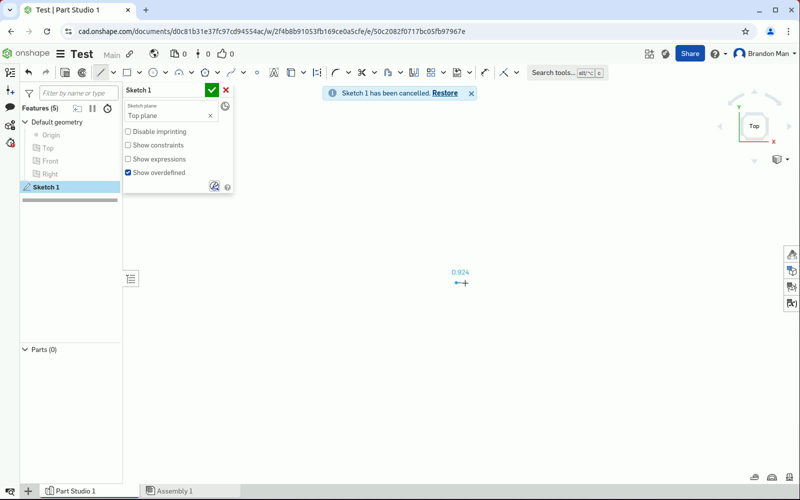
scroll(6)
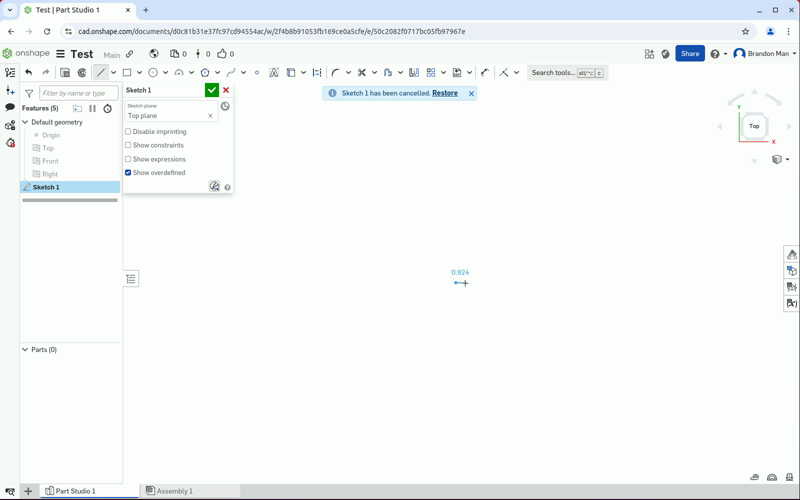
scroll(6)
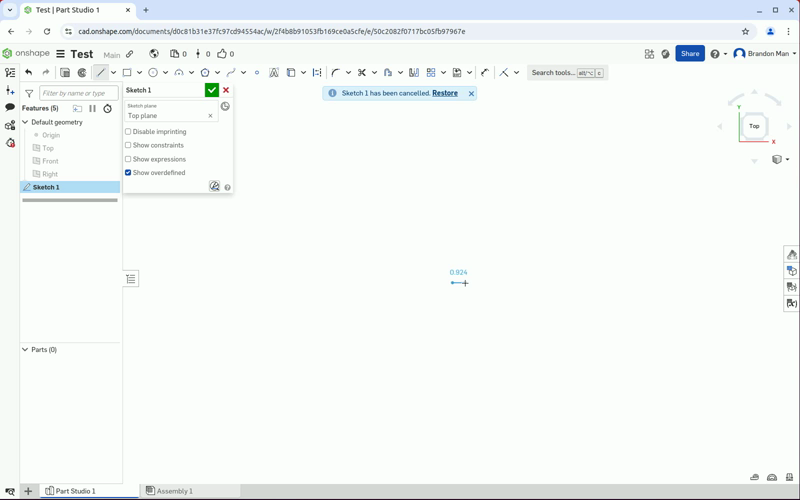
scroll(6)
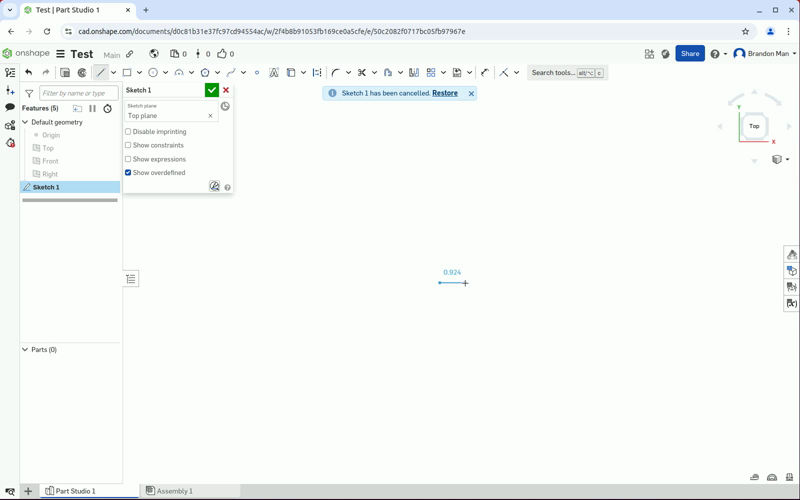
scroll(6)
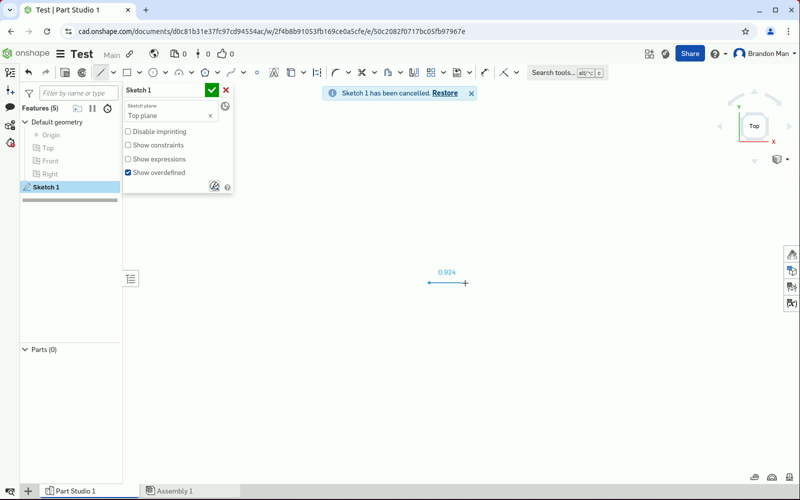
scroll(6)
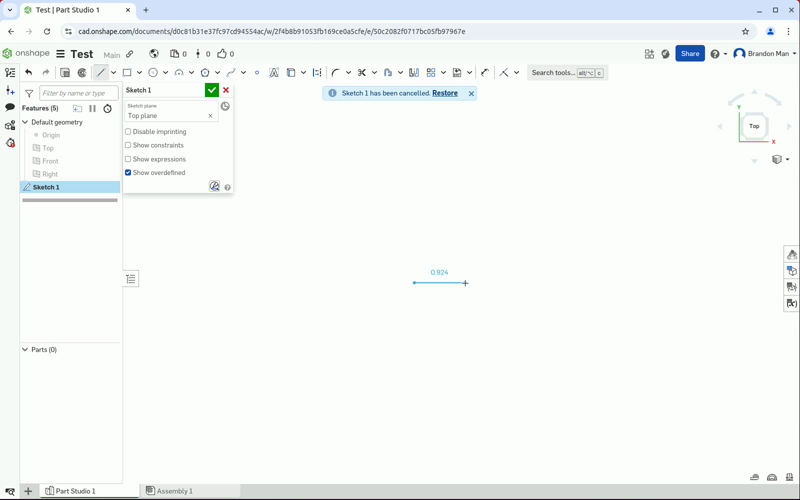
click(465, 282)
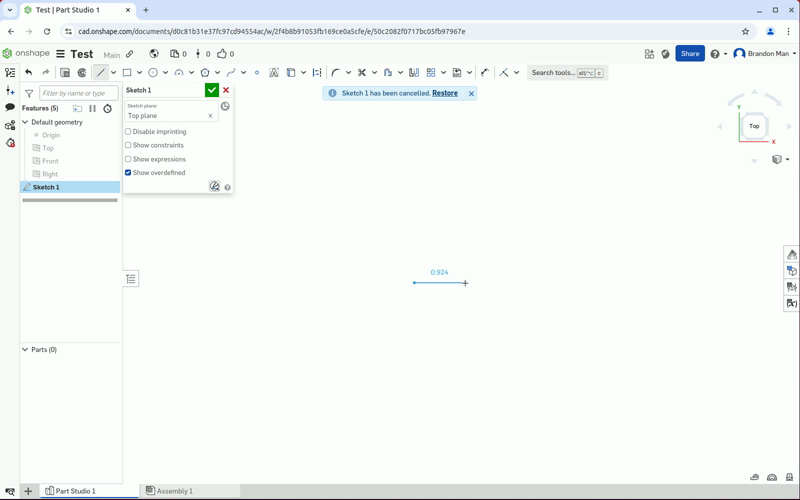
scroll(-6)
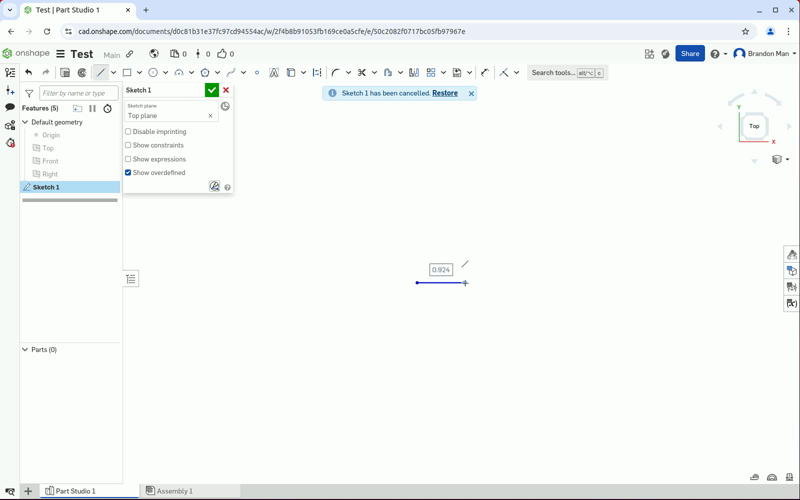
scroll(-6)
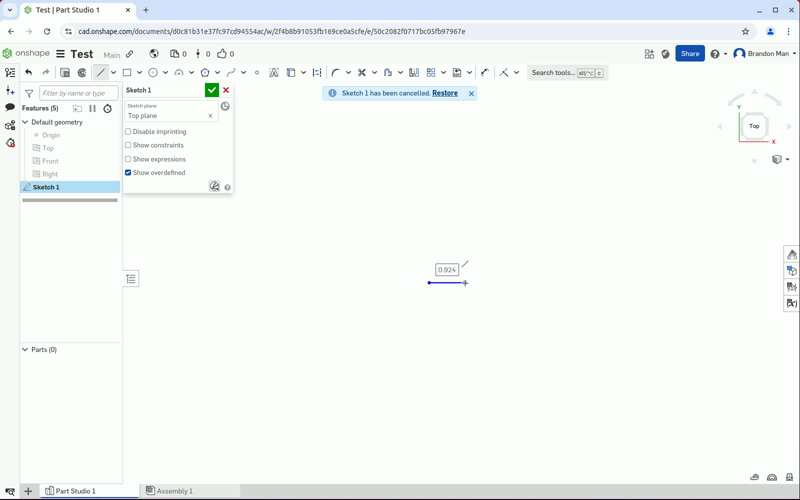
scroll(-6)
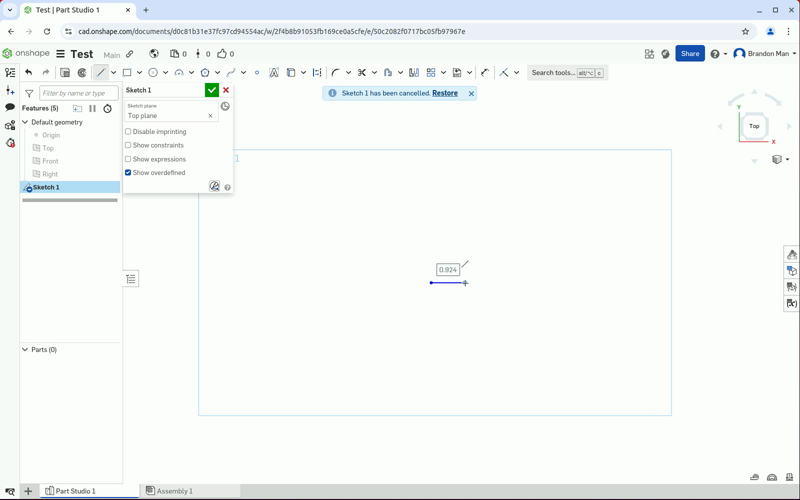
scroll(-6)
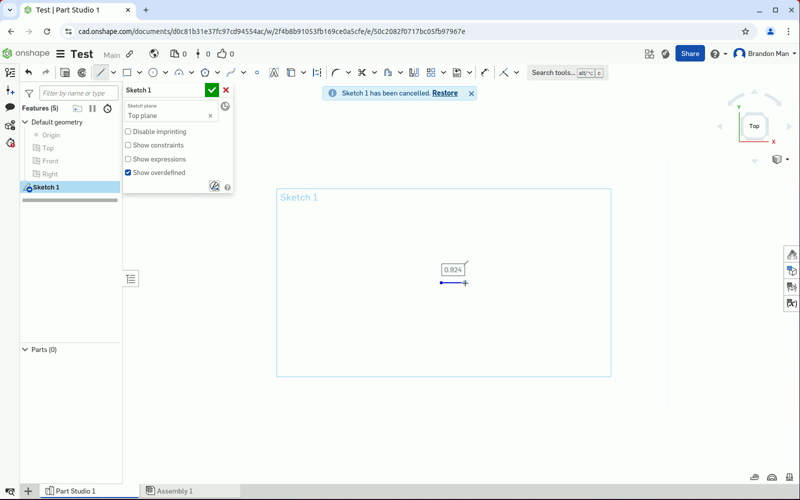
scroll(-6)
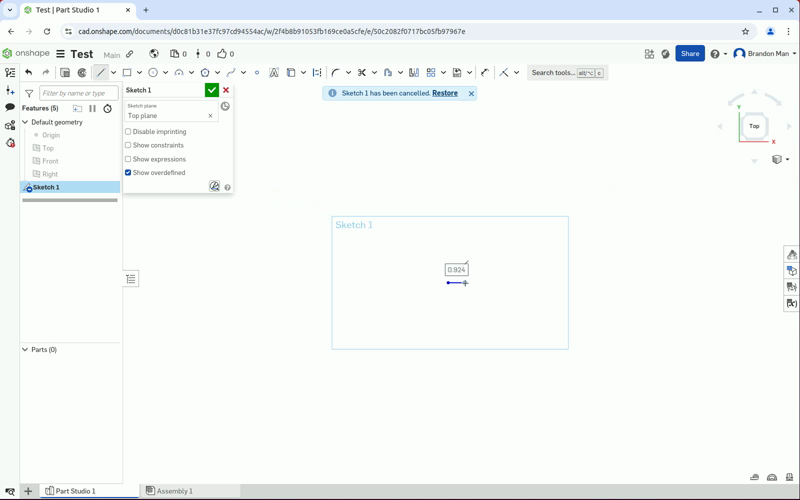
scroll(-6)
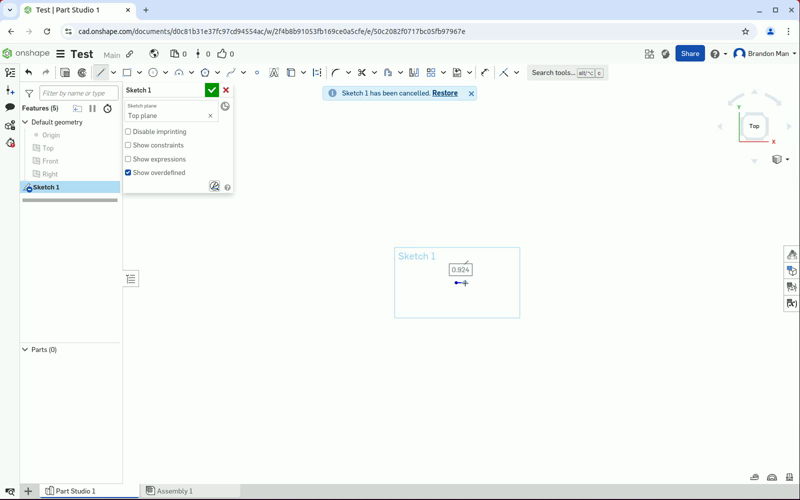
scroll(-6)
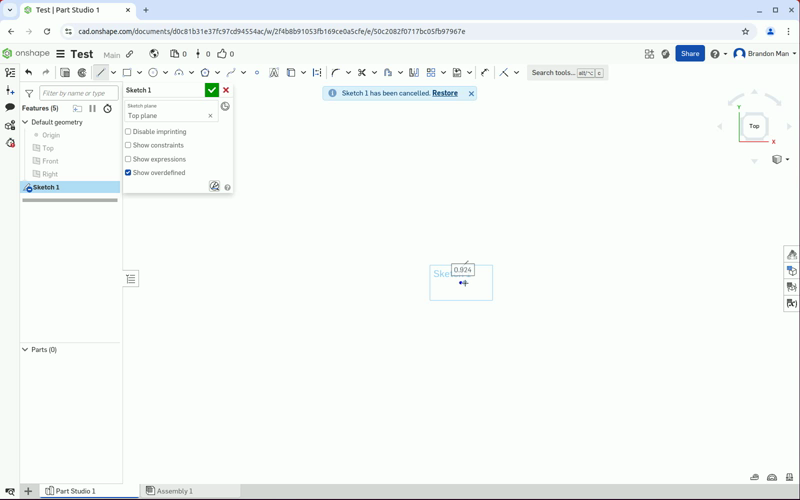
key_up(shift)
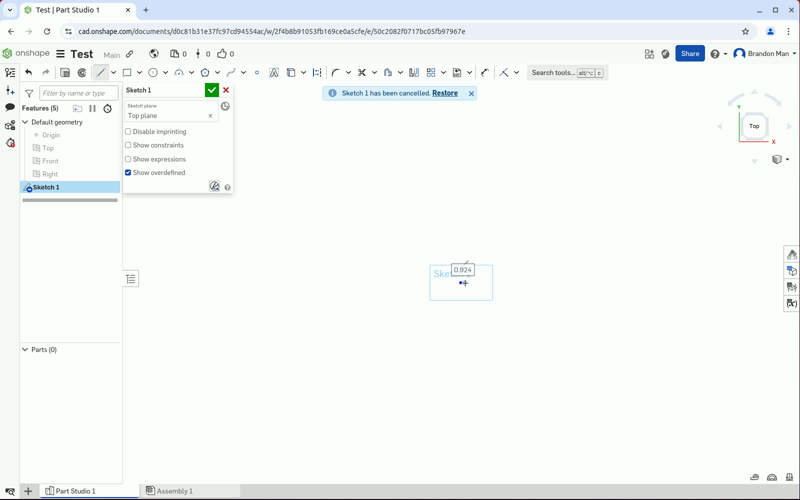
key_down(shift)
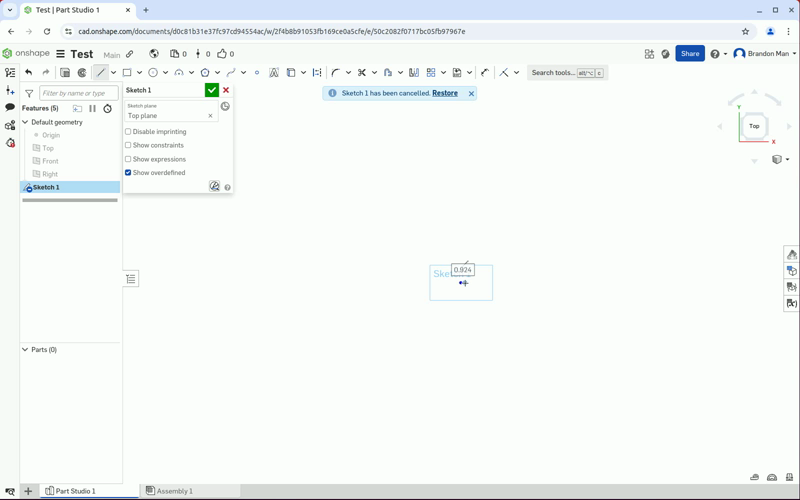
mouse_move(465, 175)
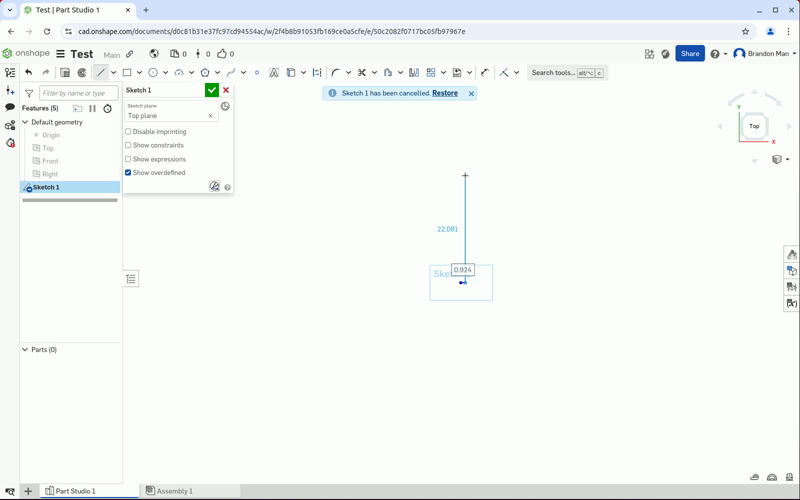
click(465, 175)
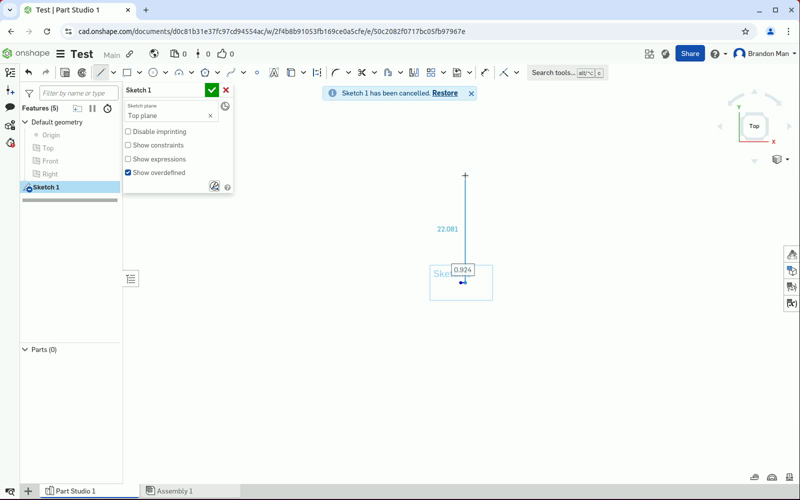
key_up(shift)
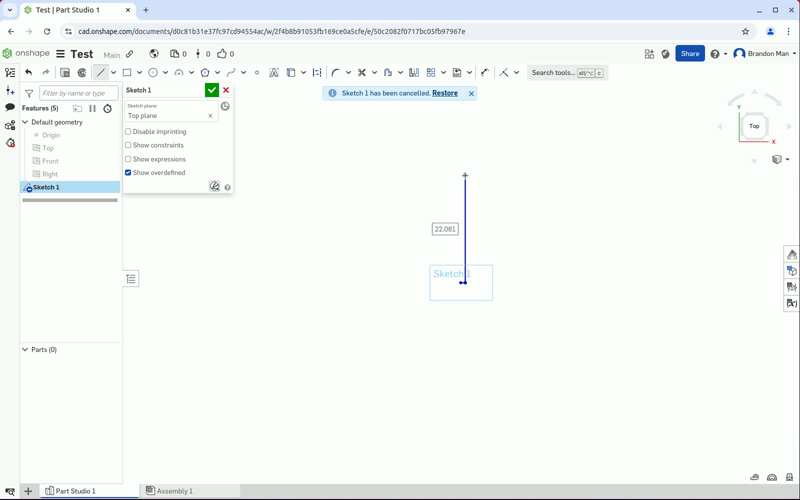
key_down(shift)
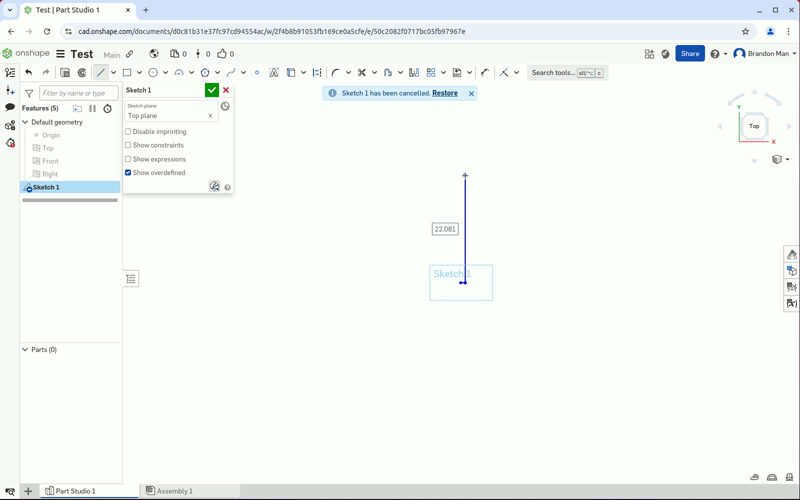
mouse_move(495, 175)
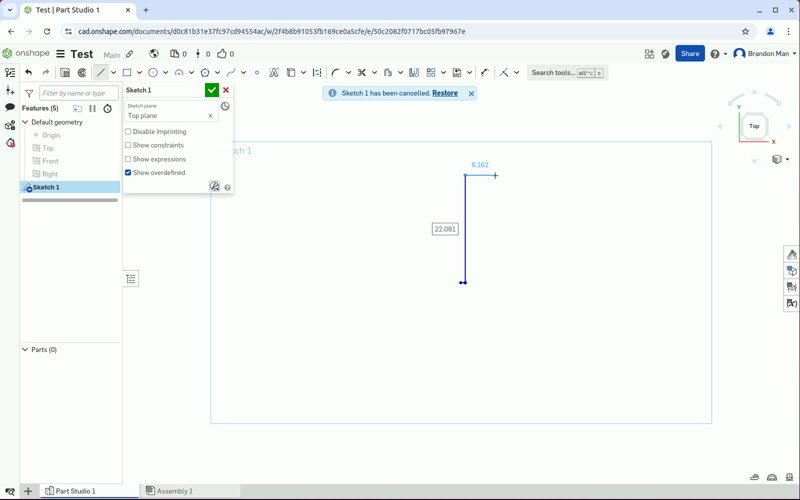
mouse_move(460, 175)
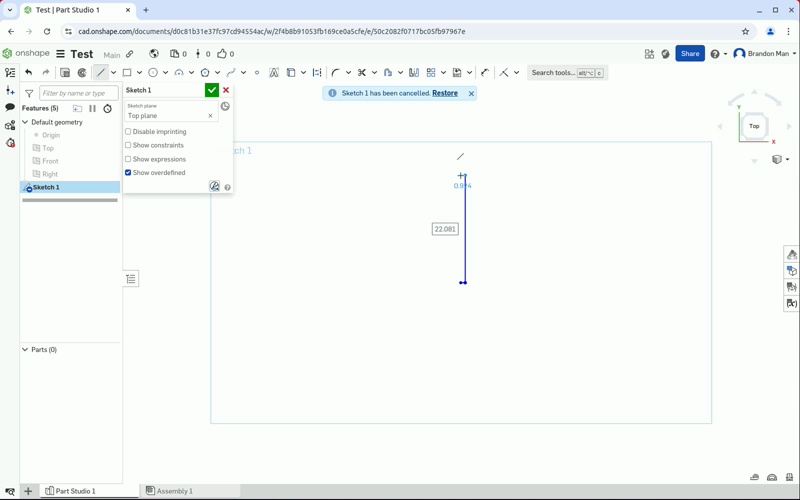
scroll(6)
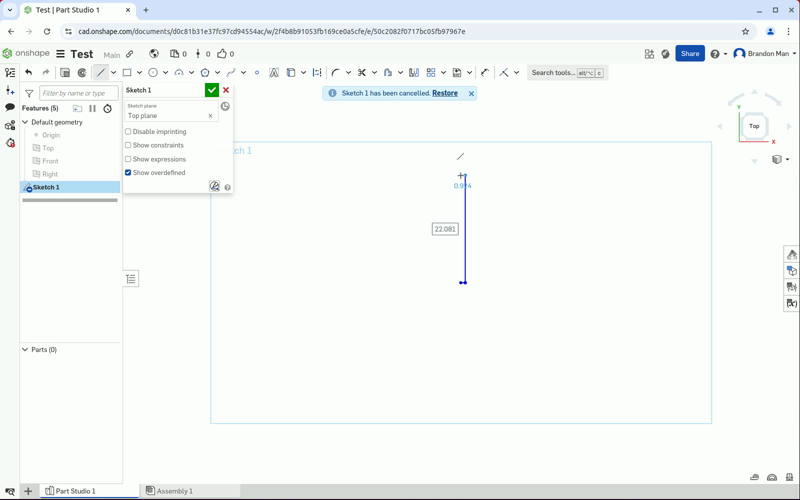
scroll(6)
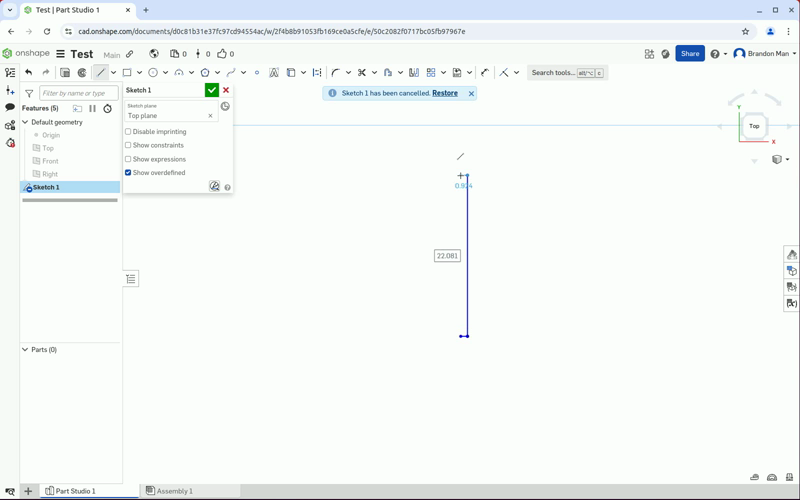
scroll(6)
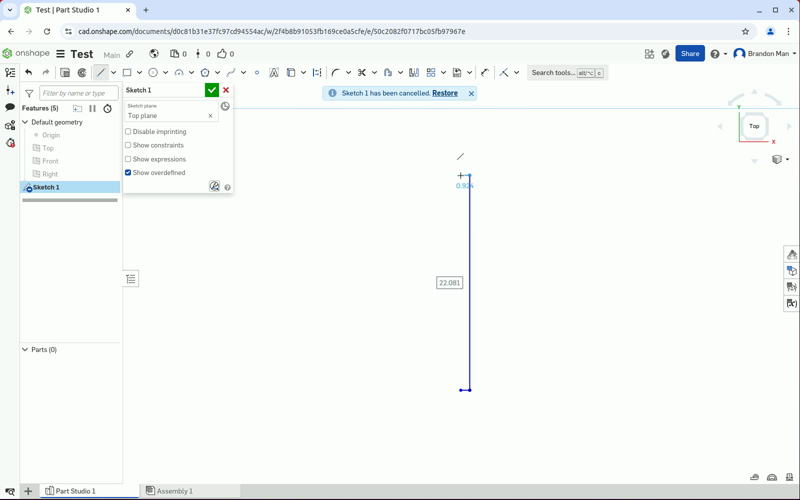
scroll(6)
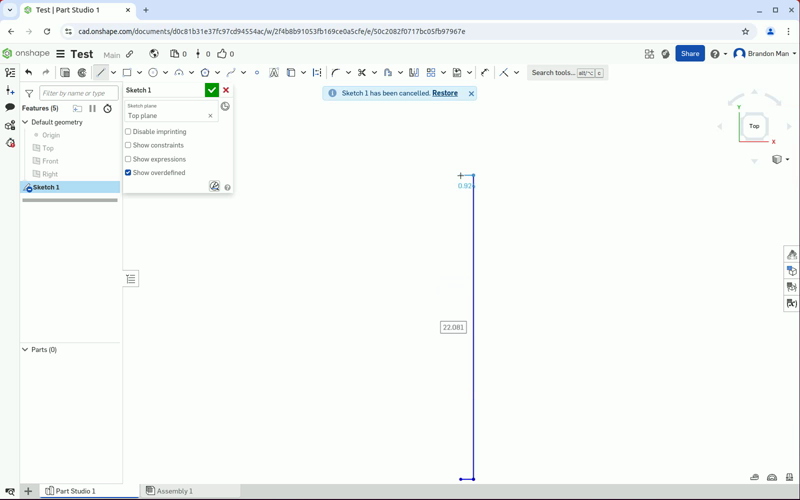
scroll(6)
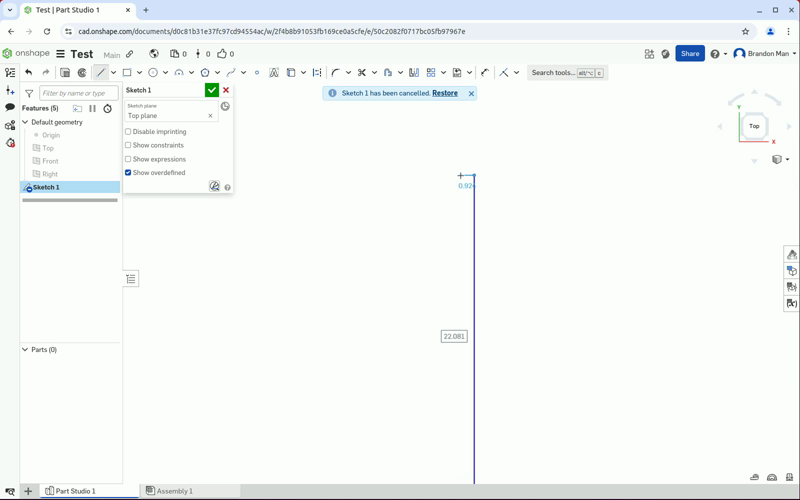
scroll(6)
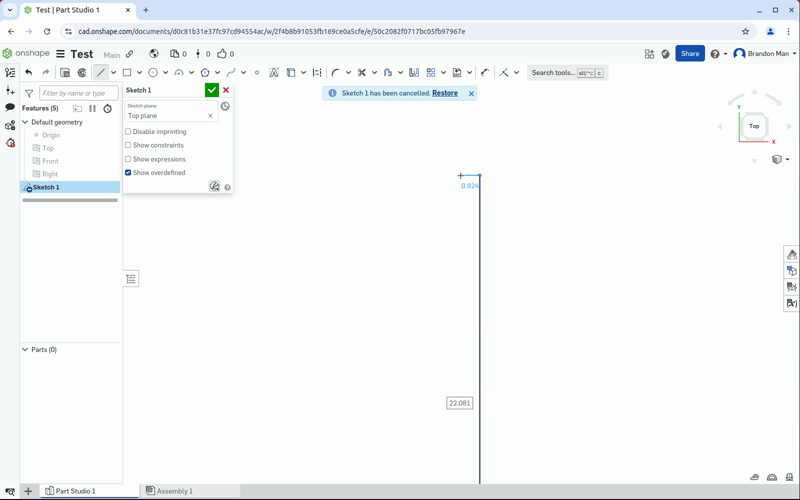
scroll(6)
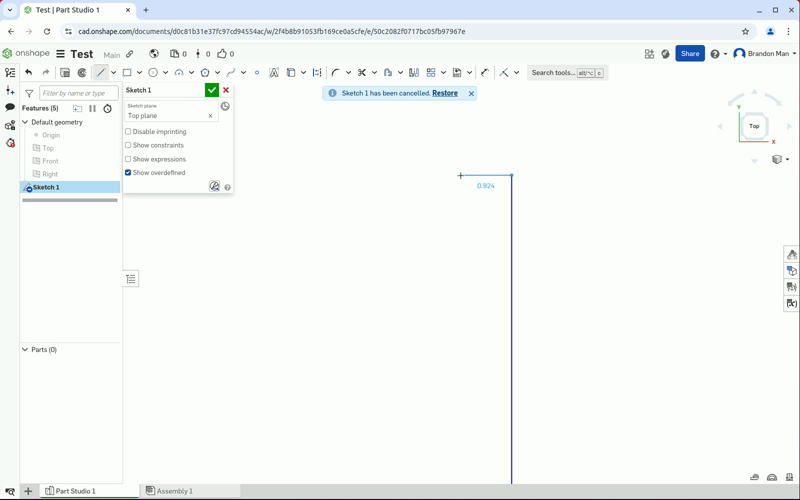
click(460, 175)
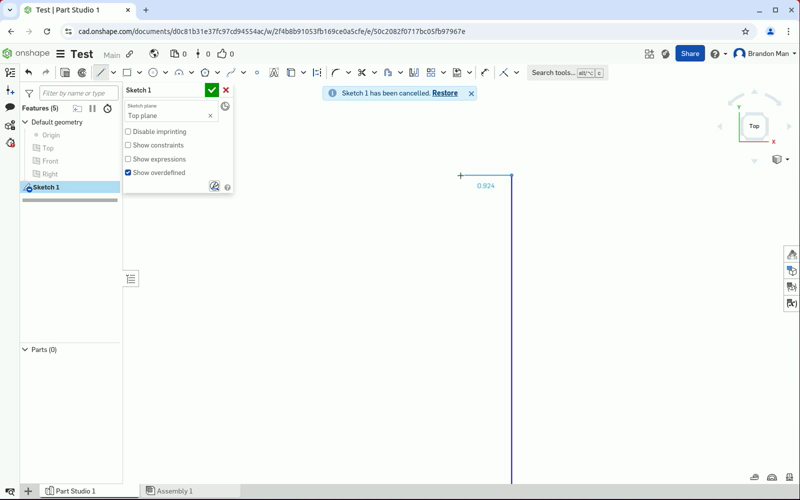
scroll(-6)
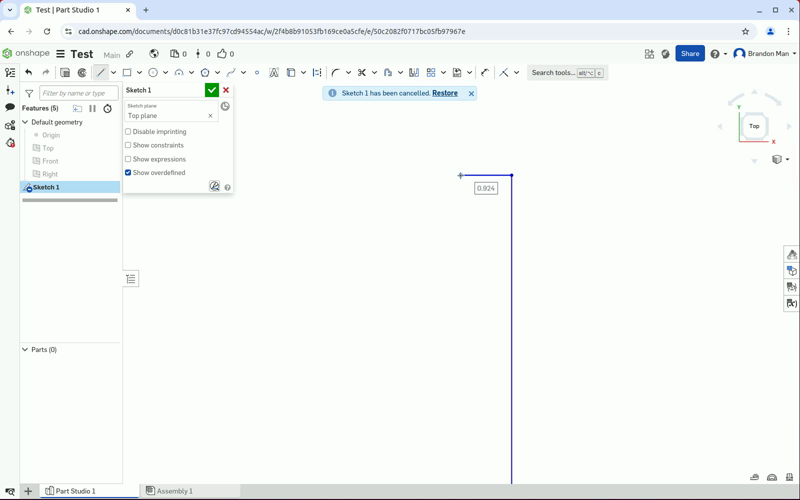
scroll(-6)
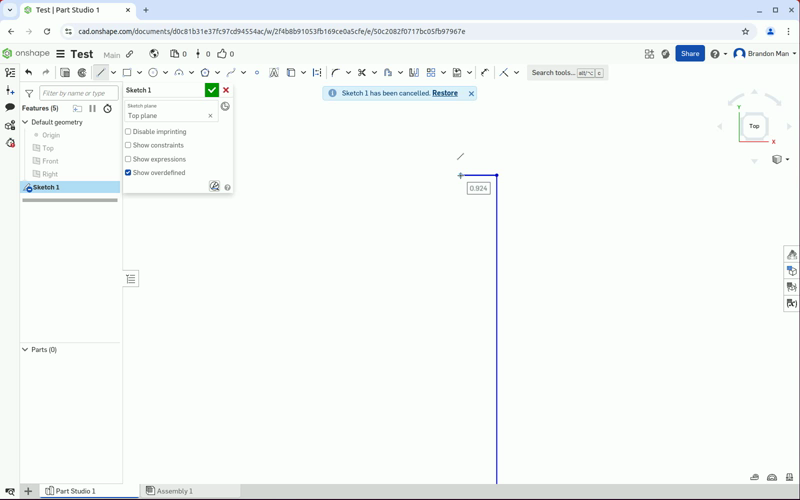
scroll(-6)
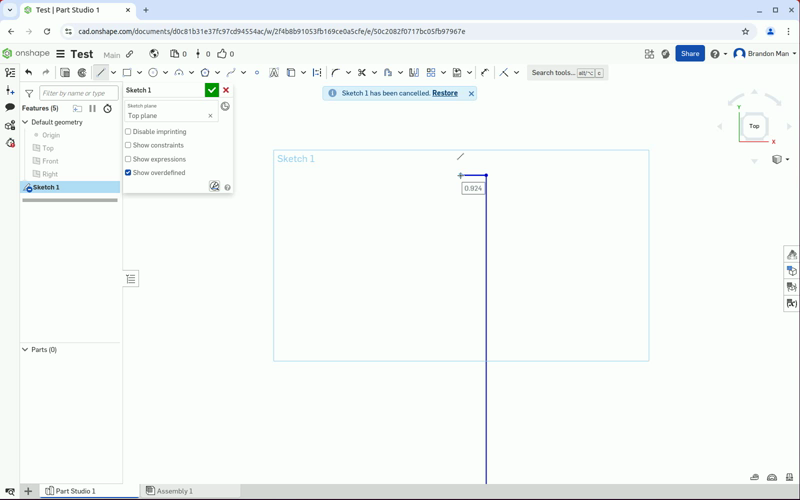
scroll(-6)
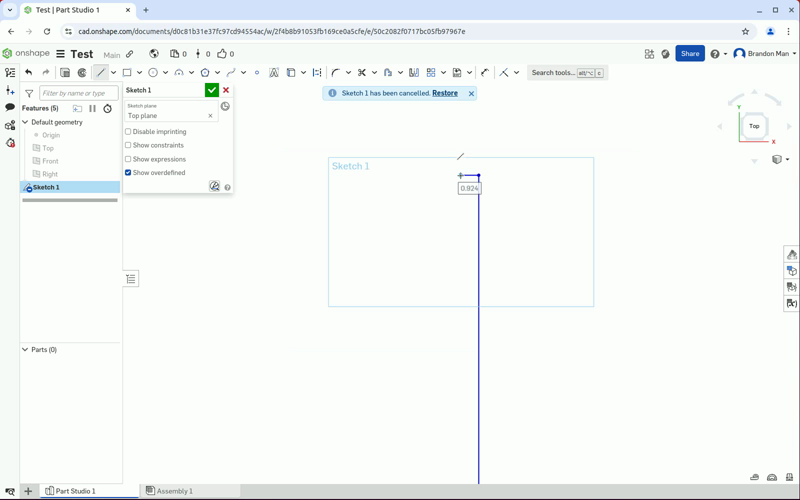
scroll(-6)
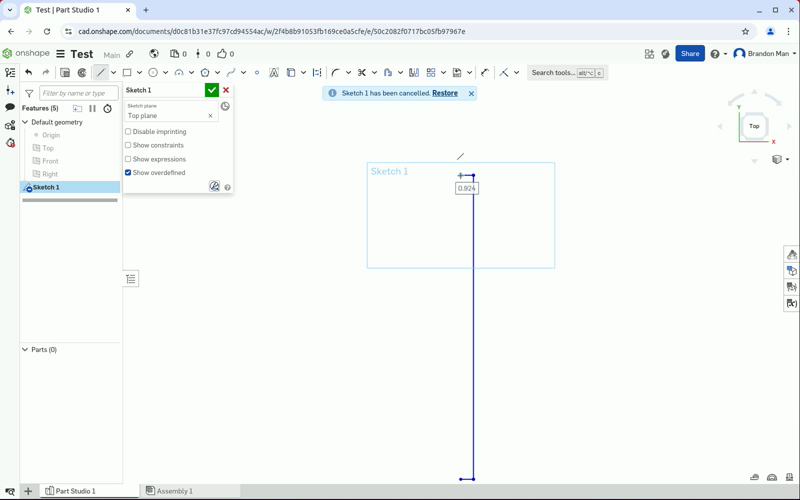
scroll(-6)
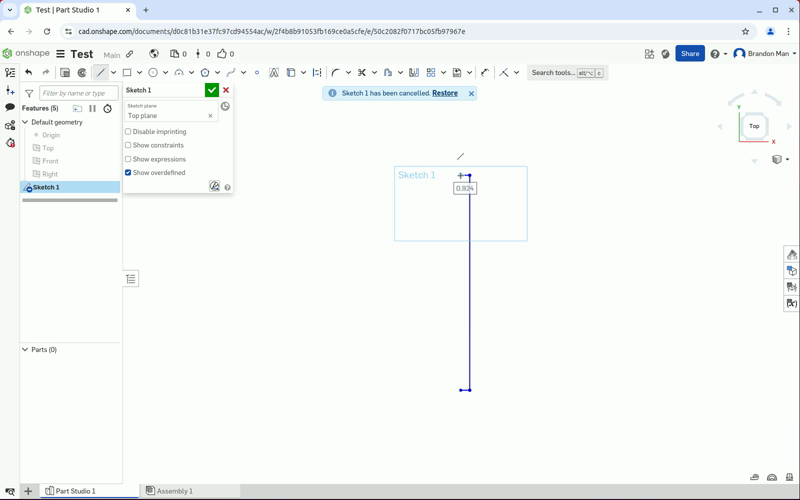
scroll(-6)
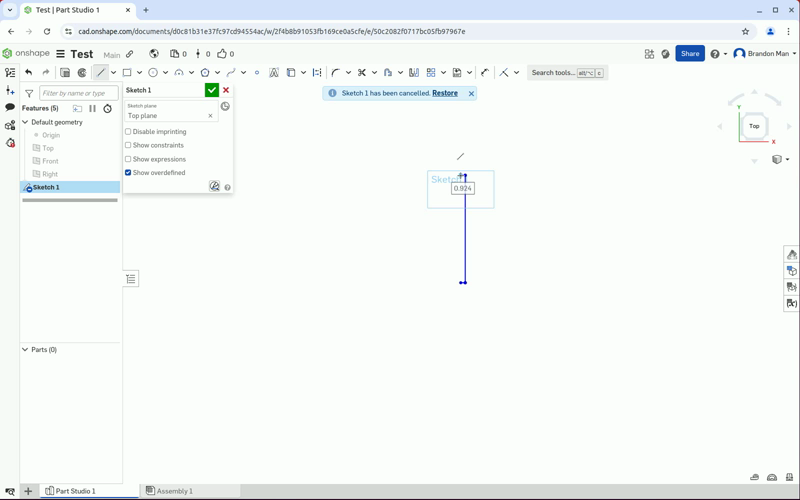
key_up(shift)
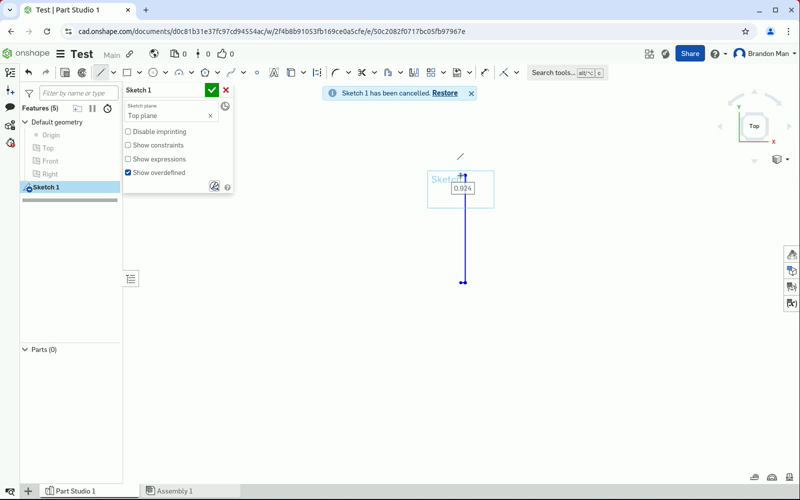
key_down(shift)
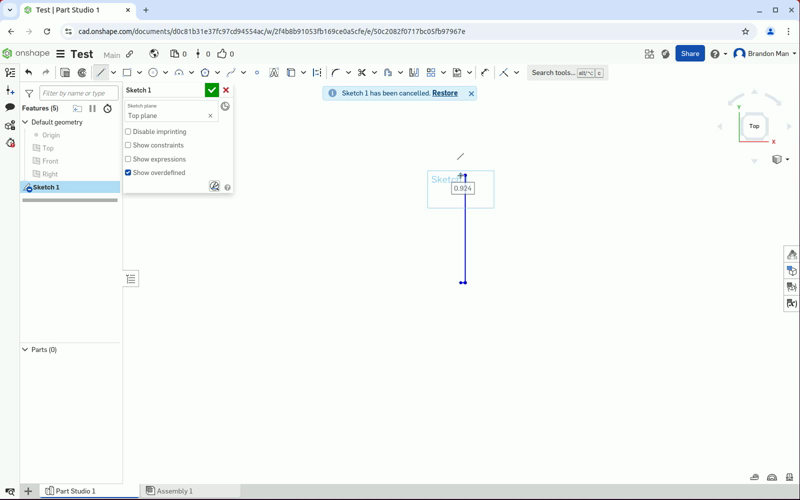
mouse_move(460, 282)
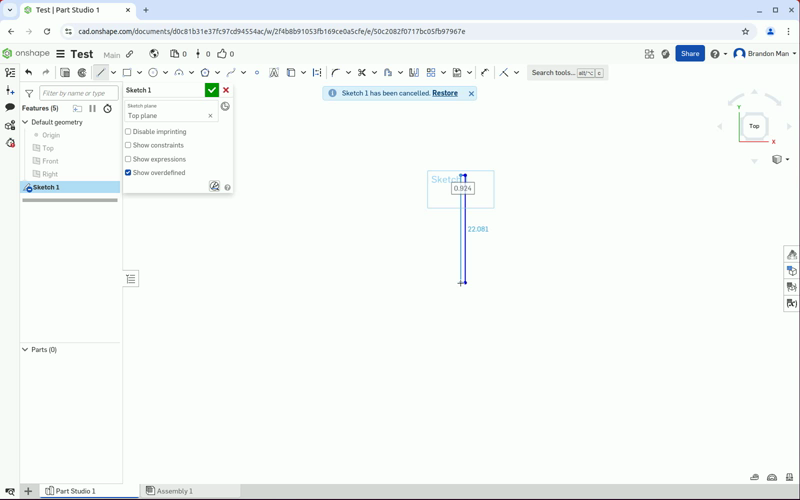
key_up(shift)
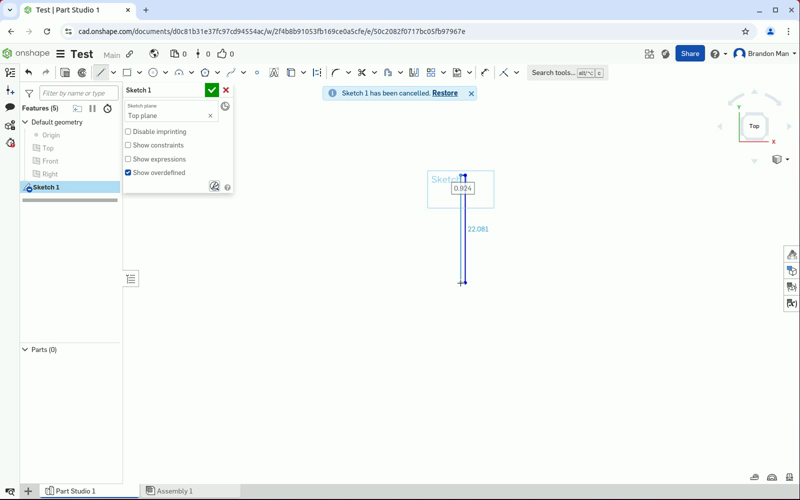
click(460, 282)
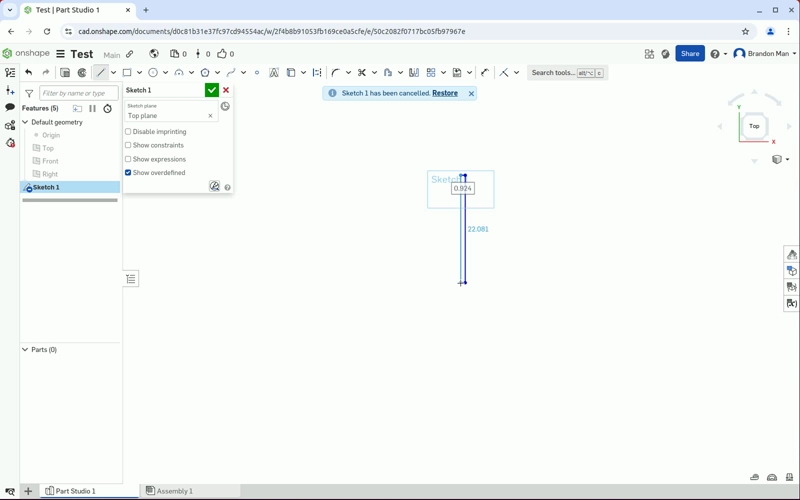
key(esc)
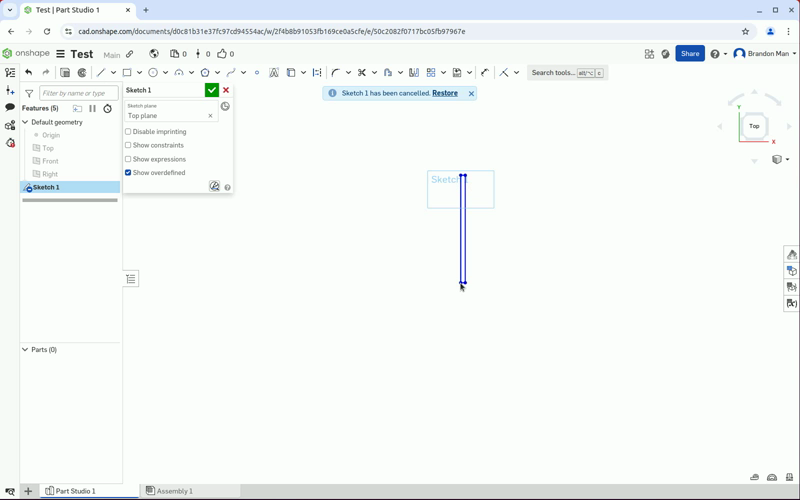
mouse_move(461, 269)
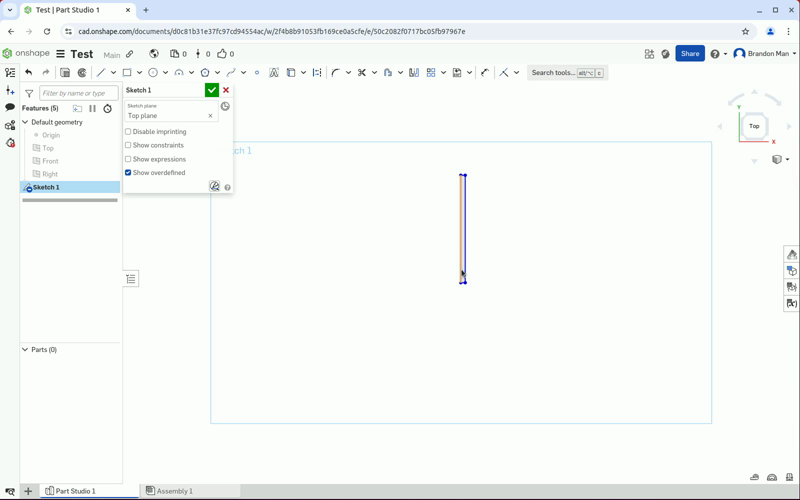
scroll(6)
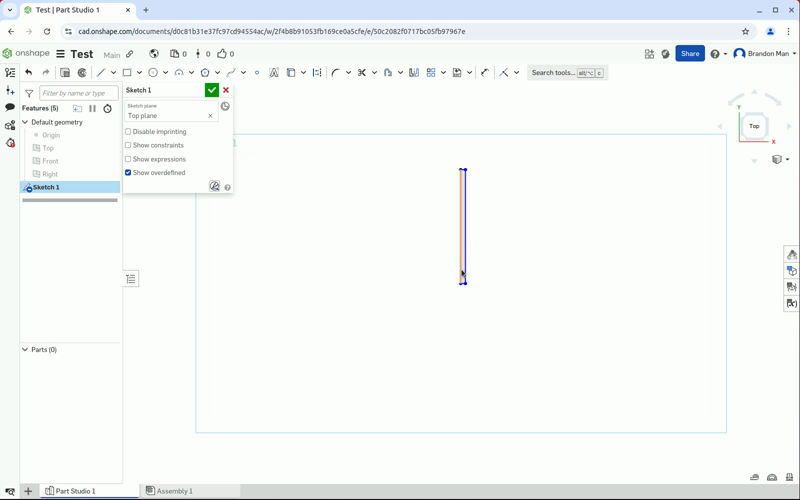
scroll(6)
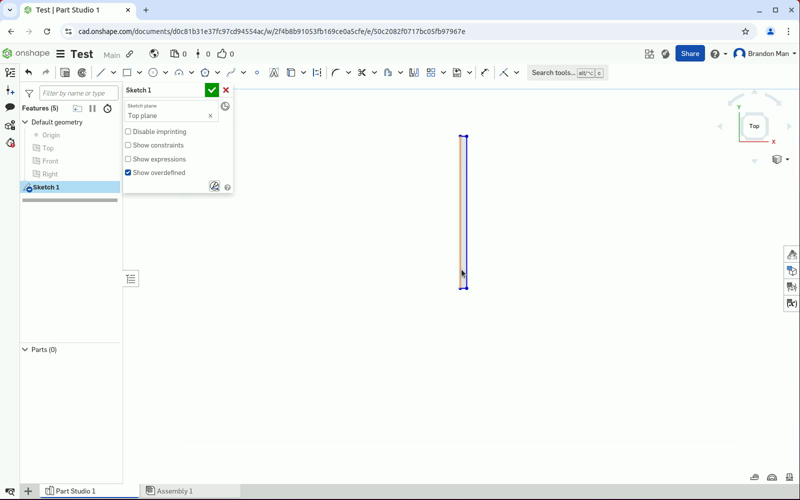
scroll(6)
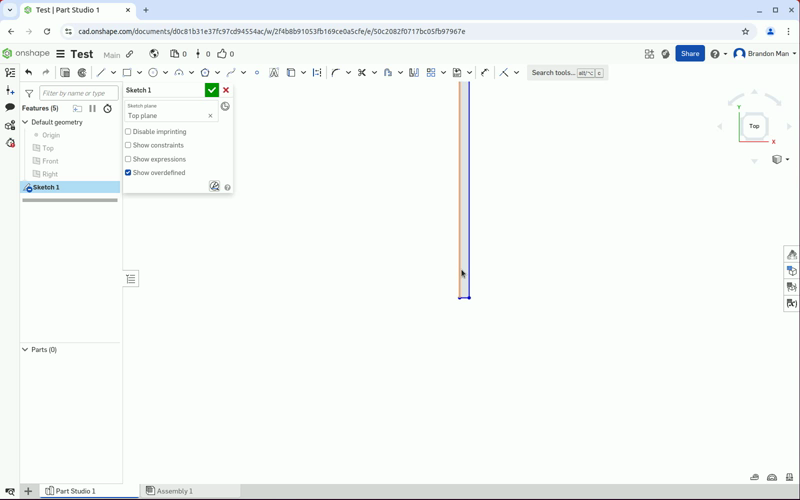
scroll(6)
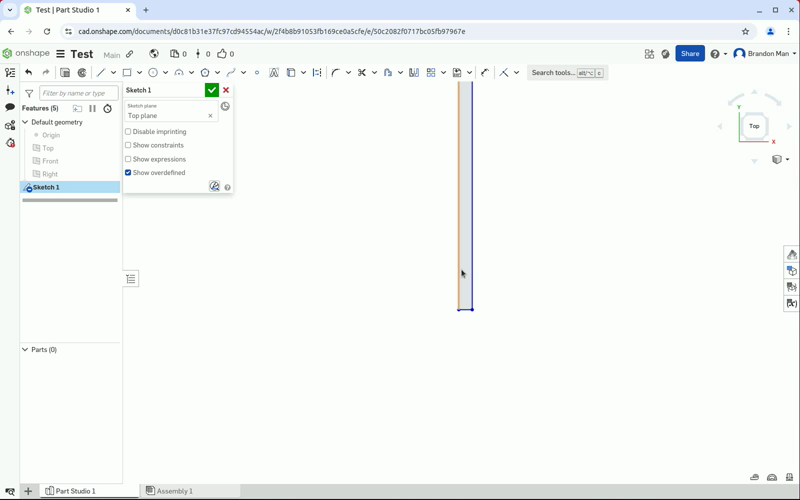
scroll(6)
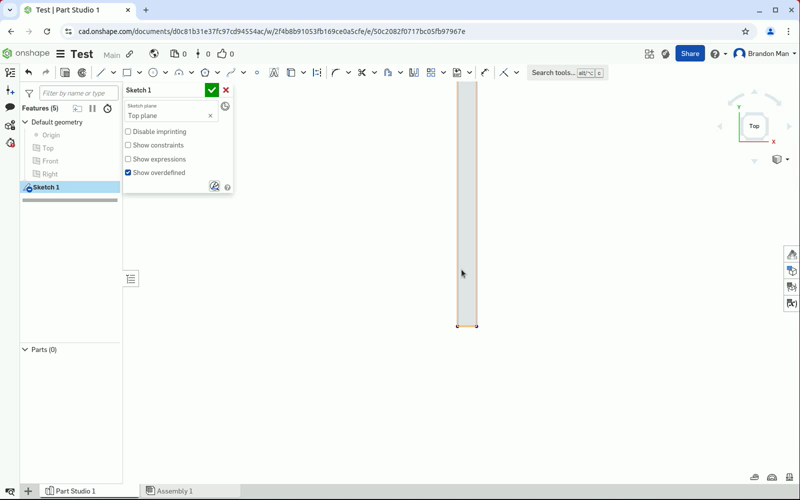
scroll(6)
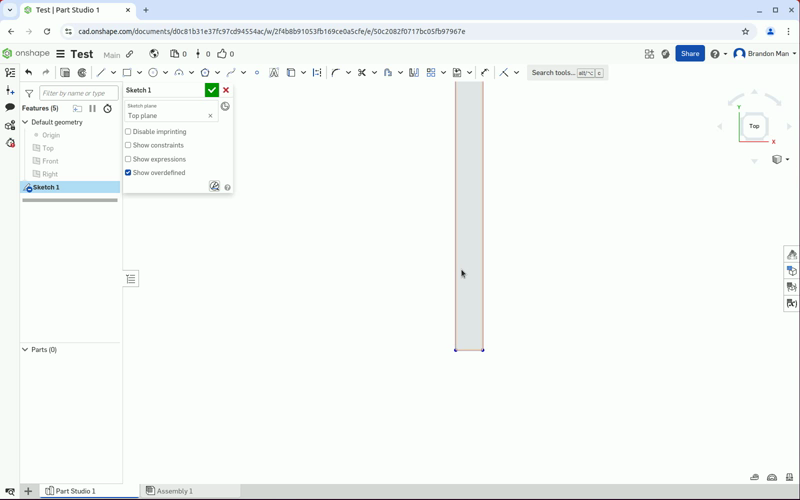
scroll(6)
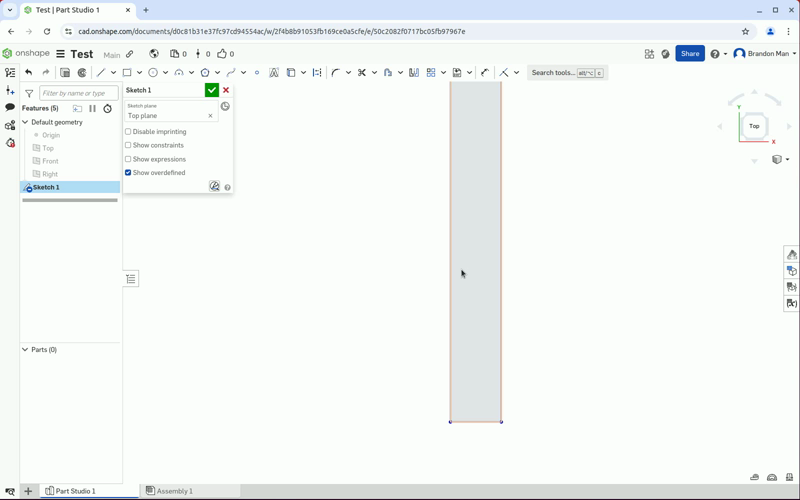
click(461, 269)
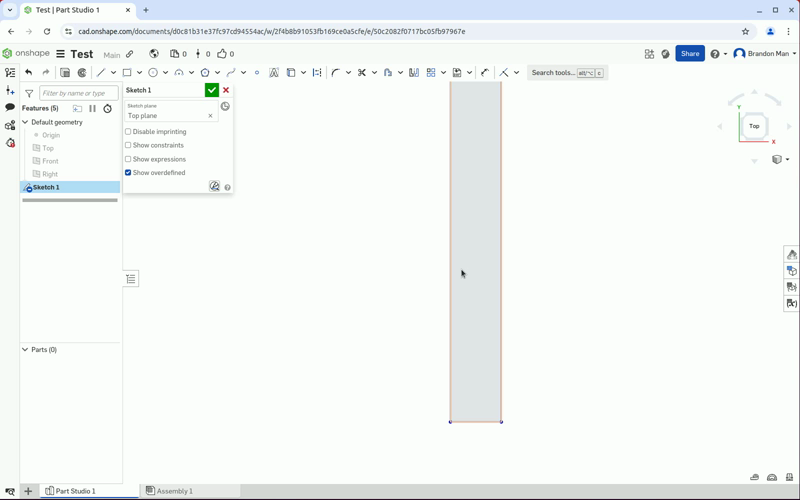
scroll(-6)
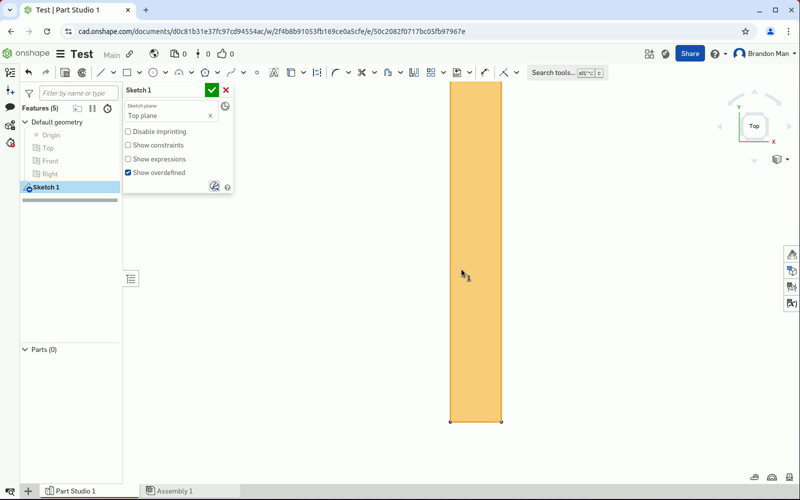
scroll(-6)
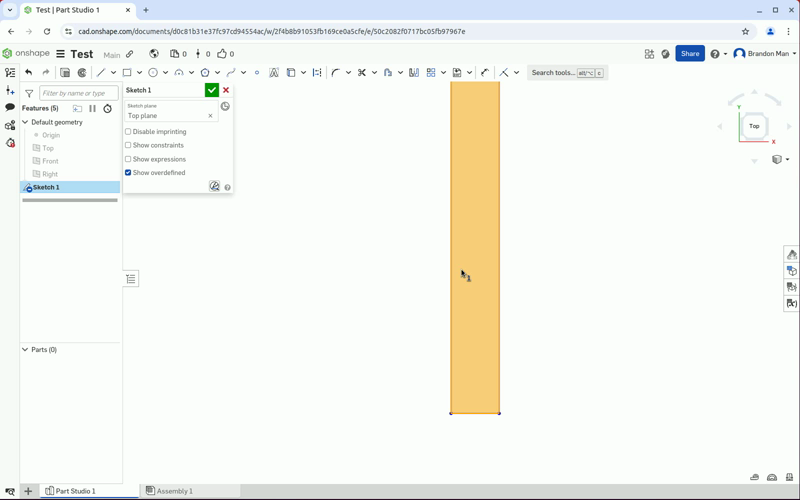
scroll(-6)
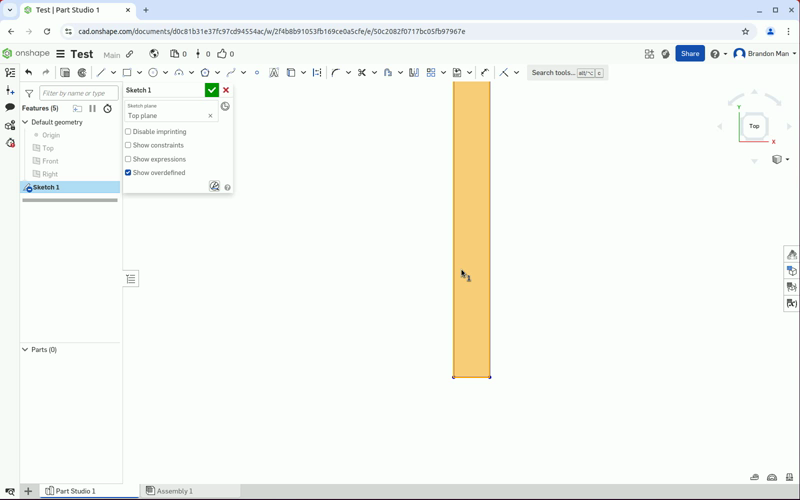
scroll(-6)
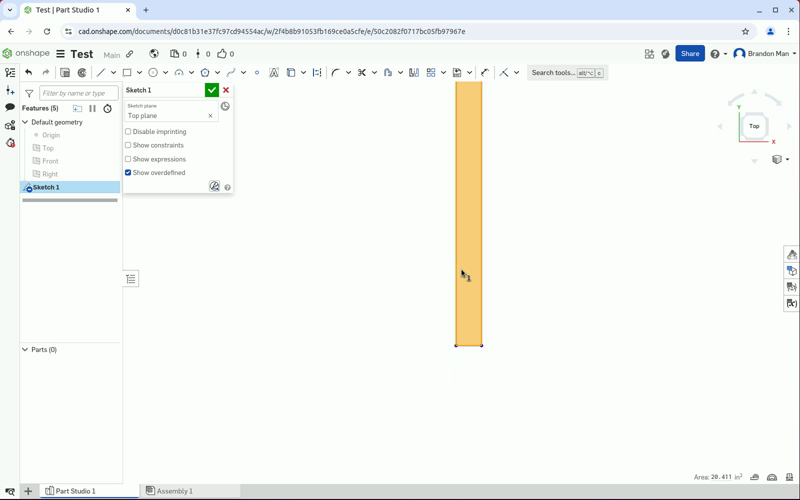
scroll(-6)
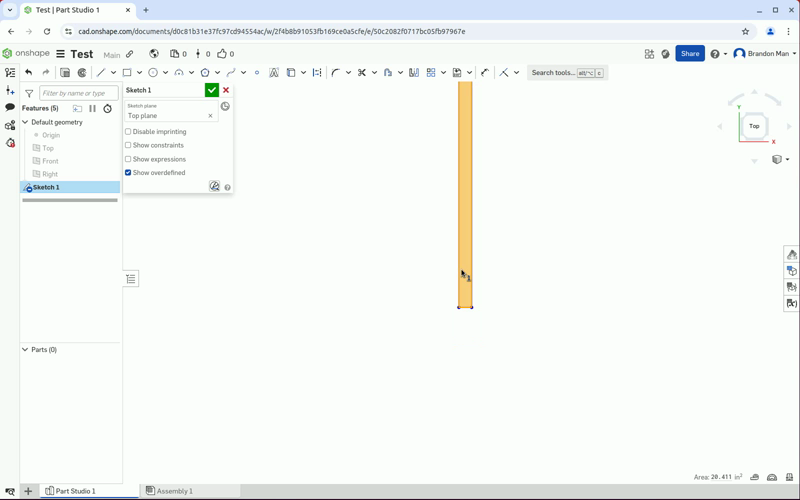
scroll(-6)
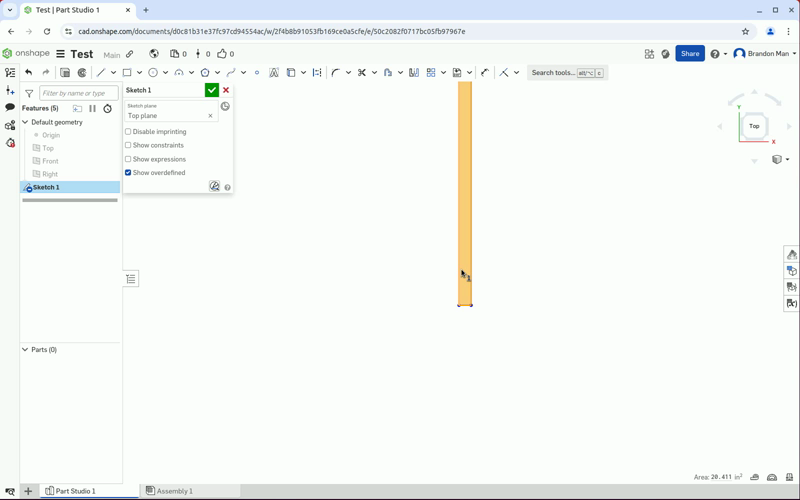
scroll(-6)
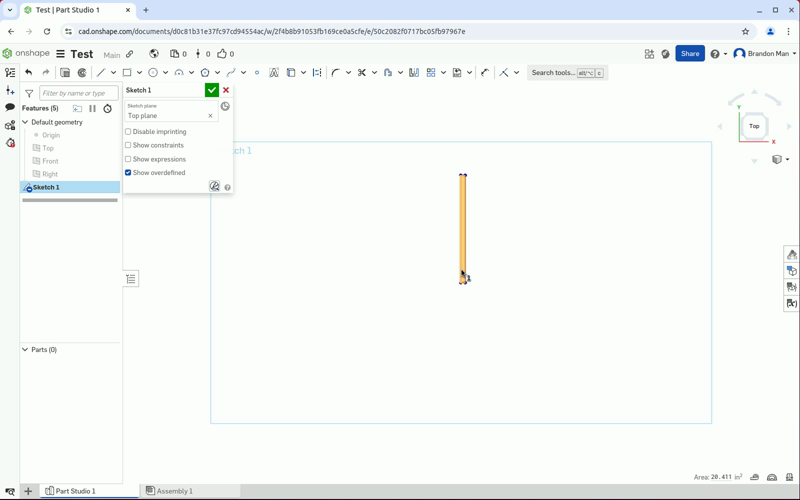
mouse_move(73, 352)
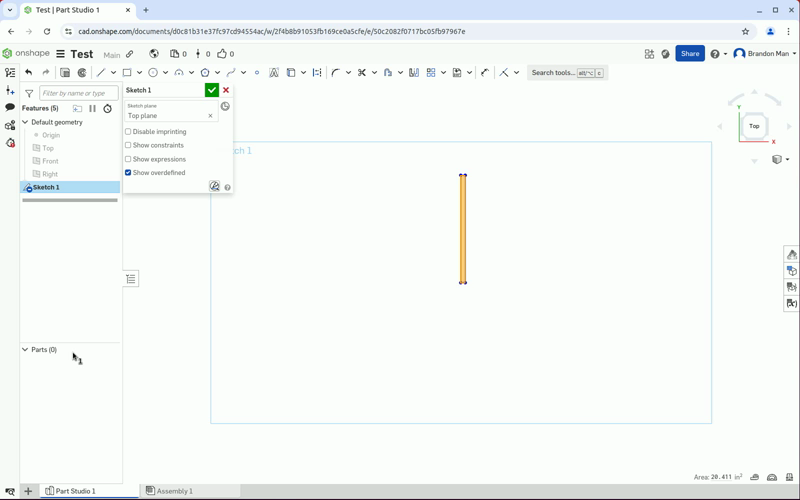
key(shift+y)
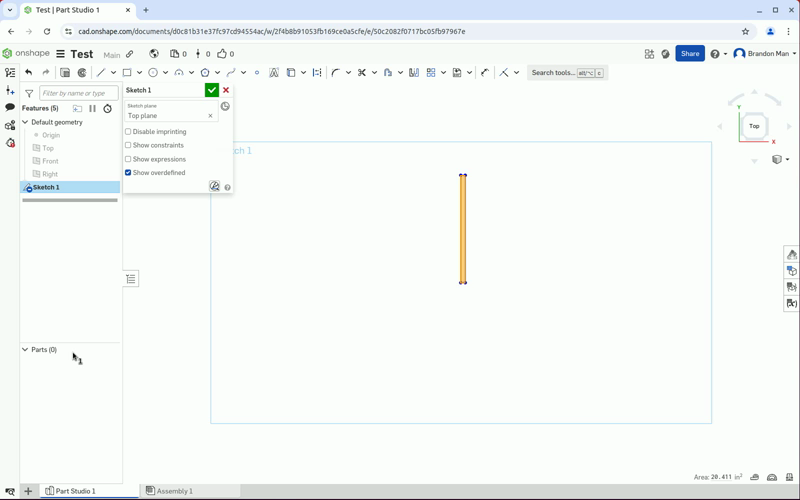
key(shift+e)
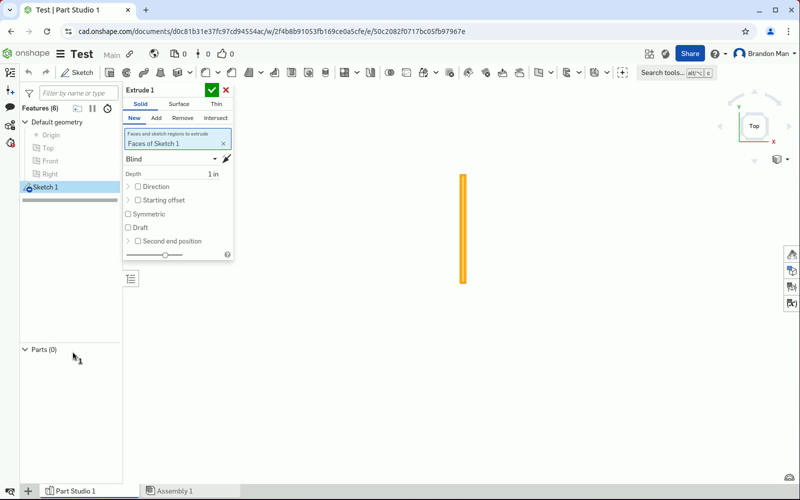
mouse_move(143, 106)
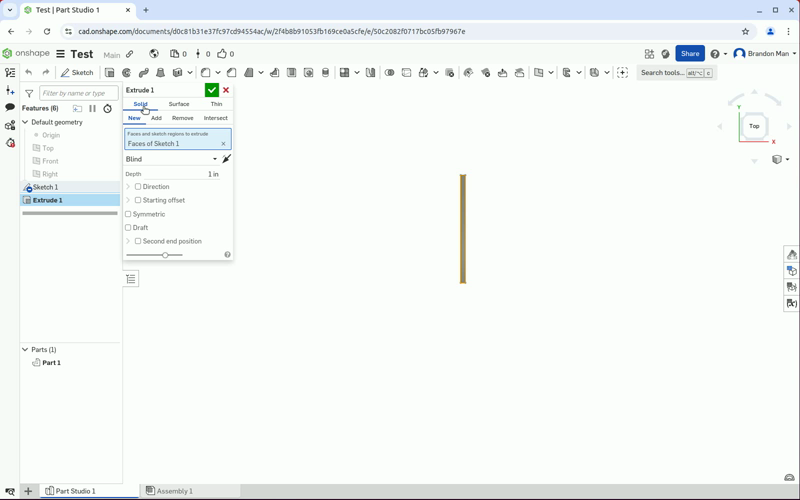
click(143, 106)
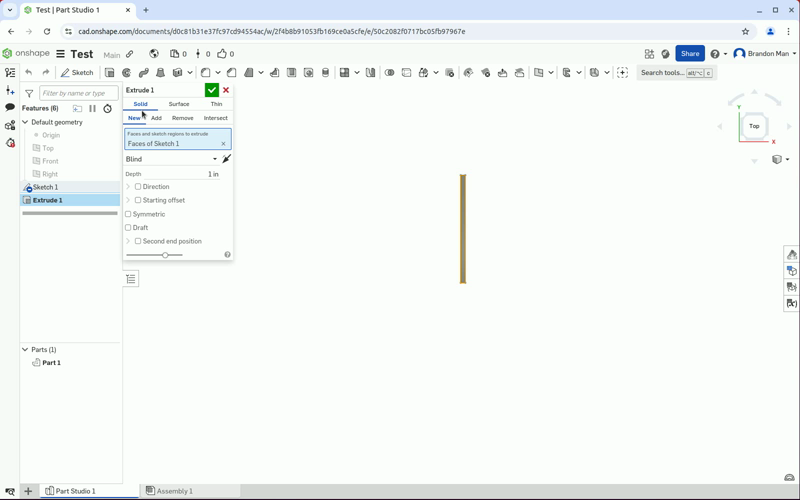
mouse_move(137, 120)
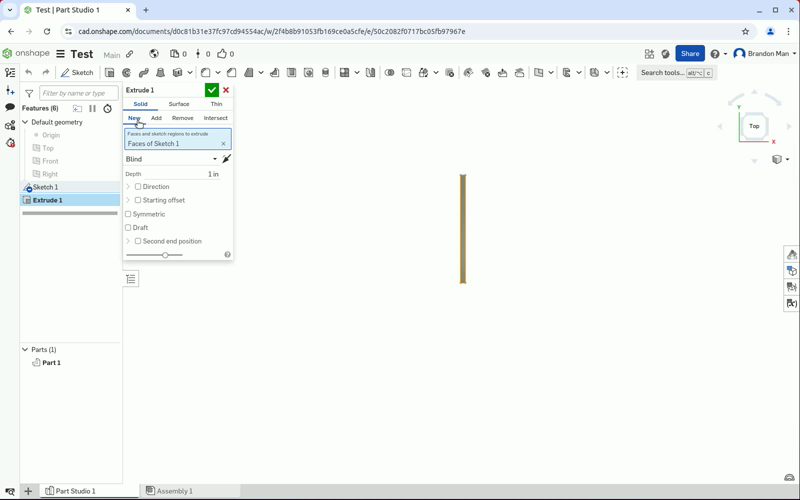
click(137, 120)
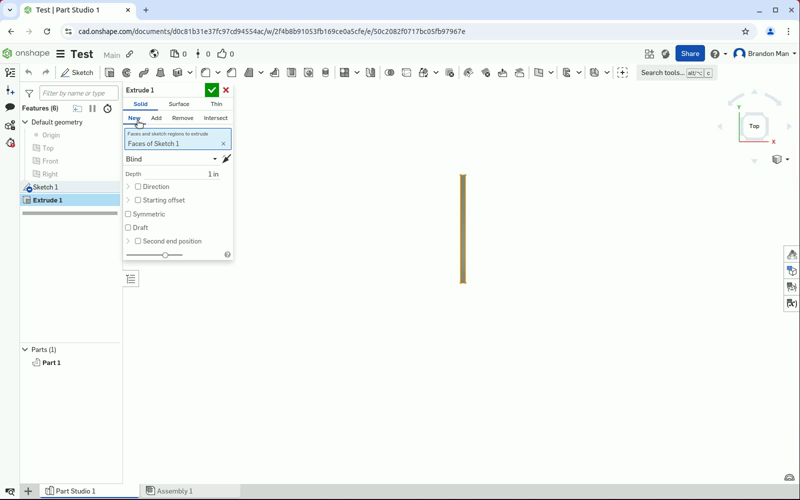
key(tab, 4)
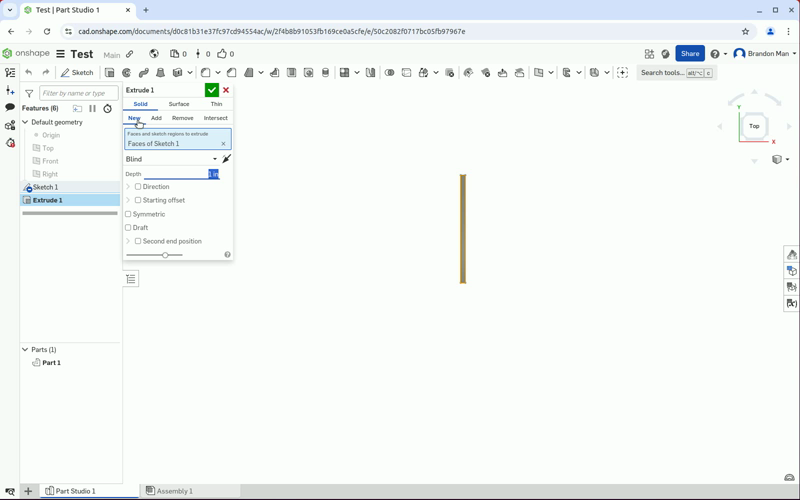
text(16.128)
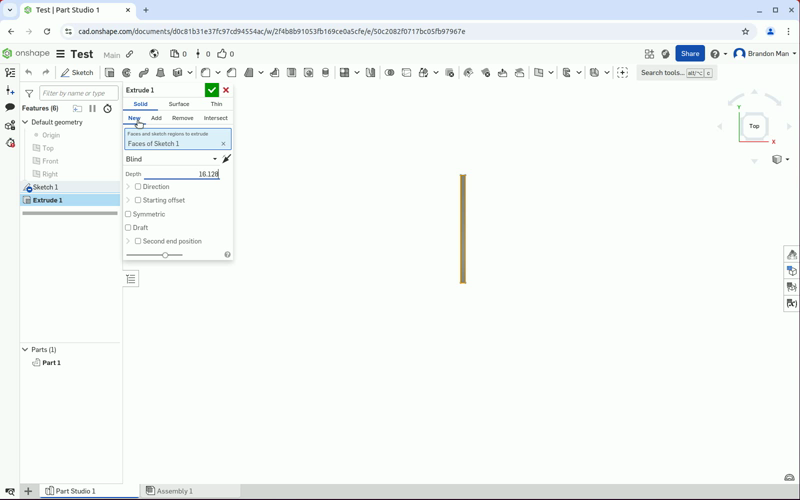
key(enter)
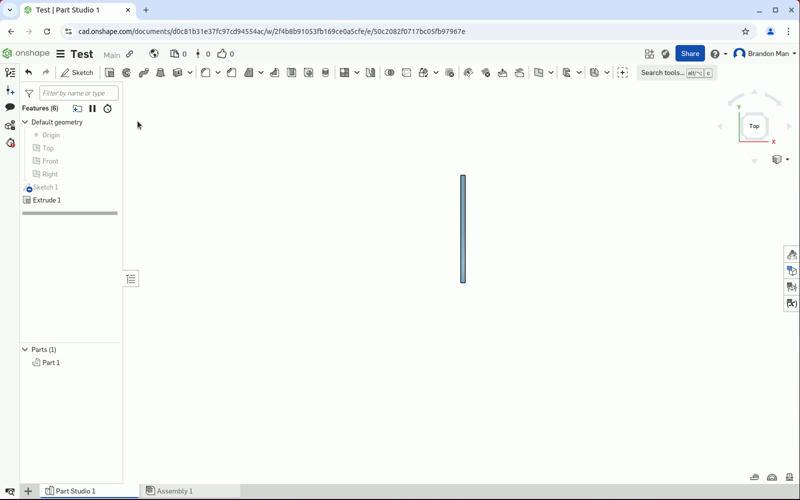
key(shift+h)
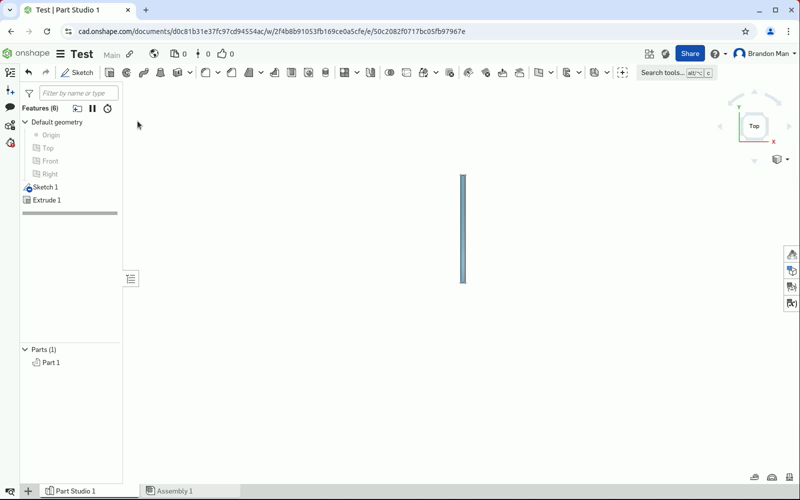
key(shift+h)
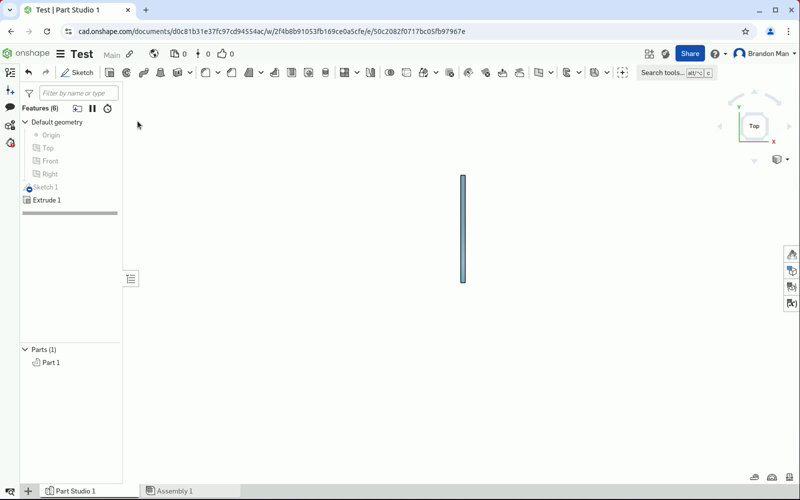
mouse_move(73, 189)
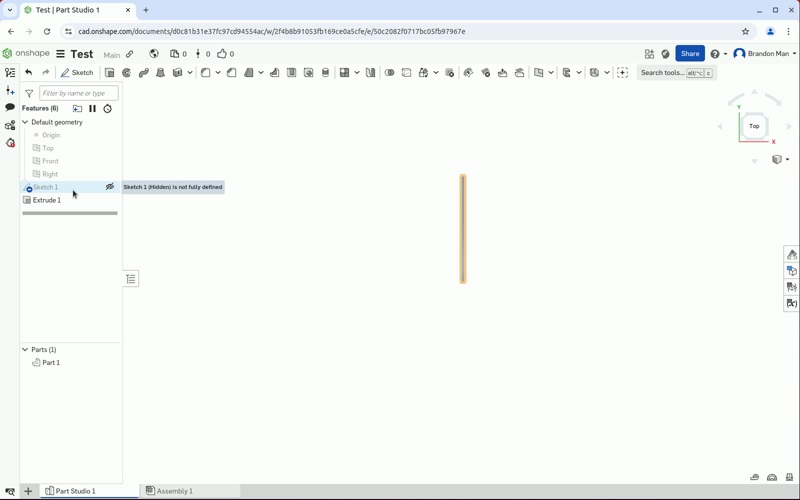
click(73, 189)
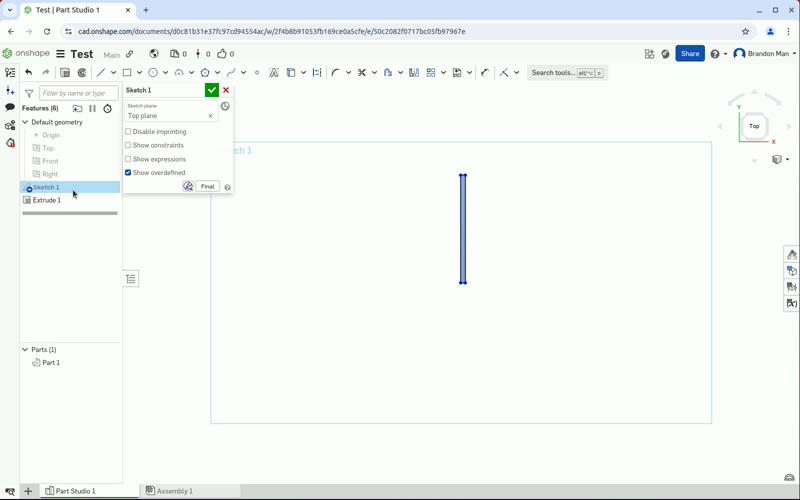
mouse_move(229, 92)
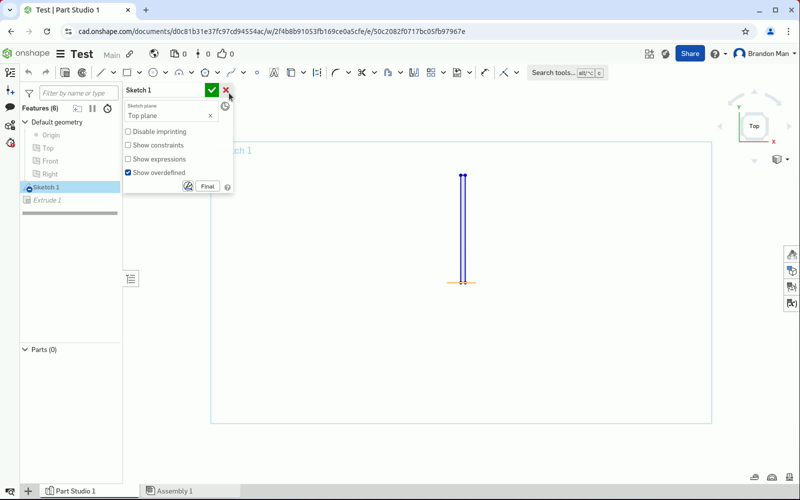
click(229, 92)
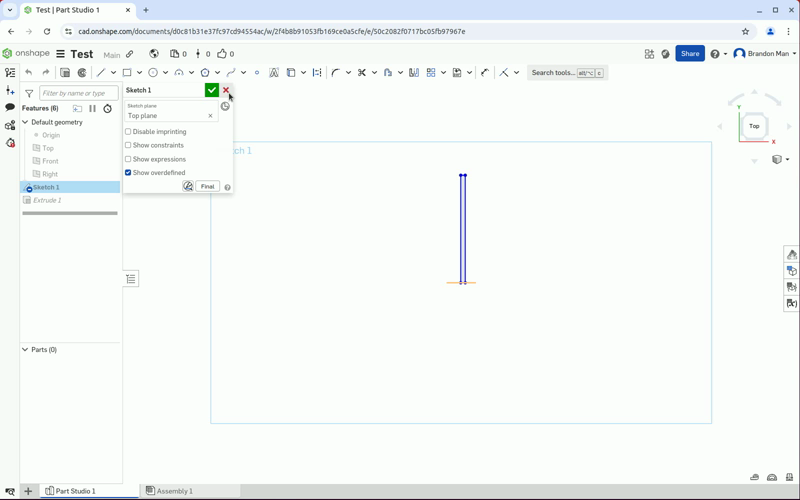
key(shift+s)
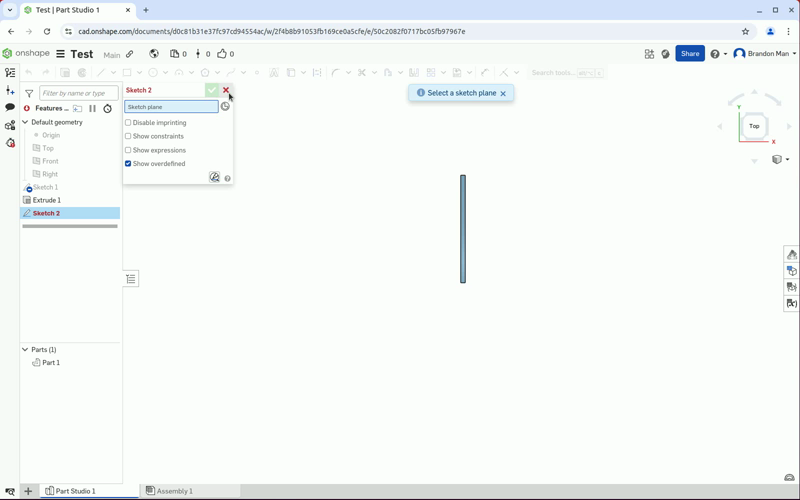
mouse_move(73, 150)
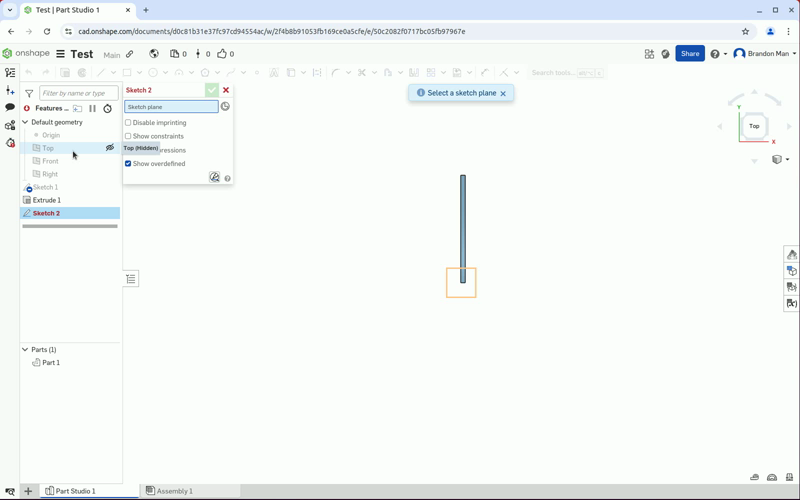
click(73, 150)
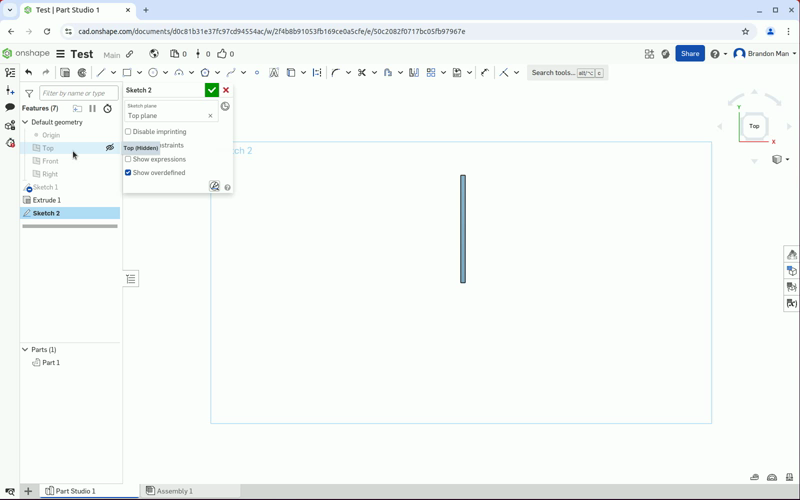
mouse_move(73, 352)
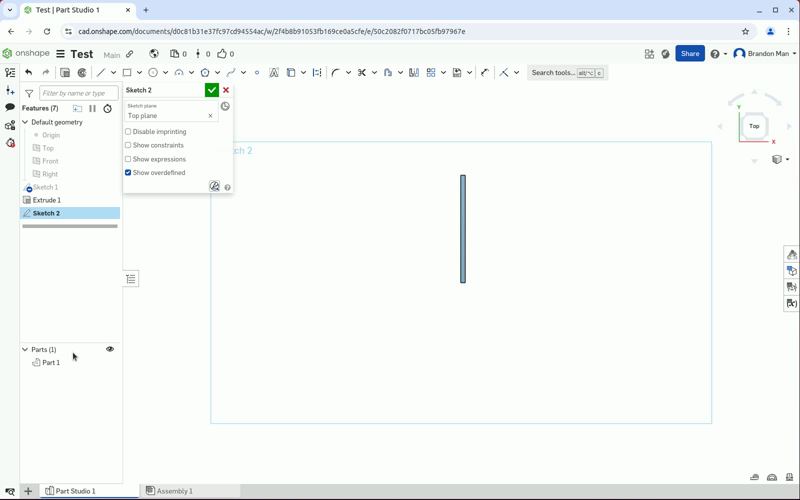
key(y)
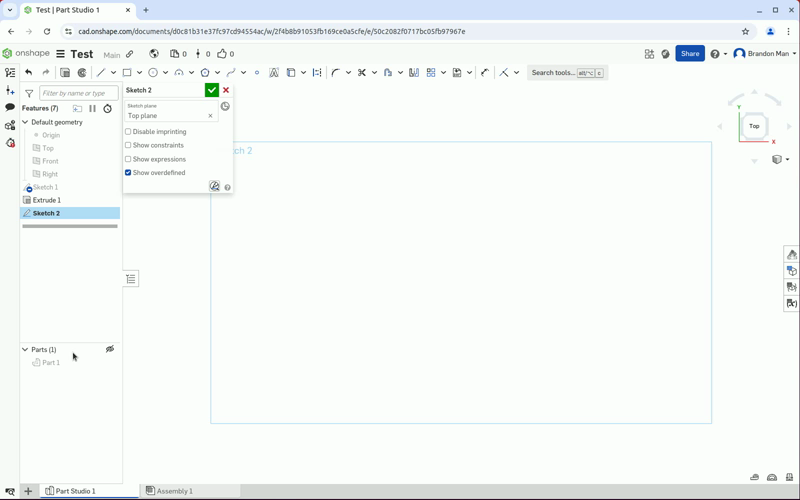
key(l)
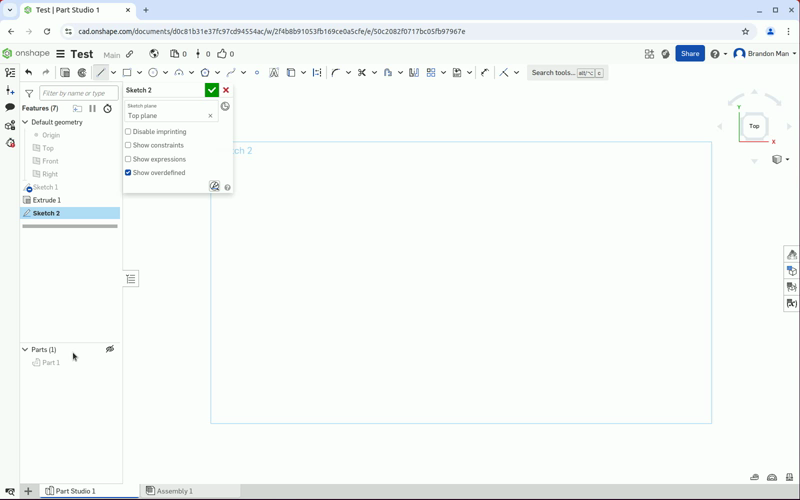
key_down(shift)
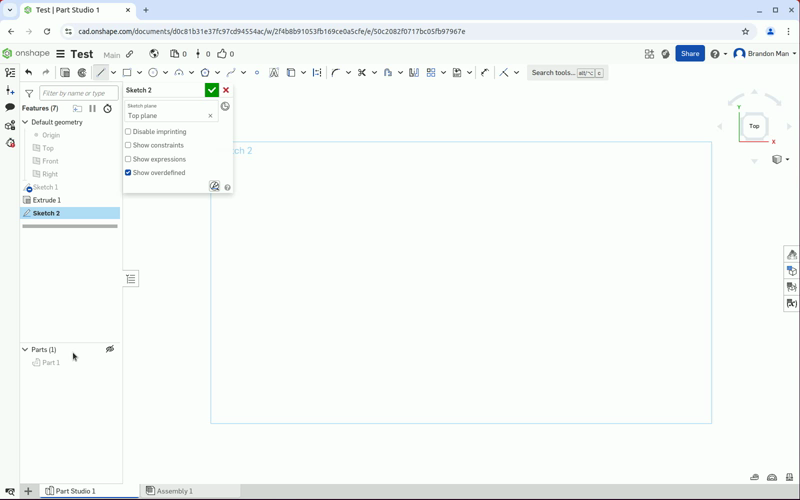
mouse_move(449, 282)
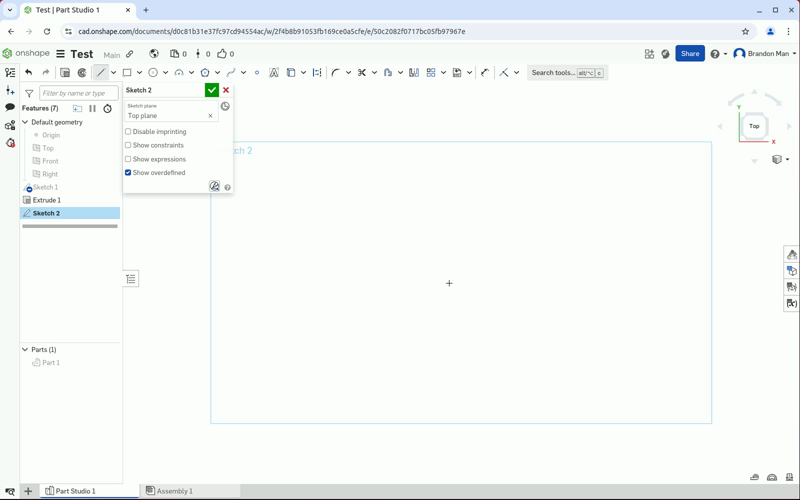
click(449, 282)
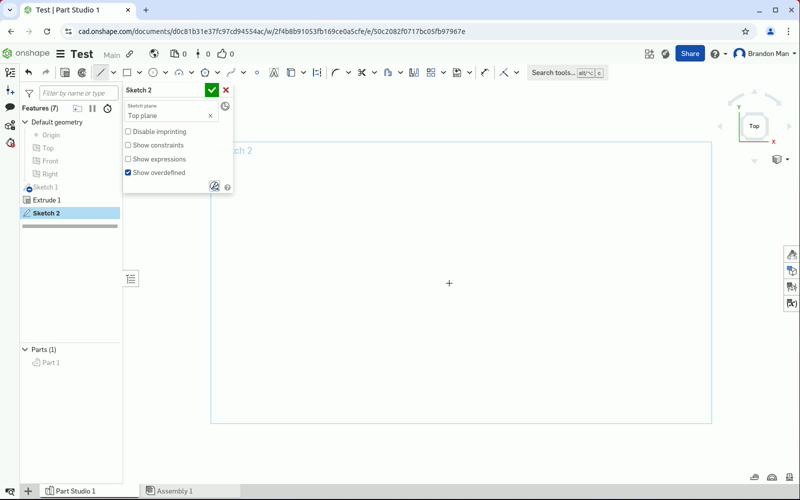
key_up(shift)
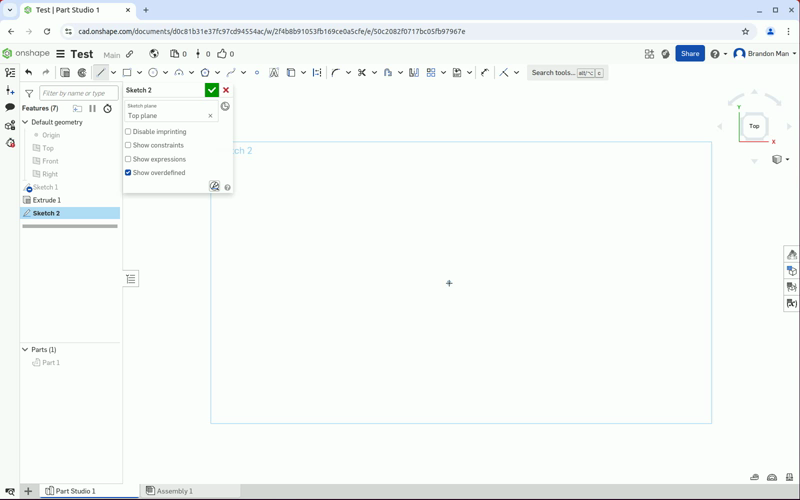
key_down(shift)
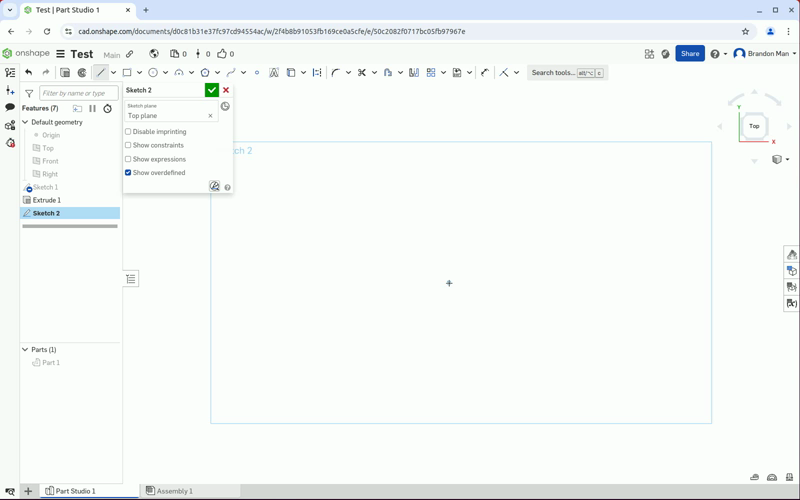
mouse_move(479, 282)
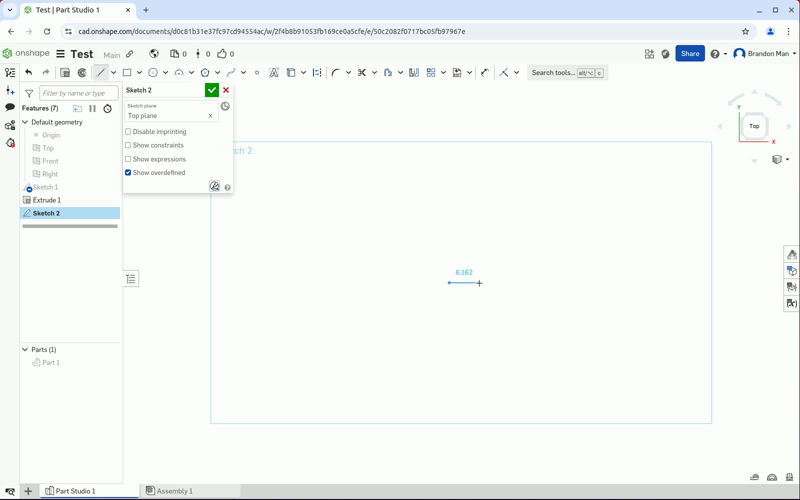
mouse_move(454, 282)
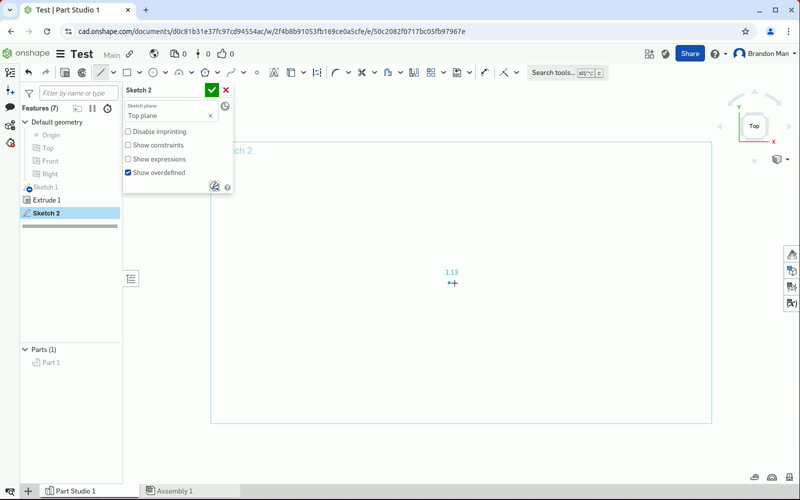
scroll(6)
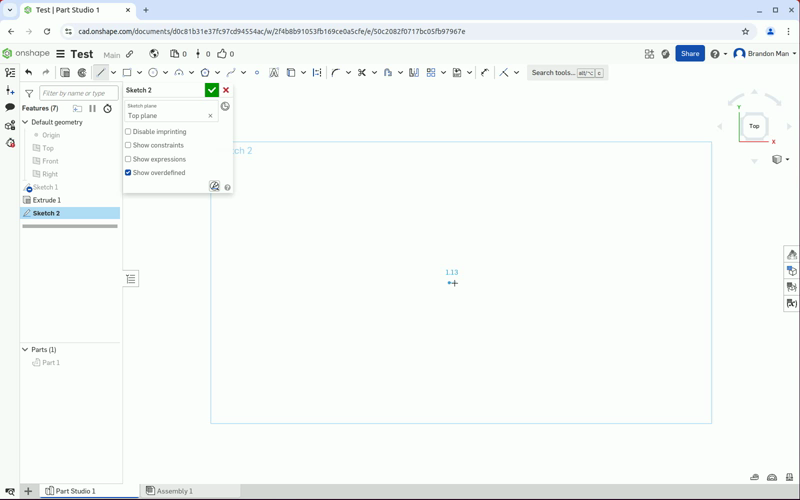
scroll(6)
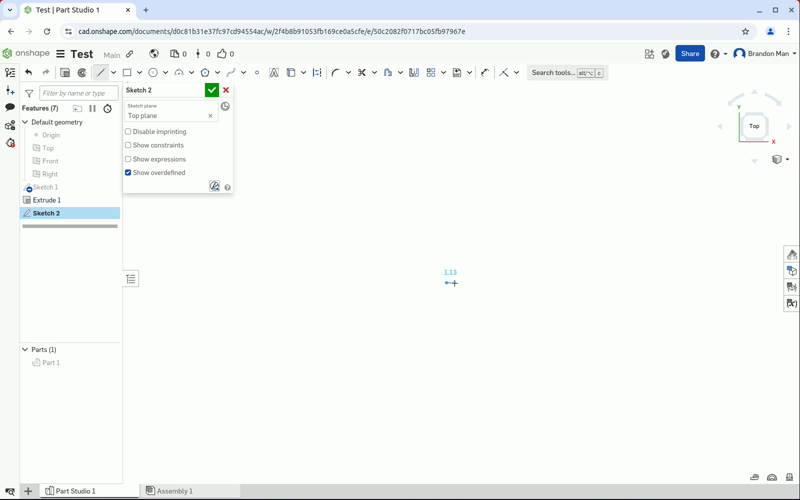
scroll(6)
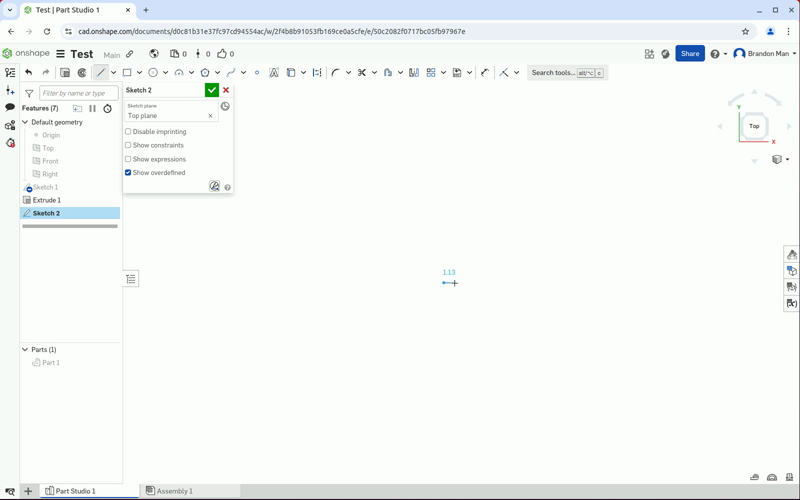
scroll(6)
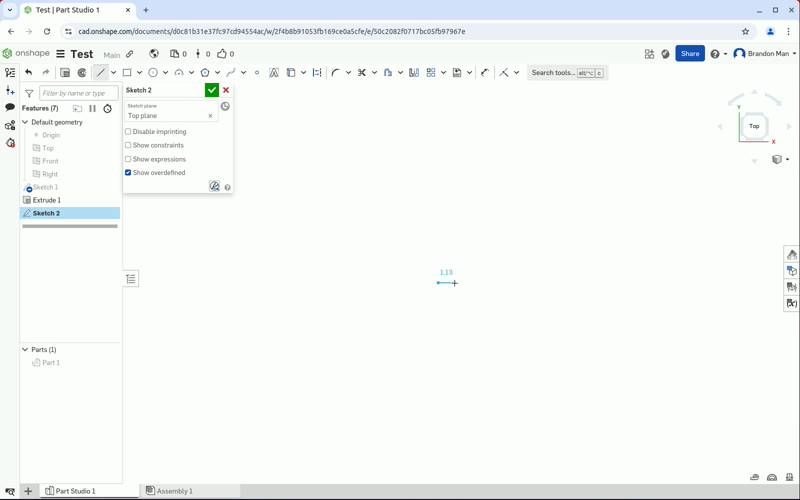
scroll(6)
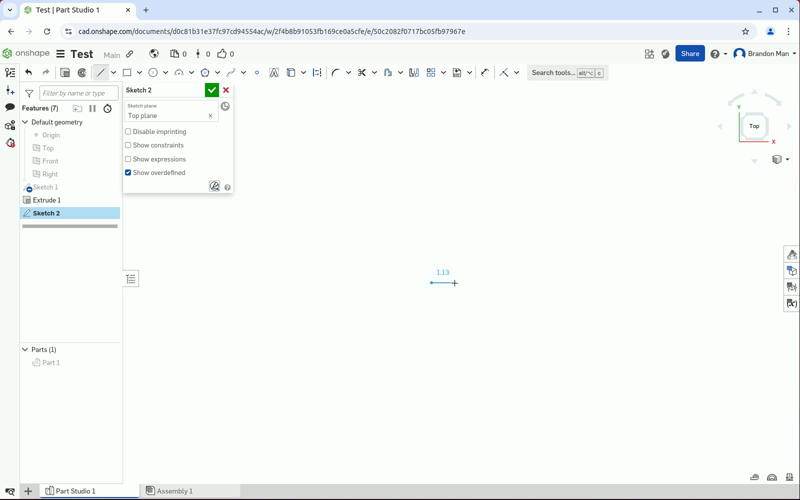
scroll(6)
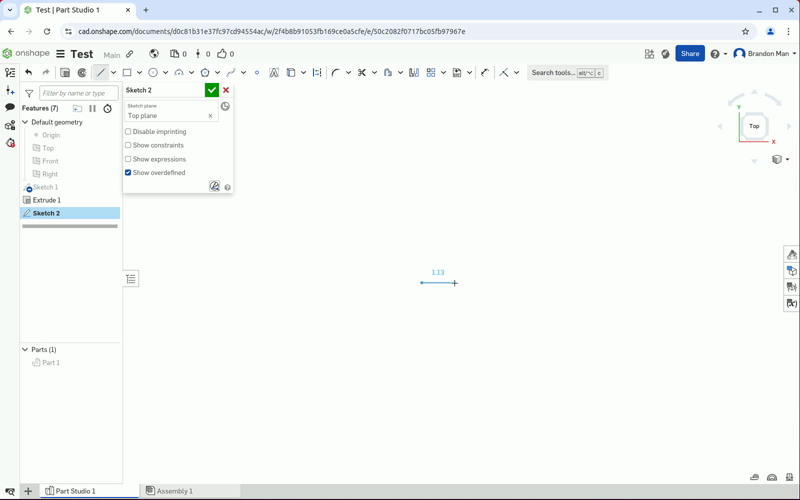
scroll(6)
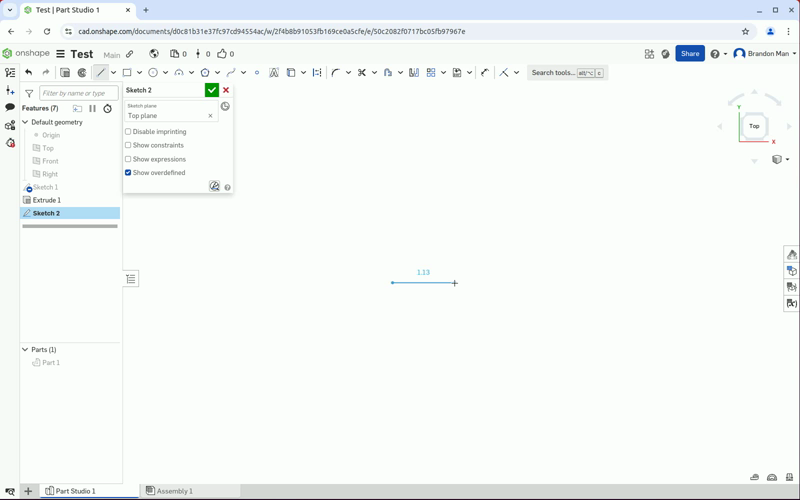
click(454, 282)
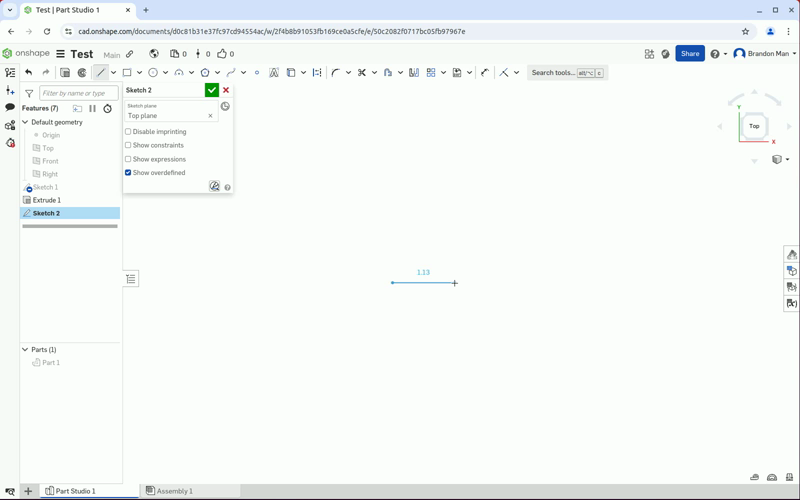
scroll(-6)
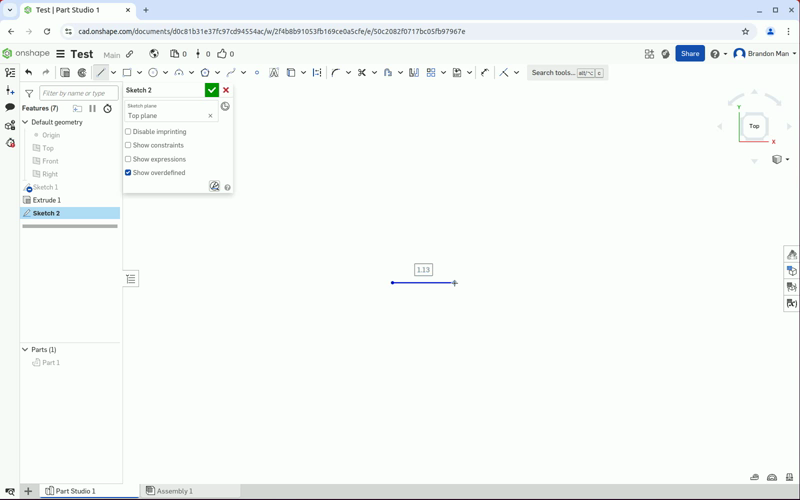
scroll(-6)
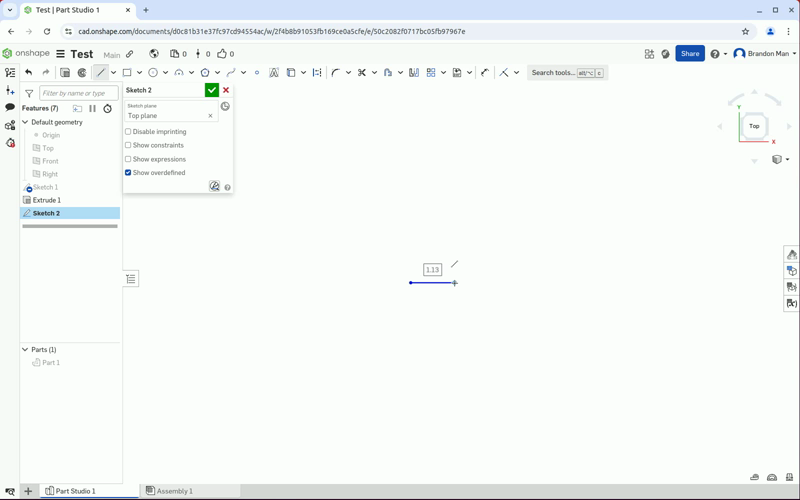
scroll(-6)
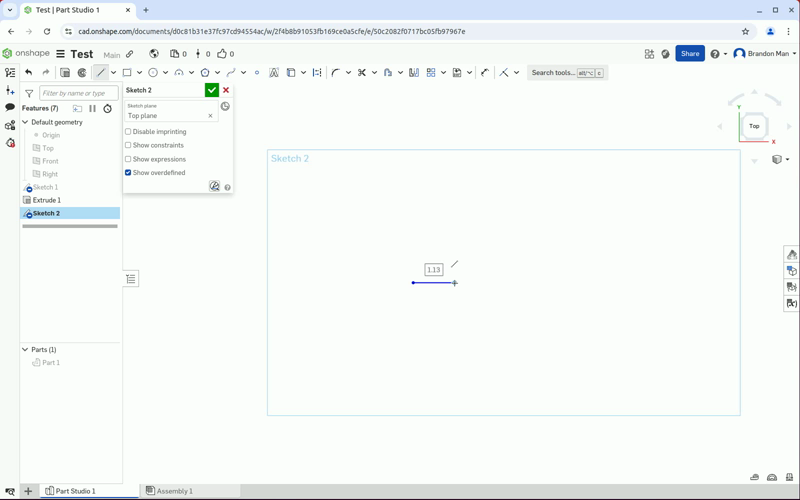
scroll(-6)
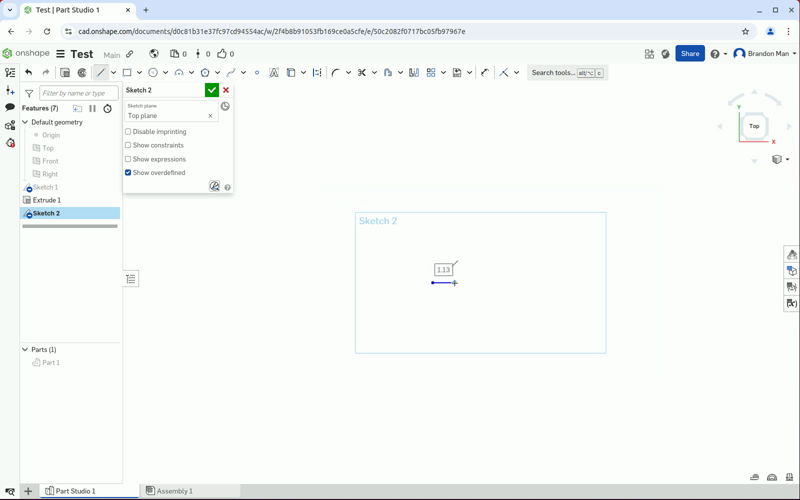
scroll(-6)
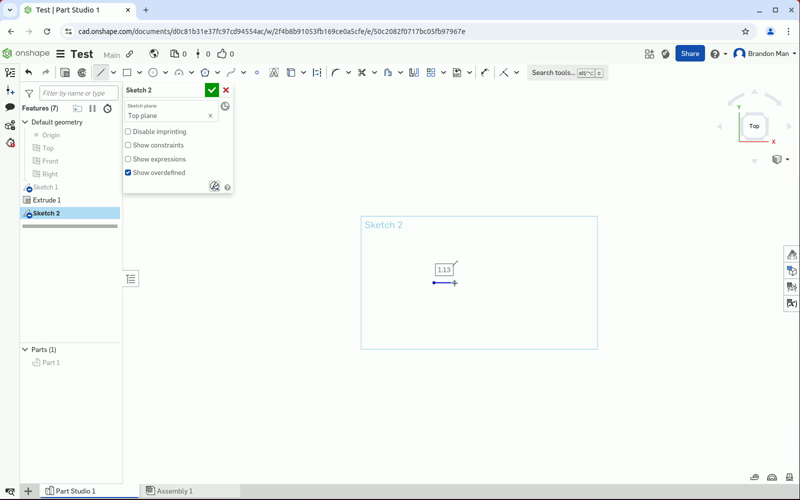
scroll(-6)
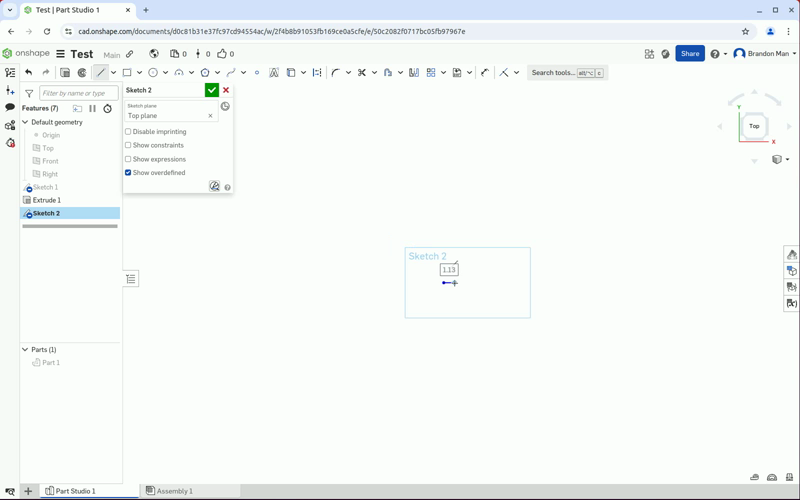
scroll(-6)
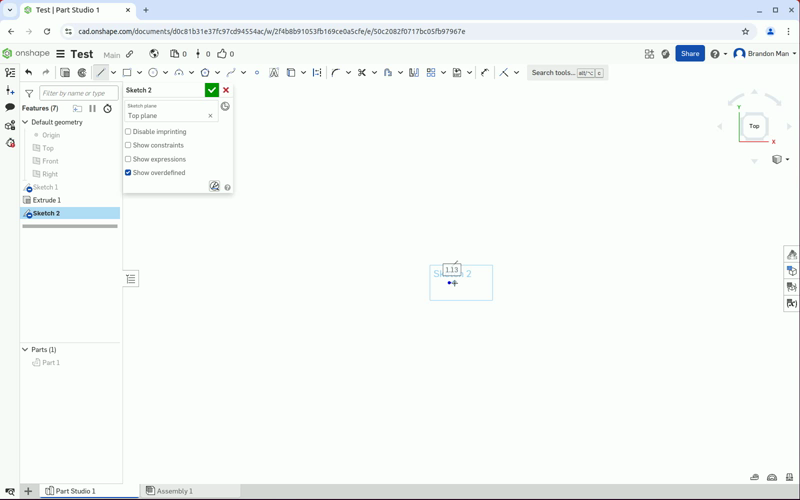
key_up(shift)
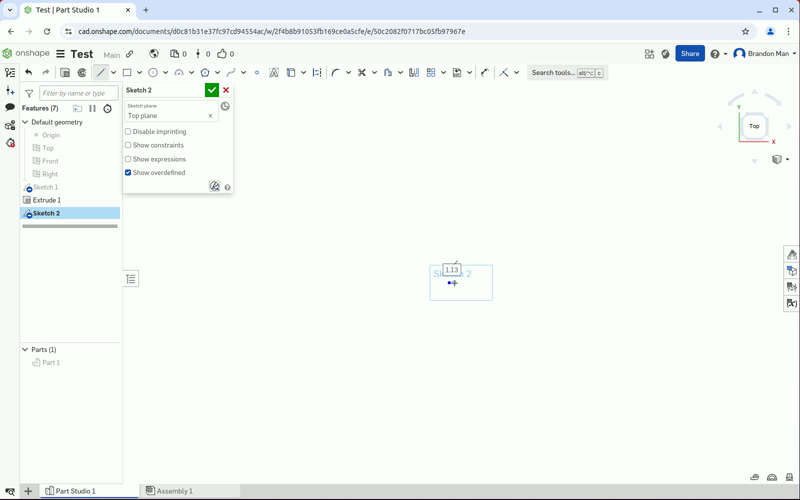
key_down(shift)
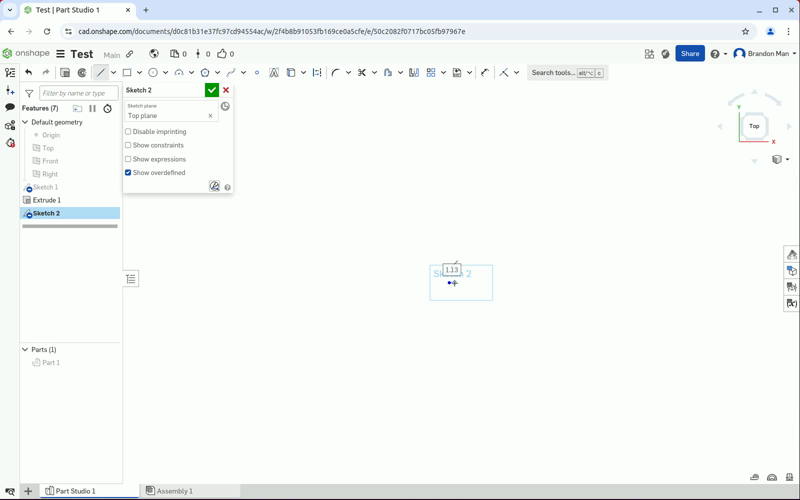
mouse_move(454, 175)
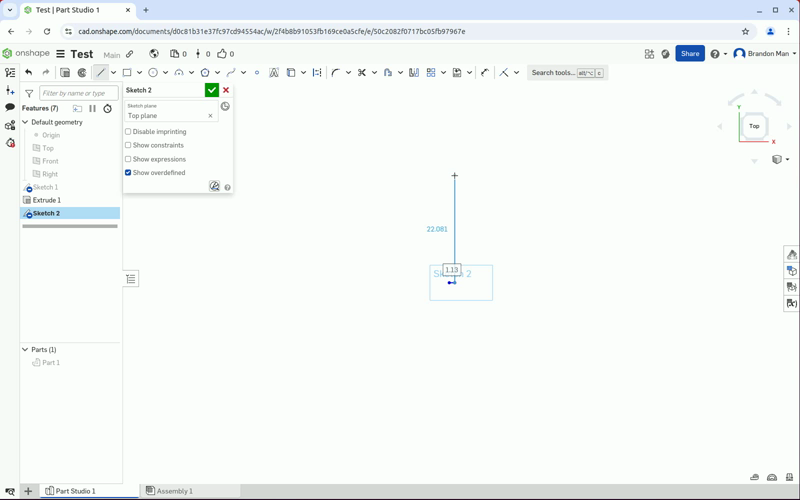
click(454, 175)
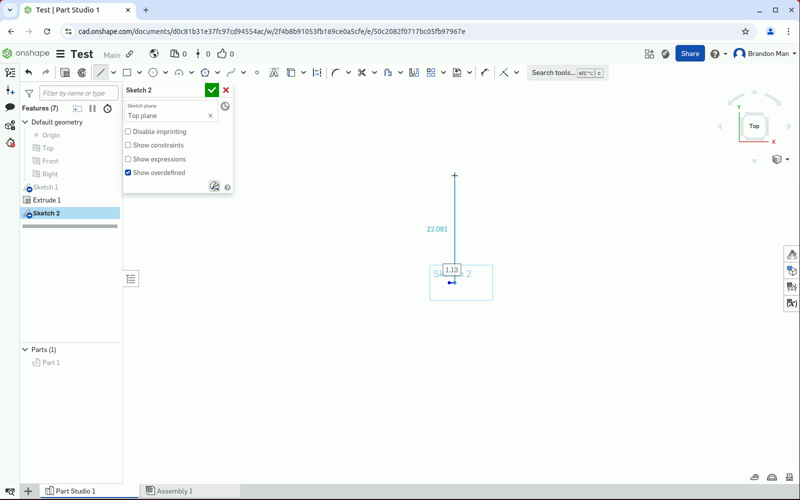
key_up(shift)
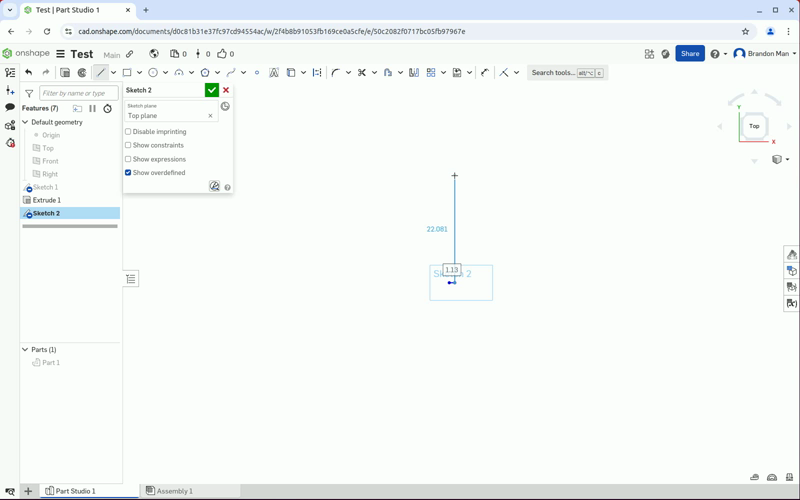
key_down(shift)
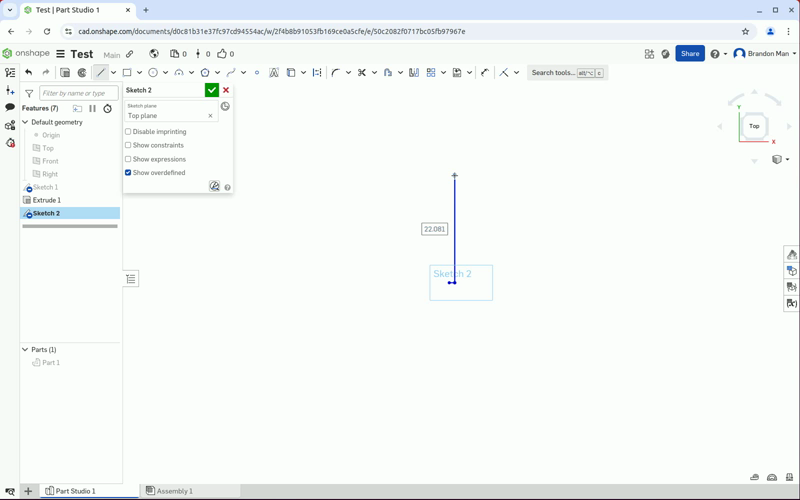
mouse_move(484, 175)
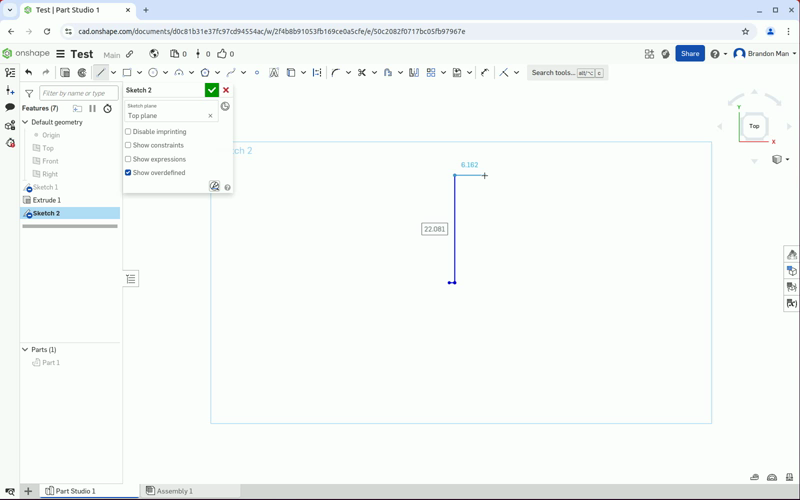
mouse_move(449, 175)
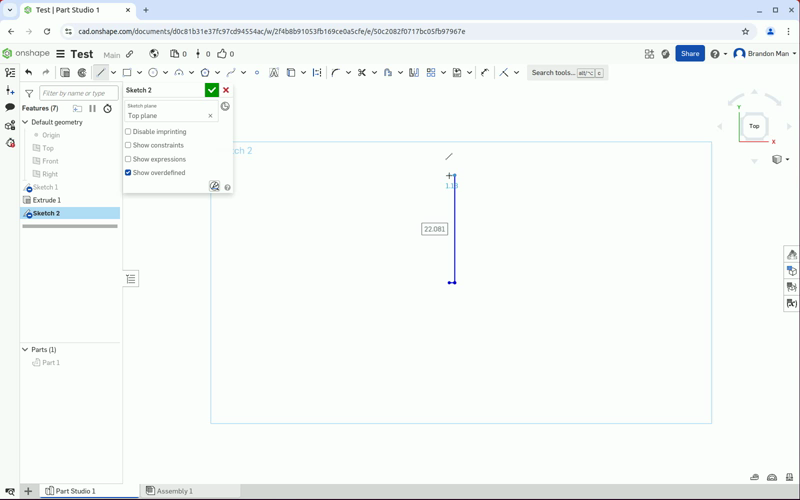
scroll(6)
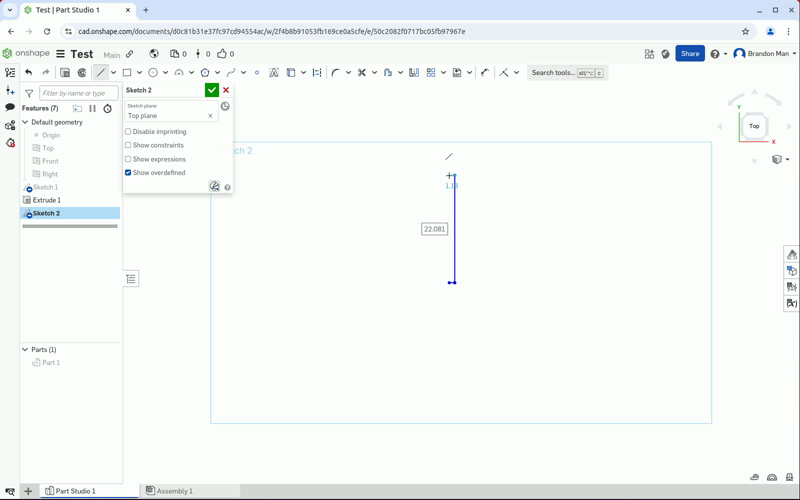
scroll(6)
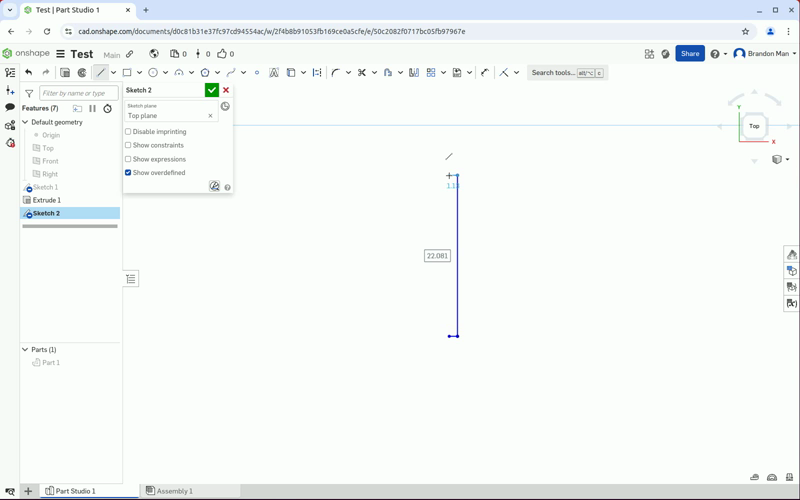
scroll(6)
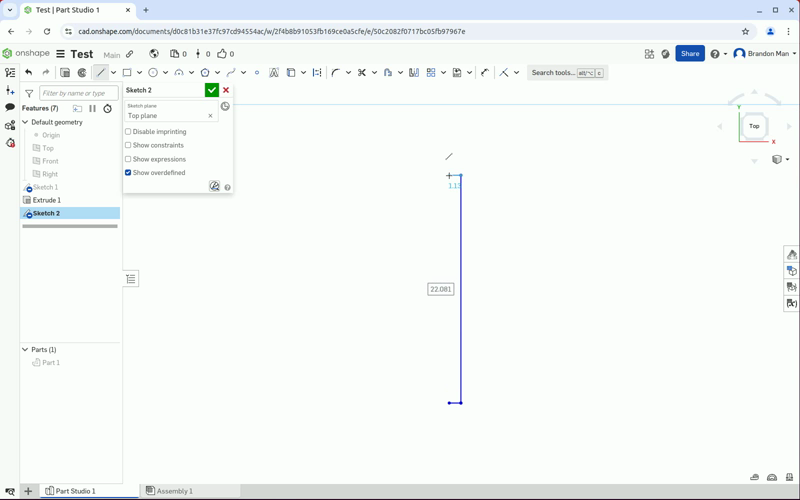
scroll(6)
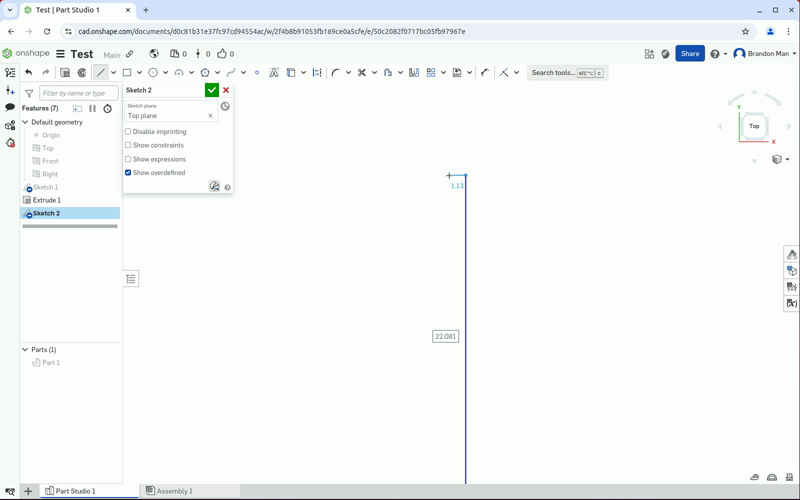
scroll(6)
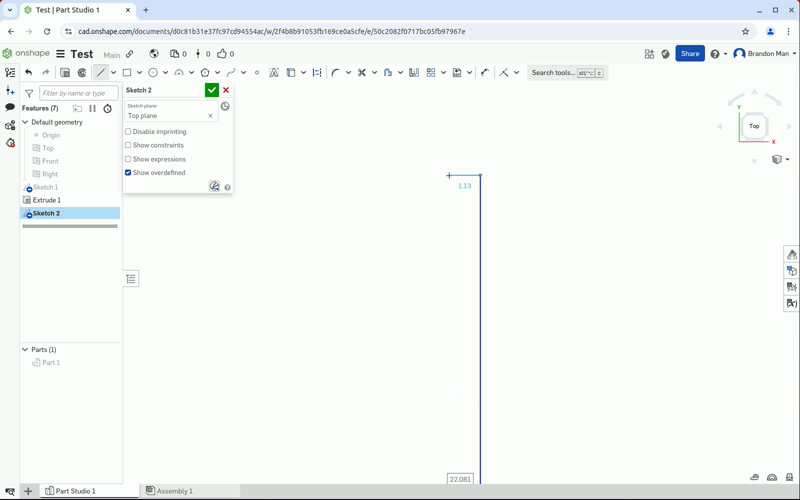
scroll(6)
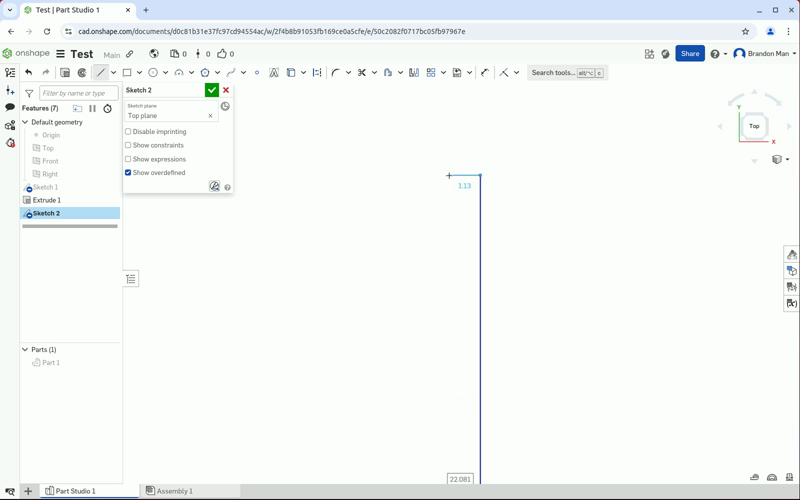
scroll(6)
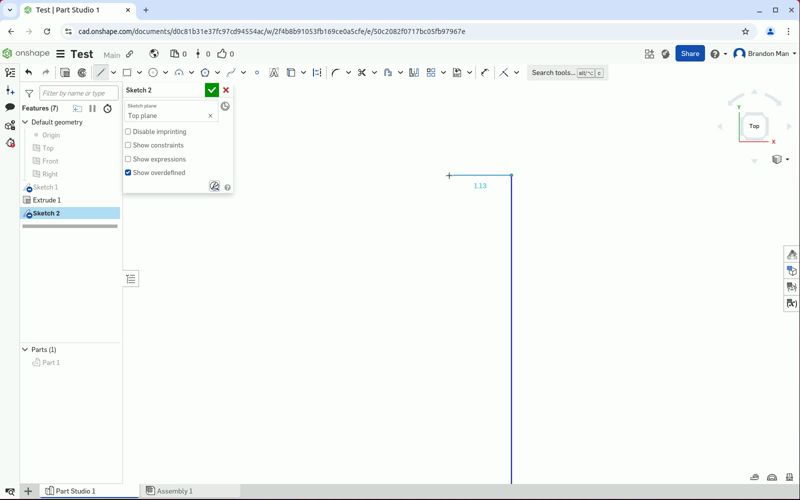
click(449, 175)
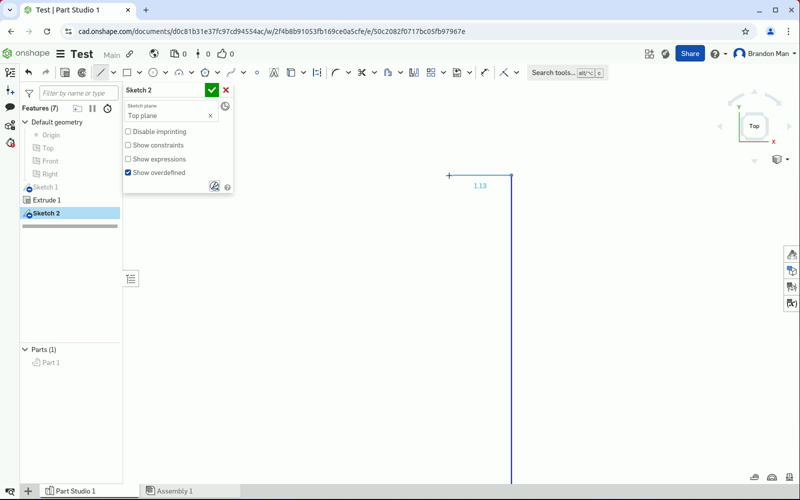
scroll(-6)
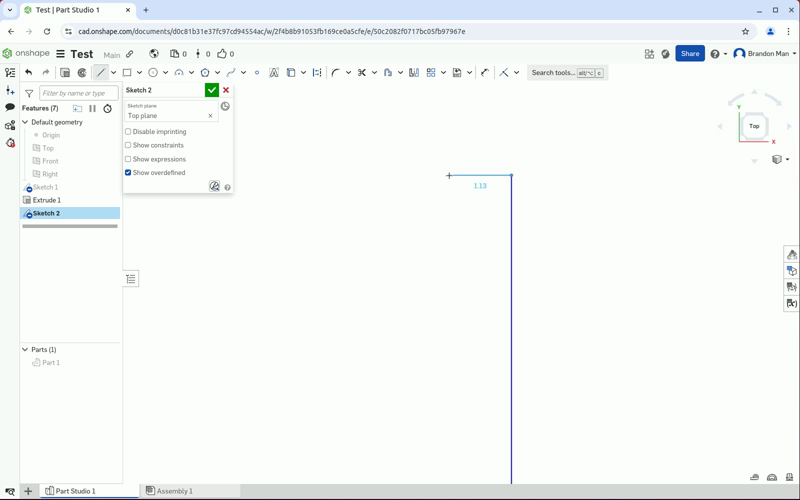
scroll(-6)
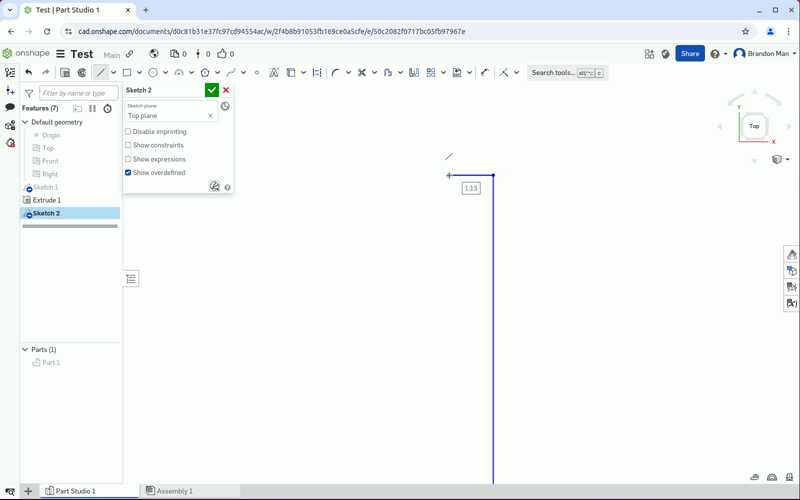
scroll(-6)
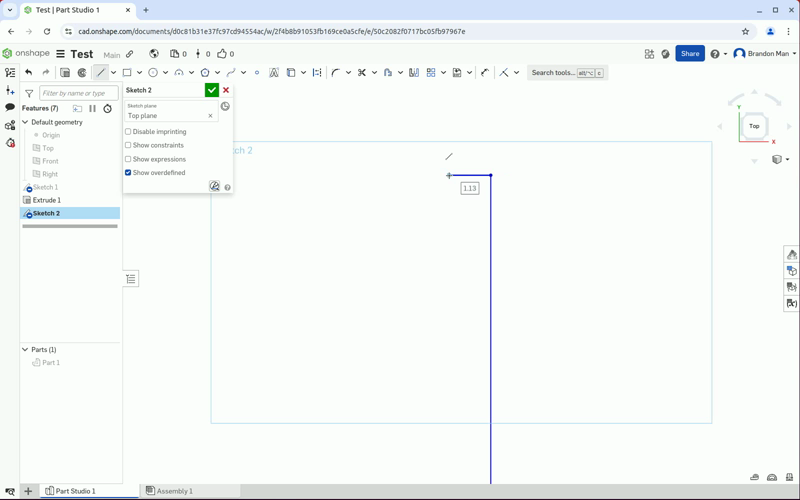
scroll(-6)
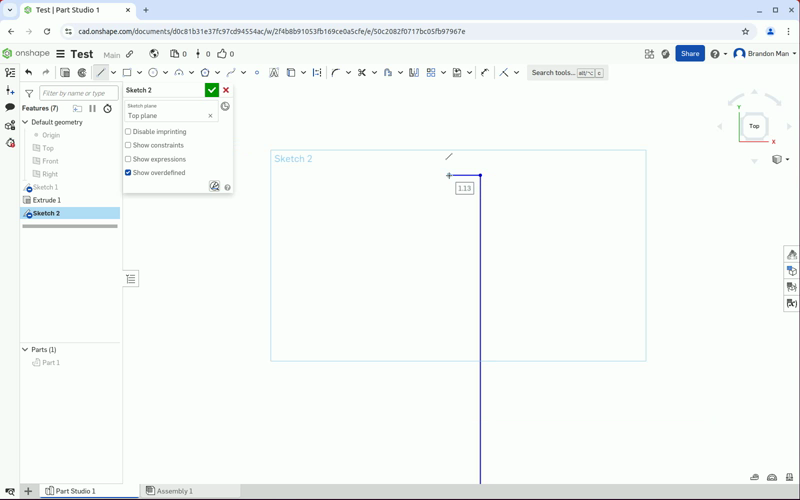
scroll(-6)
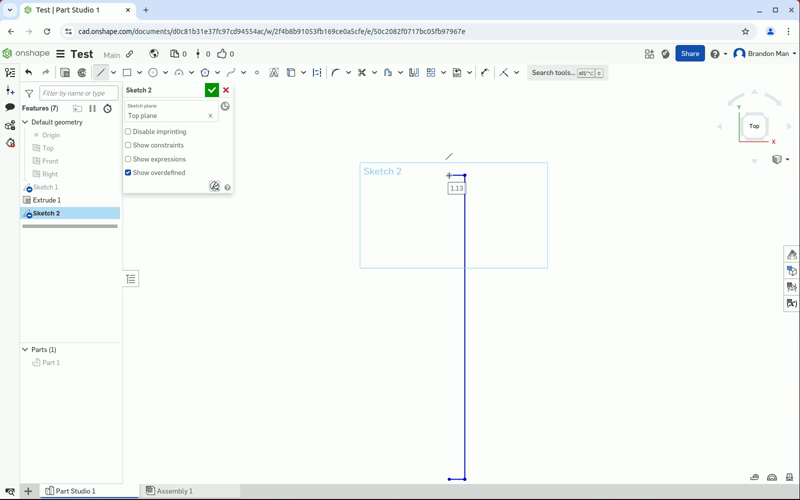
scroll(-6)
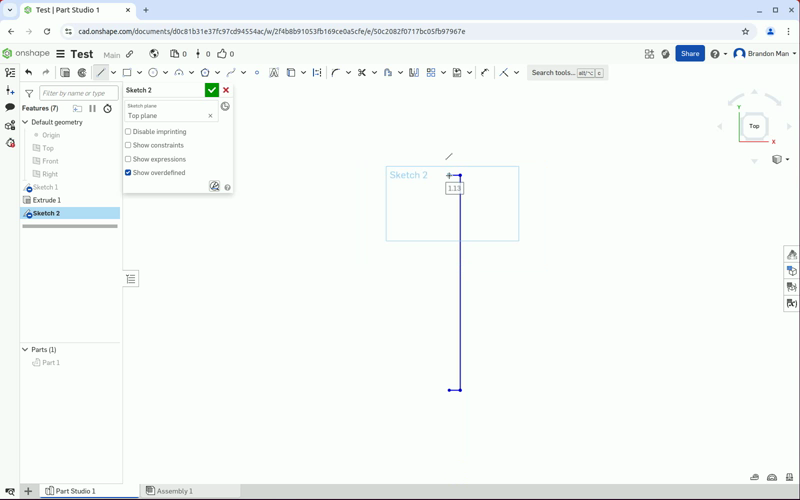
scroll(-6)
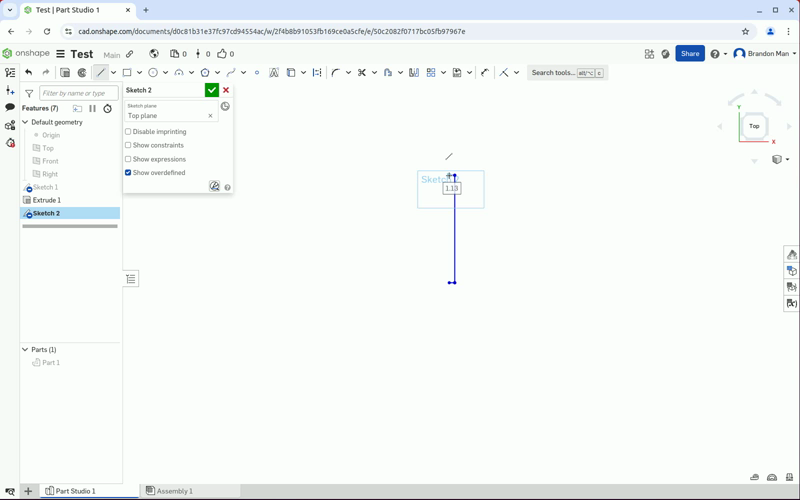
key_up(shift)
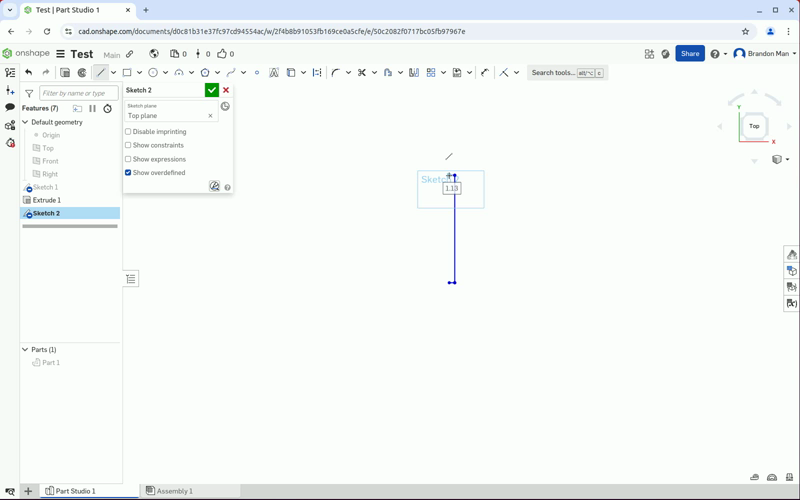
key_down(shift)
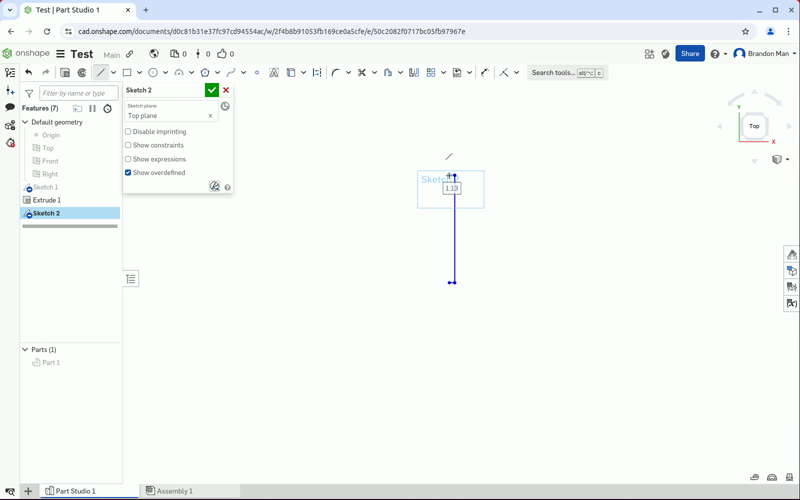
mouse_move(449, 282)
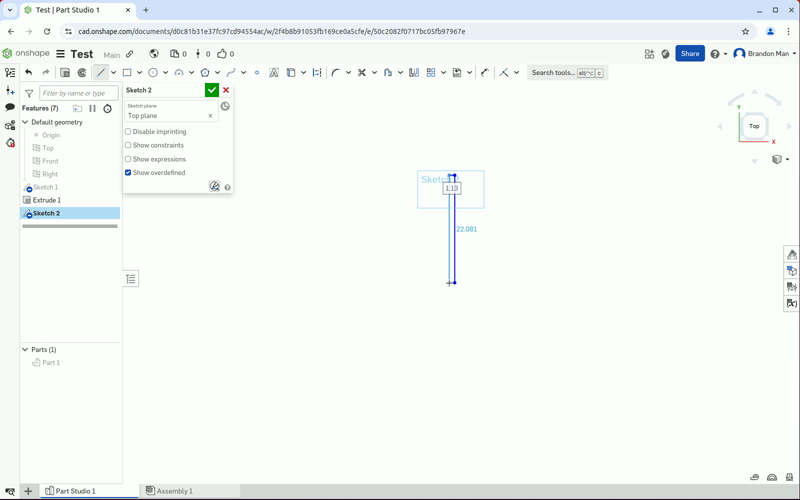
key_up(shift)
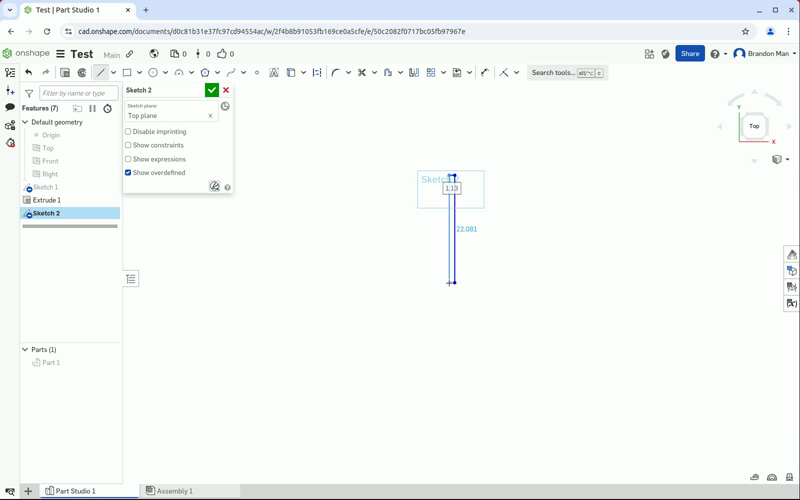
click(449, 282)
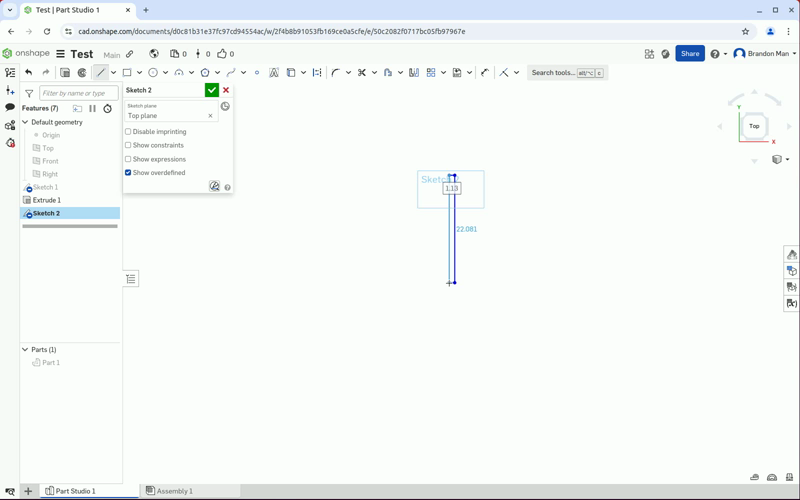
key(esc)
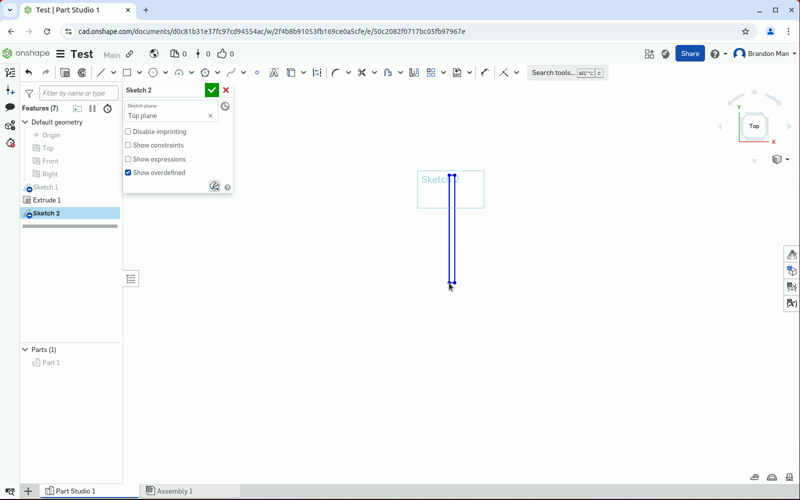
mouse_move(453, 241)
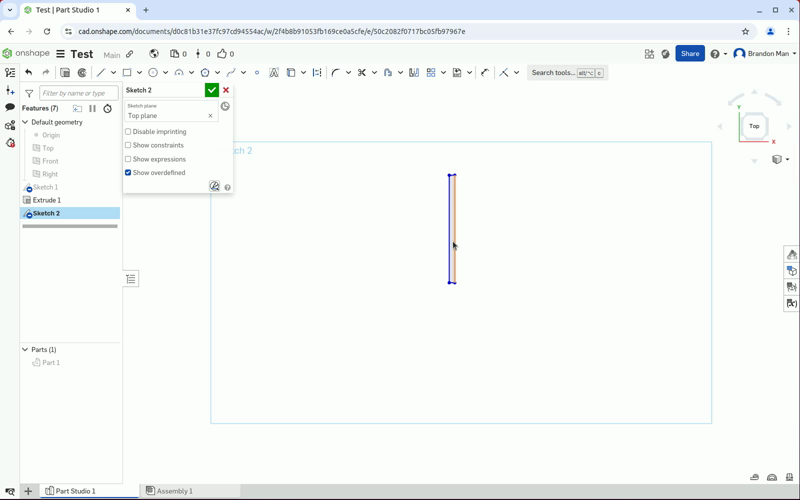
scroll(6)
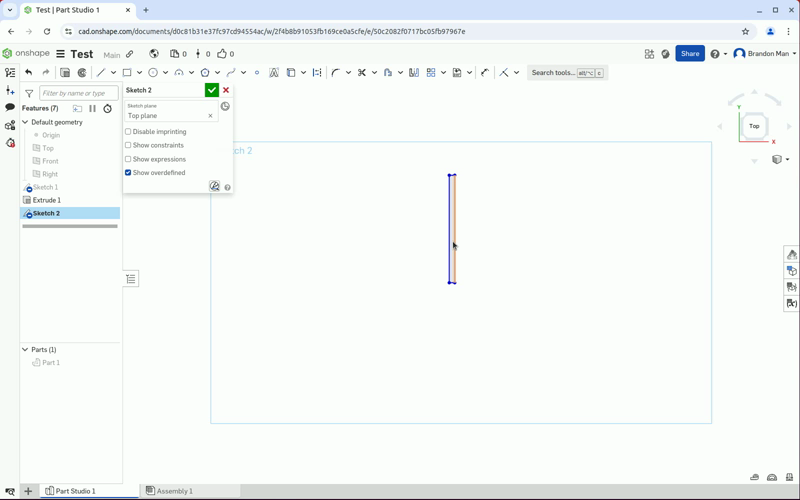
scroll(6)
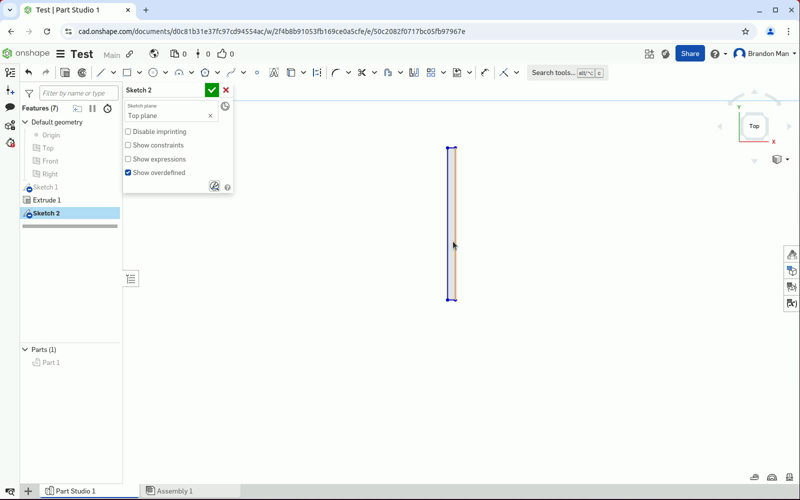
scroll(6)
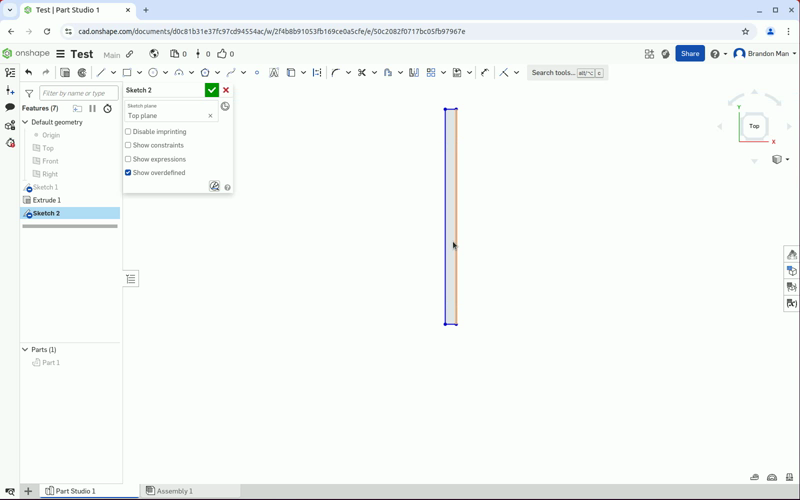
scroll(6)
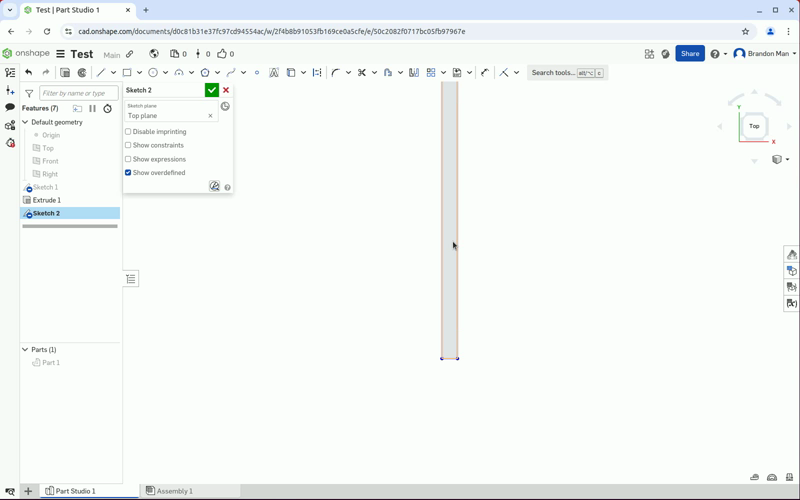
scroll(6)
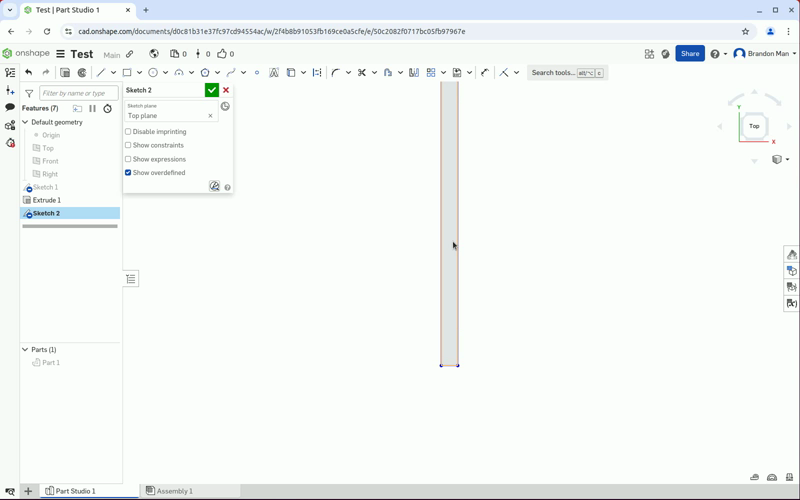
scroll(6)
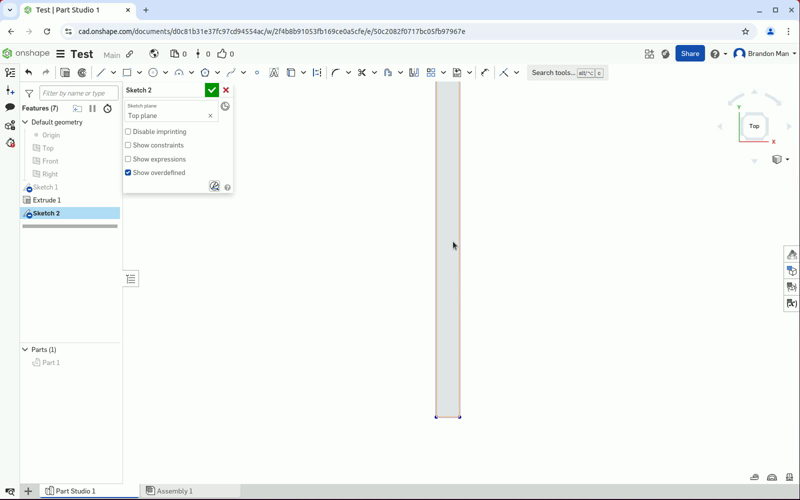
scroll(6)
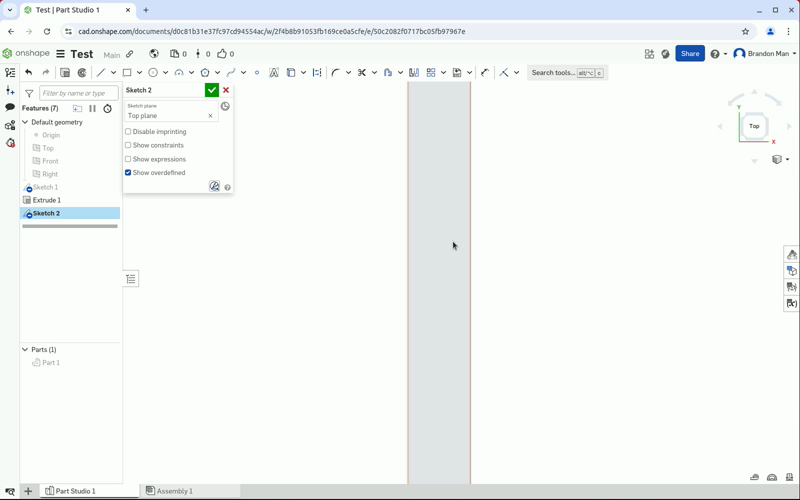
click(453, 241)
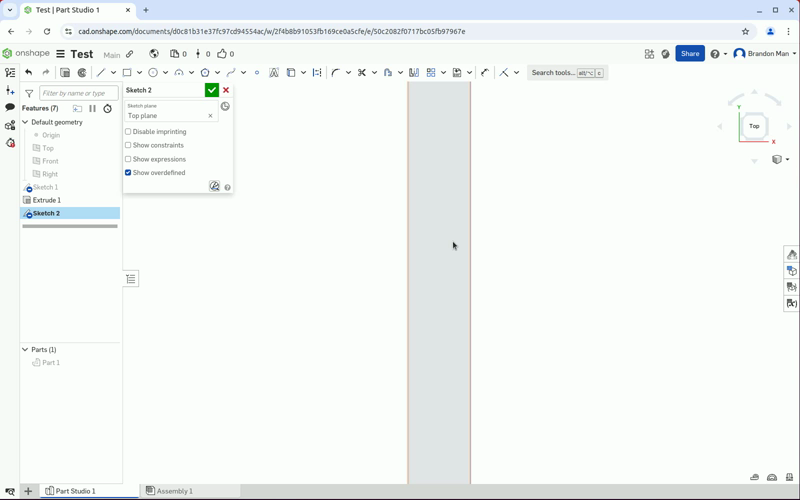
scroll(-6)
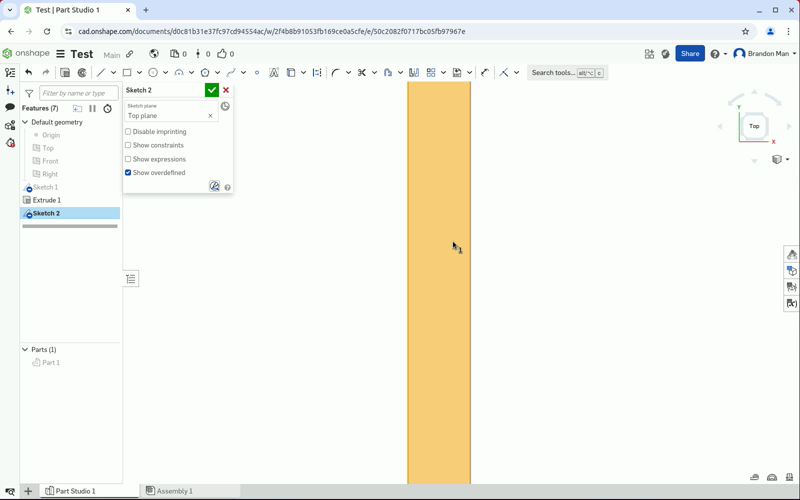
scroll(-6)
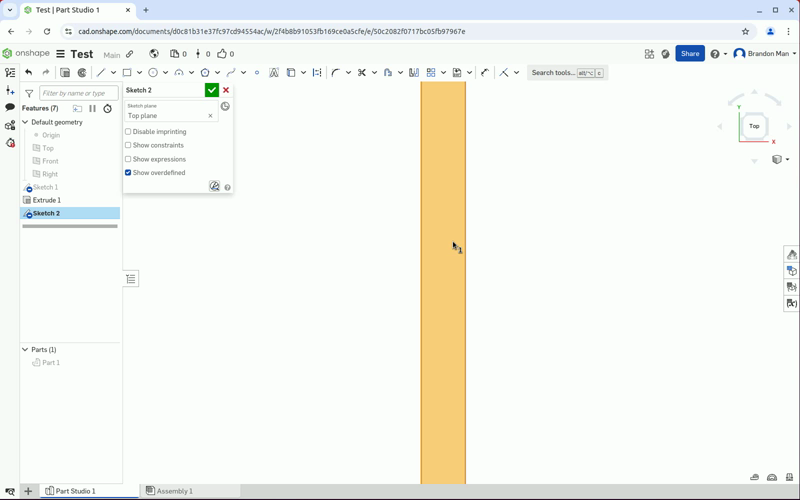
scroll(-6)
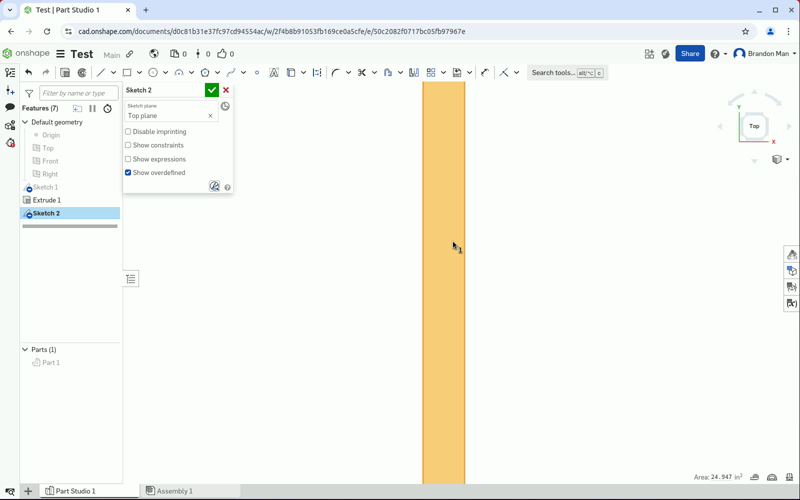
scroll(-6)
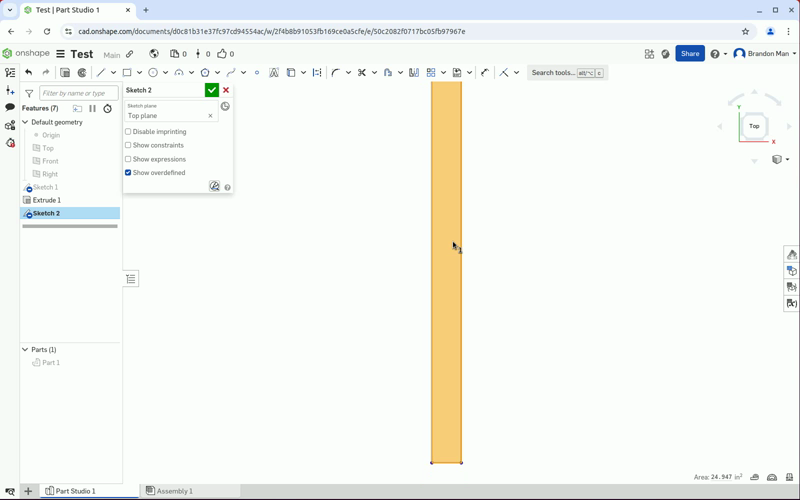
scroll(-6)
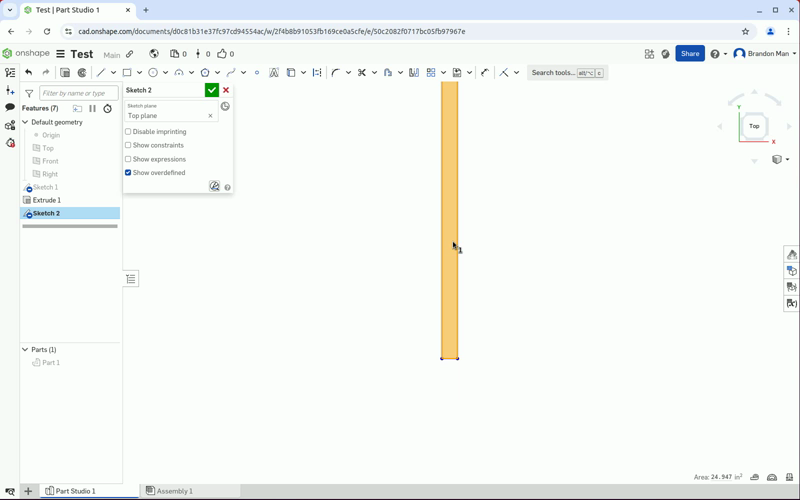
scroll(-6)
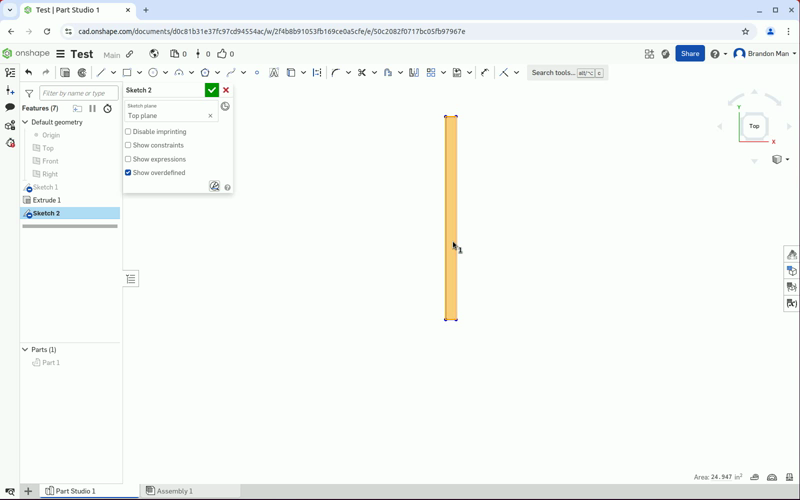
scroll(-6)
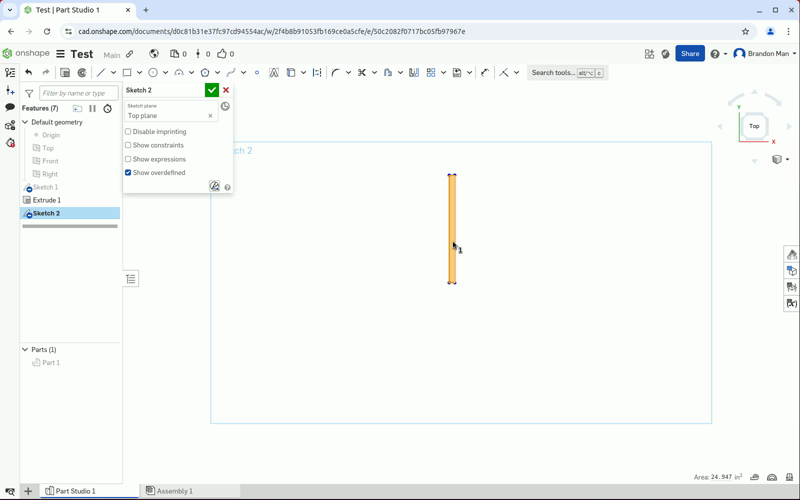
mouse_move(73, 352)
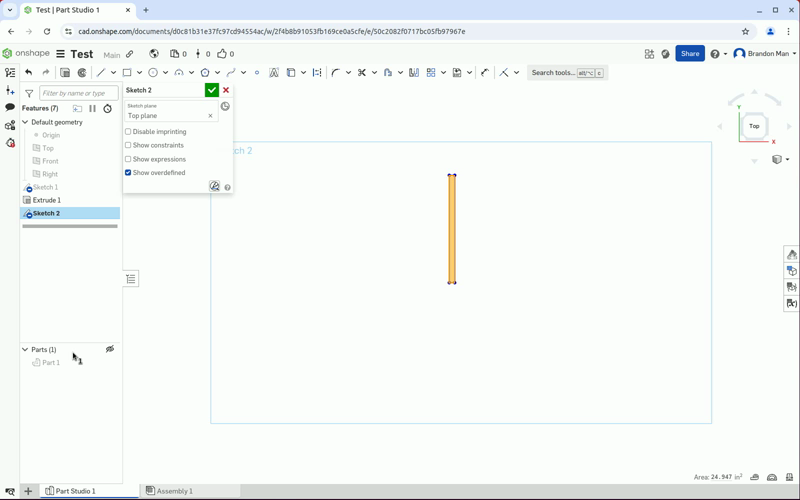
key(shift+y)
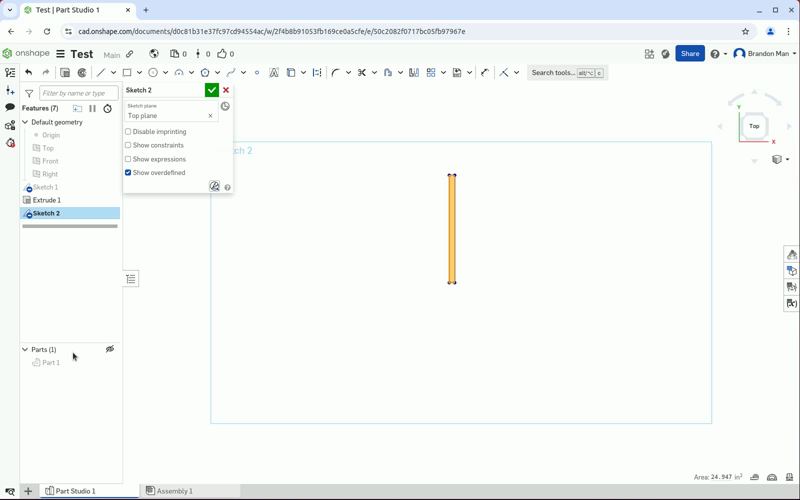
key(shift+e)
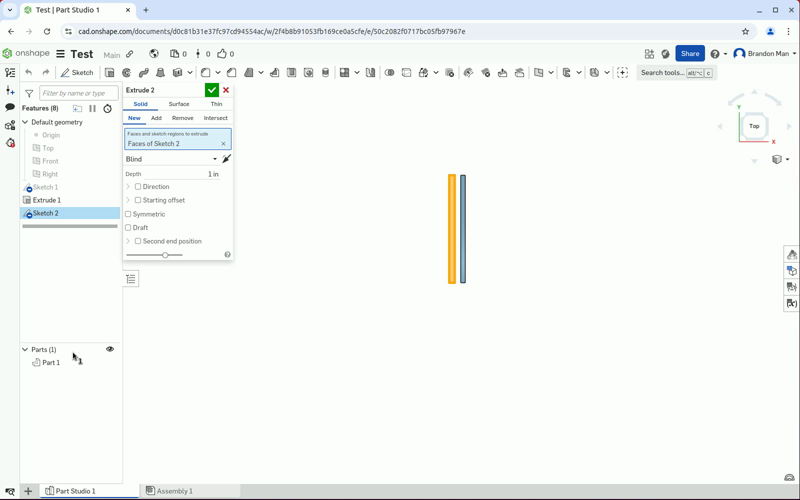
mouse_move(143, 106)
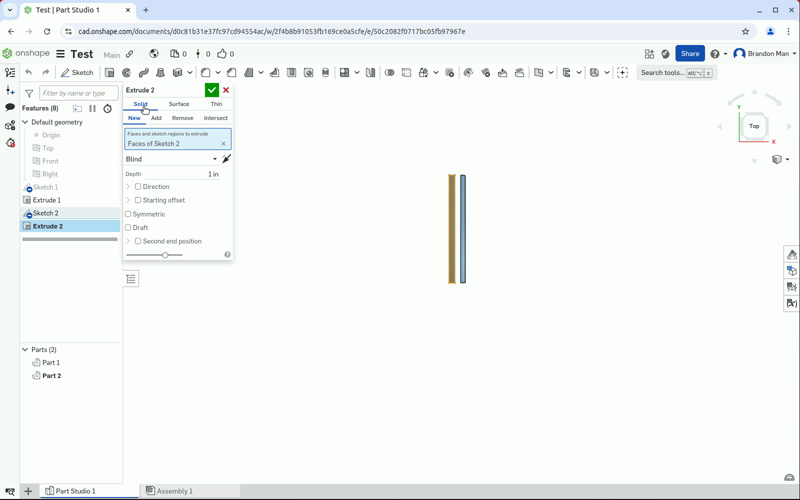
click(143, 106)
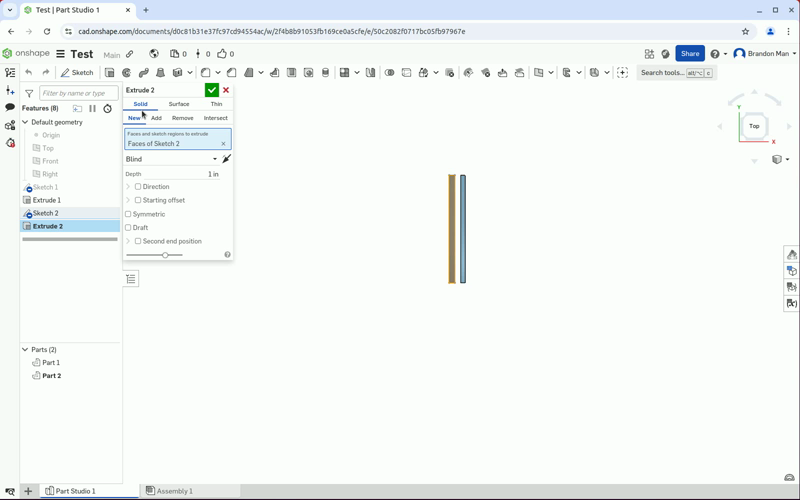
mouse_move(137, 120)
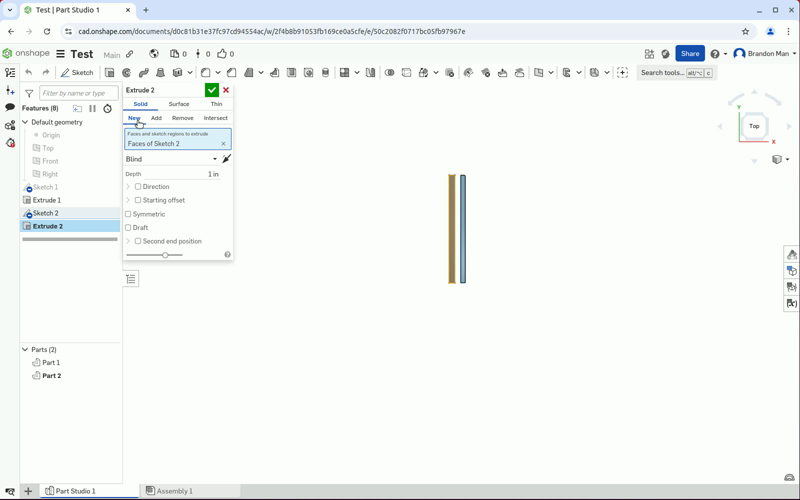
click(137, 120)
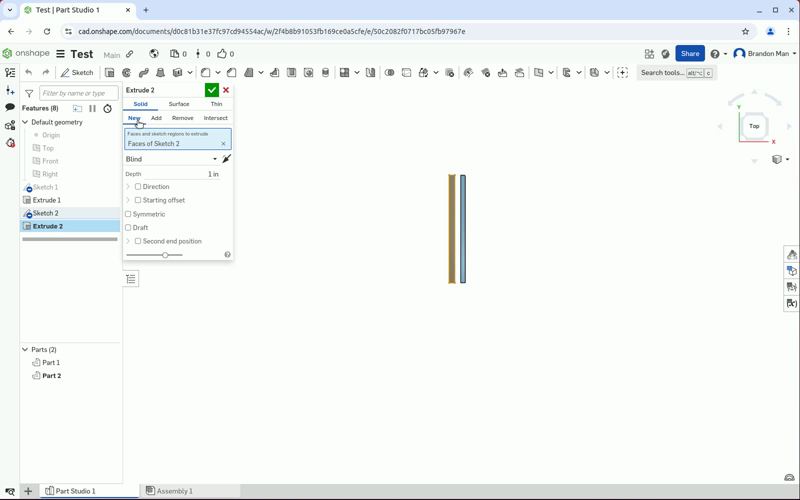
key(tab, 4)
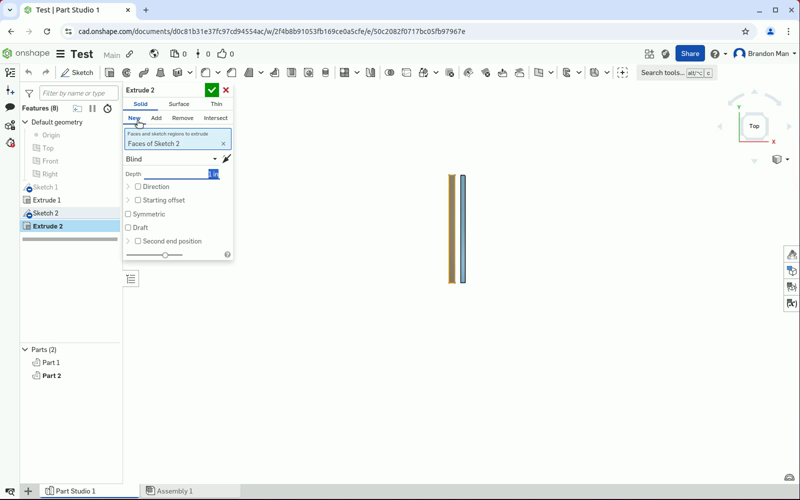
text(16.368)
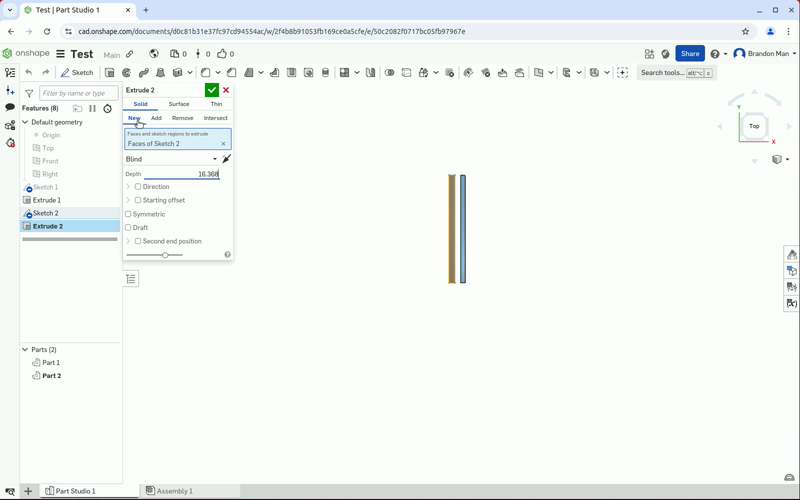
key(enter)
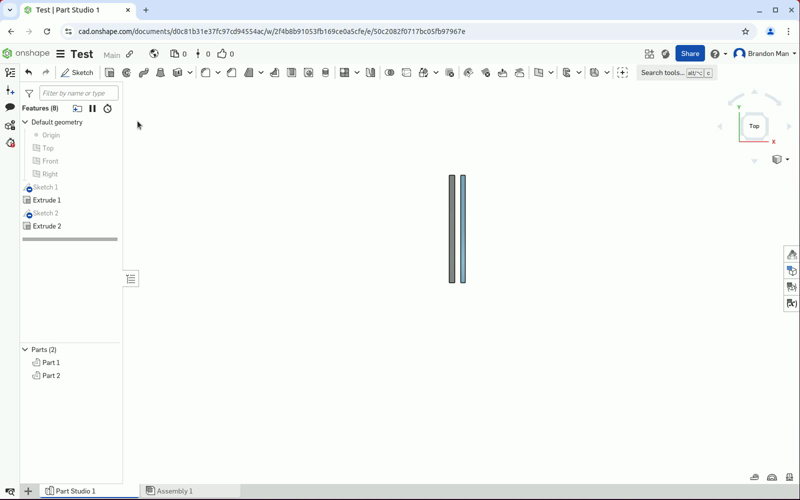
key(shift+h)
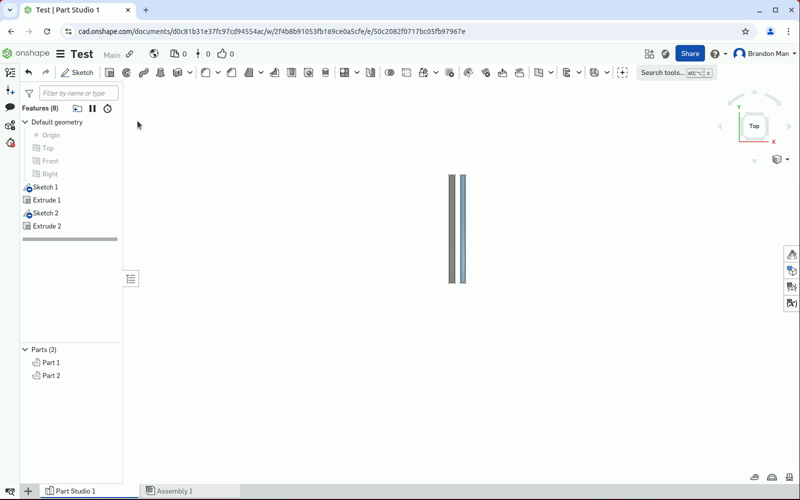
key(shift+h)
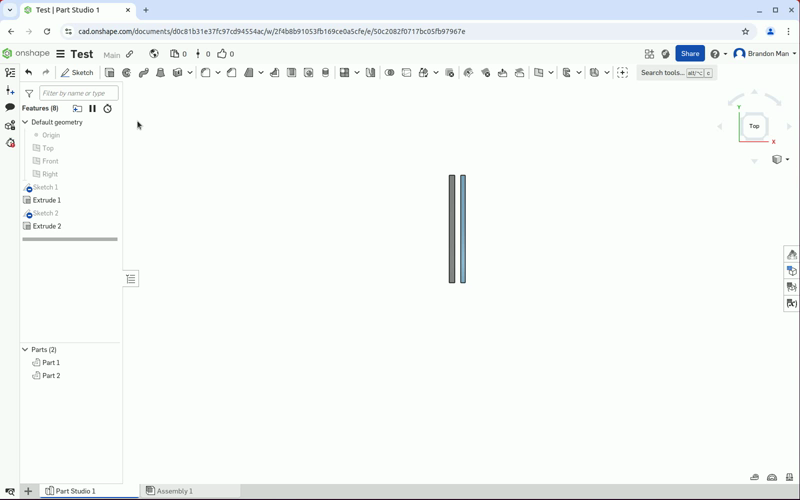
mouse_move(73, 189)
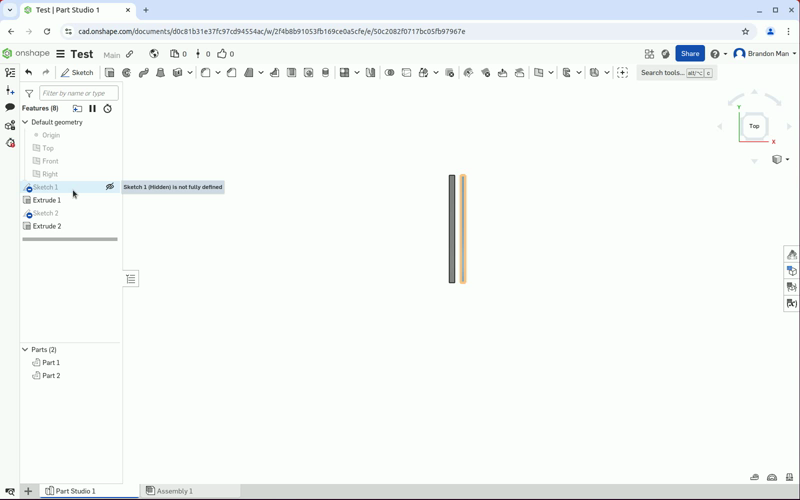
click(73, 189)
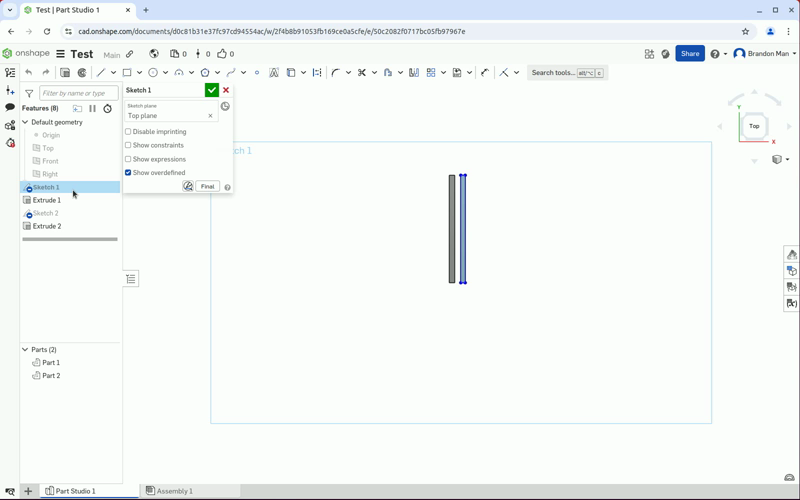
mouse_move(229, 92)
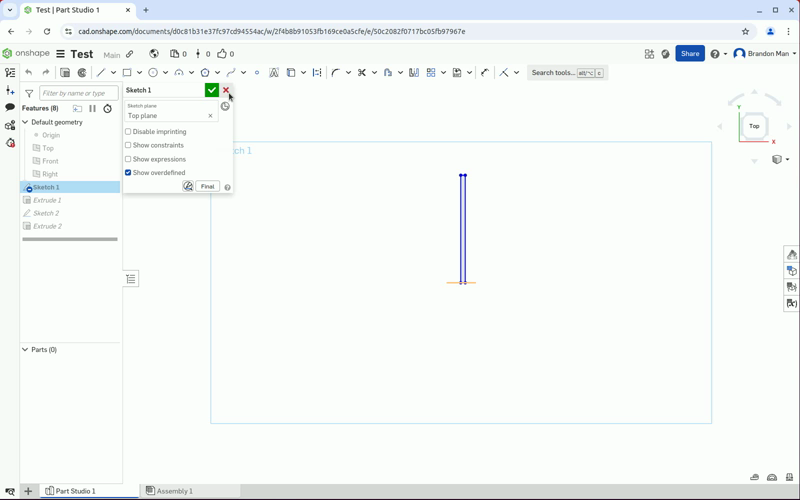
click(229, 92)
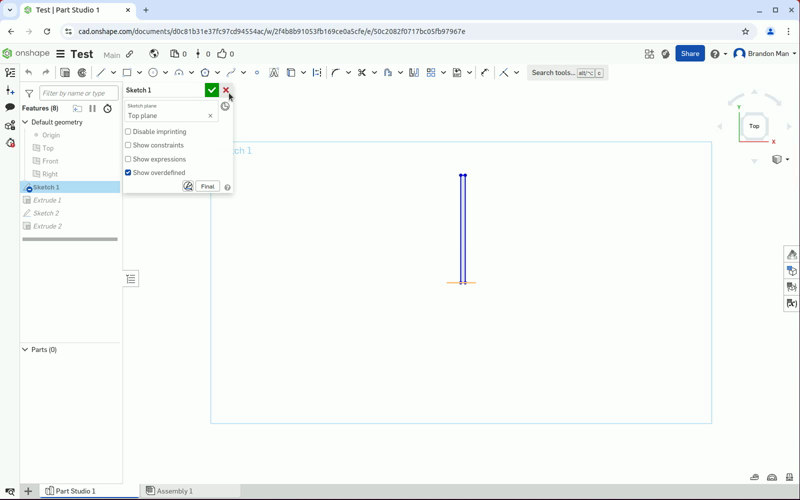
key(shift+s)
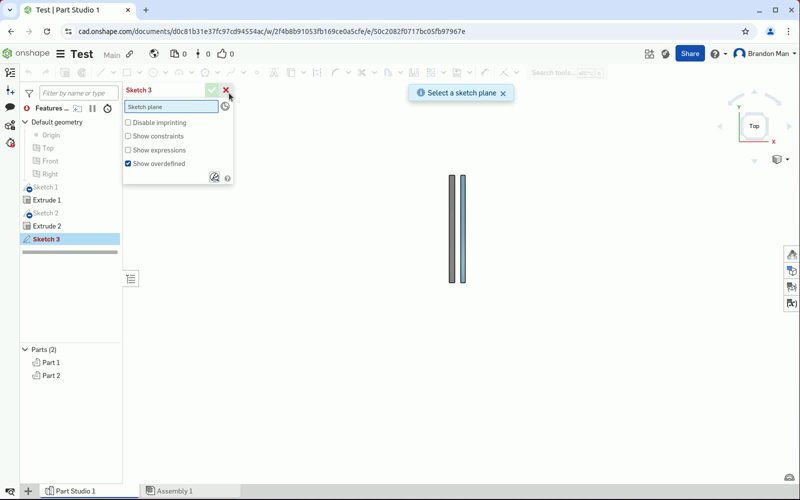
mouse_move(73, 150)
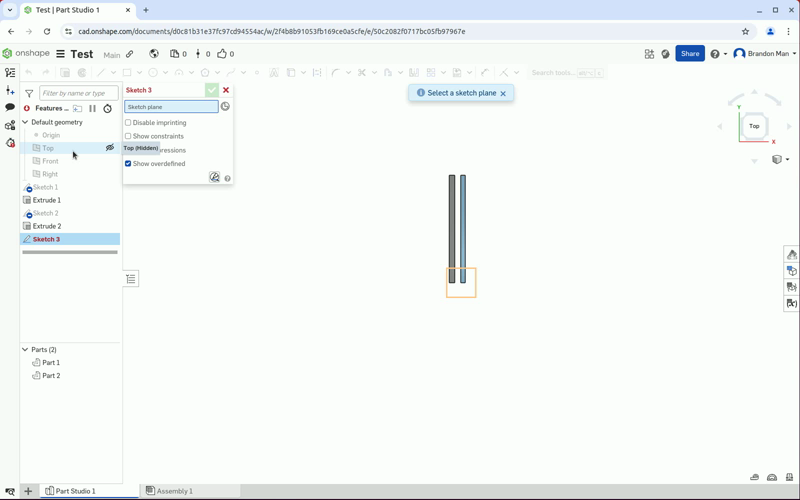
click(73, 150)
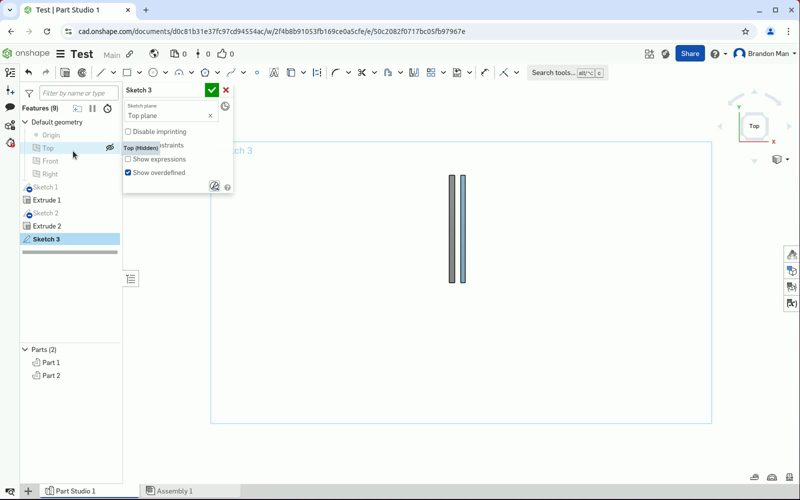
mouse_move(73, 352)
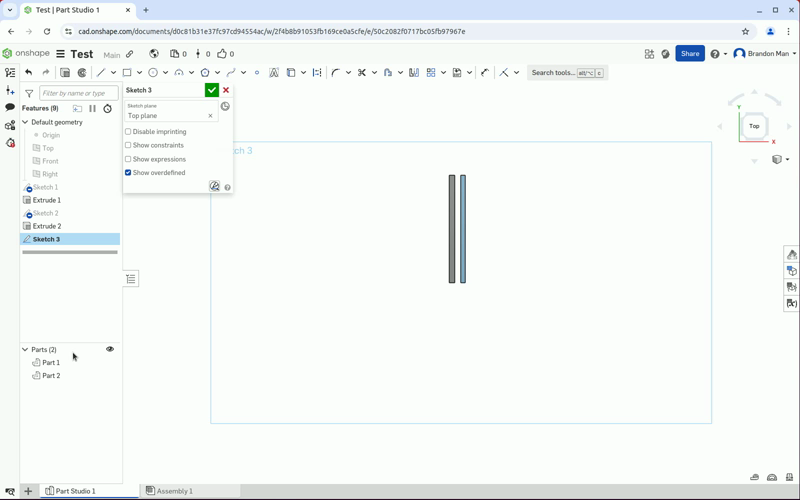
key(y)
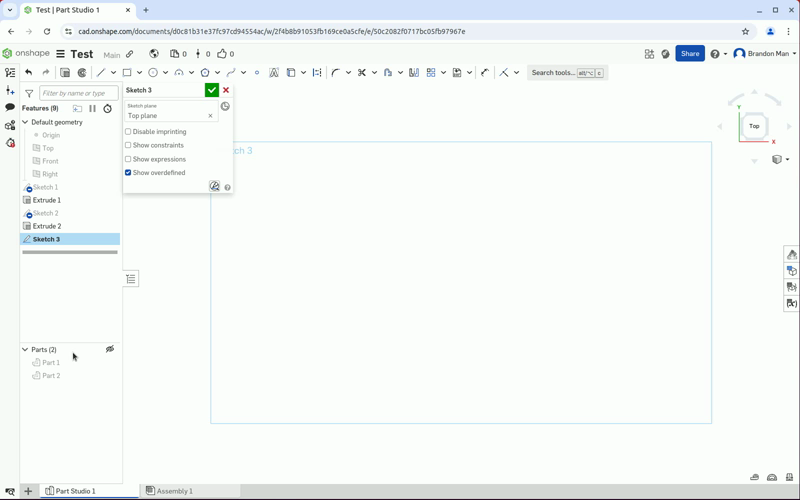
key(l)
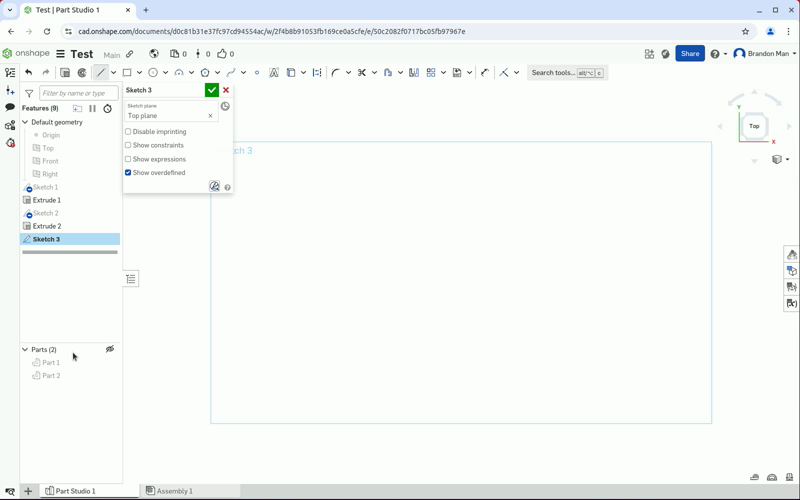
key_down(shift)
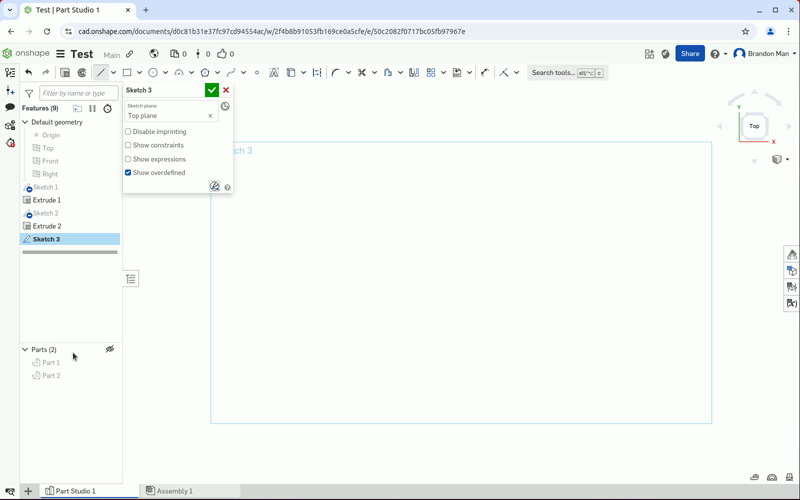
mouse_move(433, 282)
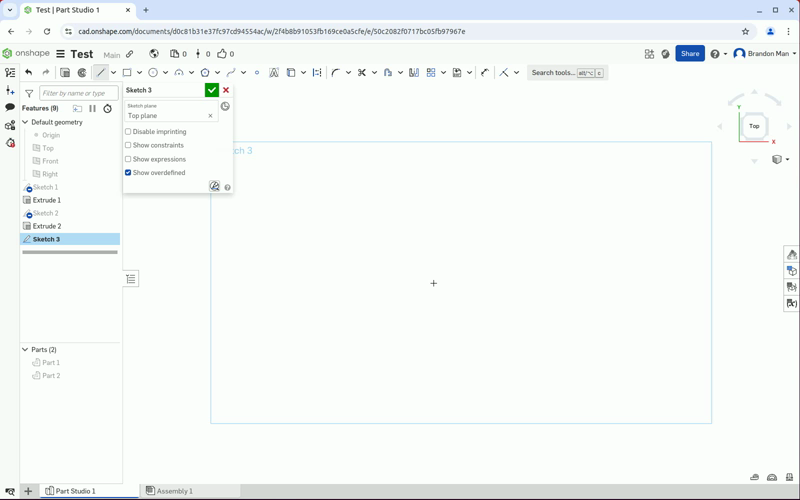
click(433, 282)
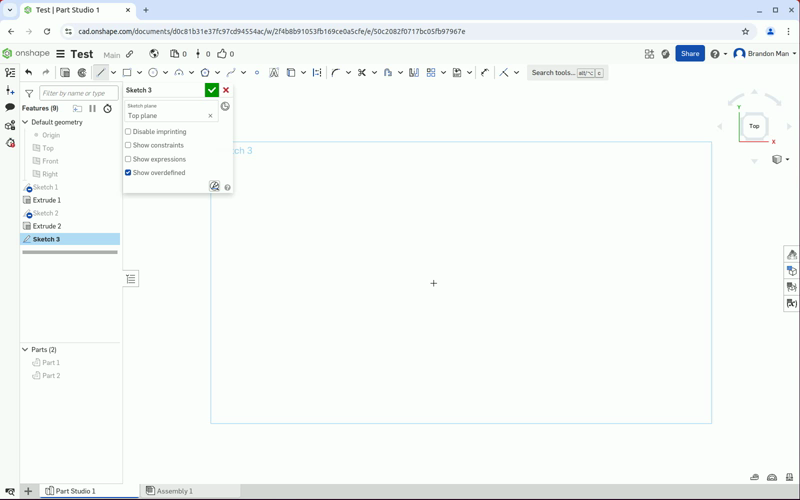
key_up(shift)
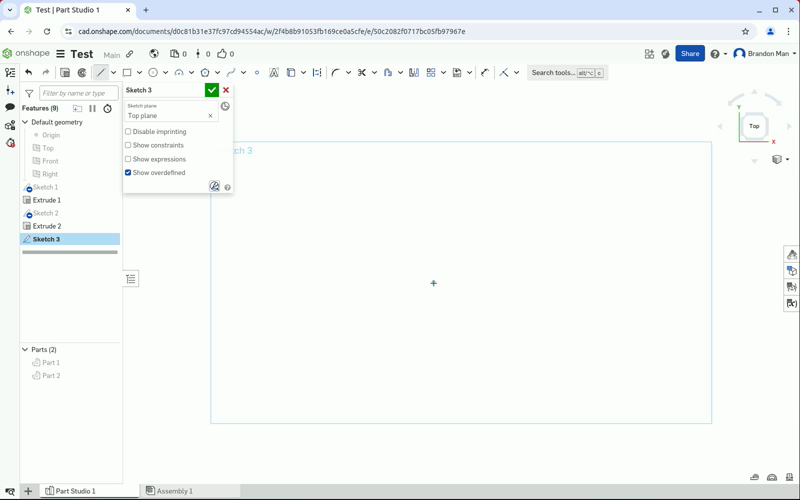
key_down(shift)
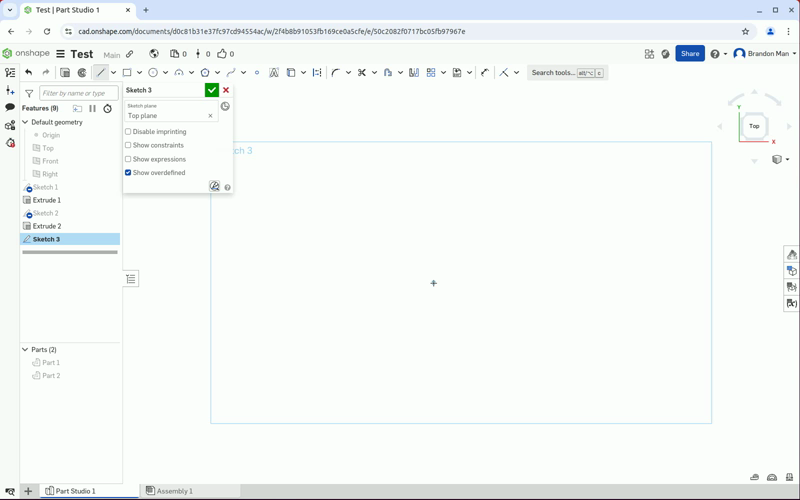
mouse_move(463, 282)
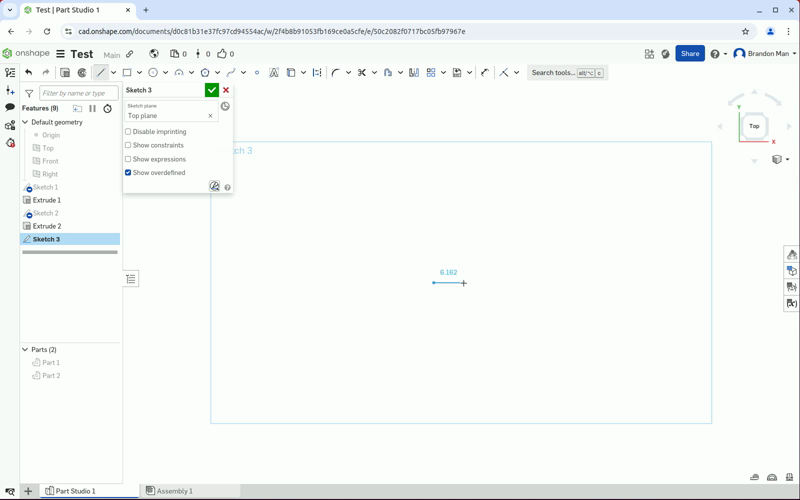
mouse_move(440, 282)
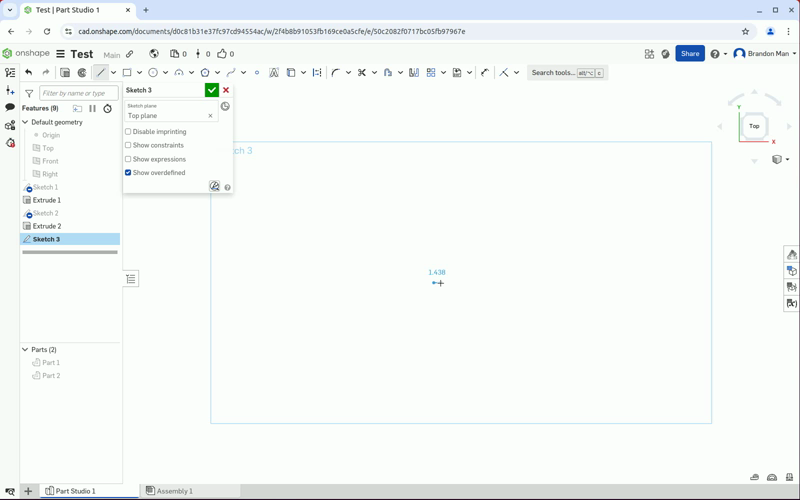
scroll(6)
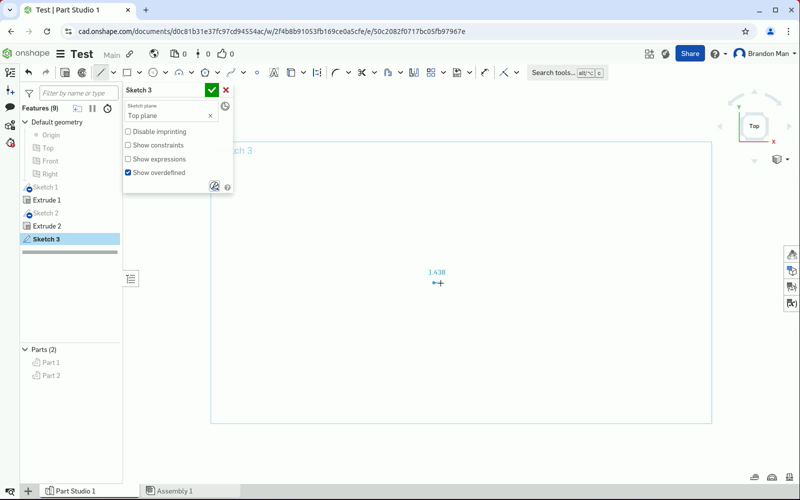
scroll(6)
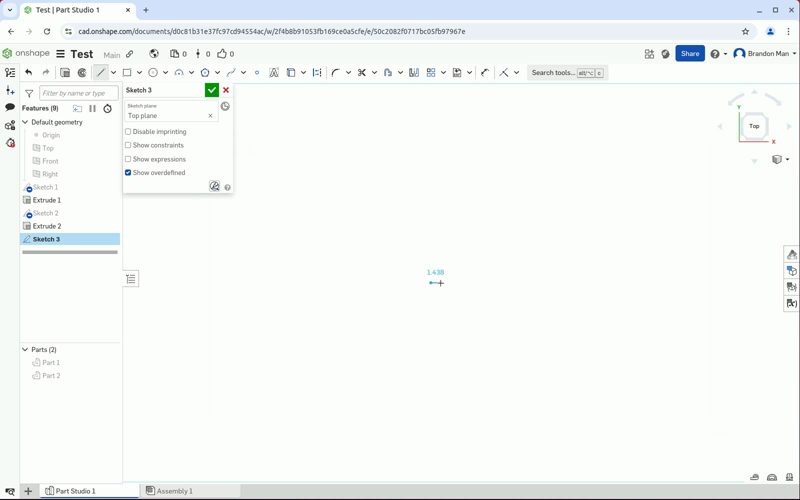
scroll(6)
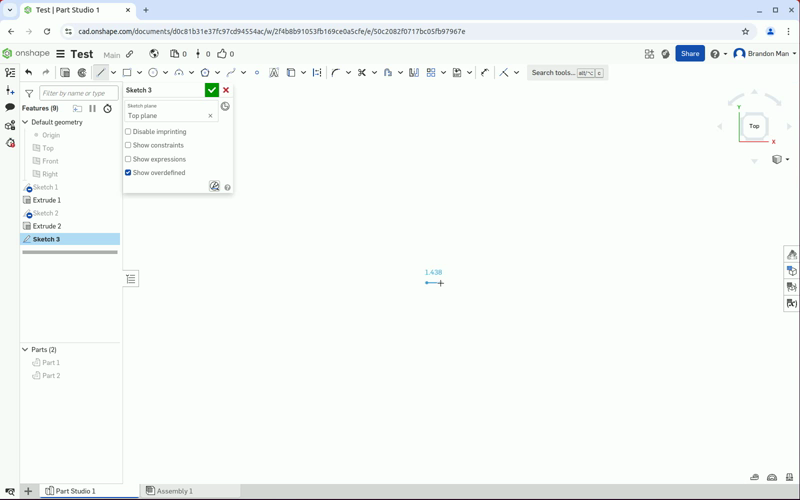
scroll(6)
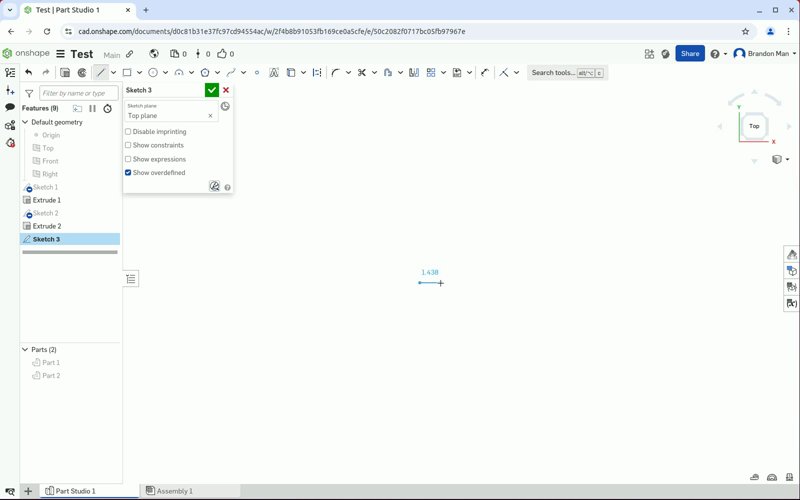
scroll(6)
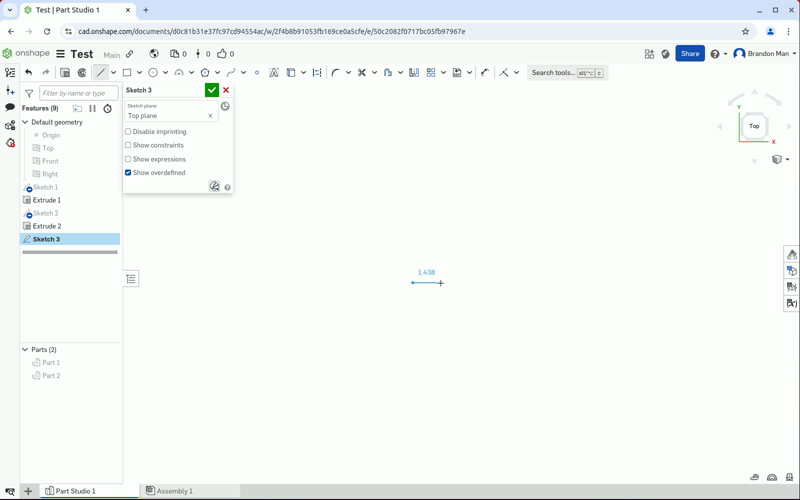
scroll(6)
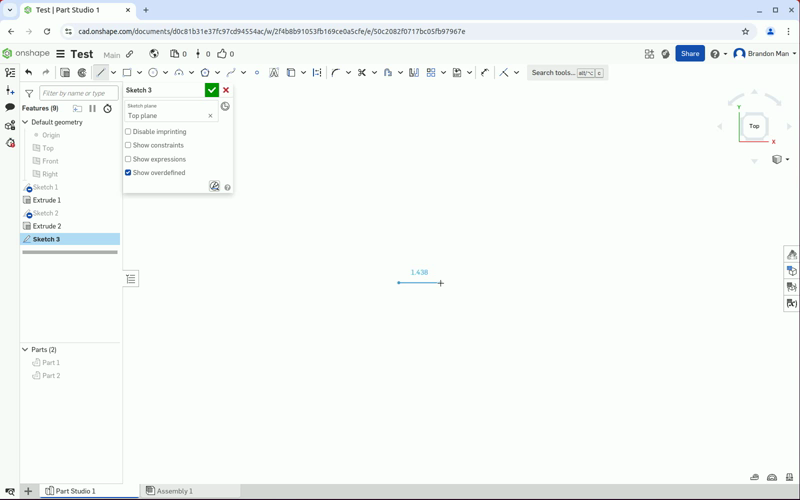
scroll(6)
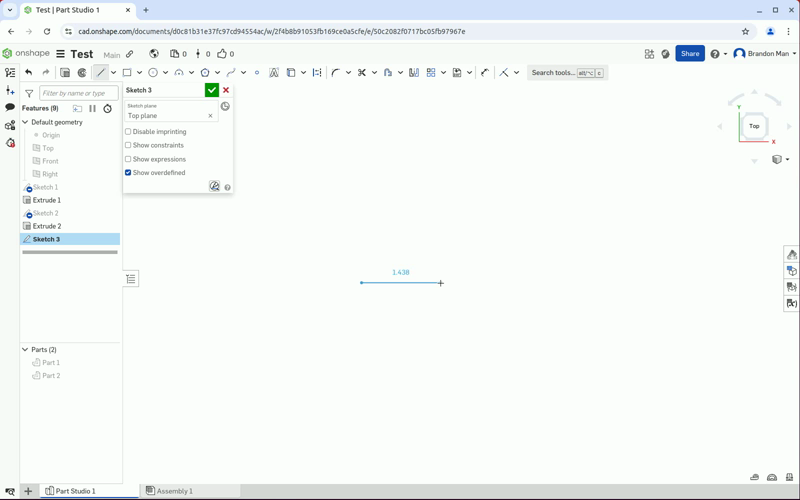
click(440, 282)
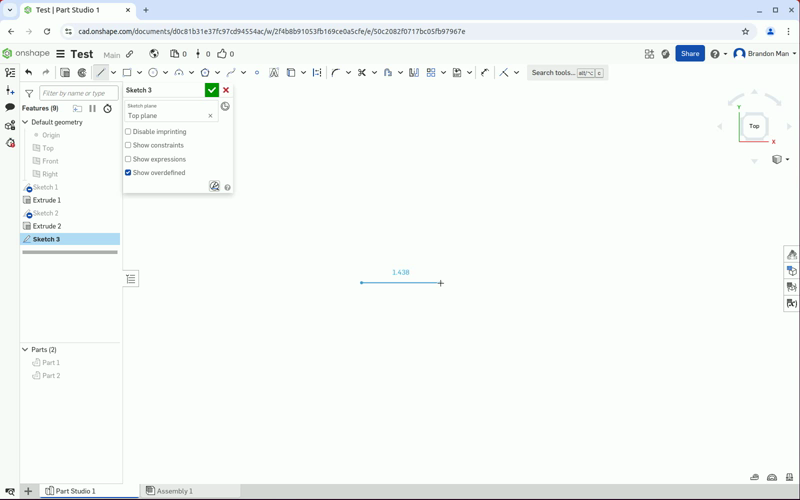
scroll(-6)
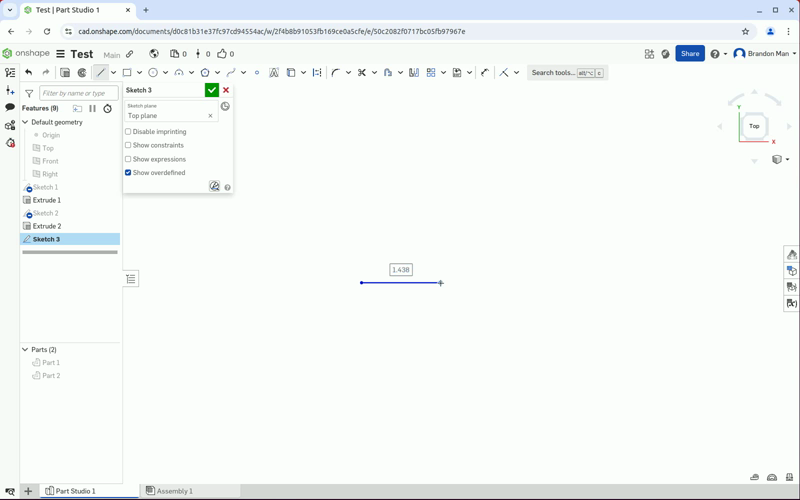
scroll(-6)
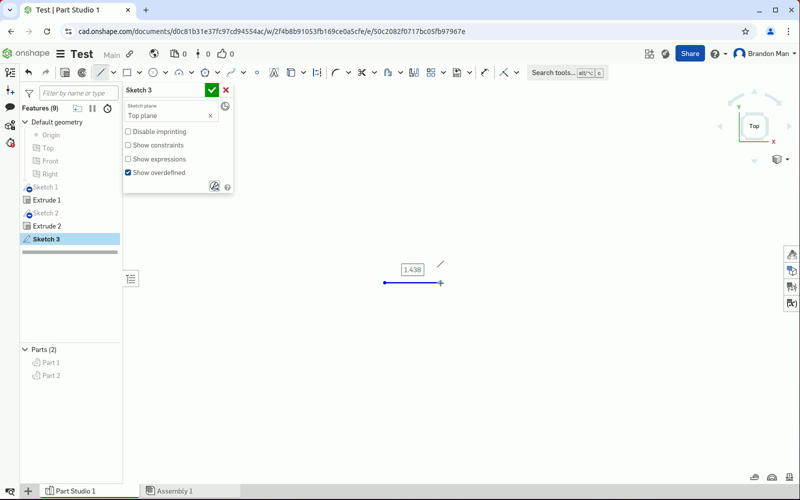
scroll(-6)
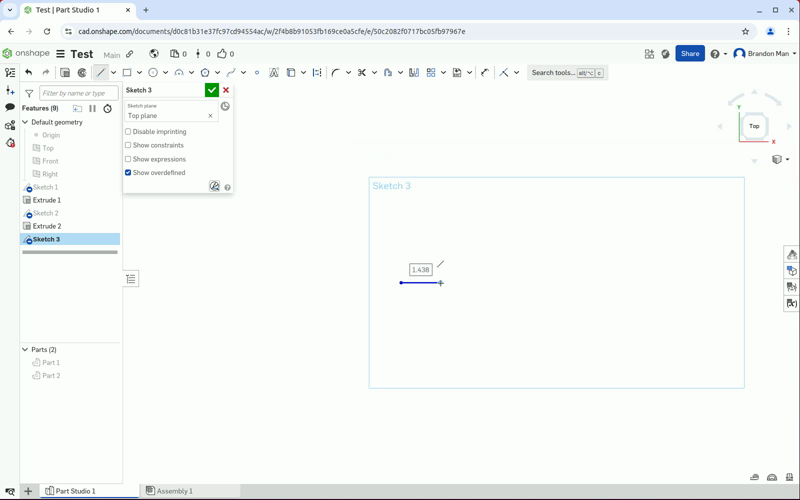
scroll(-6)
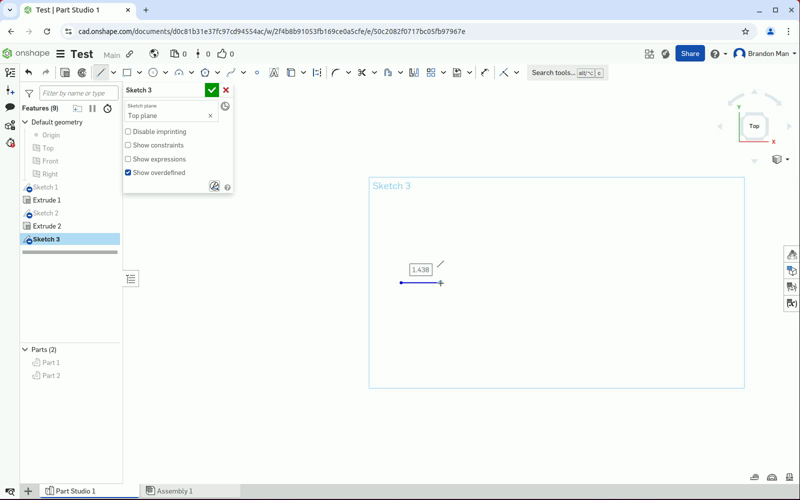
scroll(-6)
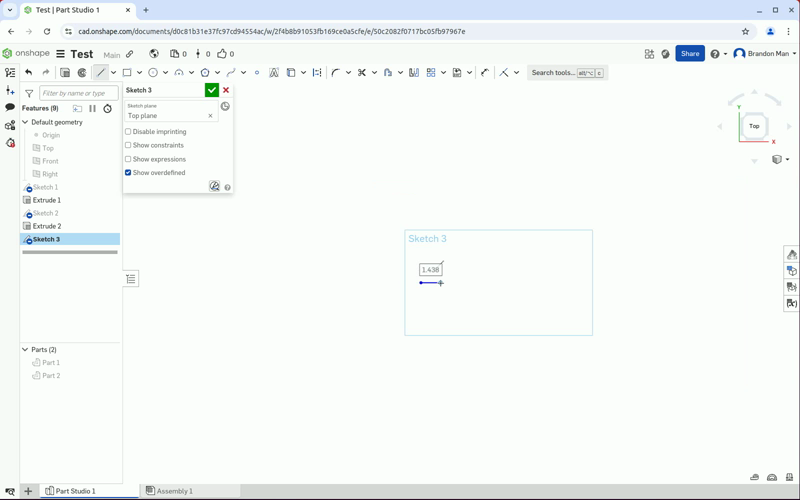
scroll(-6)
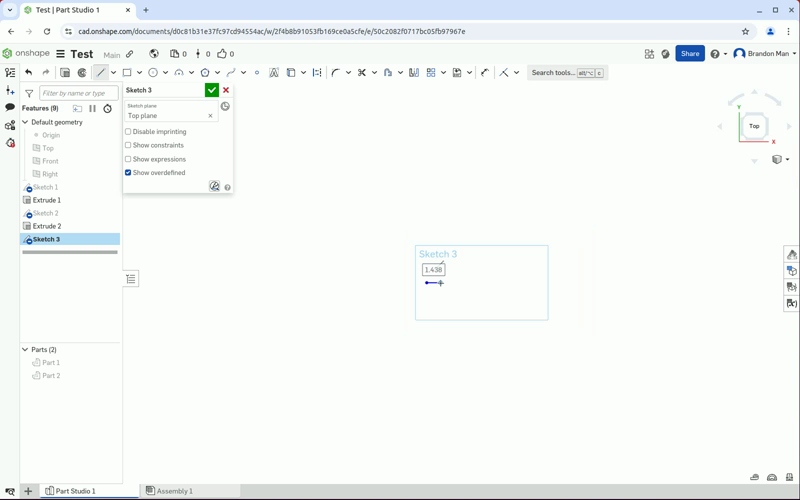
scroll(-6)
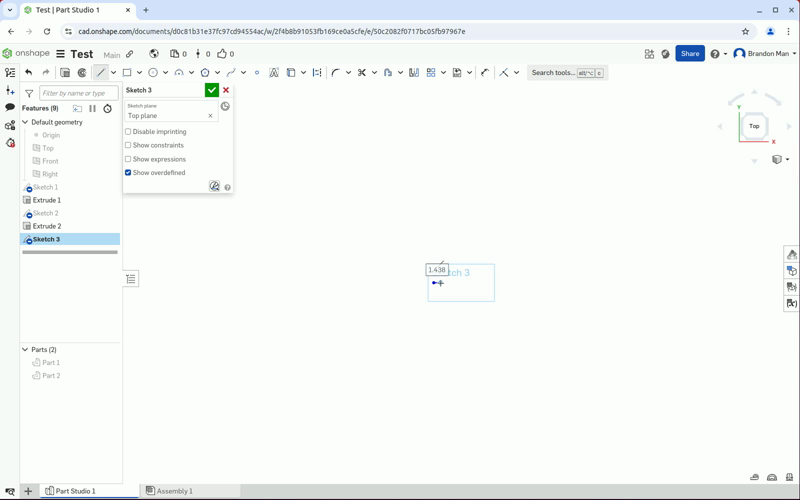
key_up(shift)
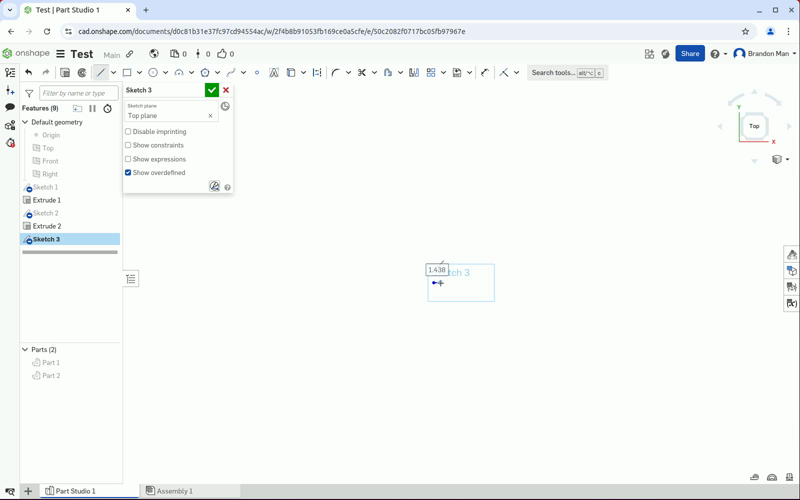
key_down(shift)
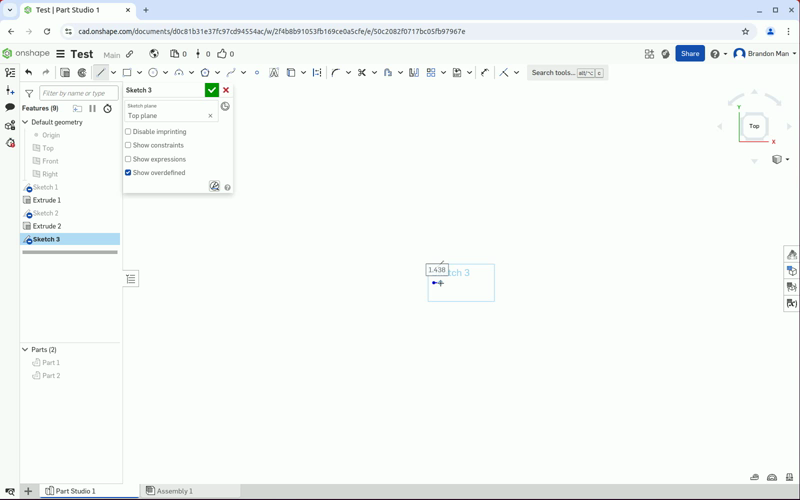
mouse_move(440, 175)
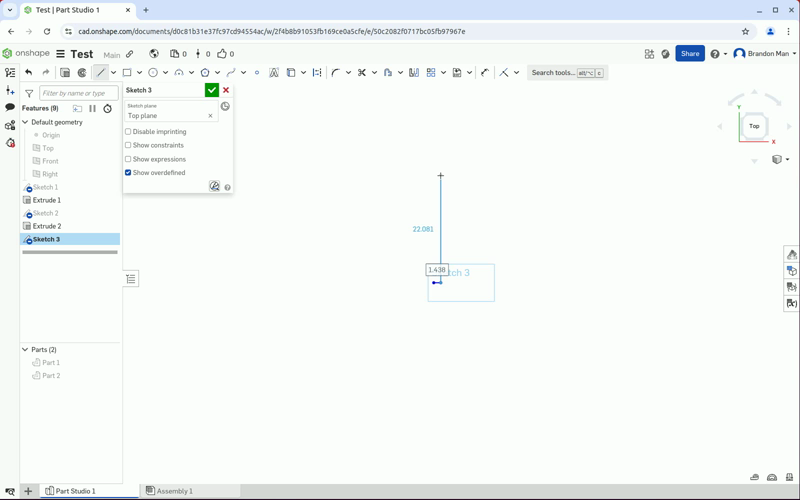
click(440, 175)
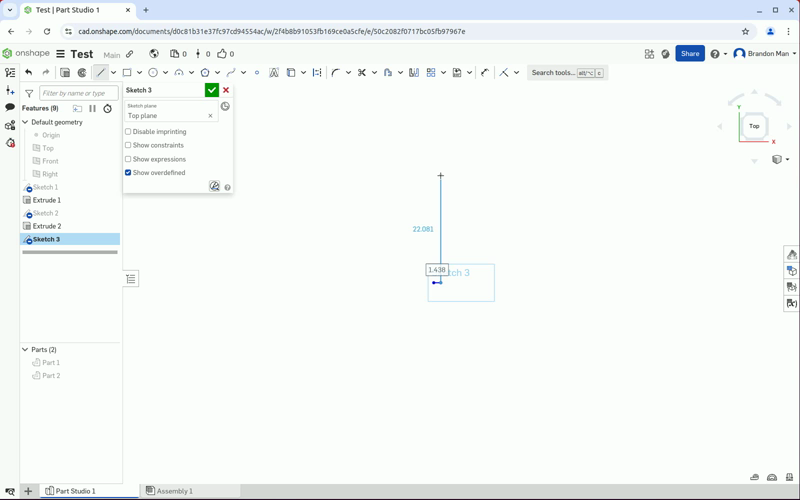
key_up(shift)
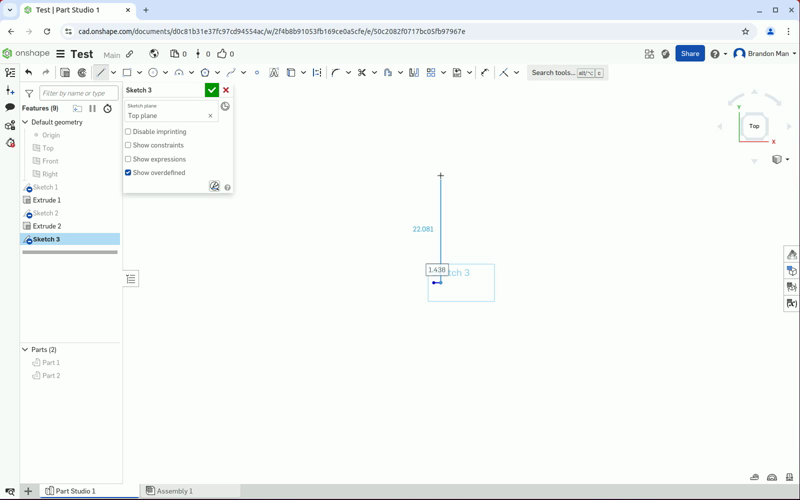
key_down(shift)
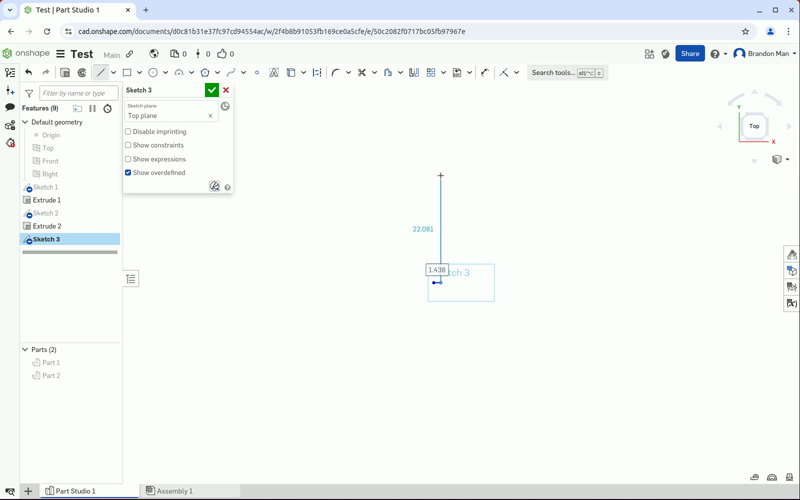
mouse_move(470, 175)
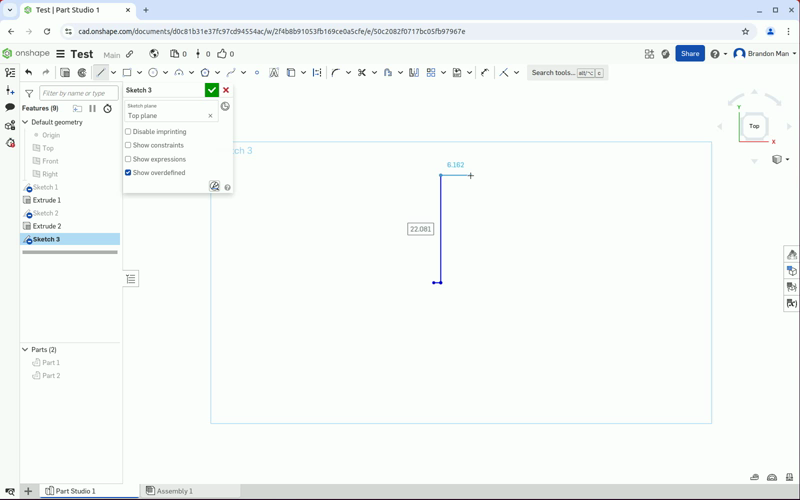
mouse_move(433, 175)
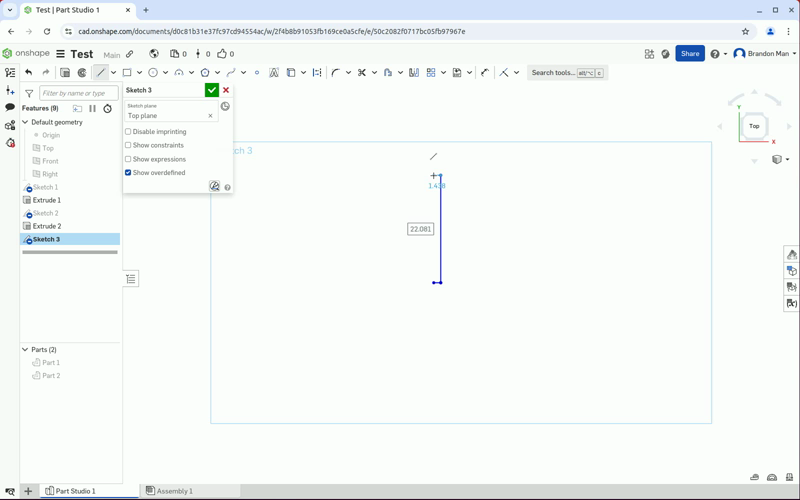
scroll(6)
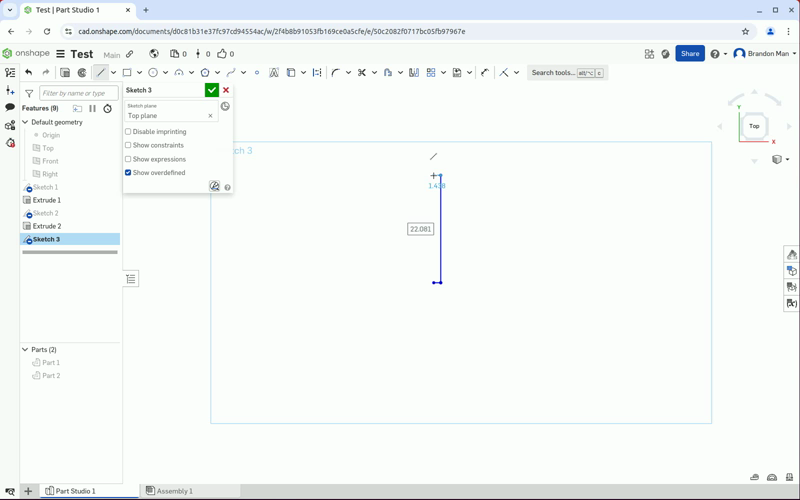
scroll(6)
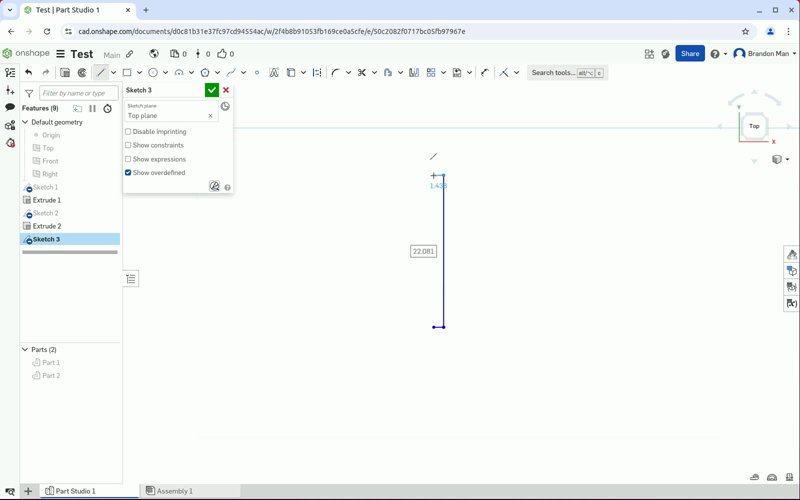
scroll(6)
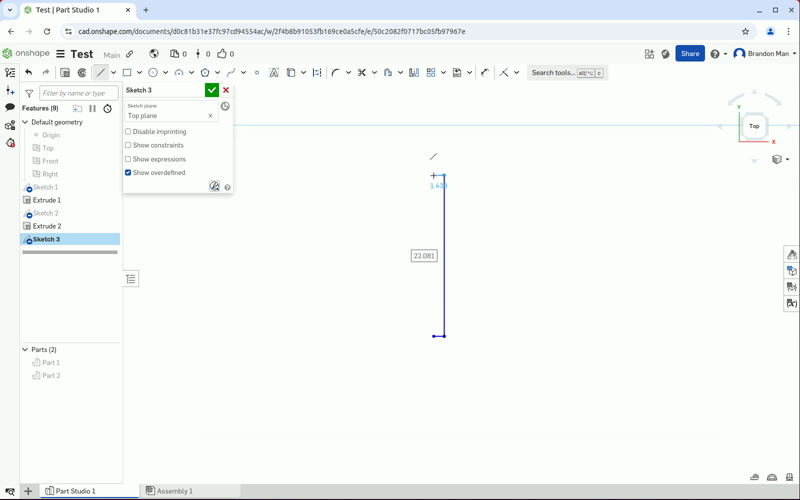
scroll(6)
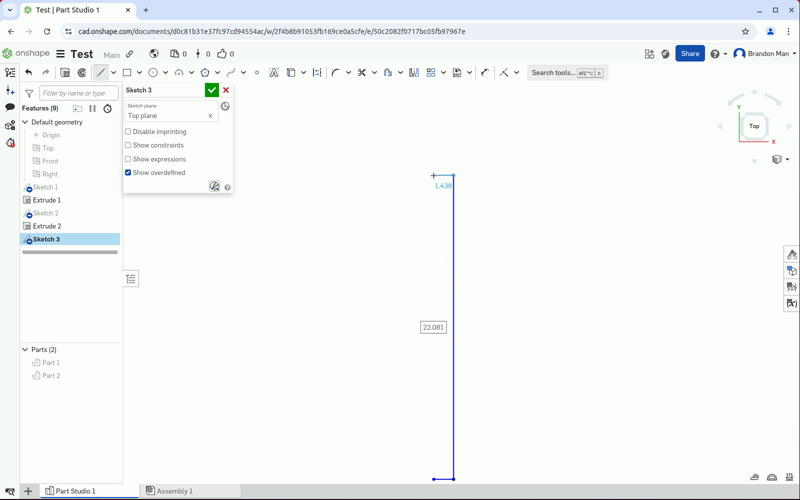
scroll(6)
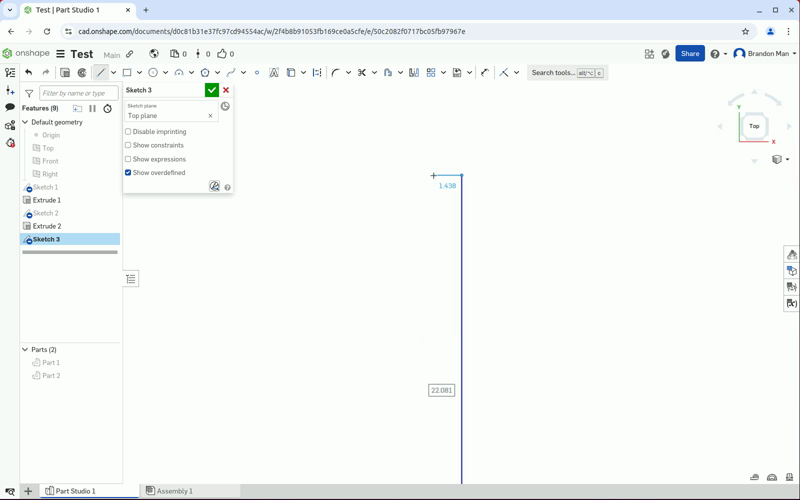
scroll(6)
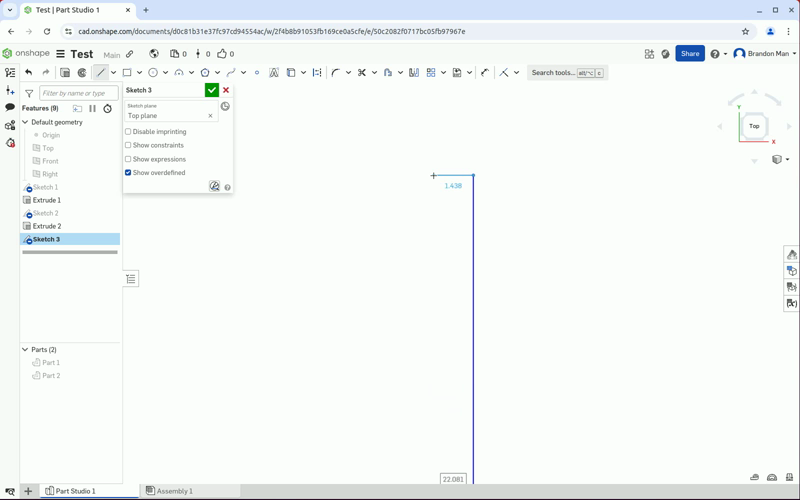
scroll(6)
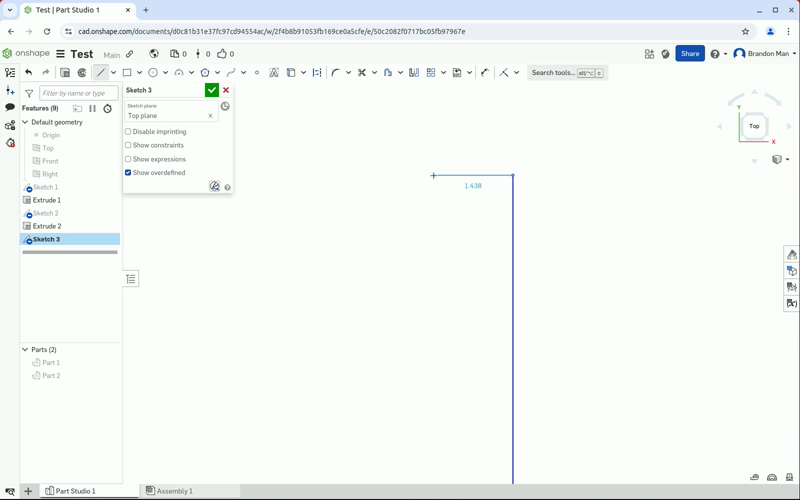
click(433, 175)
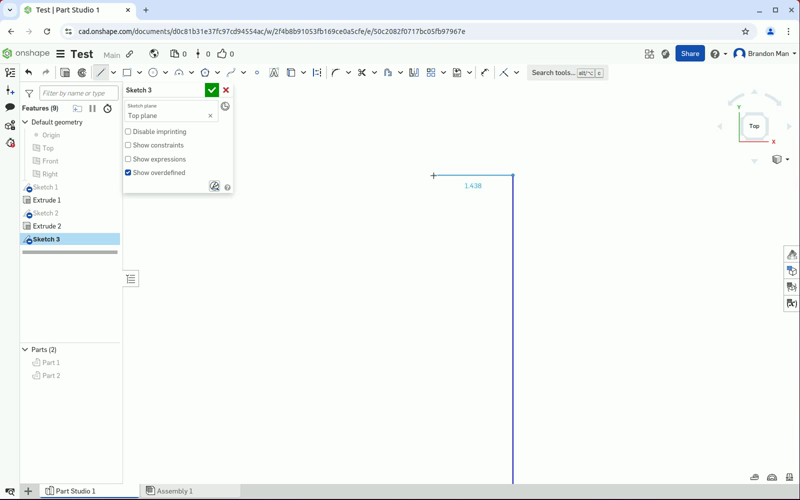
scroll(-6)
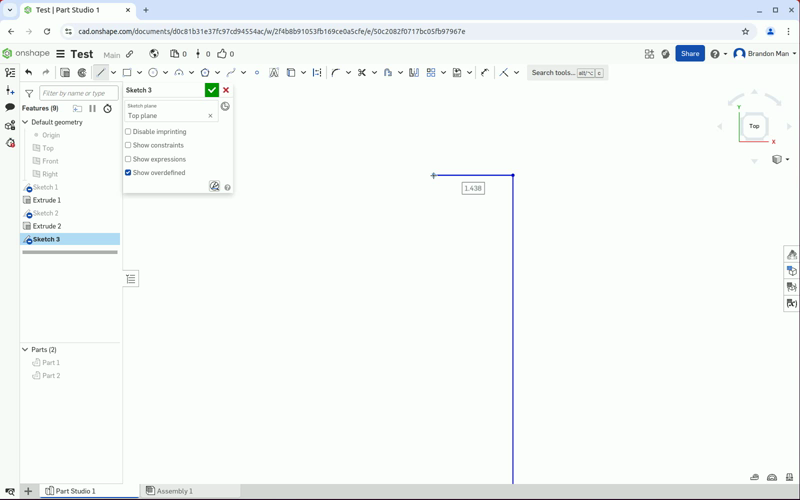
scroll(-6)
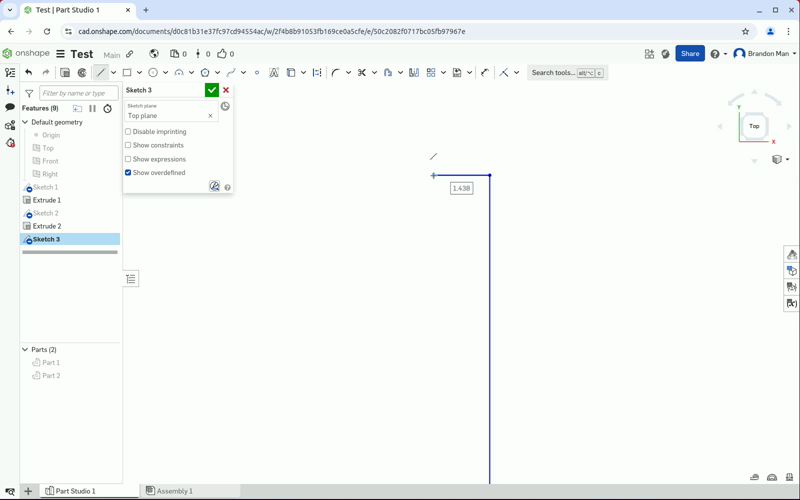
scroll(-6)
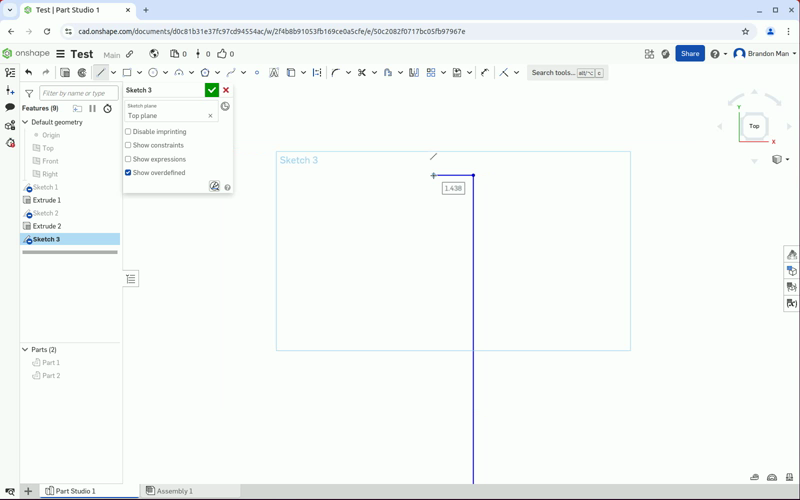
scroll(-6)
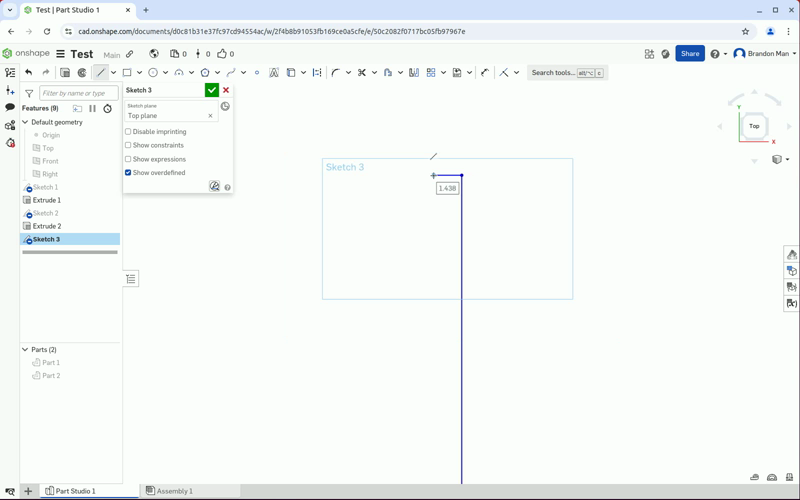
scroll(-6)
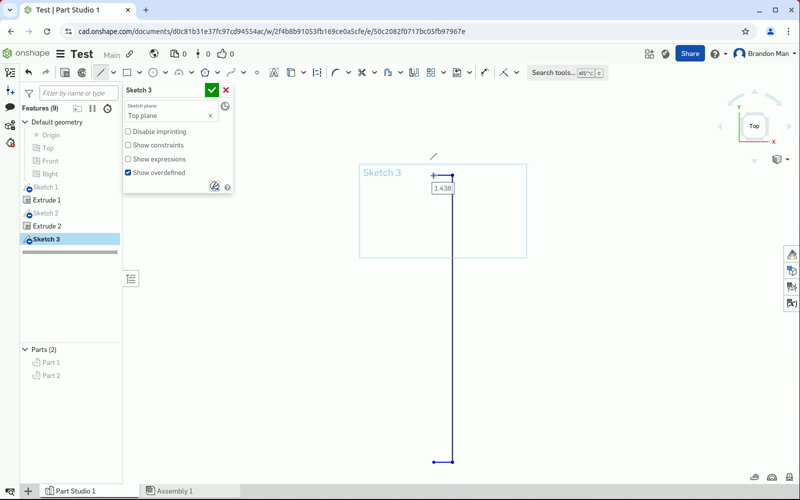
scroll(-6)
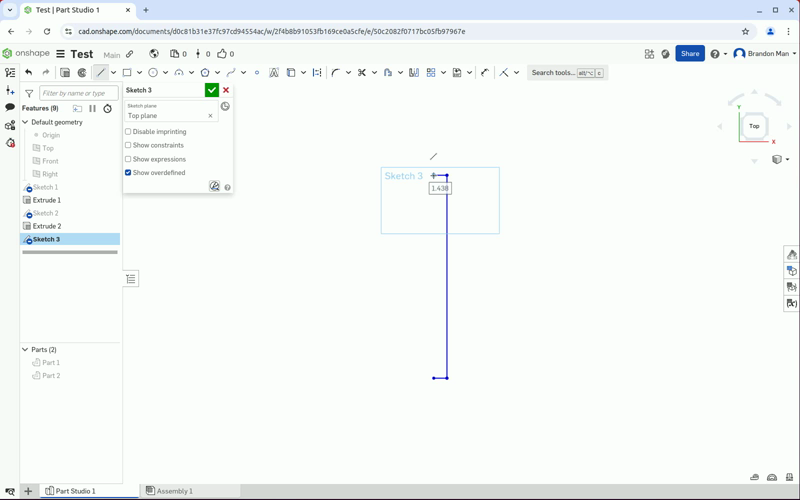
scroll(-6)
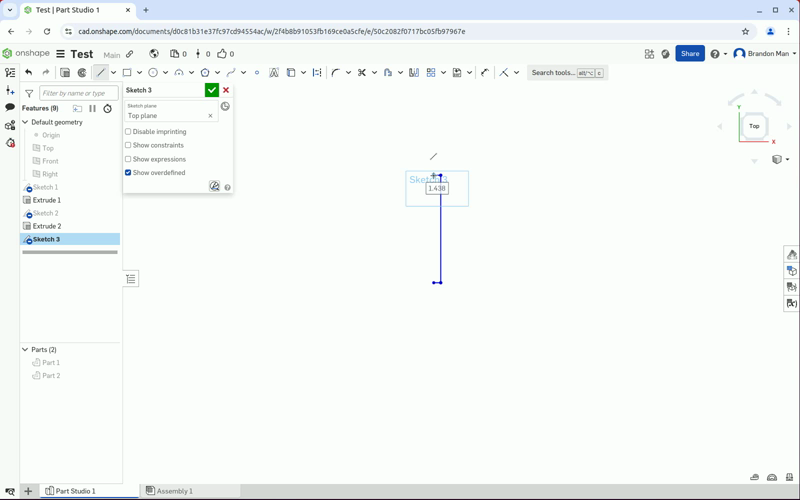
key_up(shift)
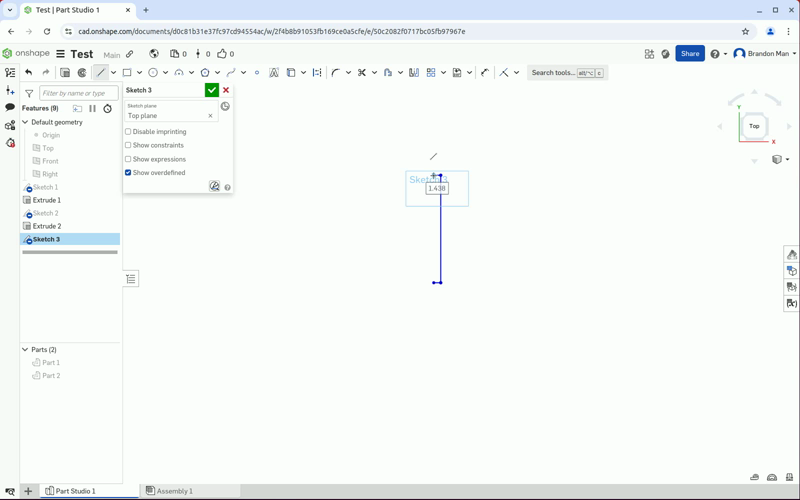
key_down(shift)
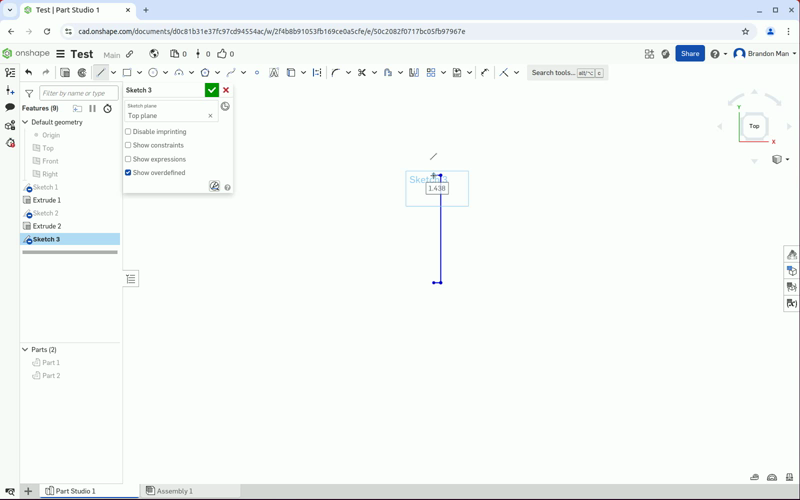
mouse_move(433, 282)
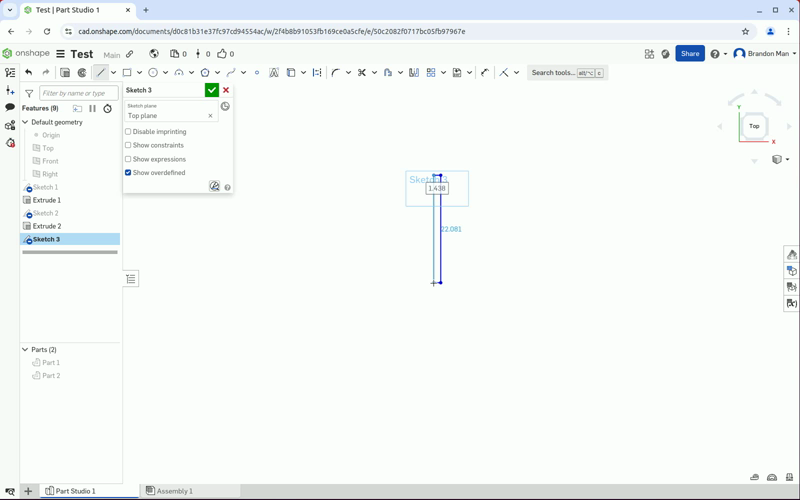
key_up(shift)
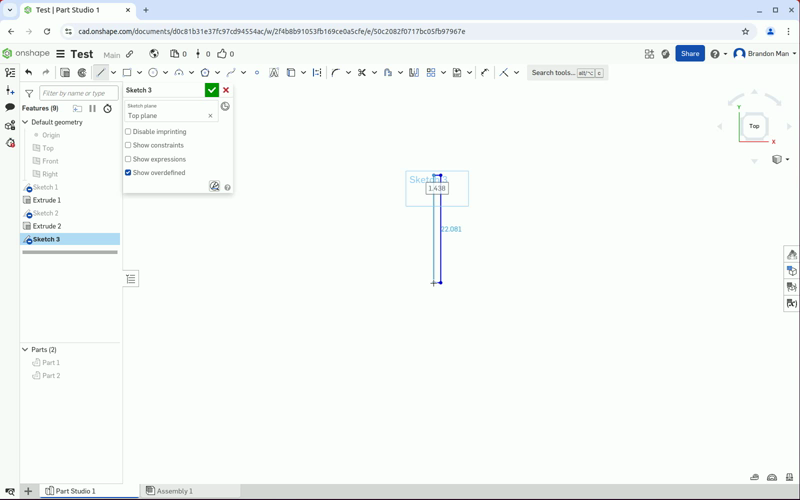
click(433, 282)
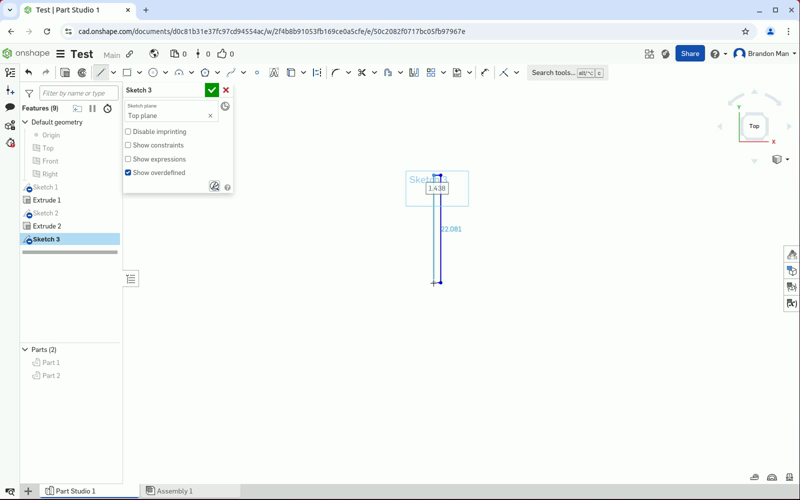
key(esc)
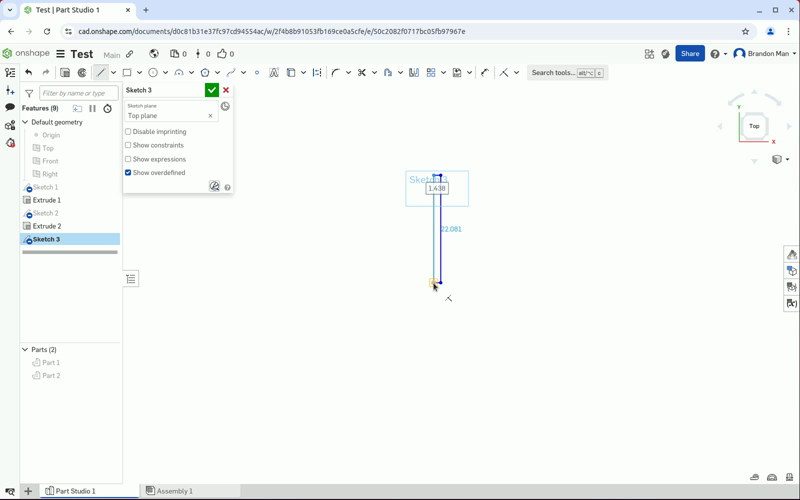
mouse_move(435, 201)
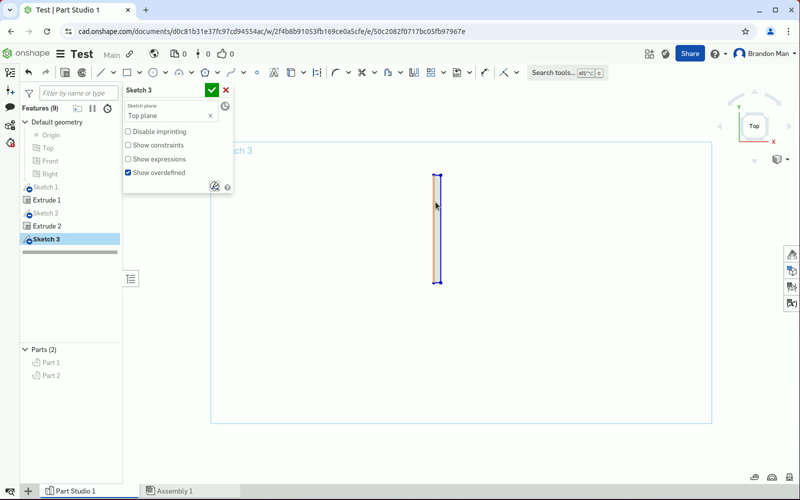
scroll(6)
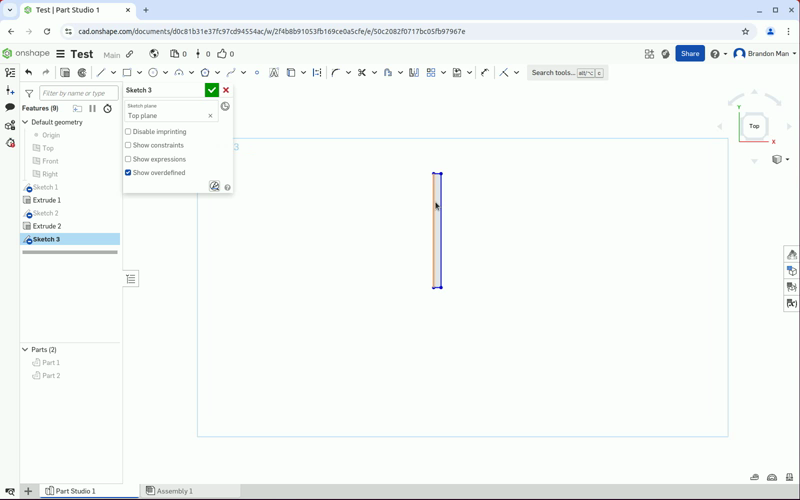
scroll(6)
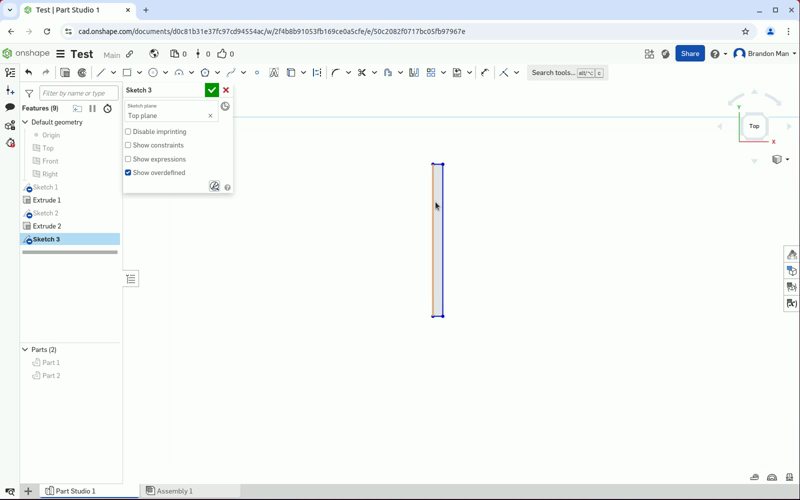
scroll(6)
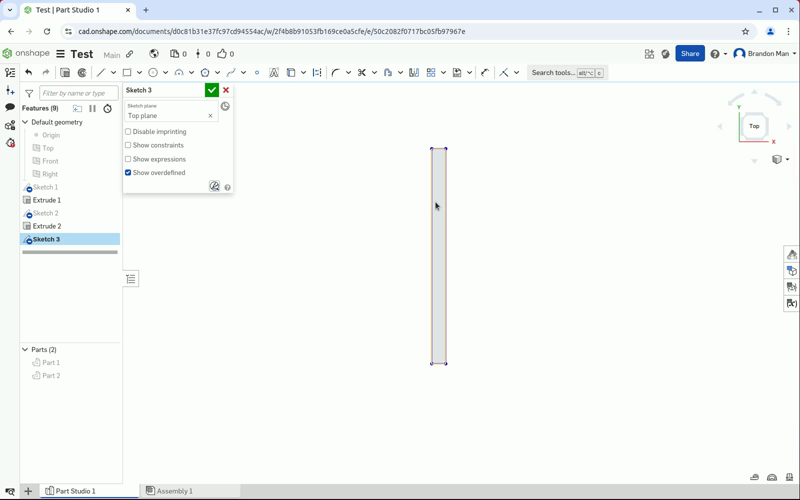
scroll(6)
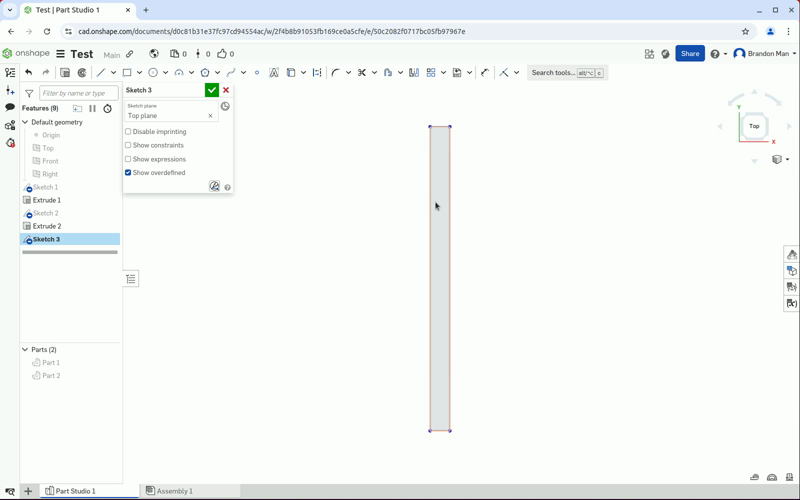
scroll(6)
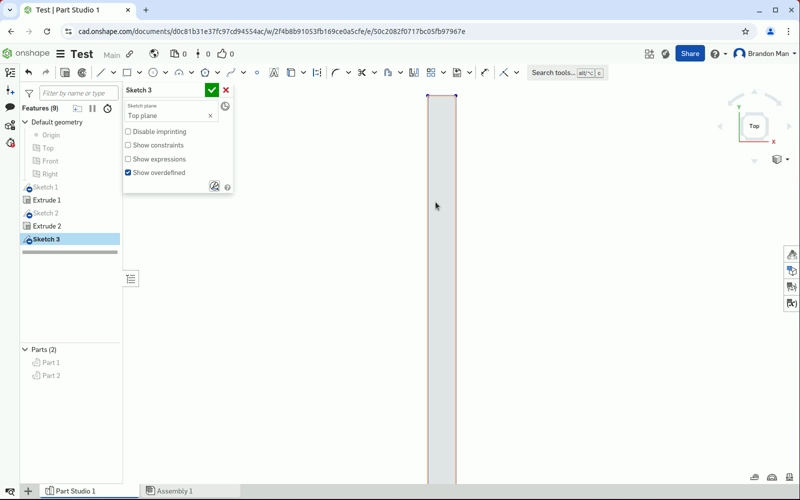
scroll(6)
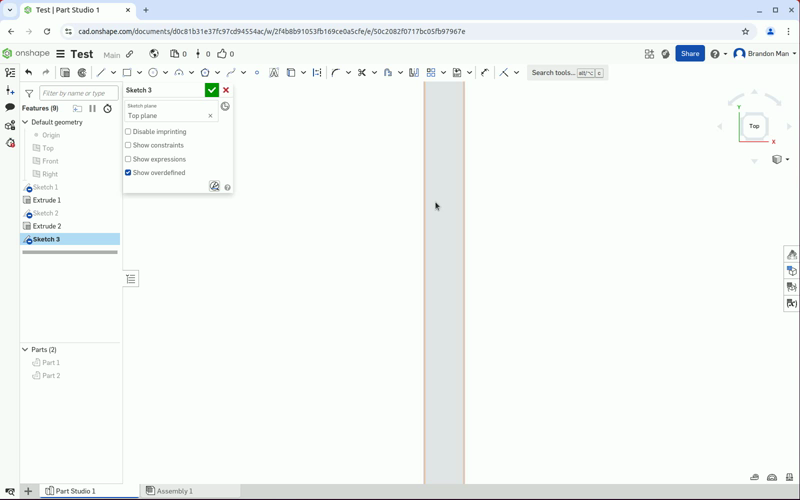
scroll(6)
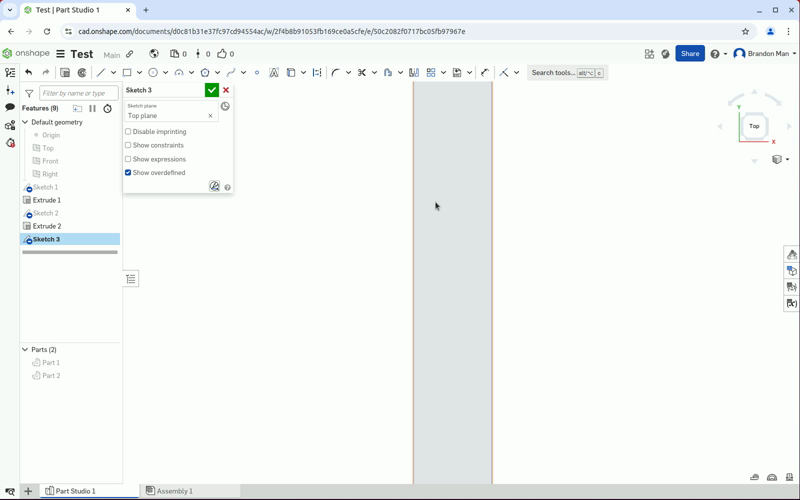
click(435, 201)
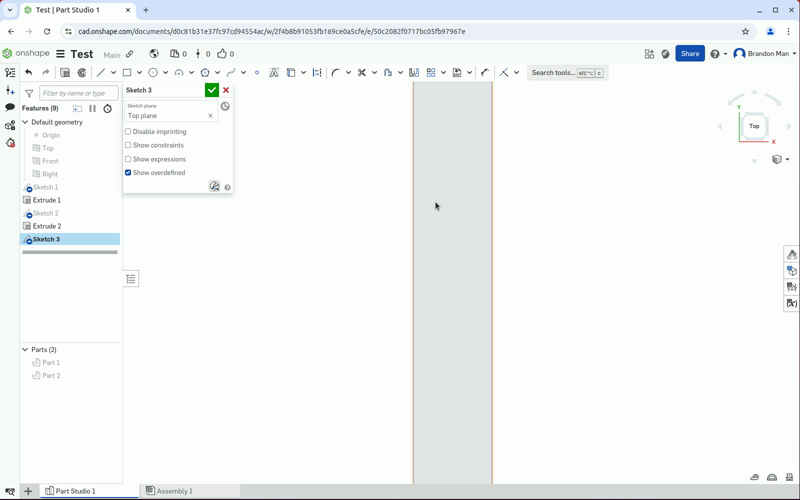
scroll(-6)
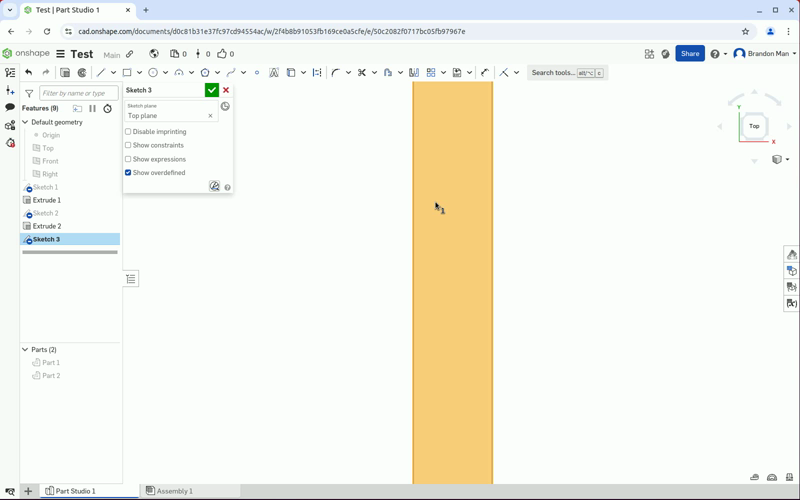
scroll(-6)
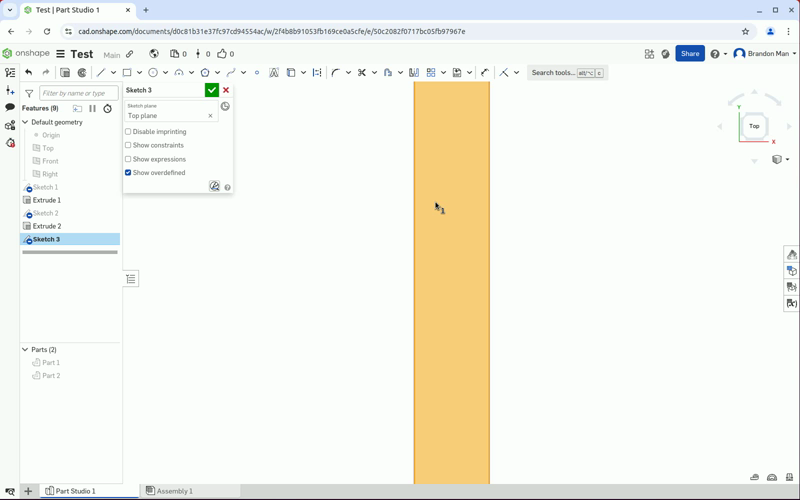
scroll(-6)
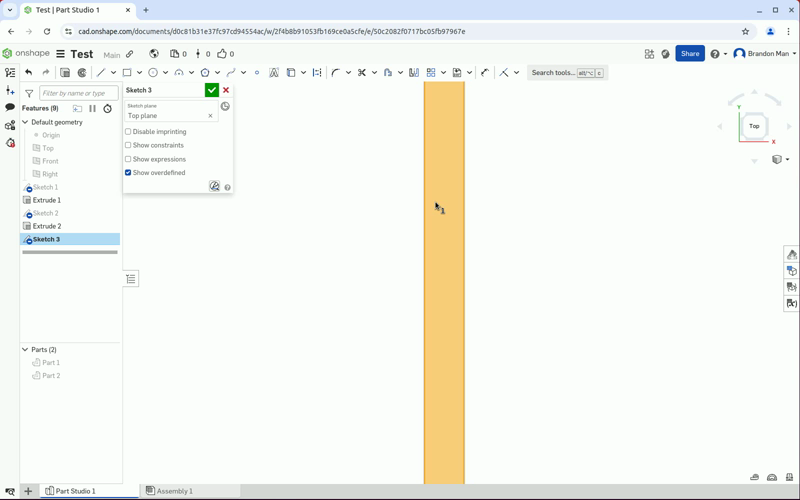
scroll(-6)
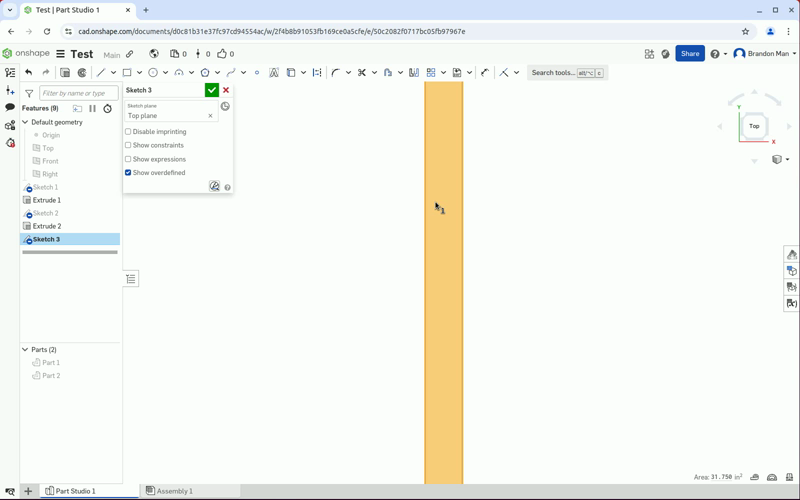
scroll(-6)
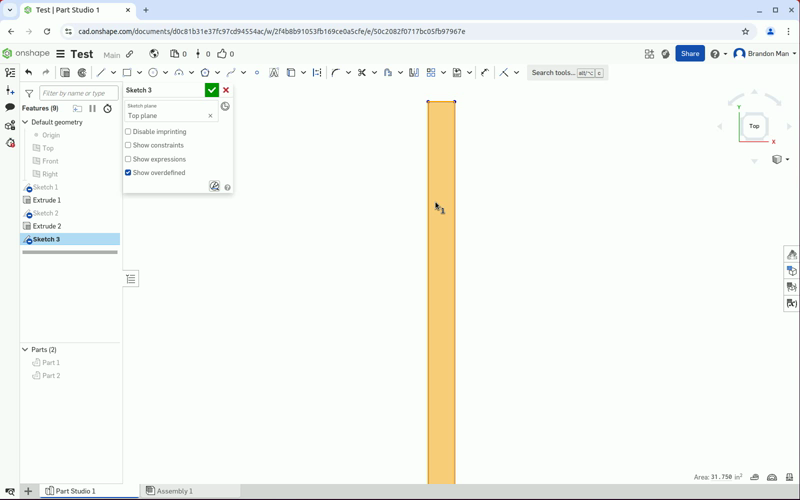
scroll(-6)
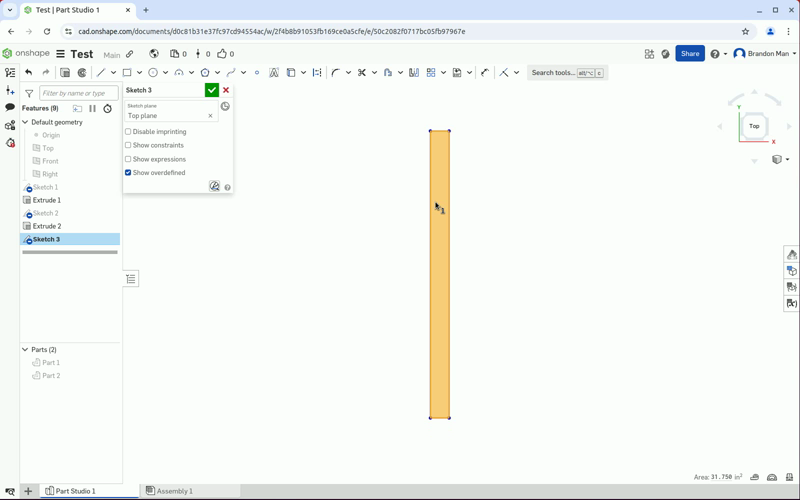
scroll(-6)
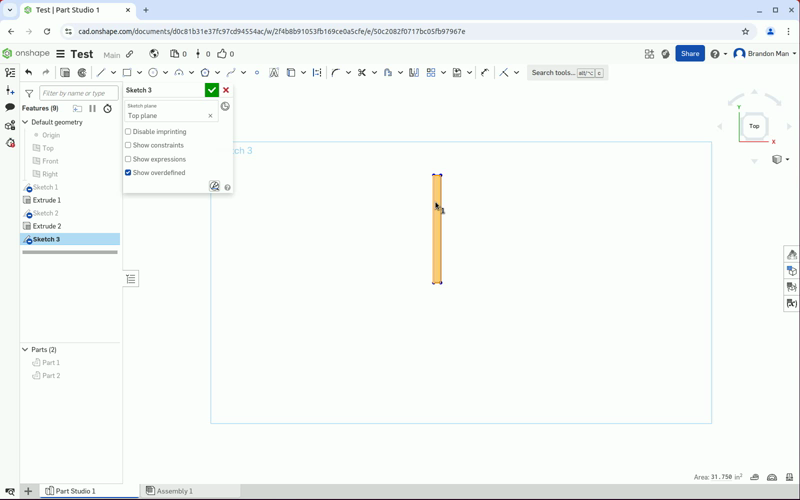
mouse_move(73, 352)
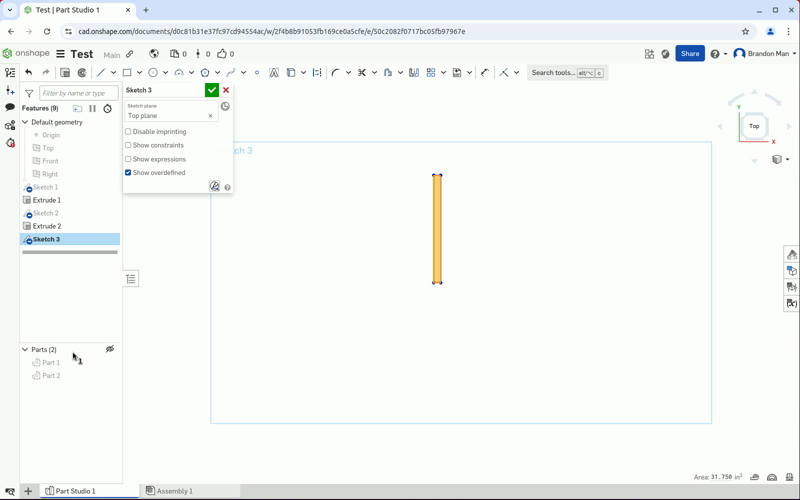
key(shift+y)
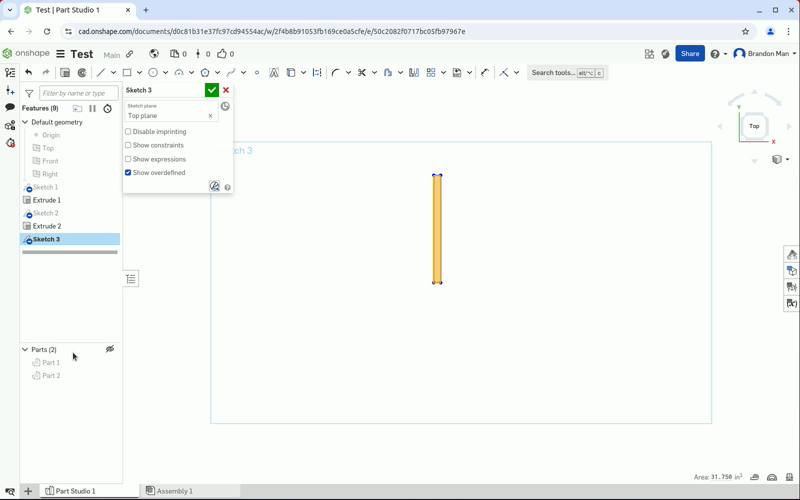
key(shift+e)
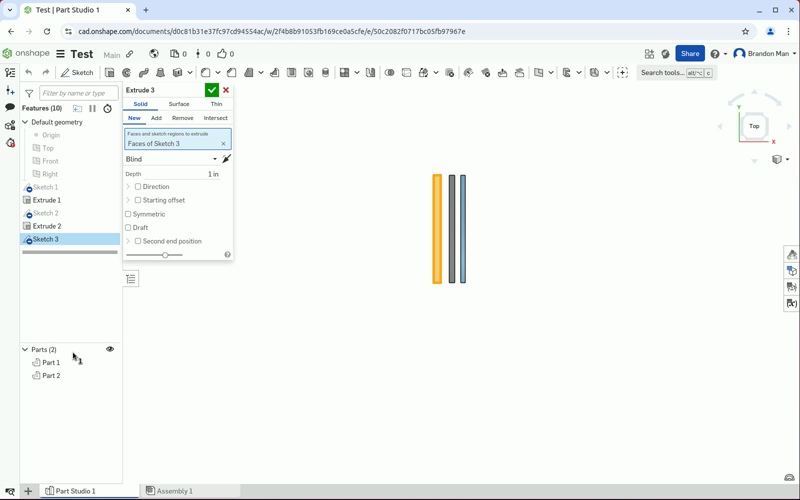
mouse_move(143, 106)
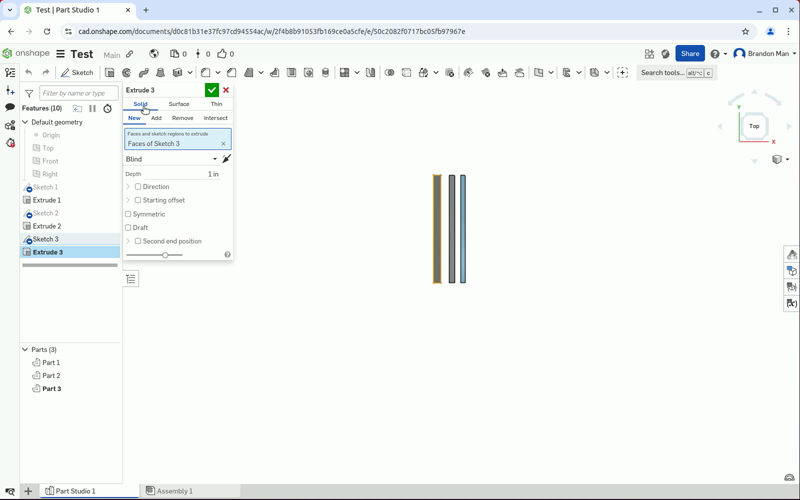
click(143, 106)
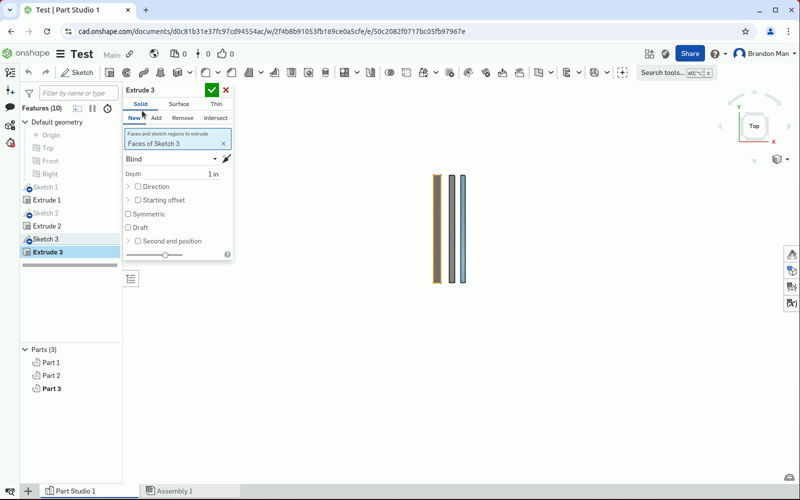
mouse_move(137, 120)
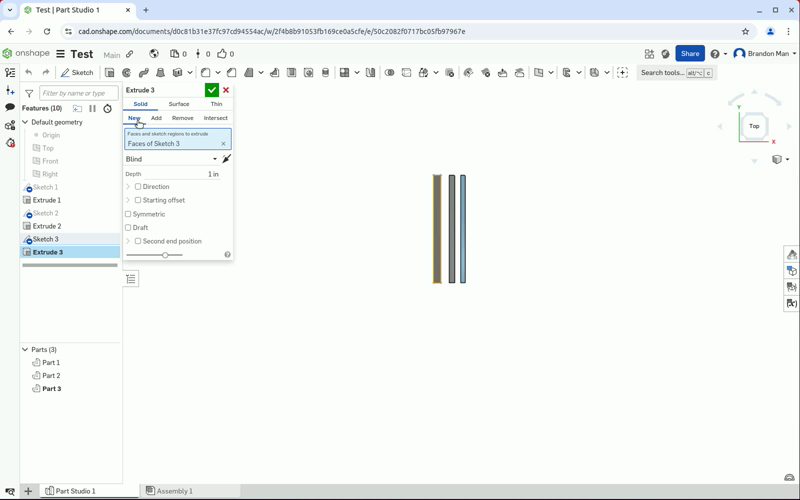
click(137, 120)
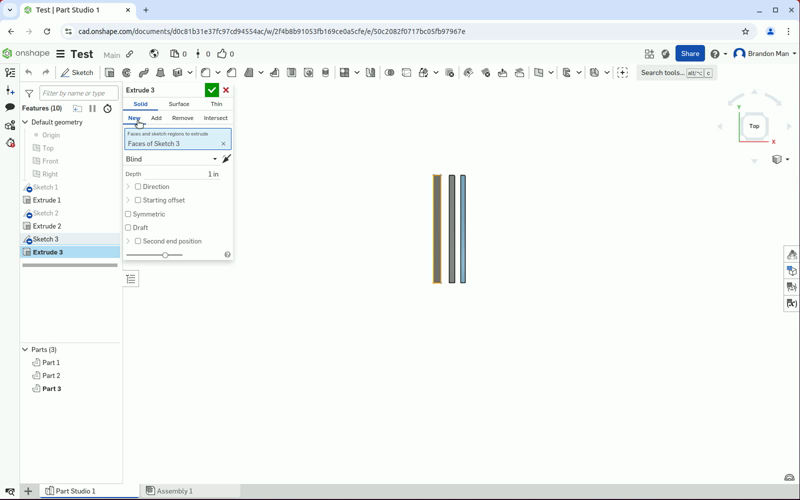
key(tab, 4)
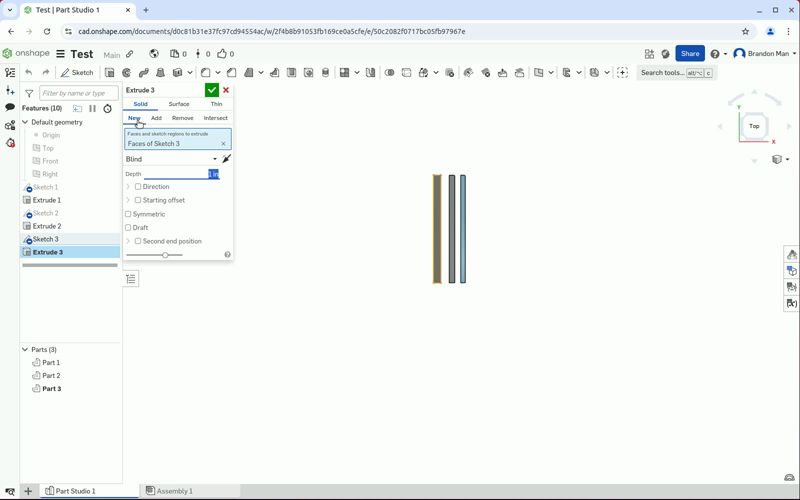
text(16.368)
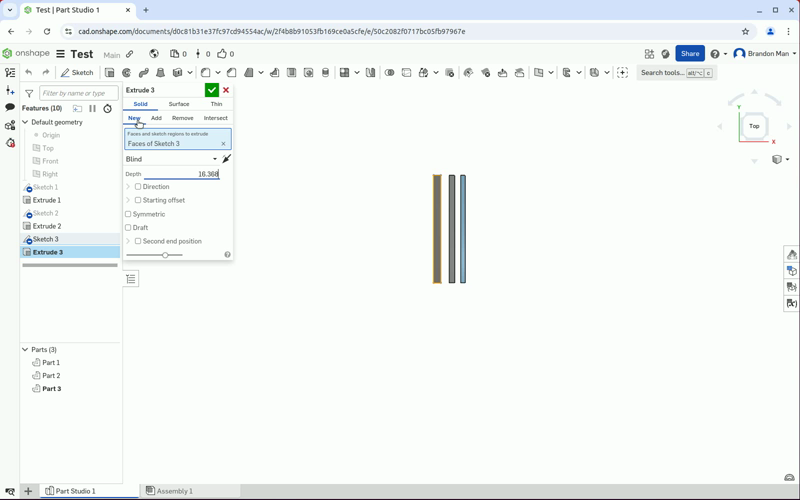
key(enter)
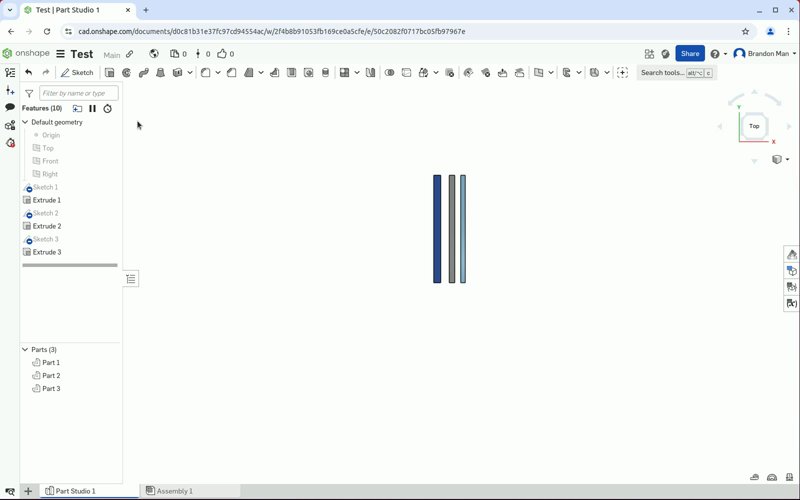
key(shift+h)
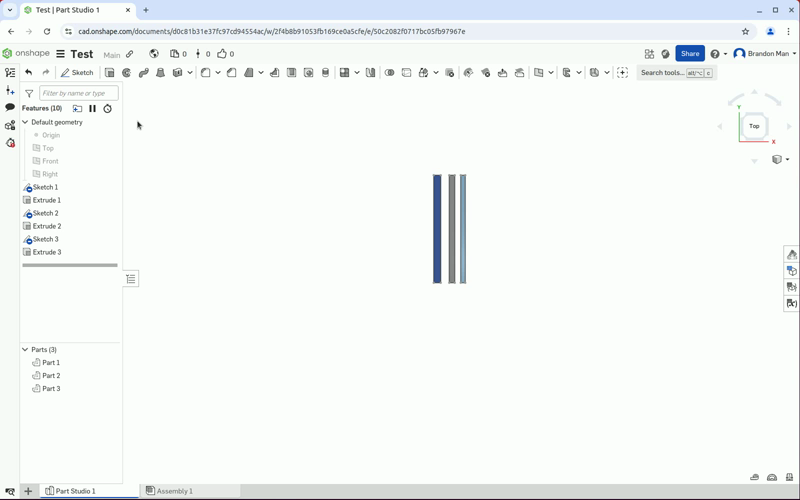
key(shift+h)
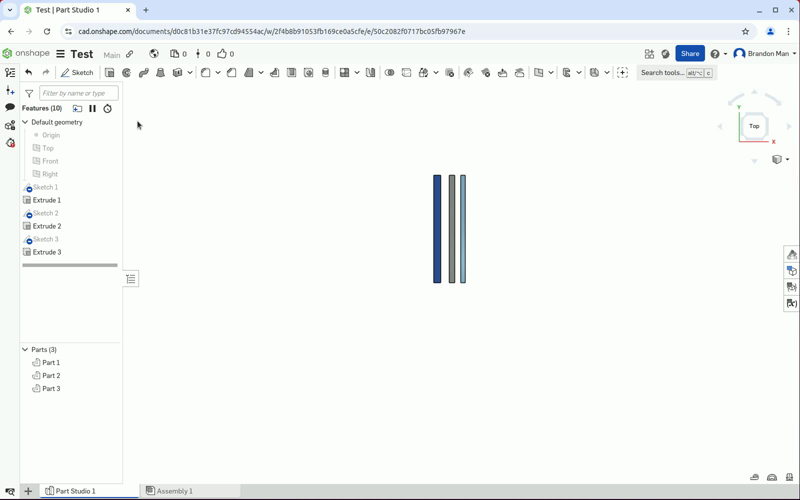
mouse_move(73, 189)
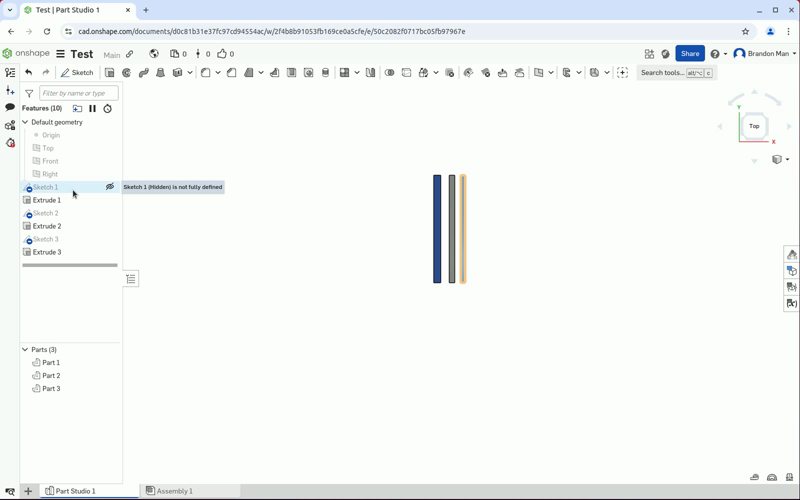
click(73, 189)
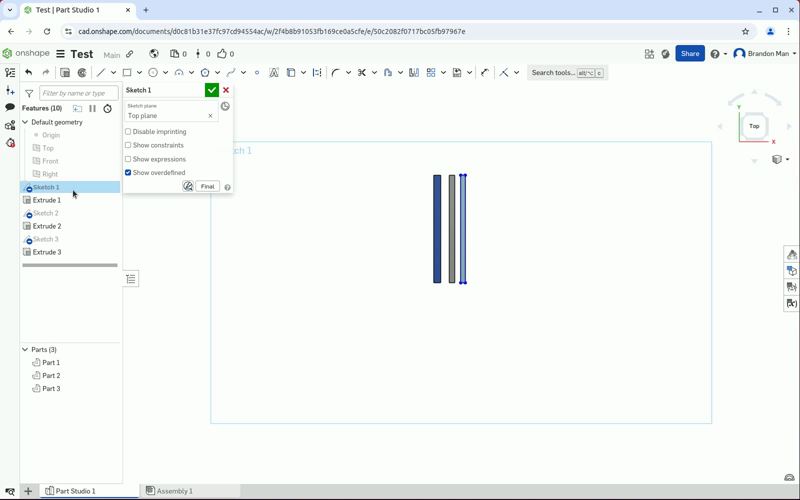
mouse_move(229, 92)
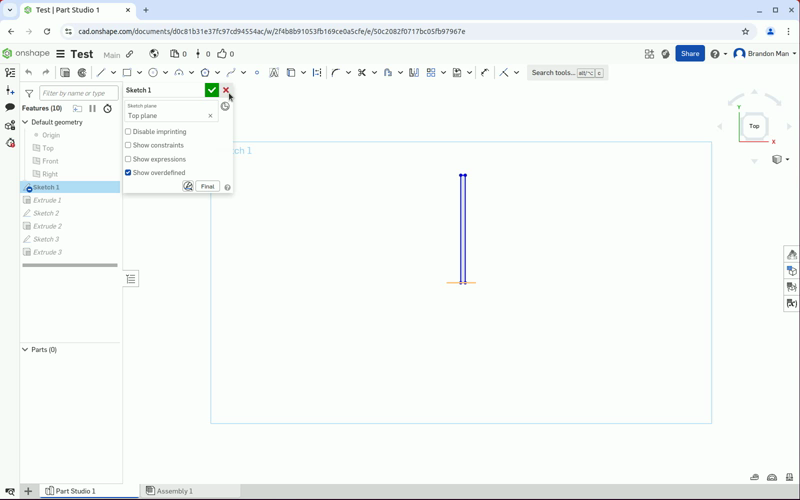
click(229, 92)
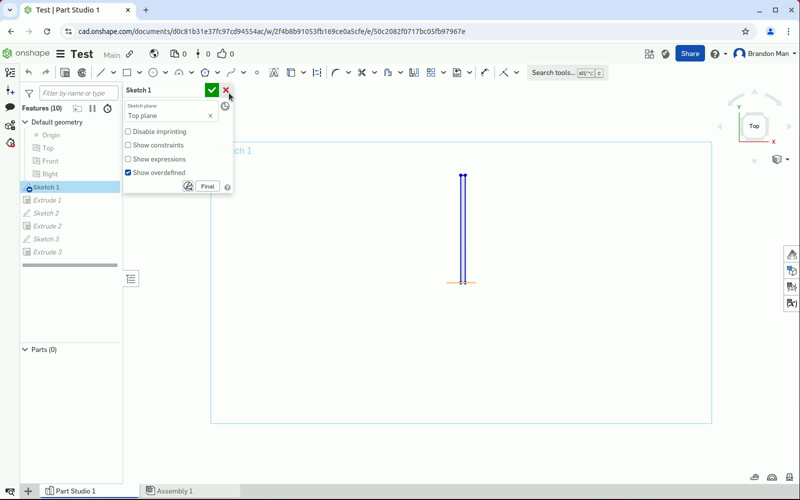
key(shift+s)
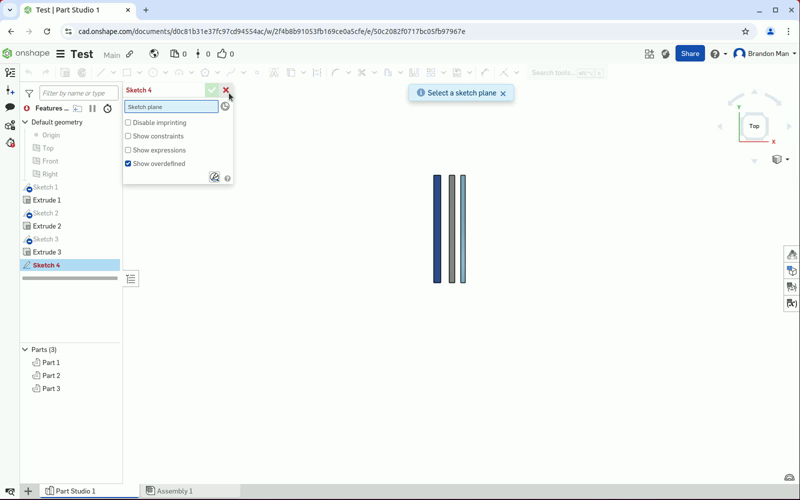
mouse_move(73, 150)
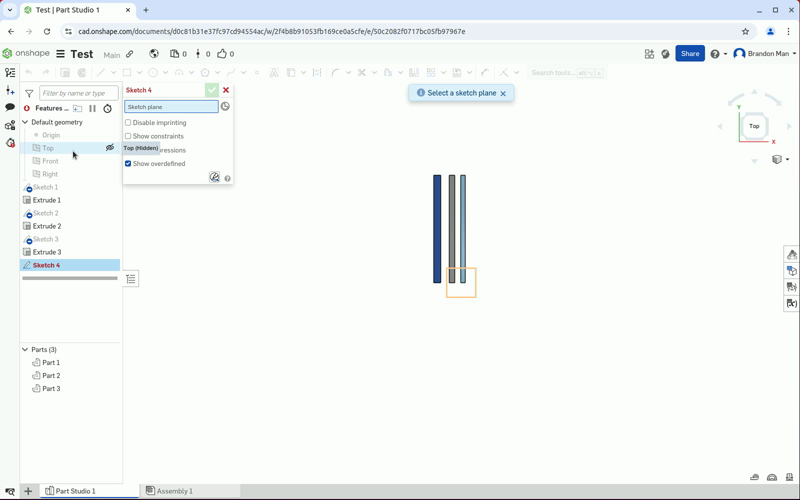
click(73, 150)
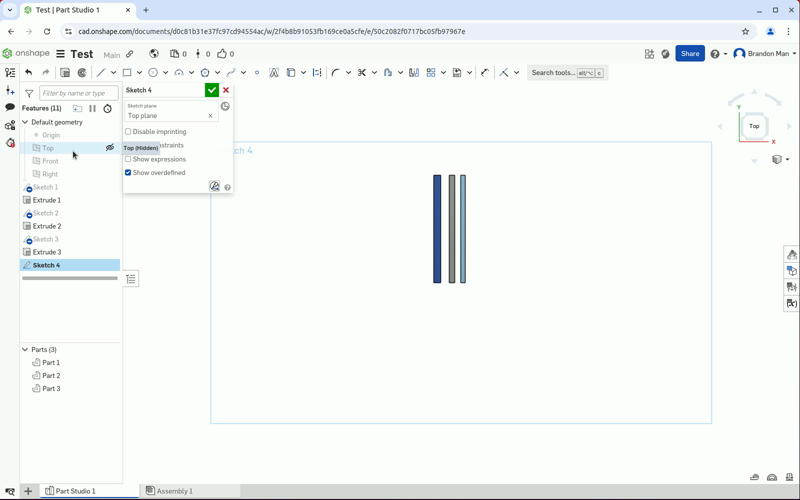
mouse_move(73, 352)
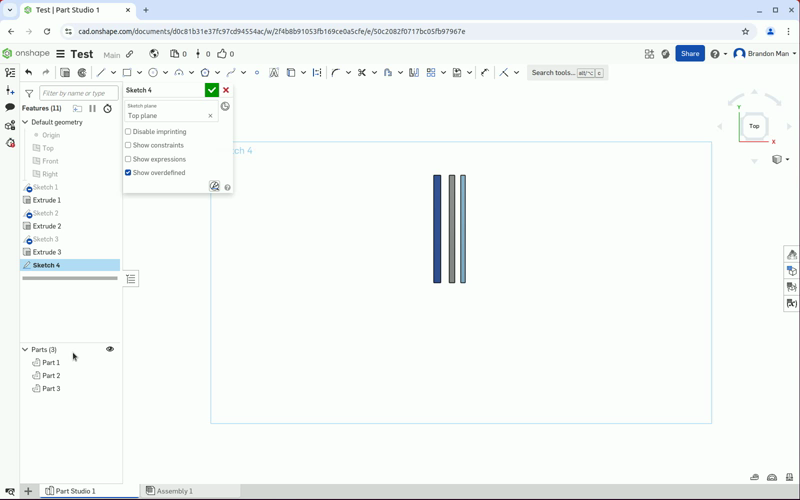
key(y)
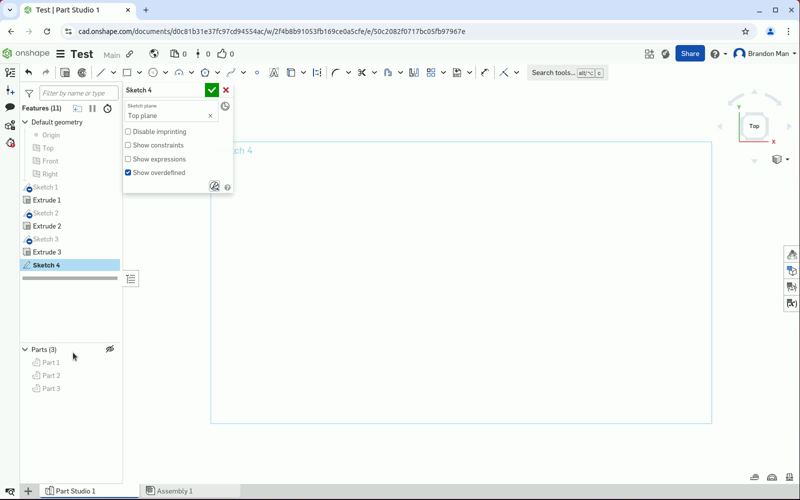
key(l)
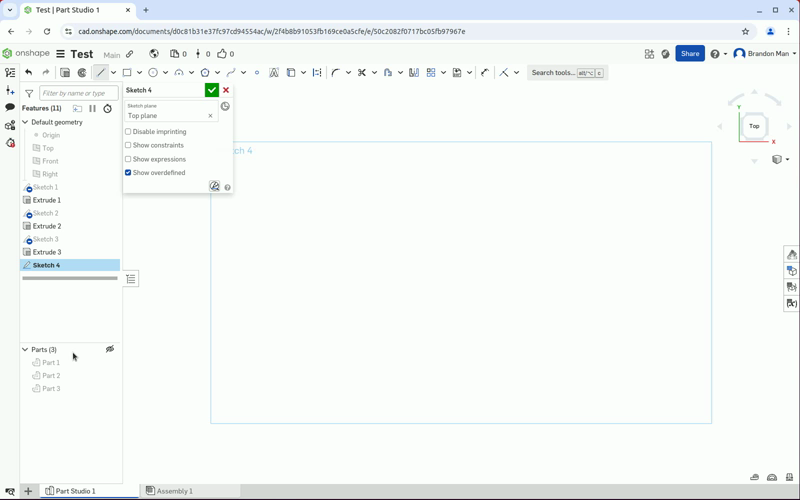
key_down(shift)
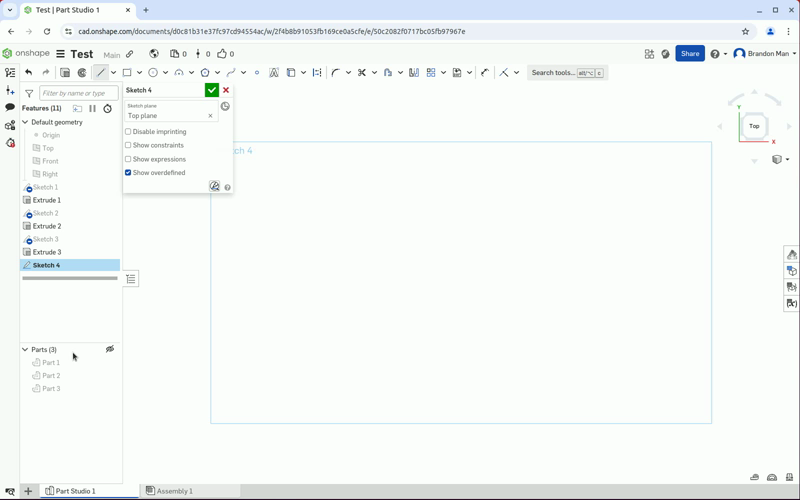
mouse_move(433, 286)
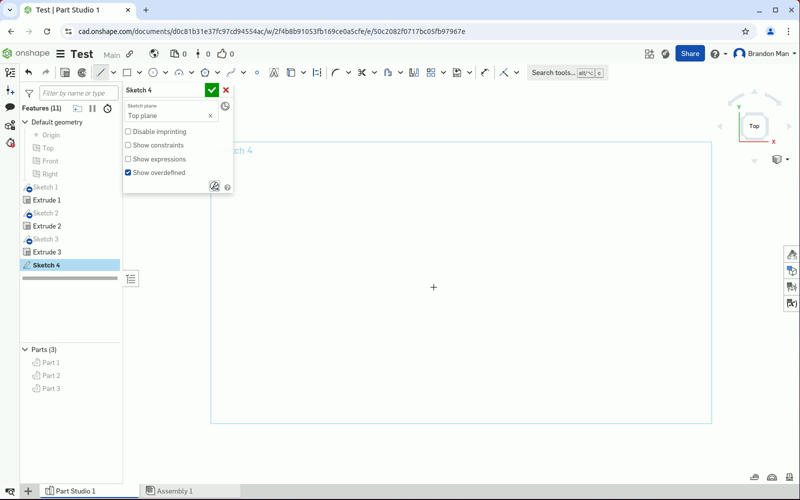
click(433, 286)
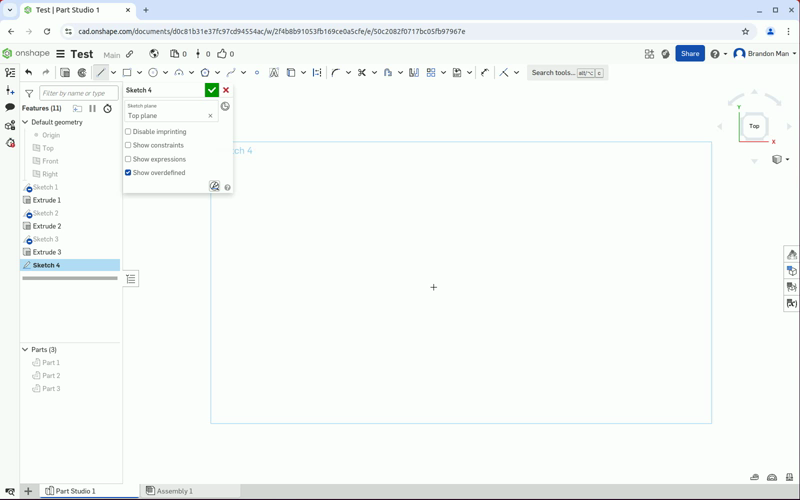
key_up(shift)
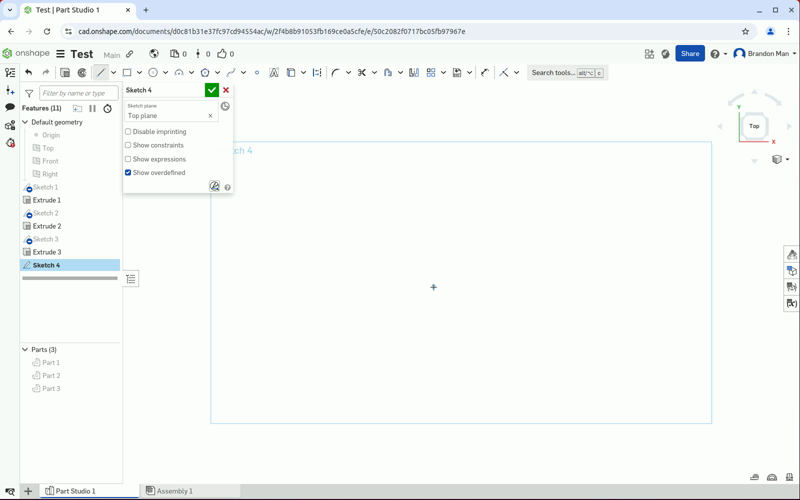
key_down(shift)
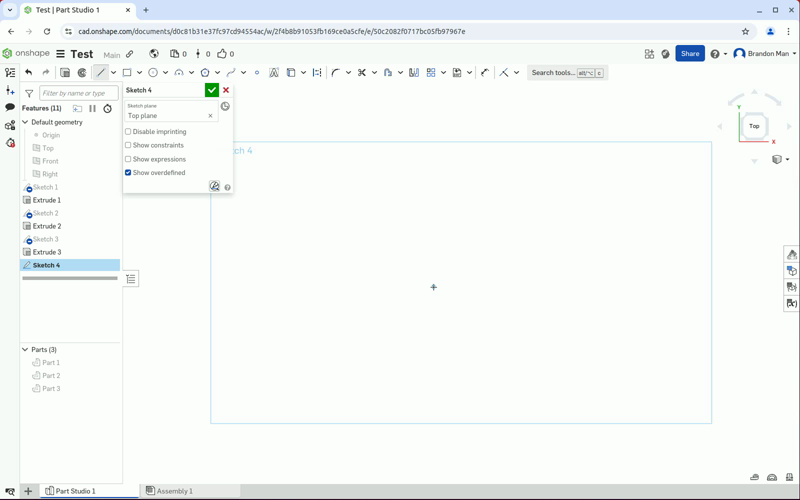
mouse_move(463, 286)
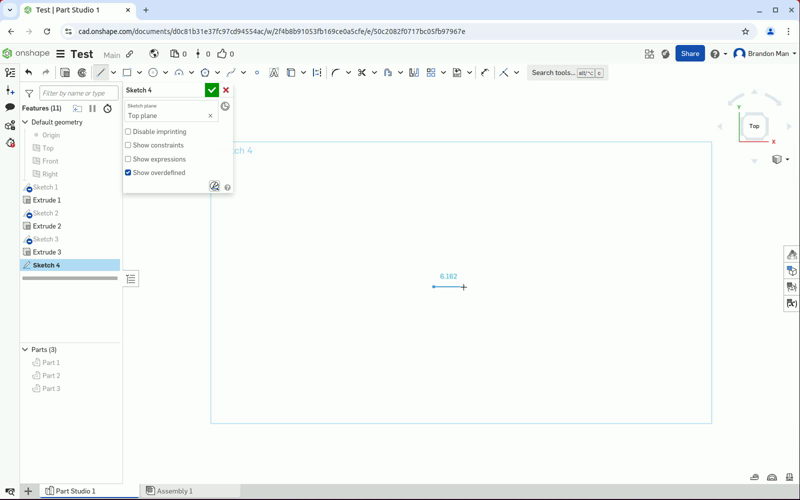
mouse_move(466, 286)
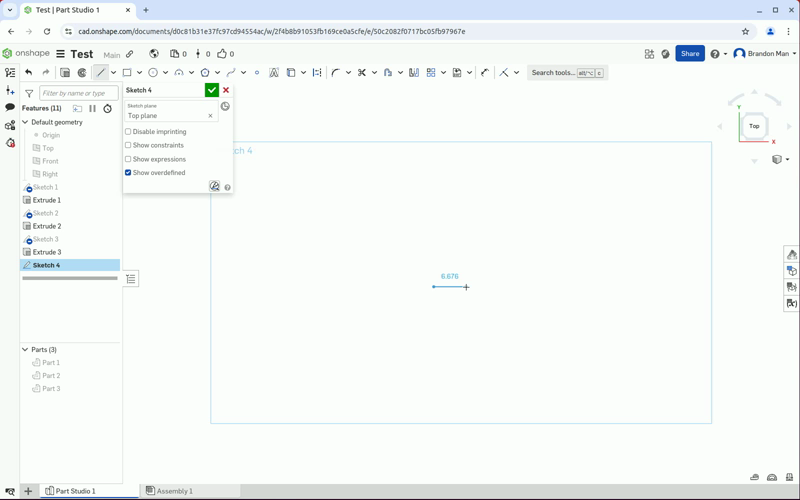
click(466, 286)
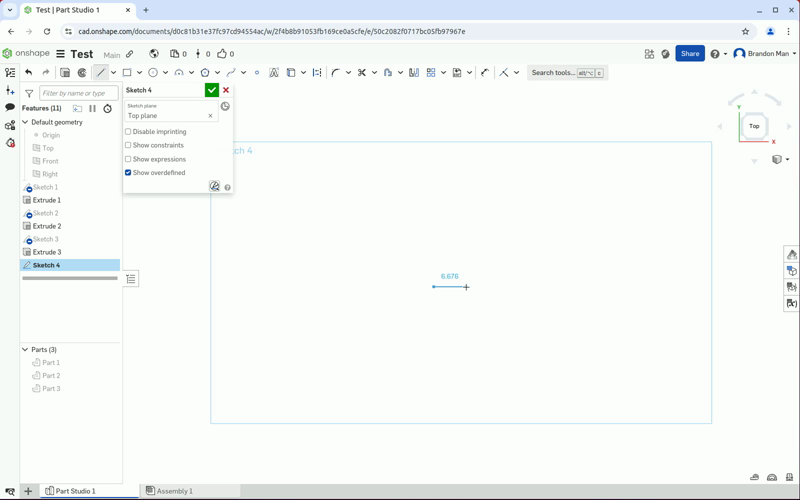
key_up(shift)
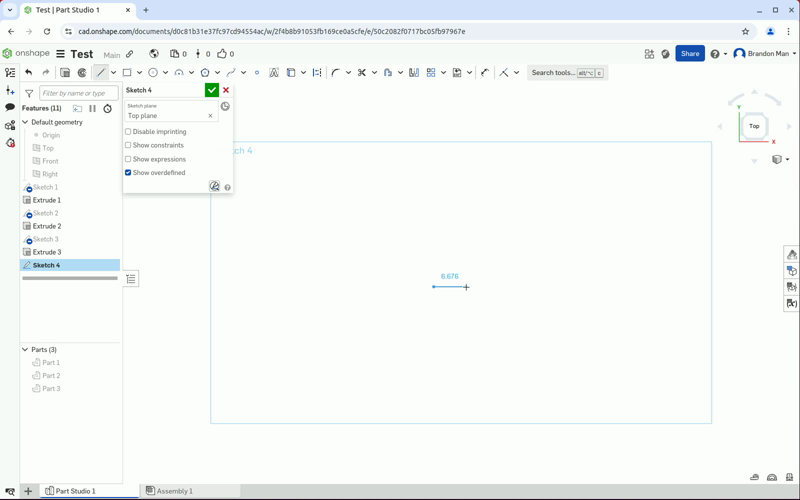
key_down(shift)
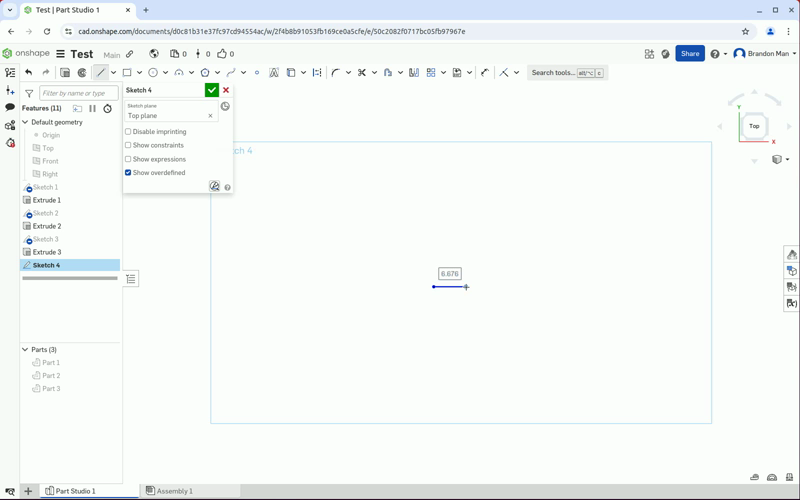
mouse_move(496, 286)
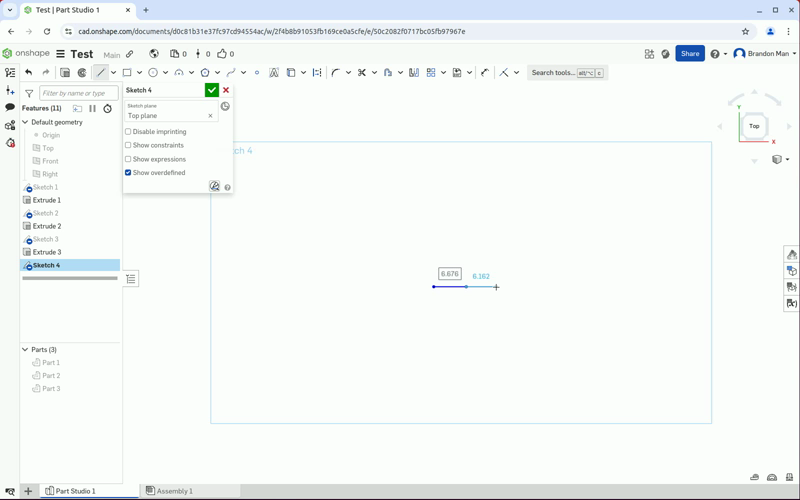
mouse_move(466, 282)
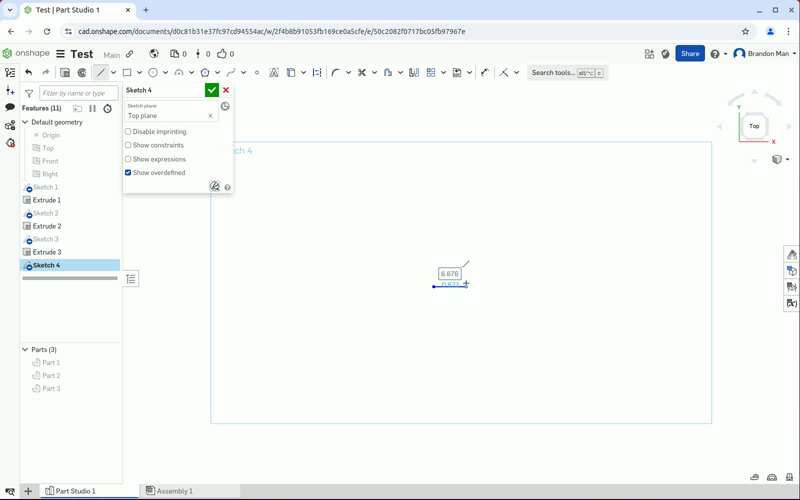
scroll(6)
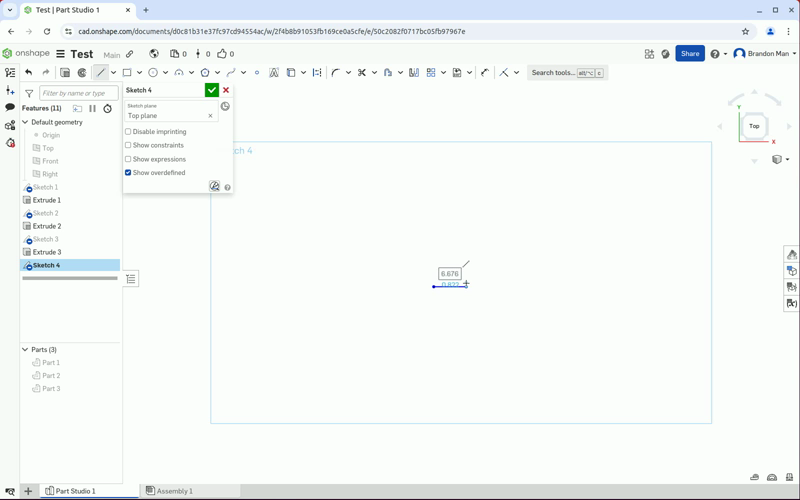
scroll(6)
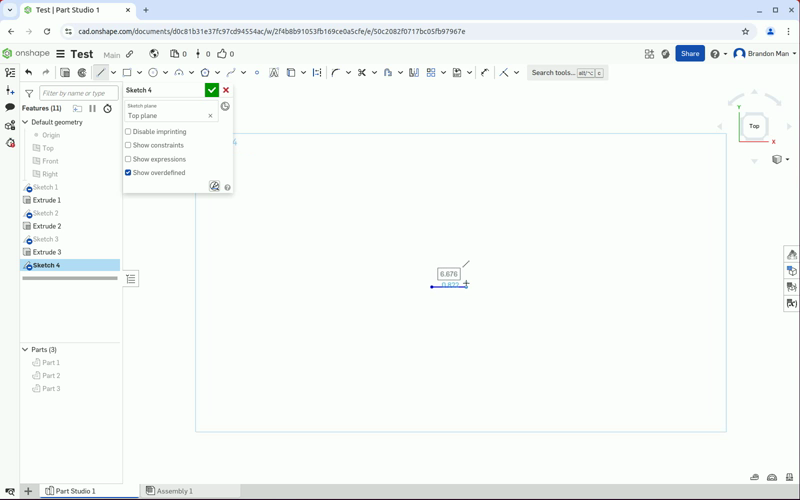
scroll(6)
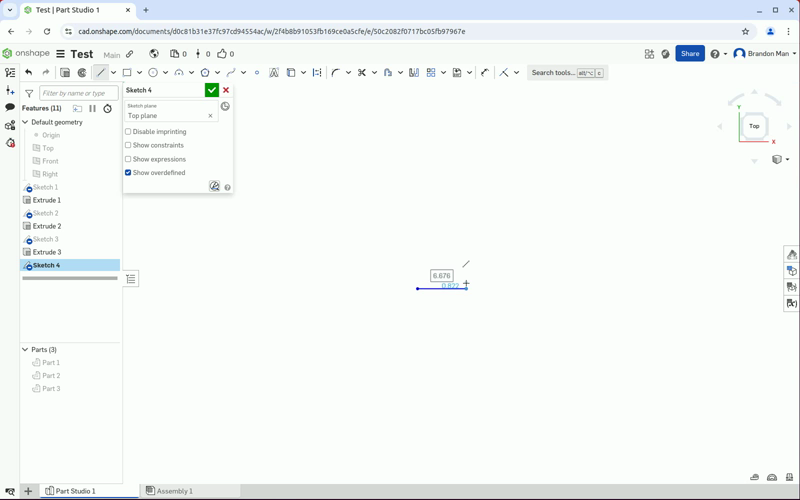
scroll(6)
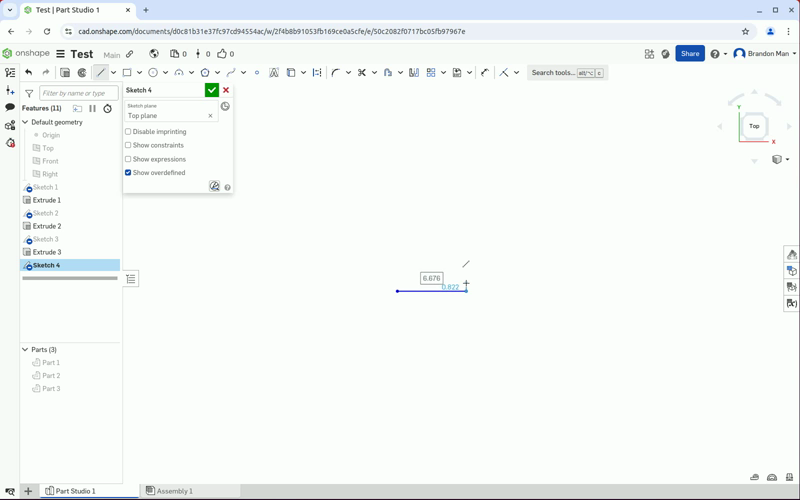
scroll(6)
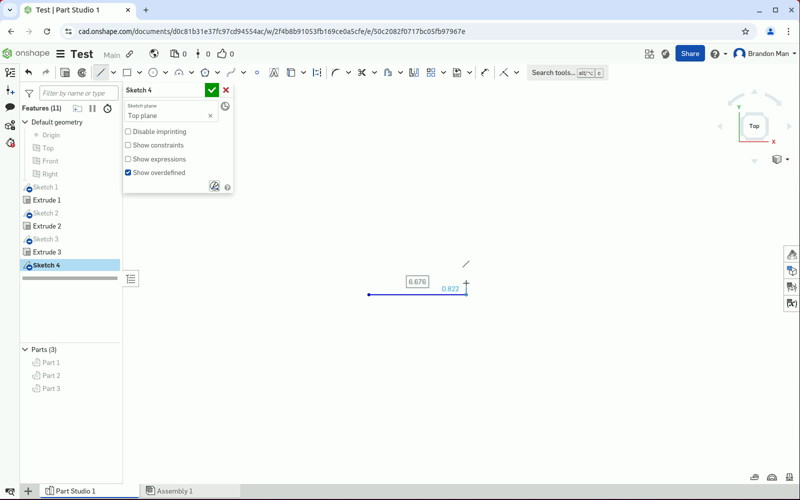
scroll(6)
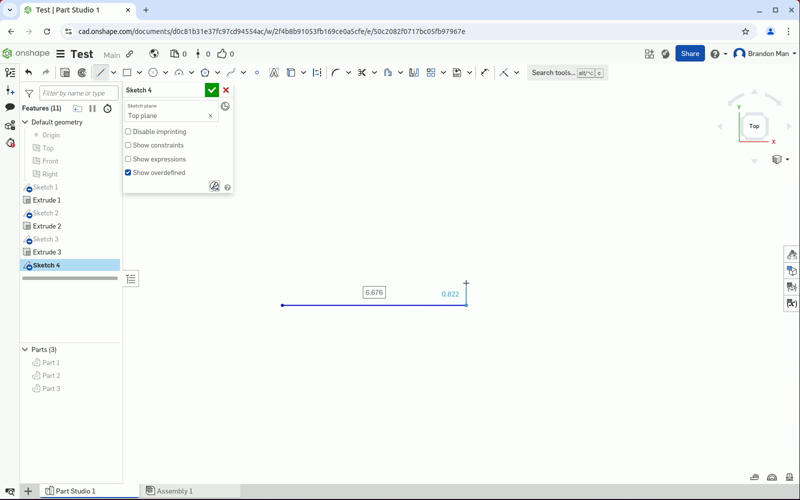
scroll(6)
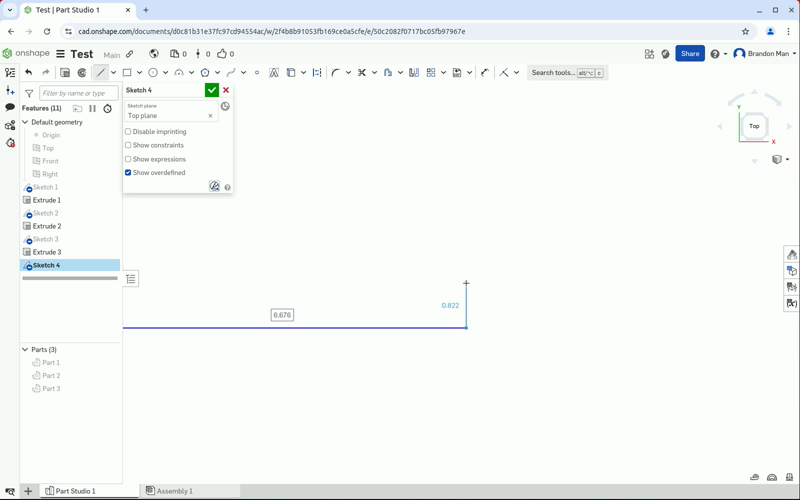
click(466, 282)
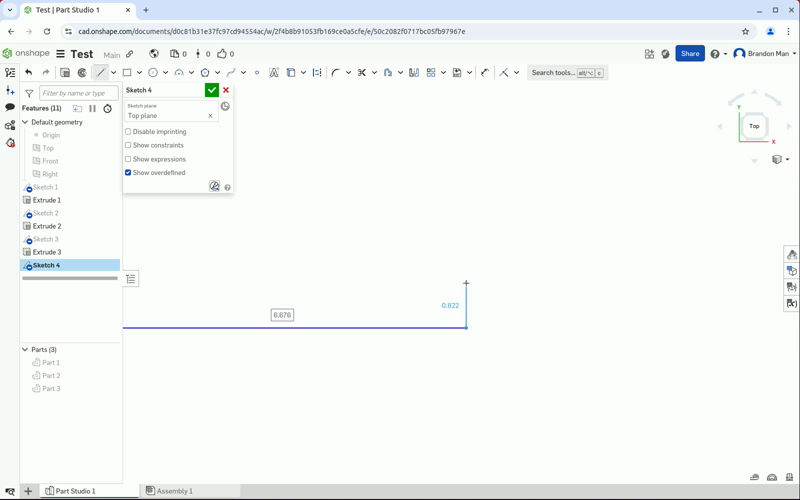
scroll(-6)
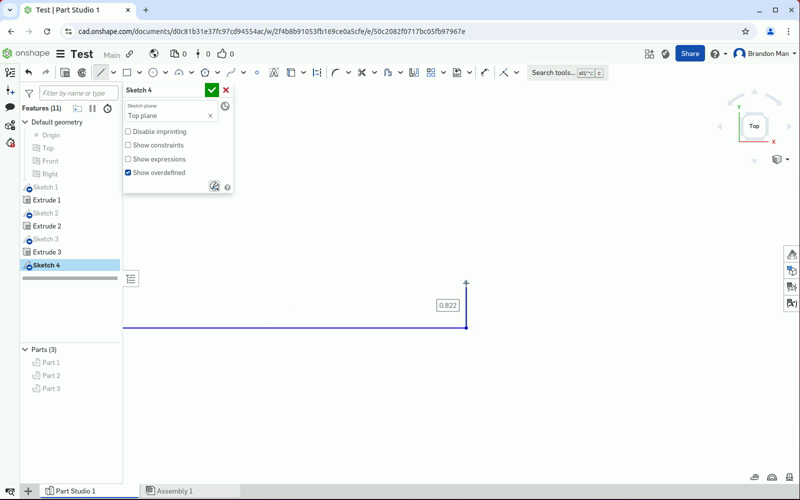
scroll(-6)
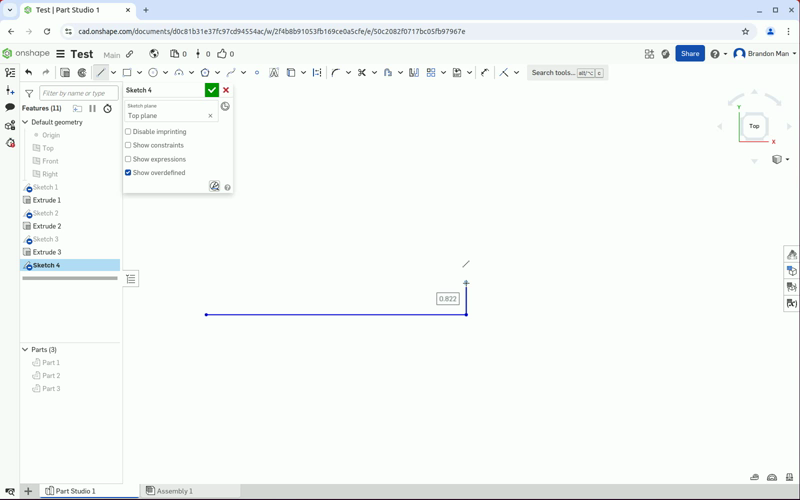
scroll(-6)
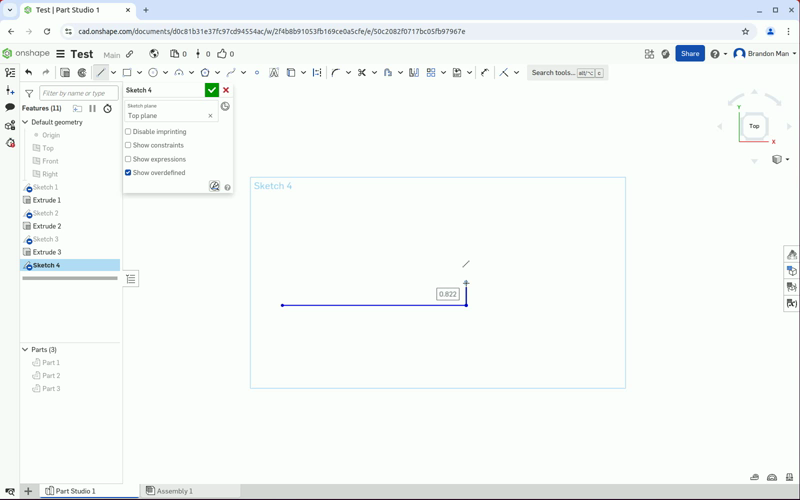
scroll(-6)
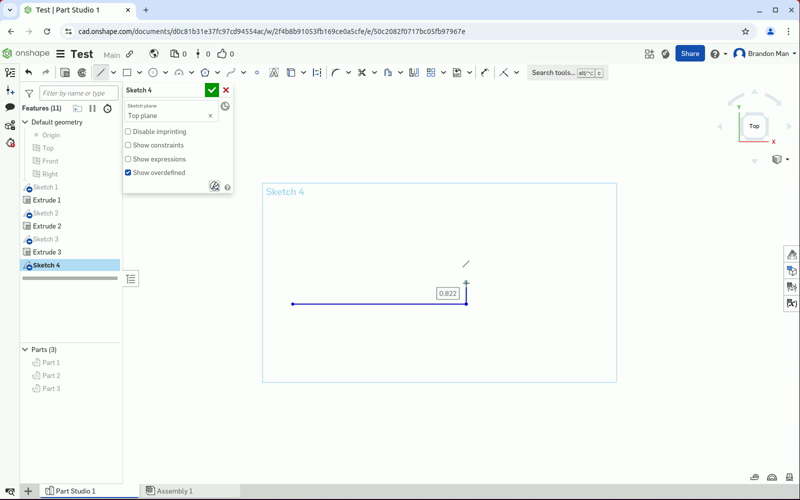
scroll(-6)
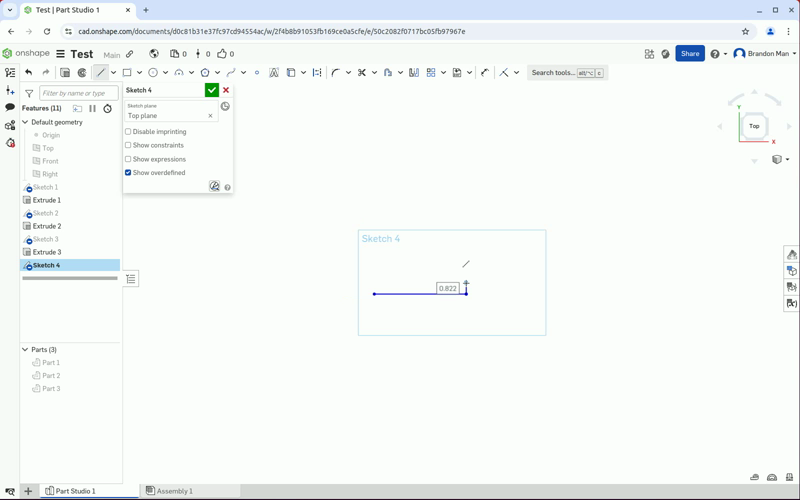
scroll(-6)
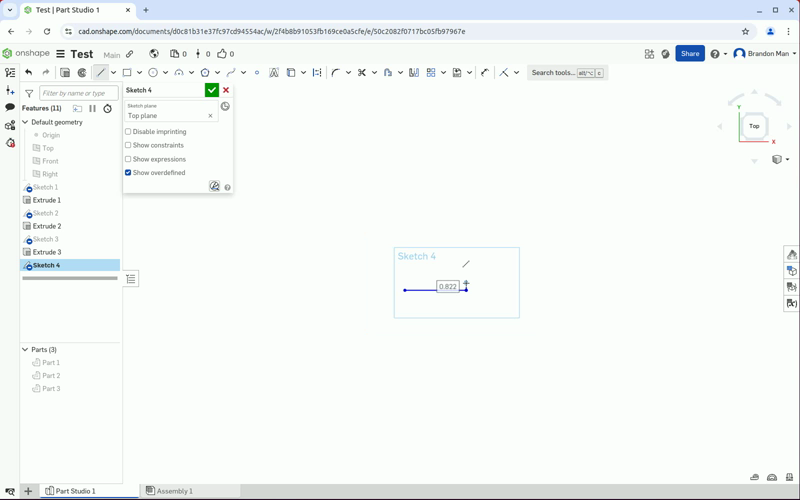
scroll(-6)
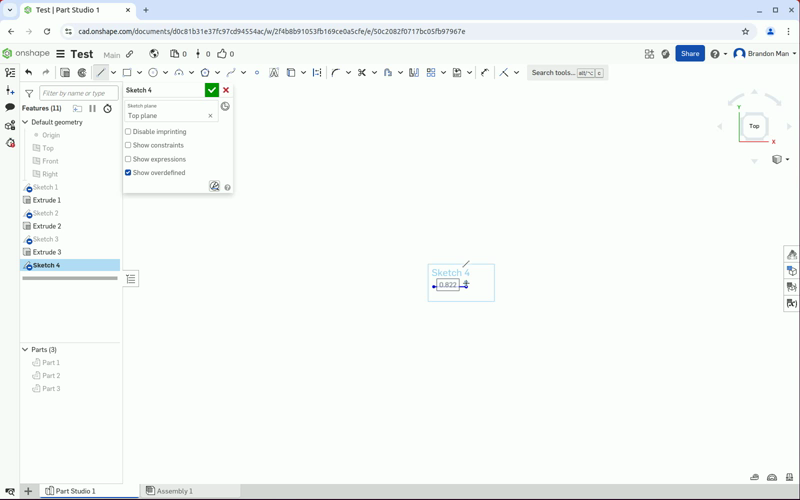
key_up(shift)
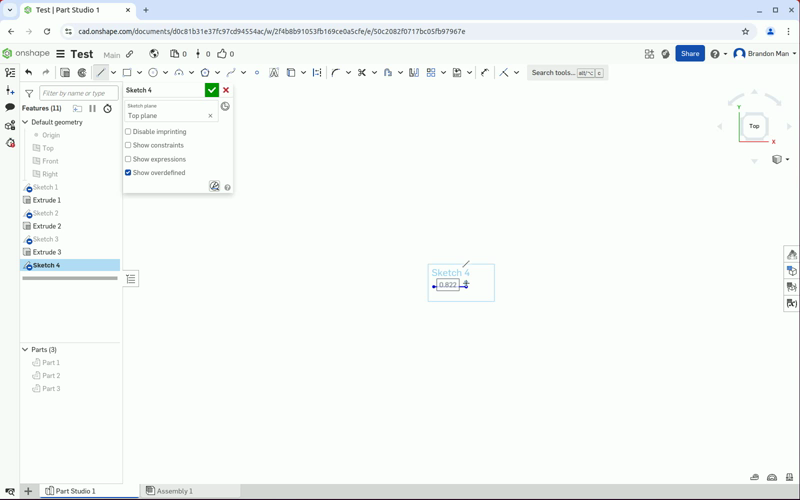
key_down(shift)
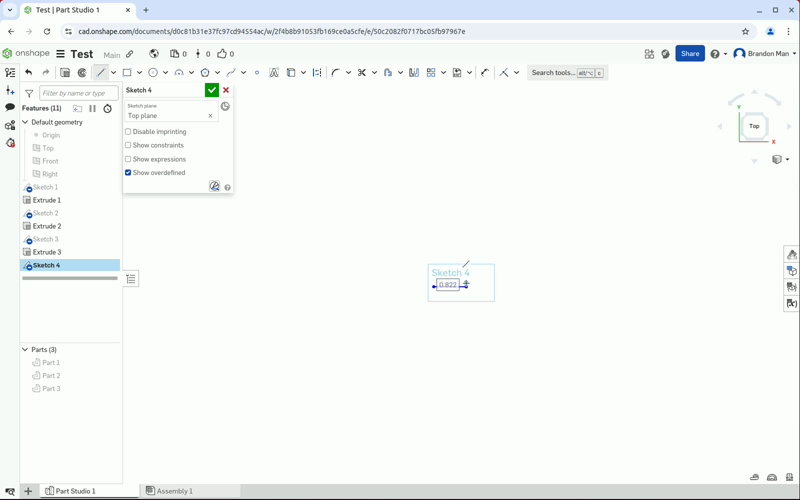
mouse_move(496, 282)
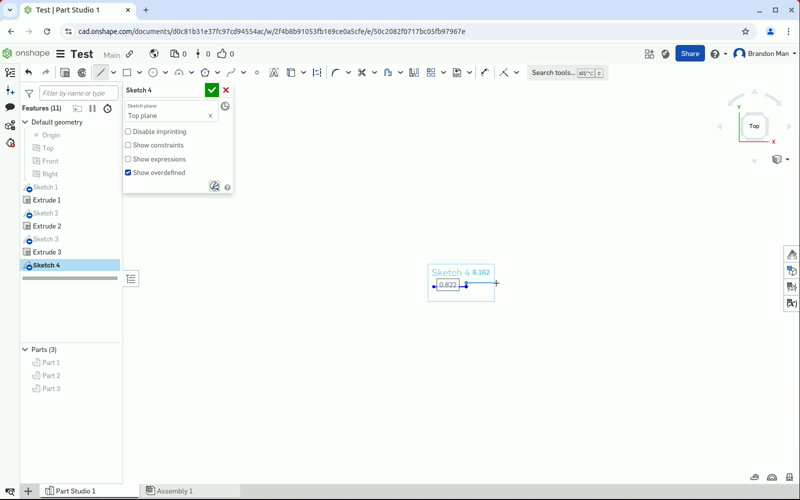
mouse_move(433, 282)
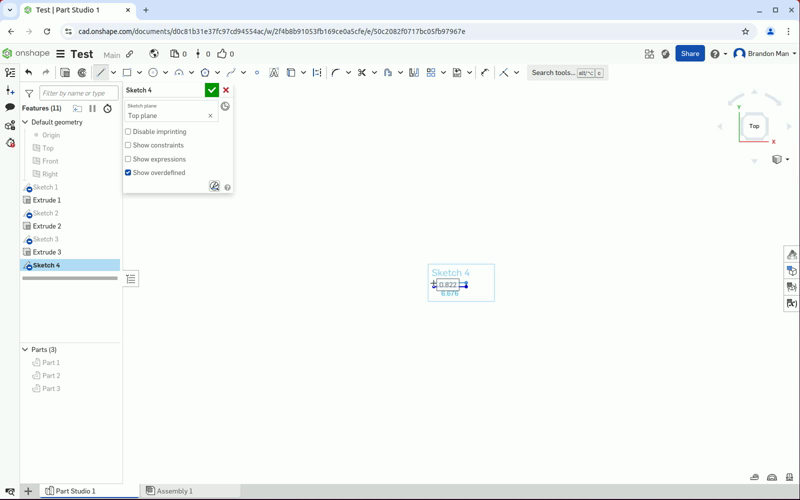
scroll(6)
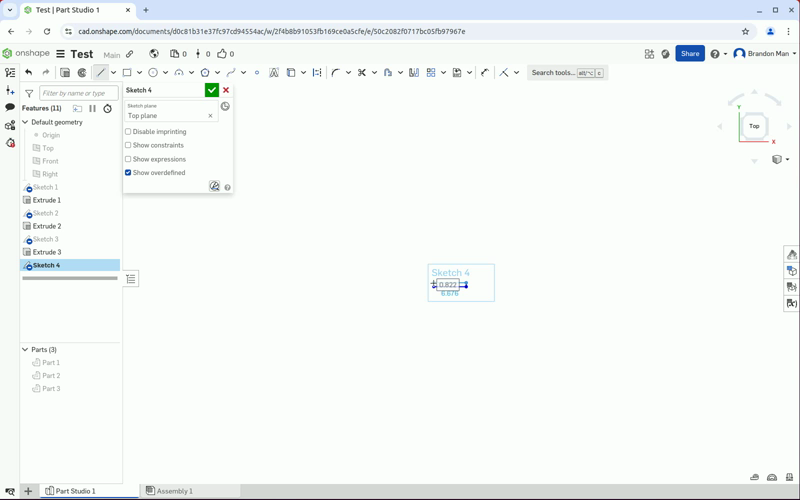
scroll(6)
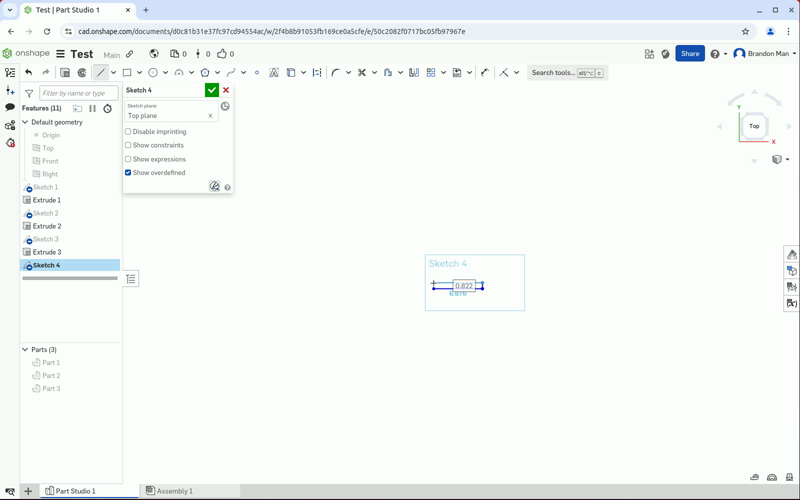
scroll(6)
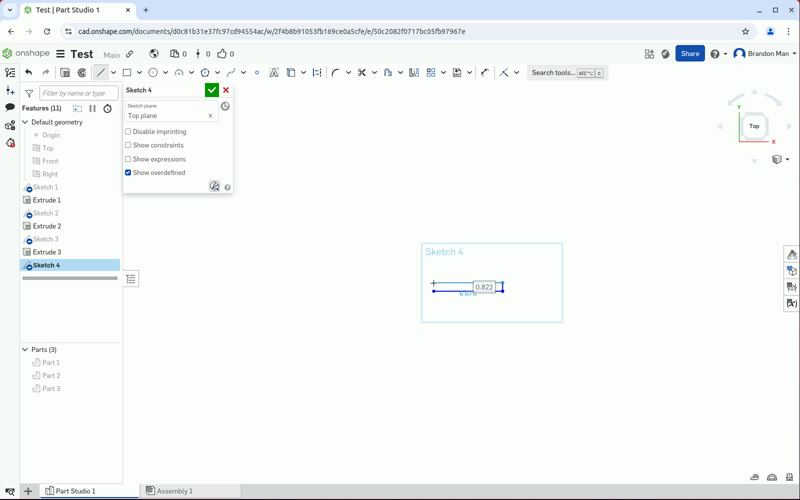
scroll(6)
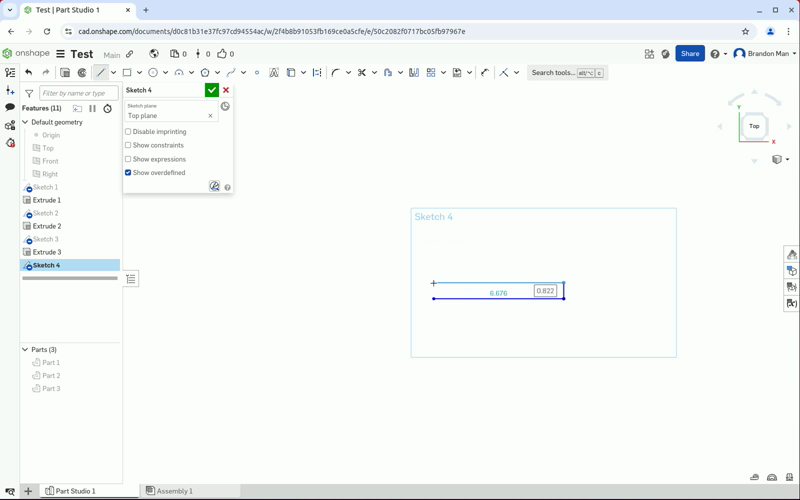
scroll(6)
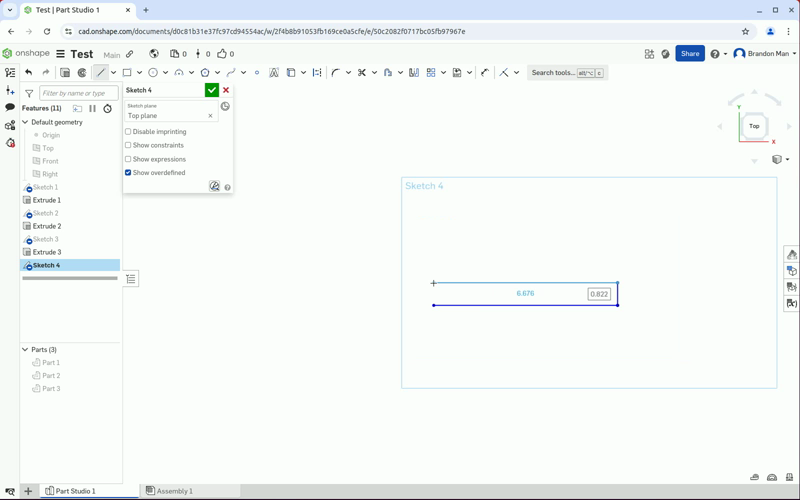
scroll(6)
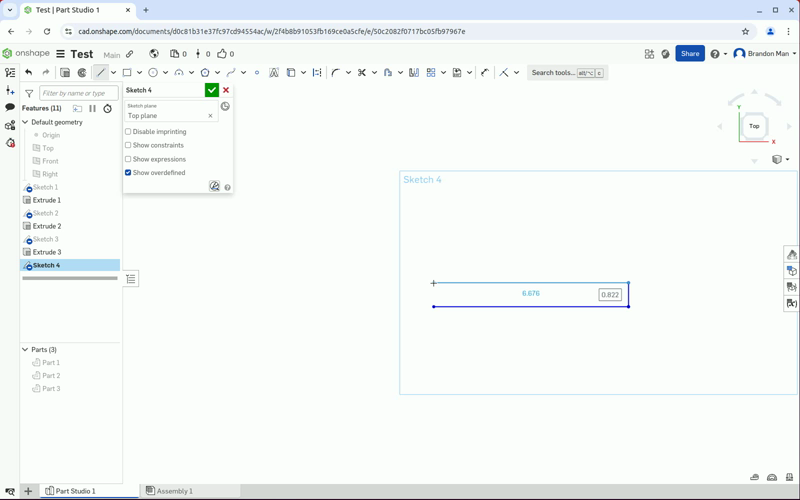
scroll(6)
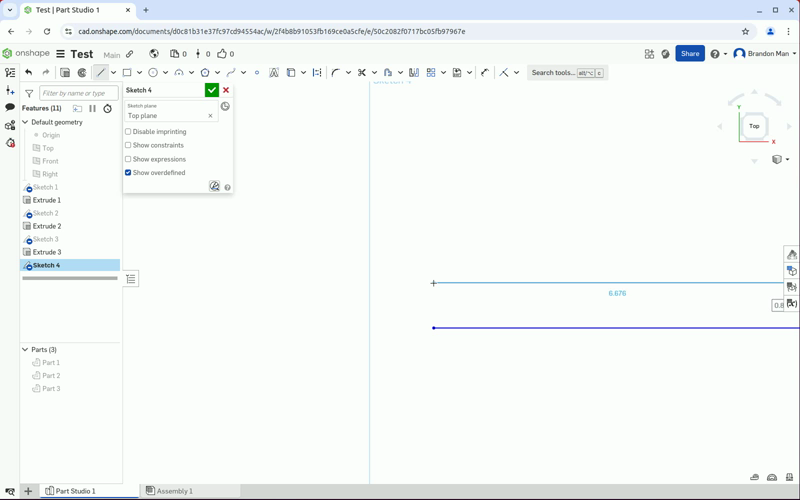
click(433, 282)
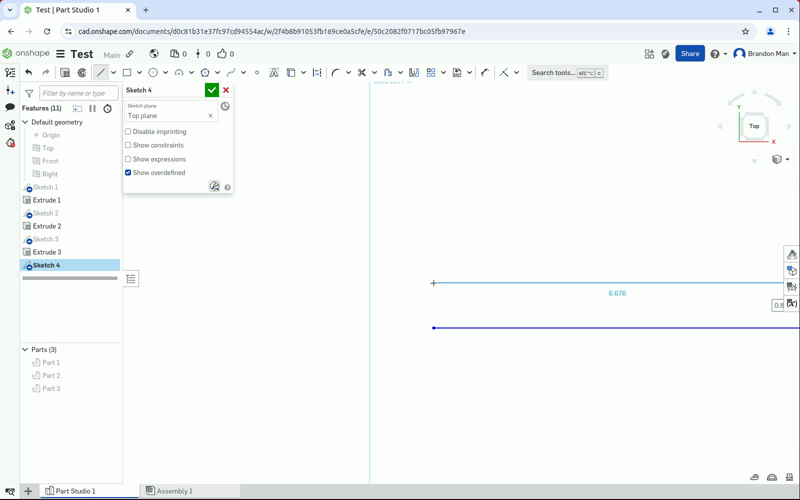
scroll(-6)
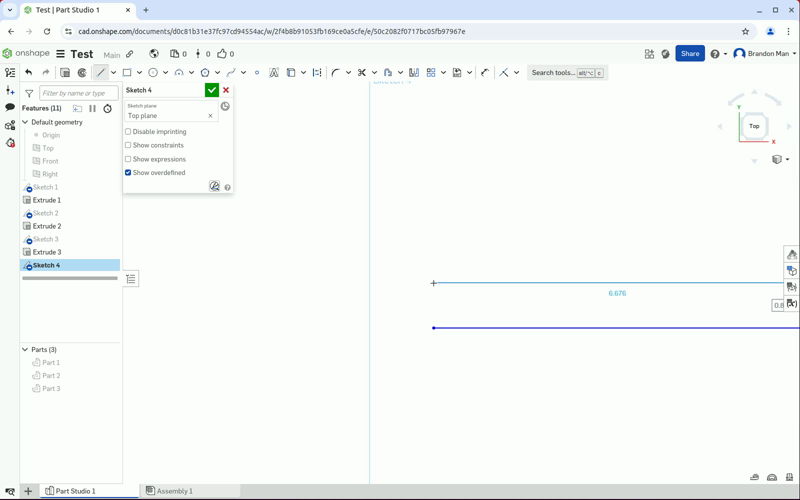
scroll(-6)
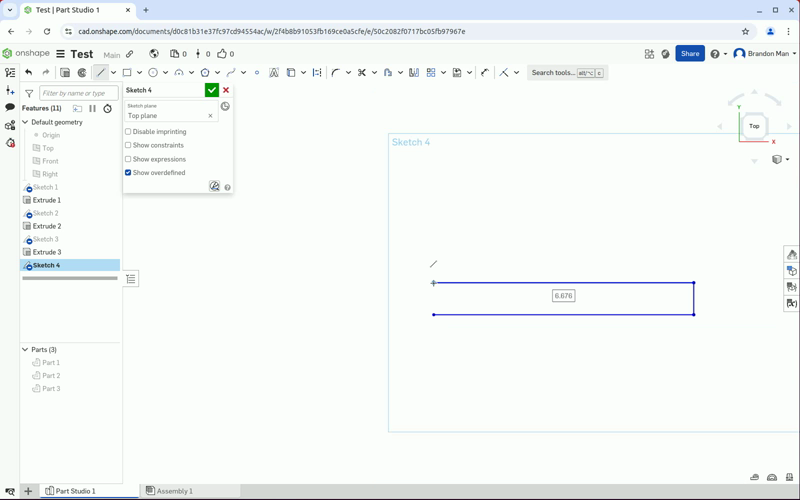
scroll(-6)
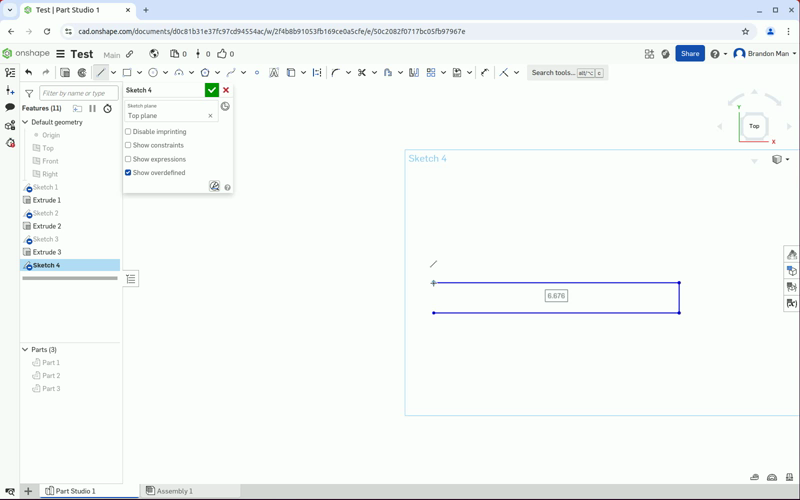
scroll(-6)
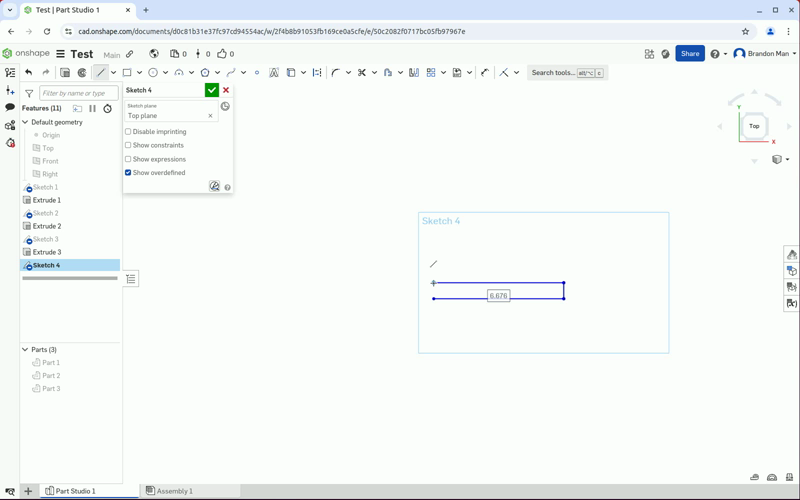
scroll(-6)
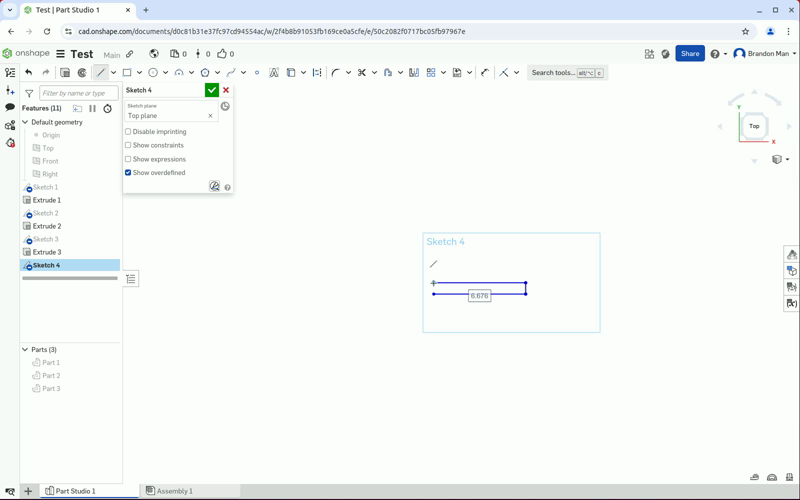
scroll(-6)
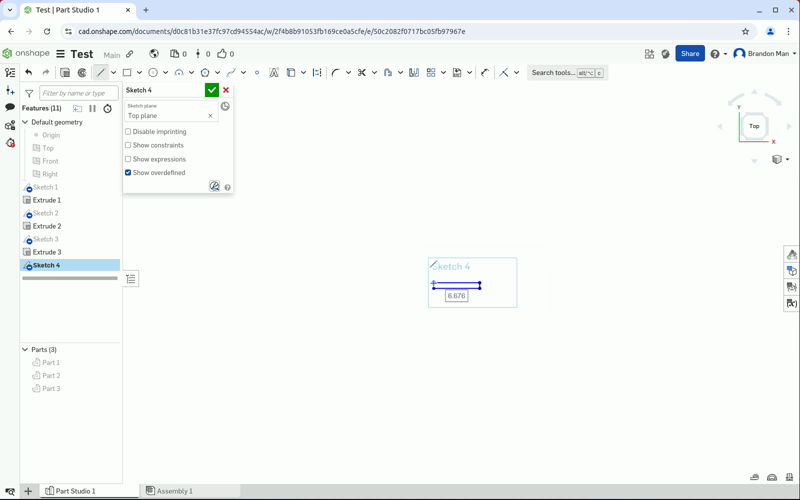
scroll(-6)
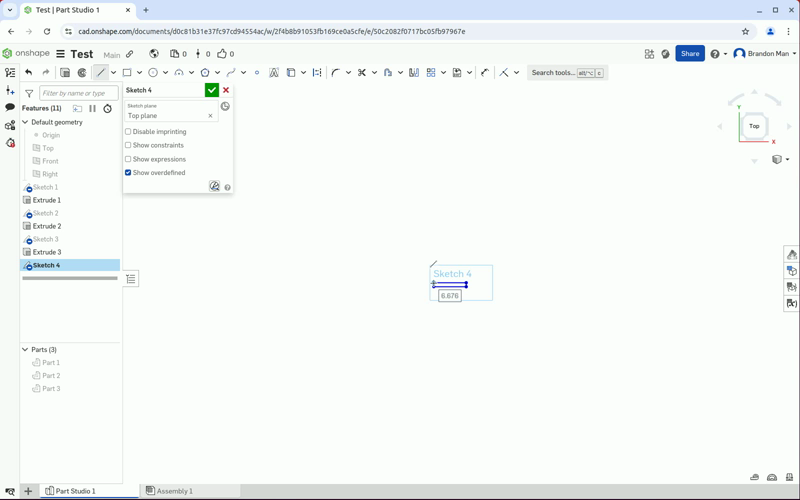
key_up(shift)
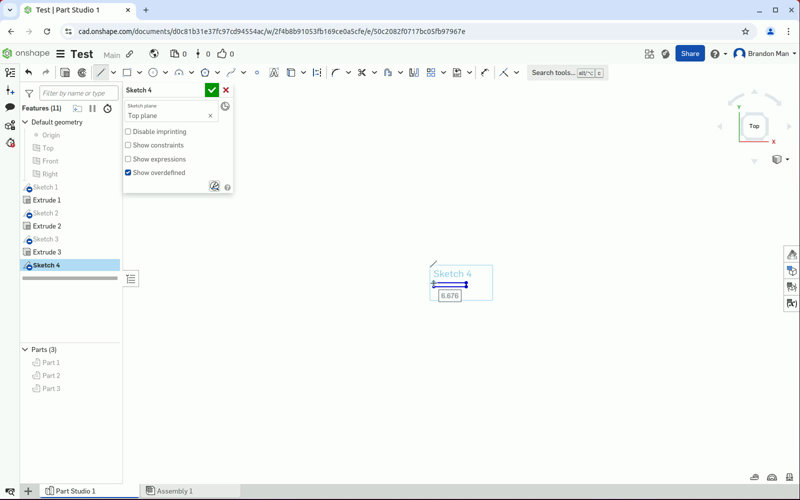
mouse_move(463, 282)
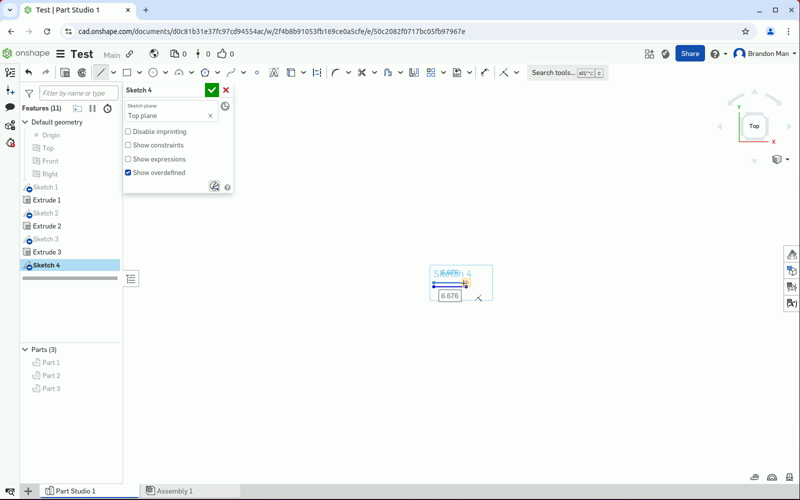
key_down(shift)
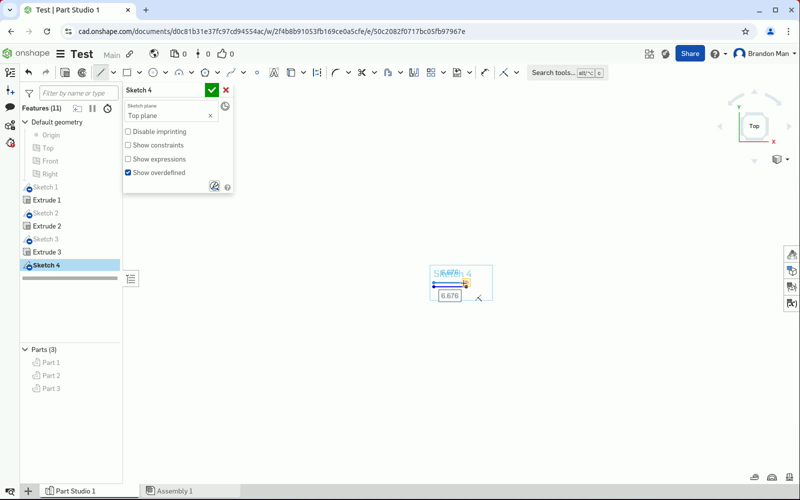
mouse_move(433, 286)
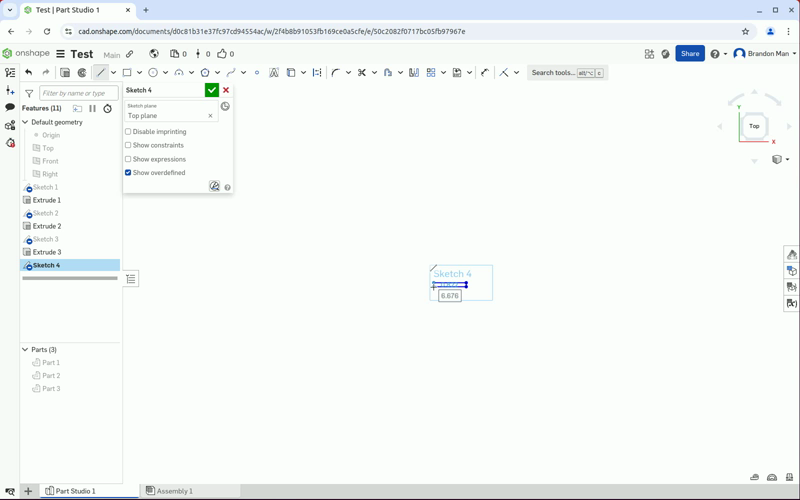
scroll(6)
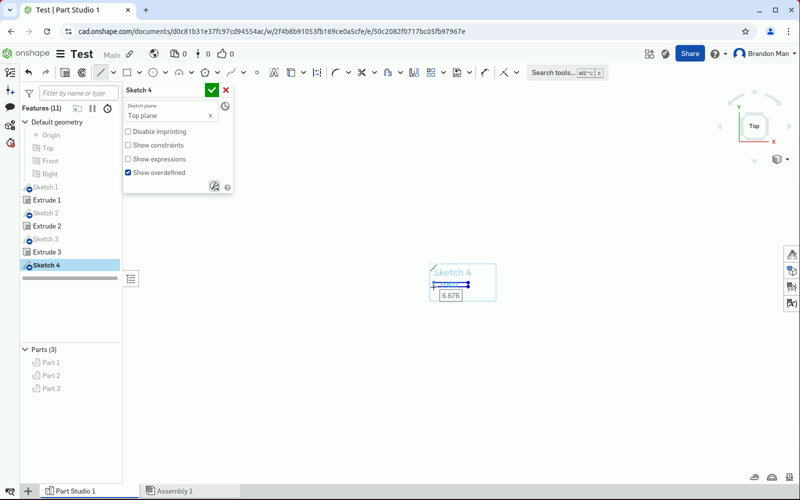
scroll(6)
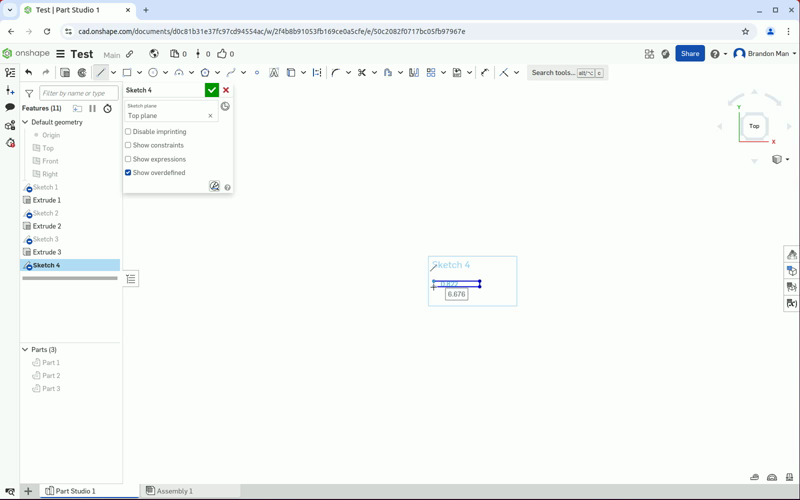
scroll(6)
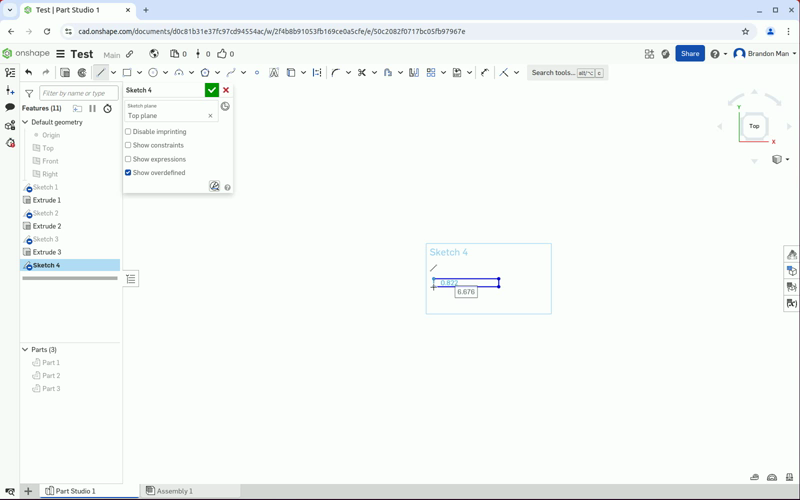
scroll(6)
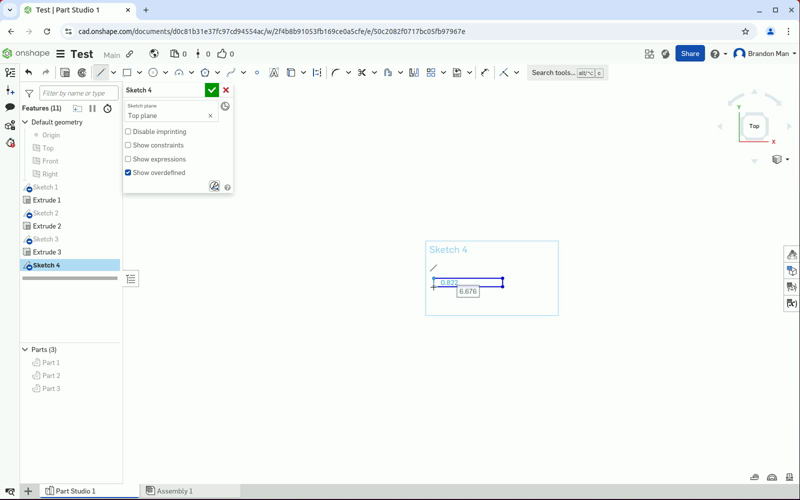
scroll(6)
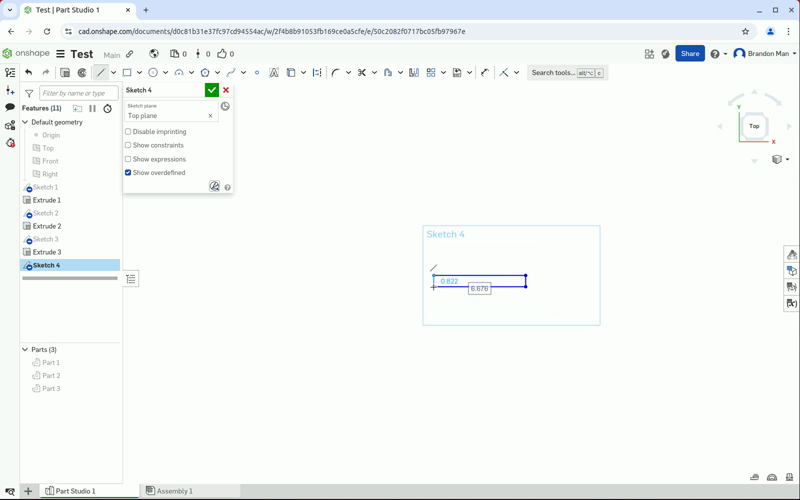
scroll(6)
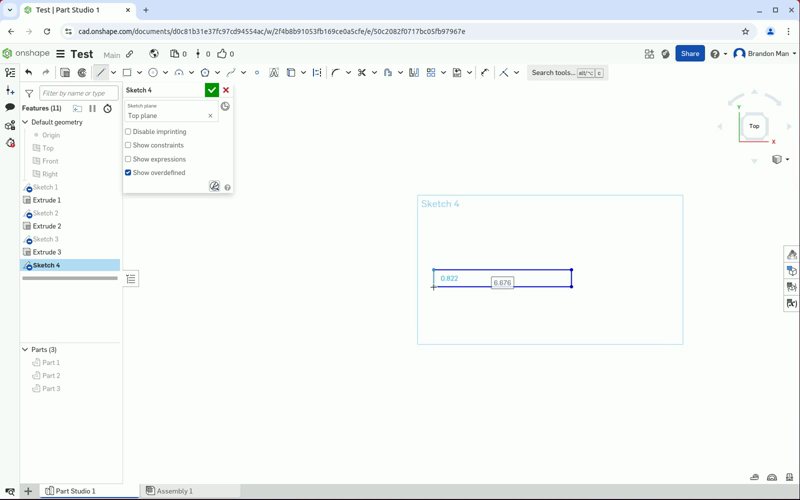
scroll(6)
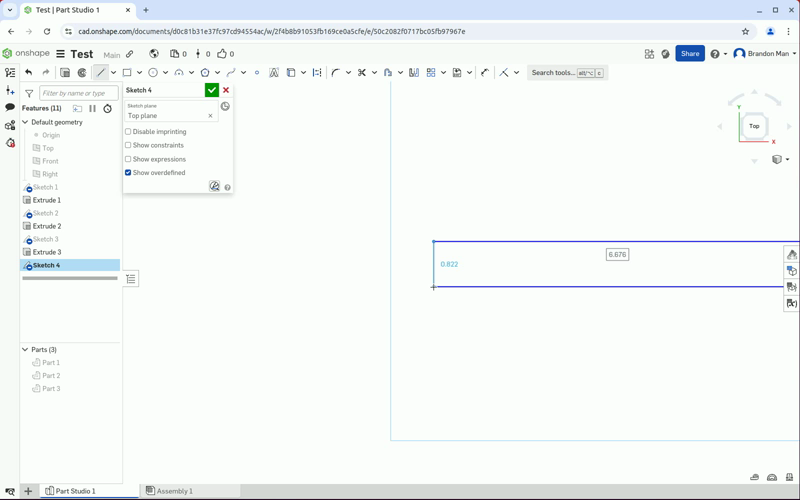
key_up(shift)
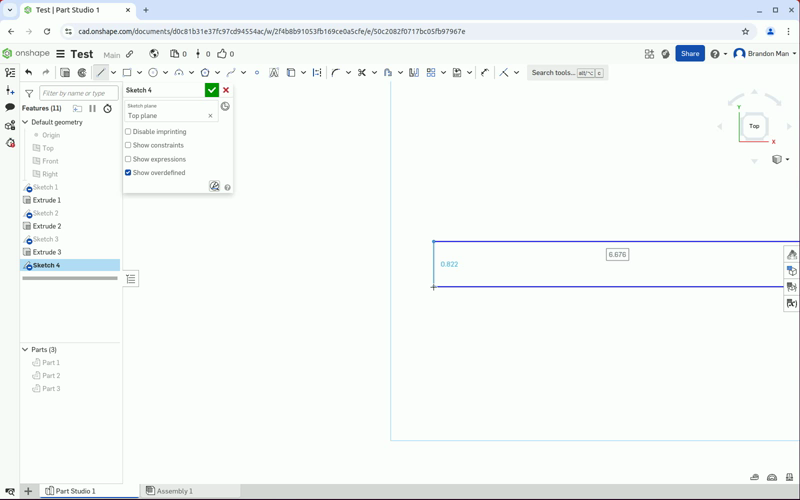
click(433, 286)
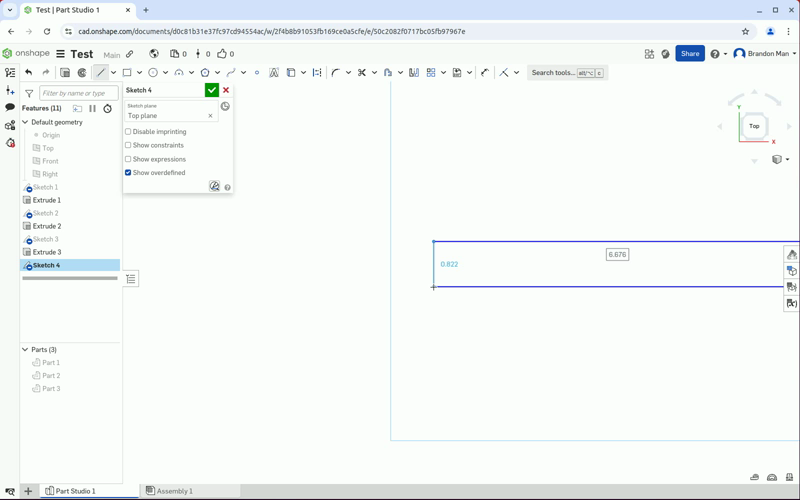
scroll(-6)
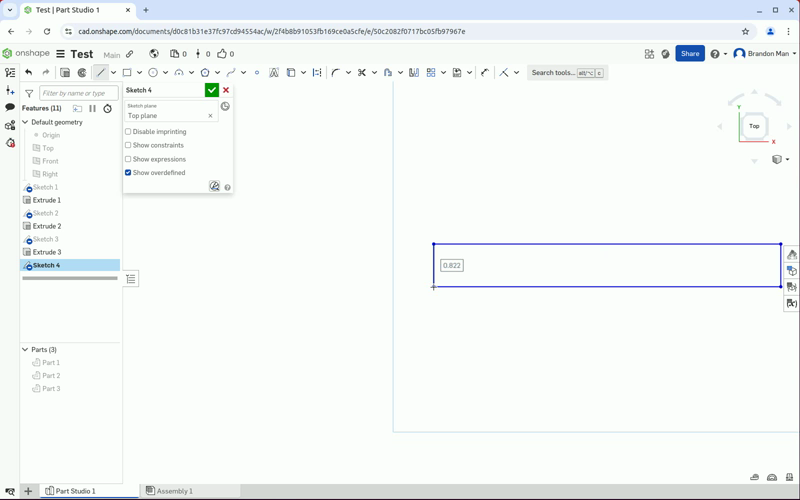
scroll(-6)
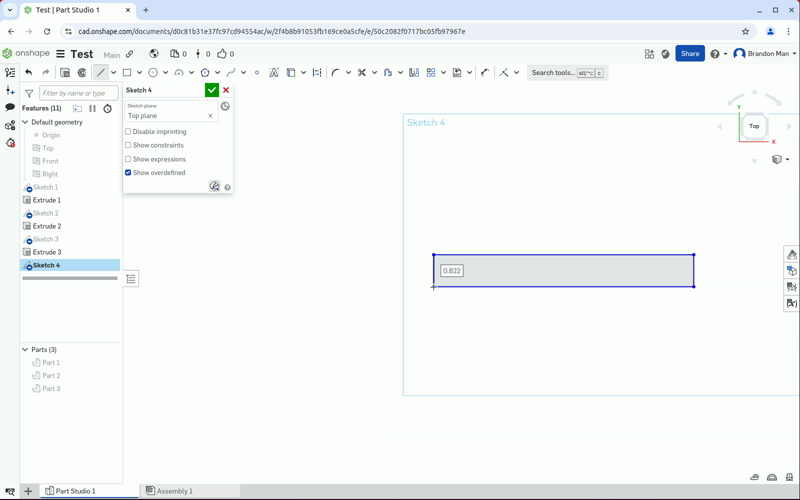
scroll(-6)
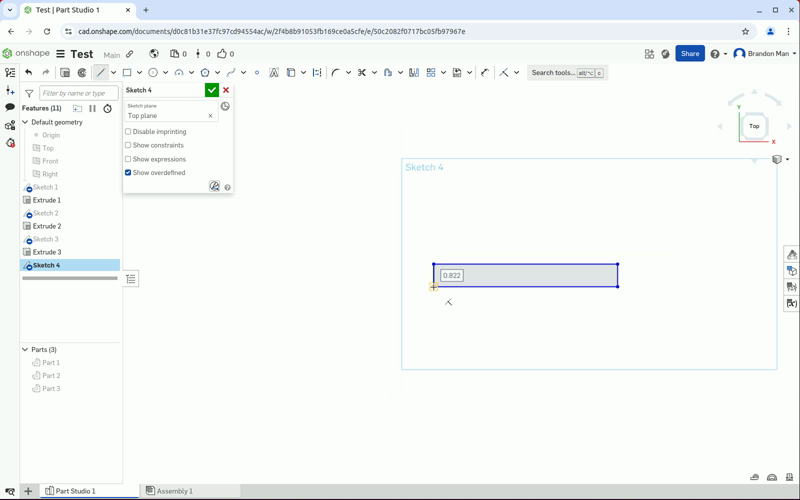
scroll(-6)
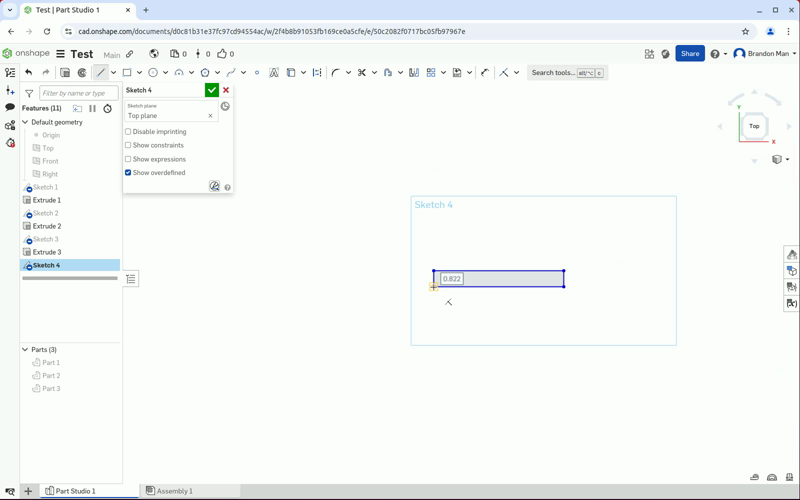
scroll(-6)
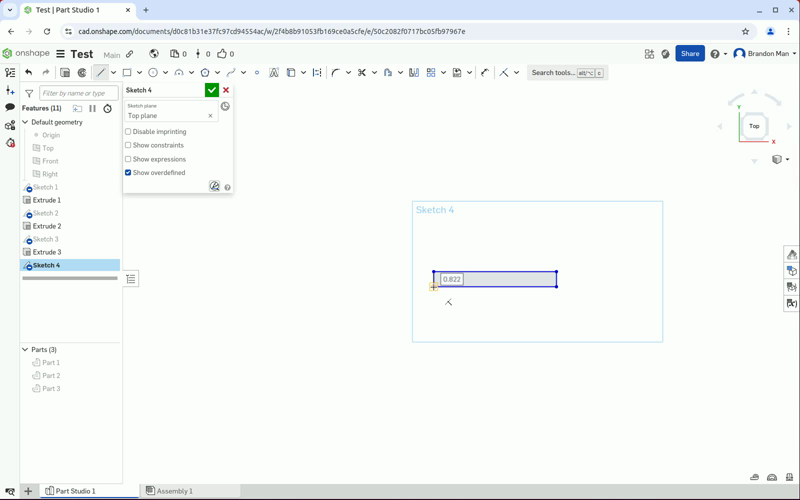
scroll(-6)
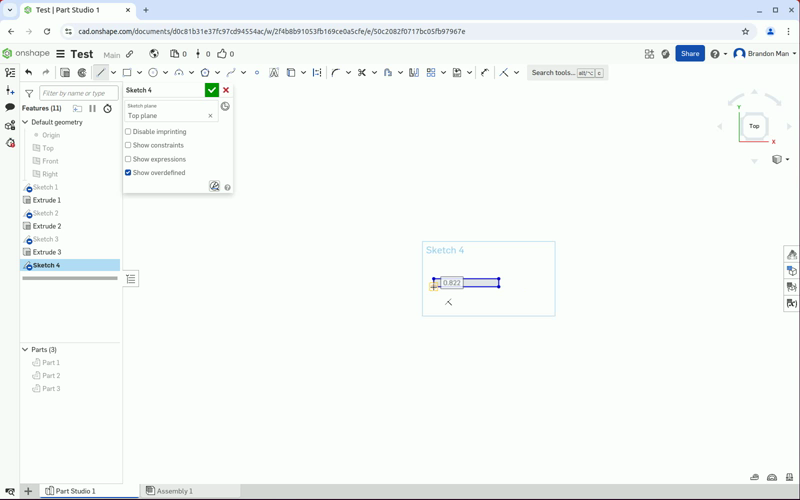
scroll(-6)
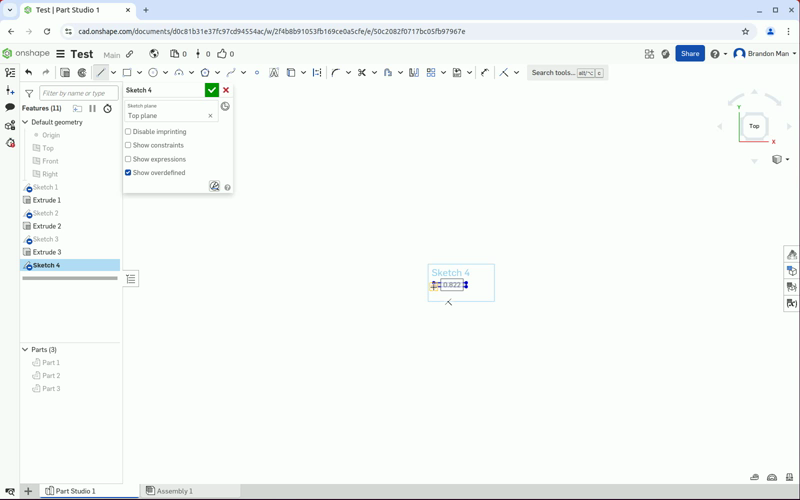
key(esc)
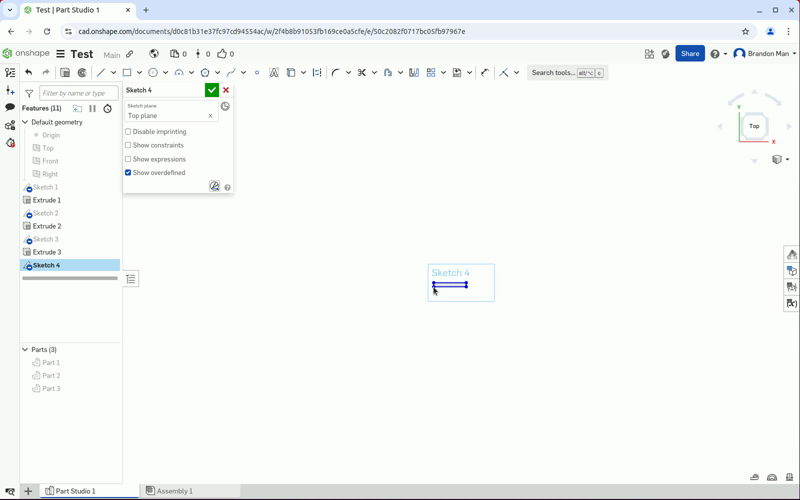
mouse_move(448, 285)
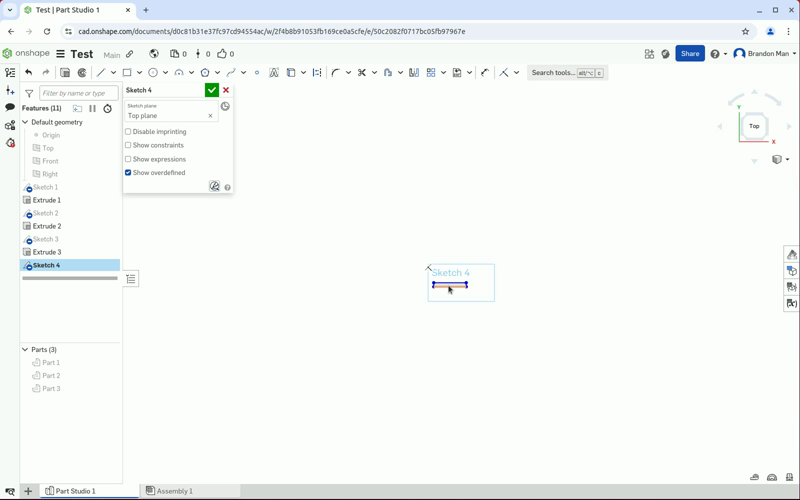
scroll(6)
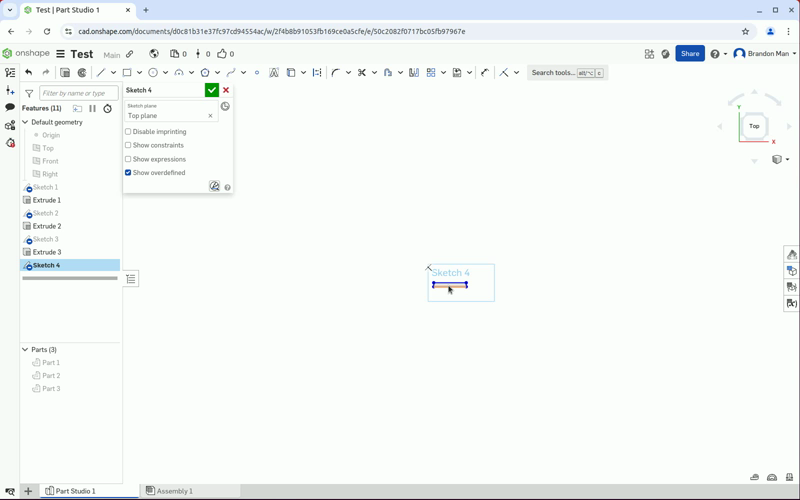
scroll(6)
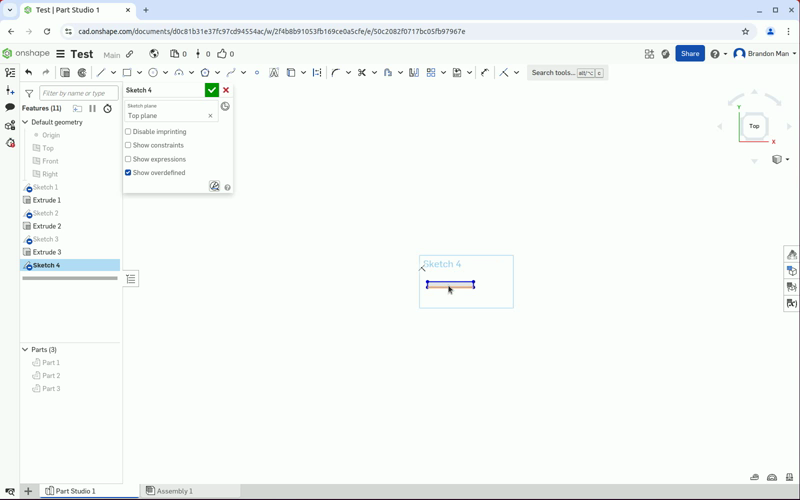
scroll(6)
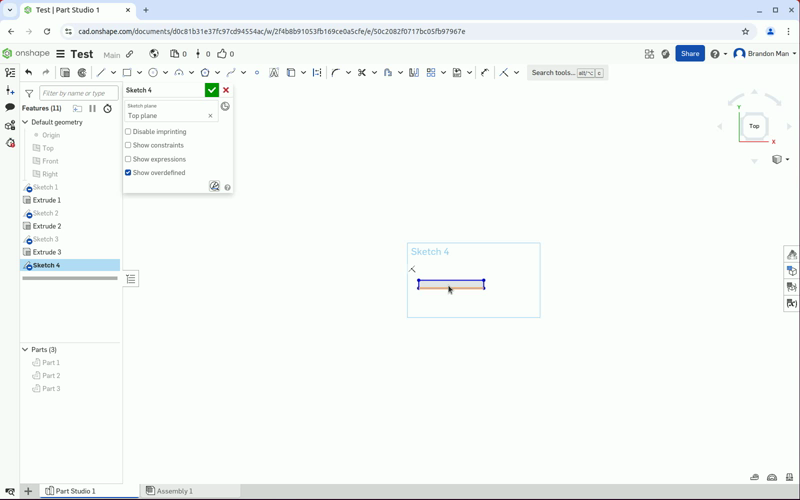
scroll(6)
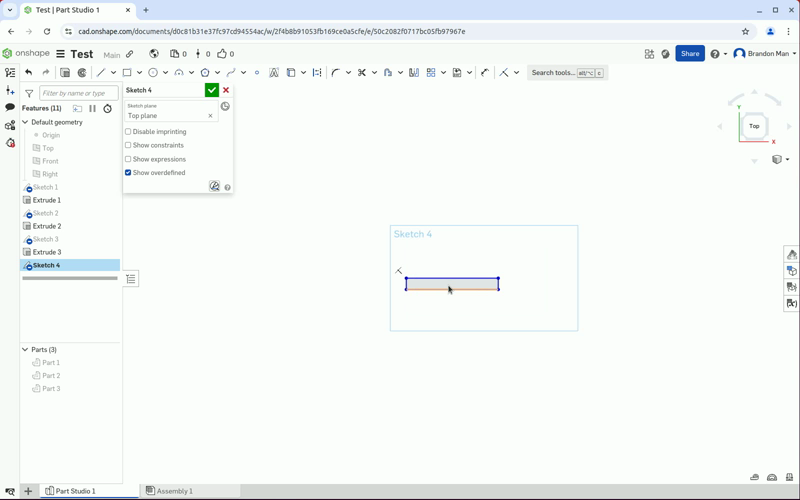
scroll(6)
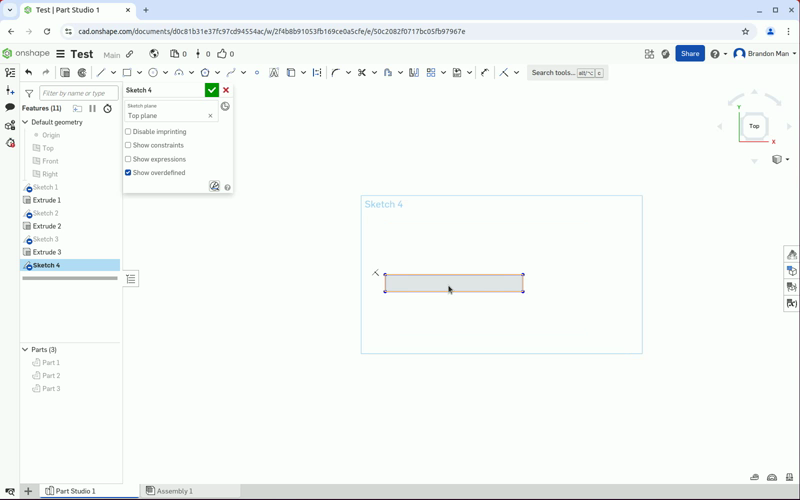
scroll(6)
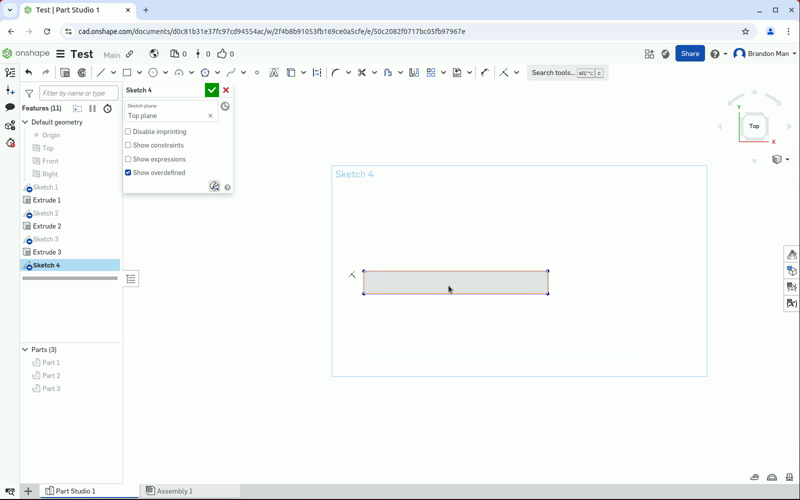
scroll(6)
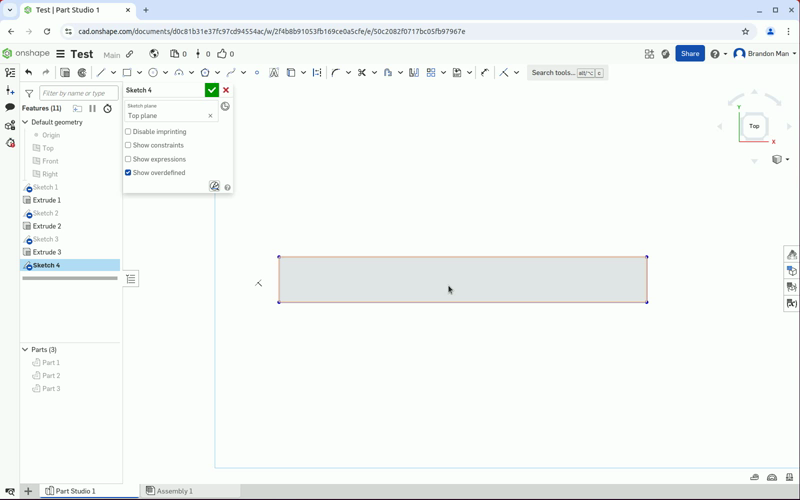
click(448, 285)
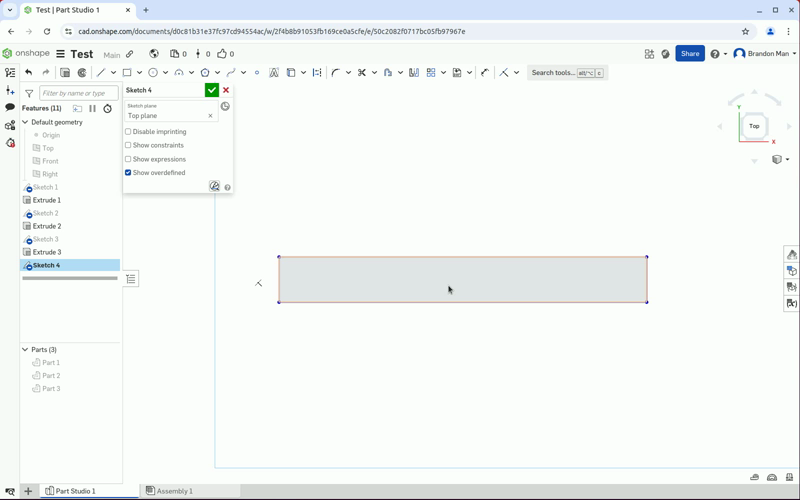
scroll(-6)
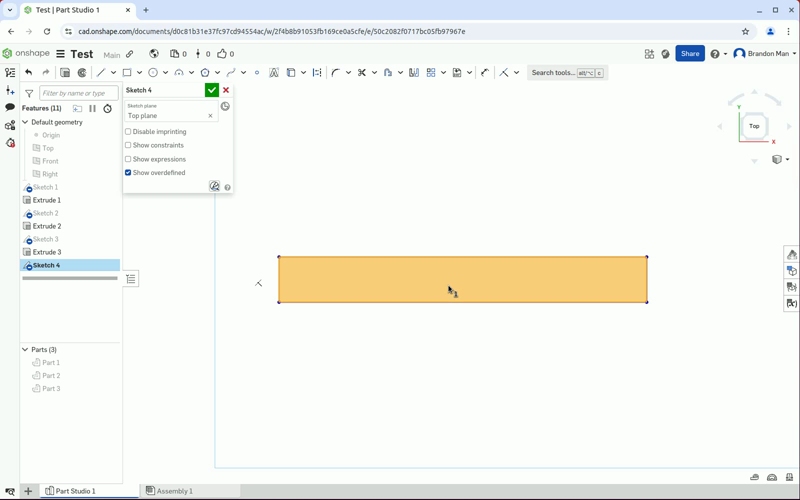
scroll(-6)
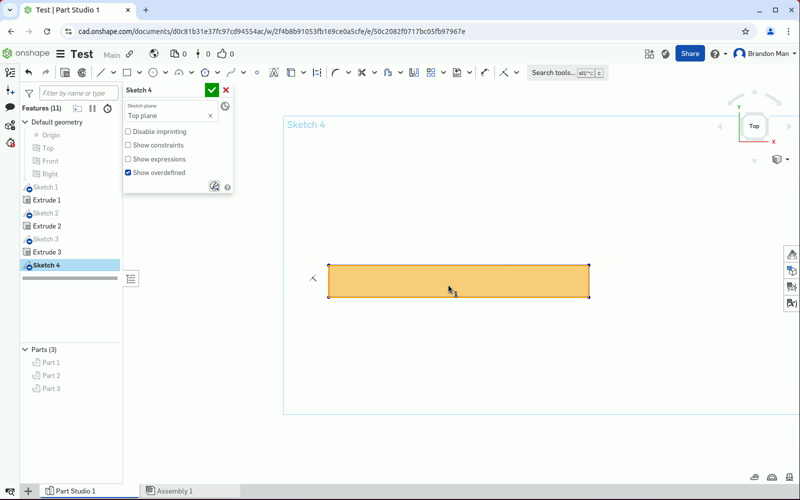
scroll(-6)
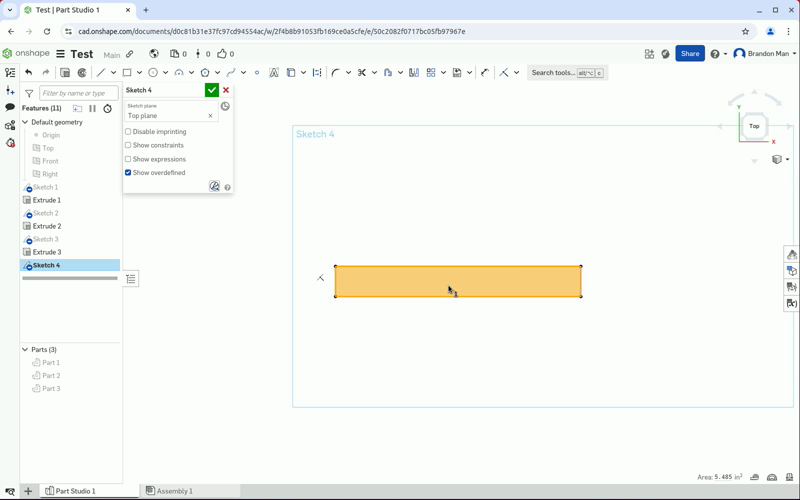
scroll(-6)
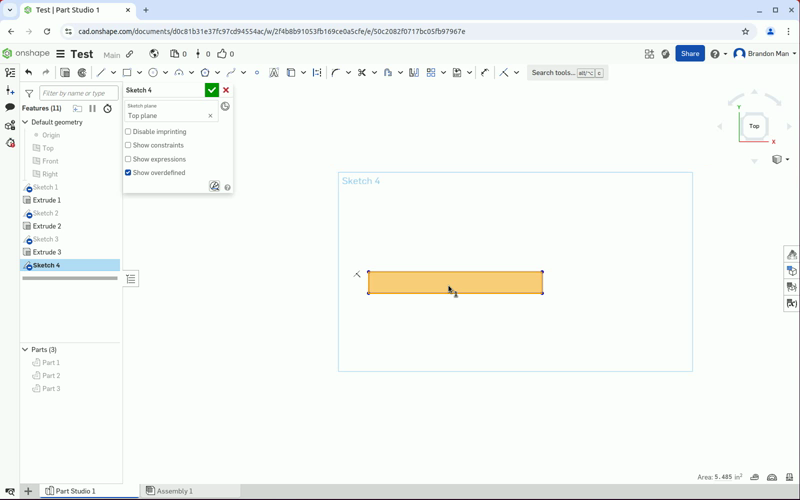
scroll(-6)
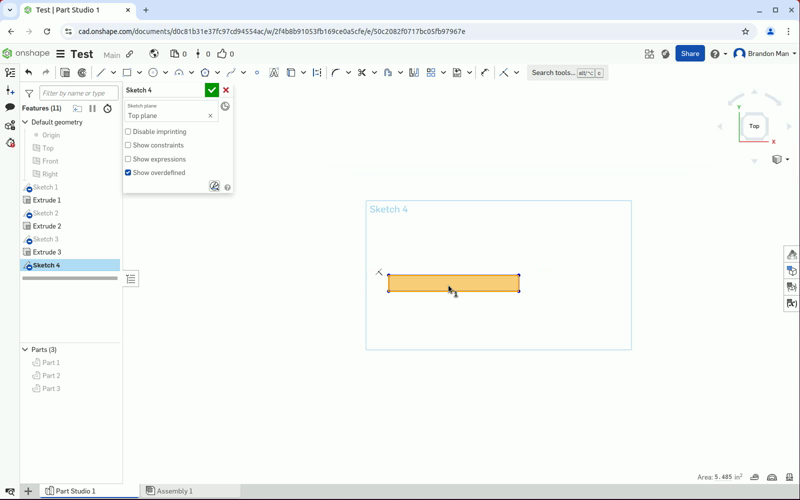
scroll(-6)
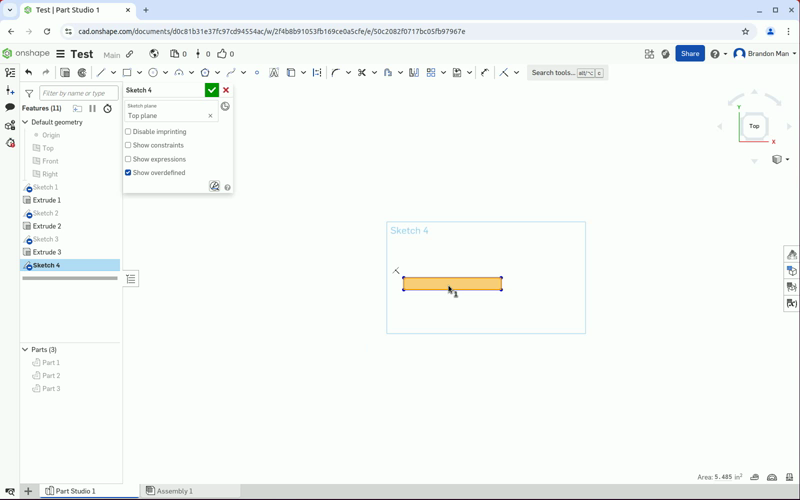
scroll(-6)
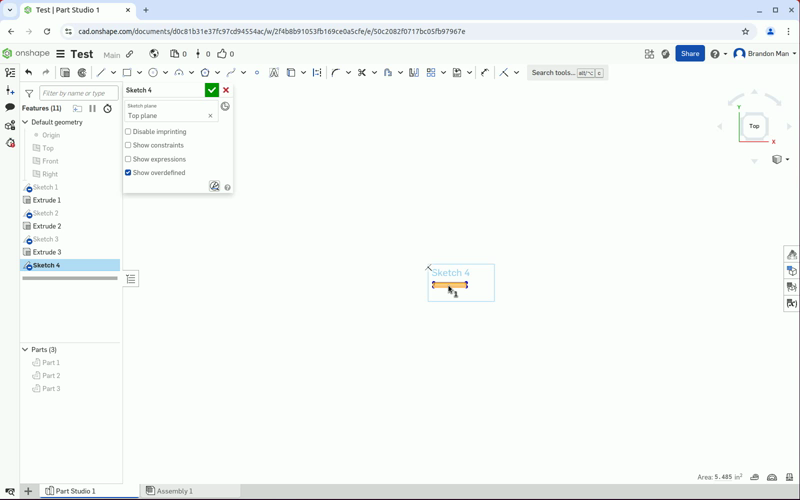
mouse_move(73, 352)
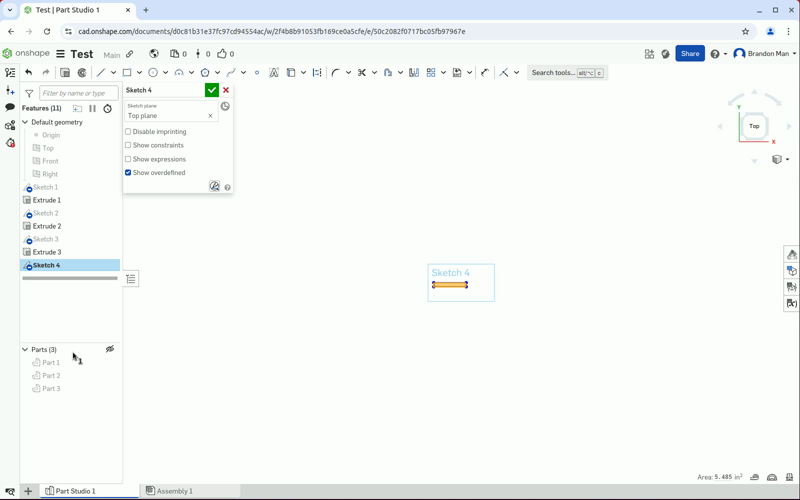
key(shift+y)
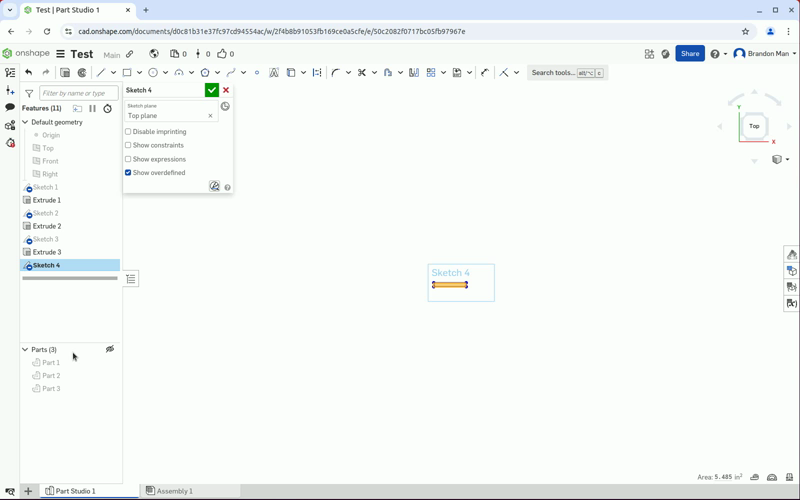
key(shift+e)
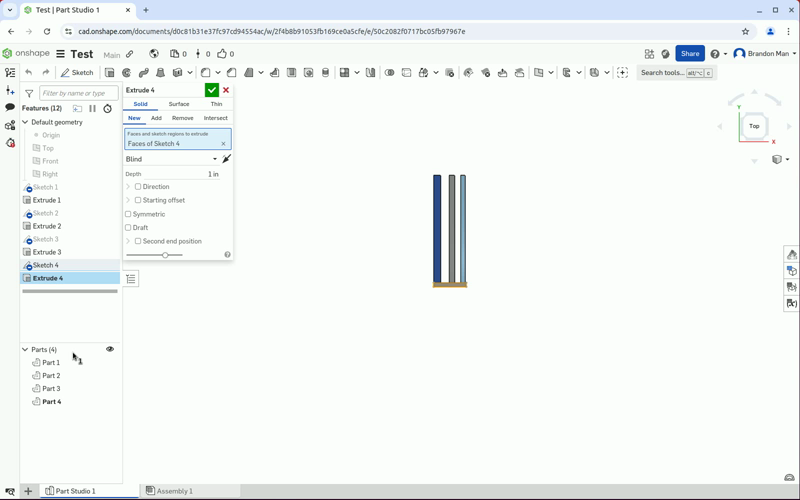
mouse_move(143, 106)
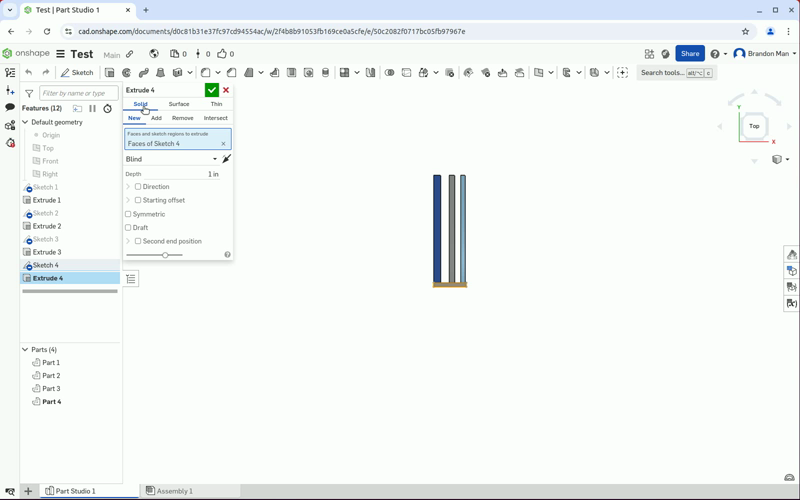
click(143, 106)
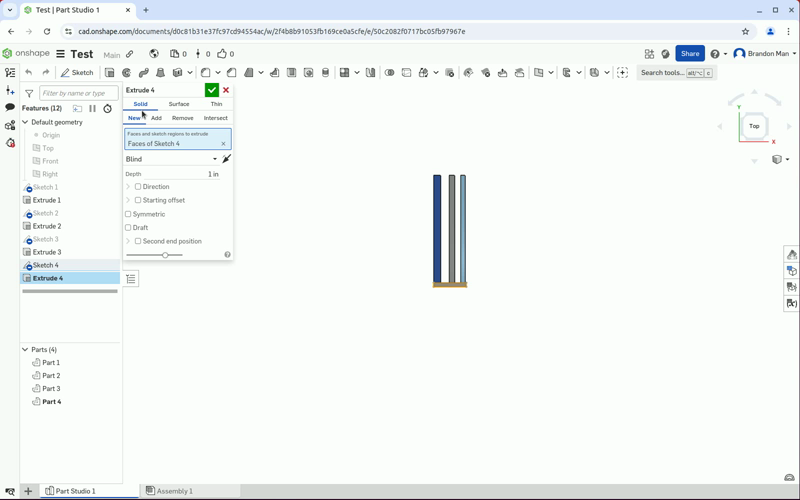
mouse_move(137, 120)
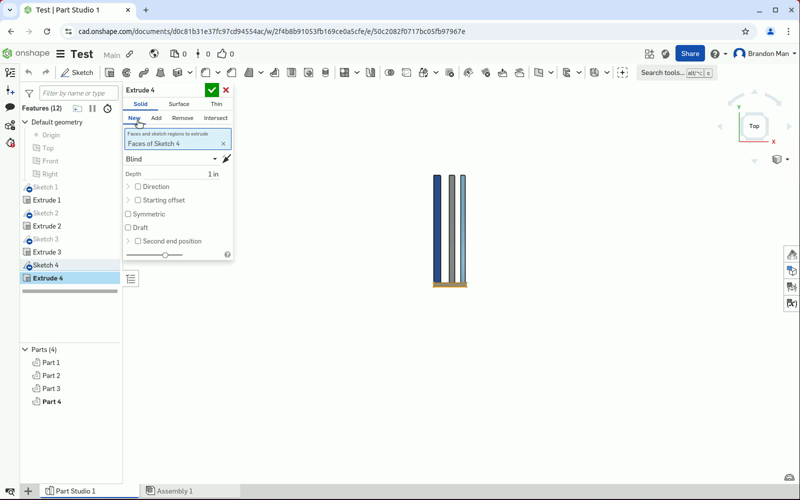
click(137, 120)
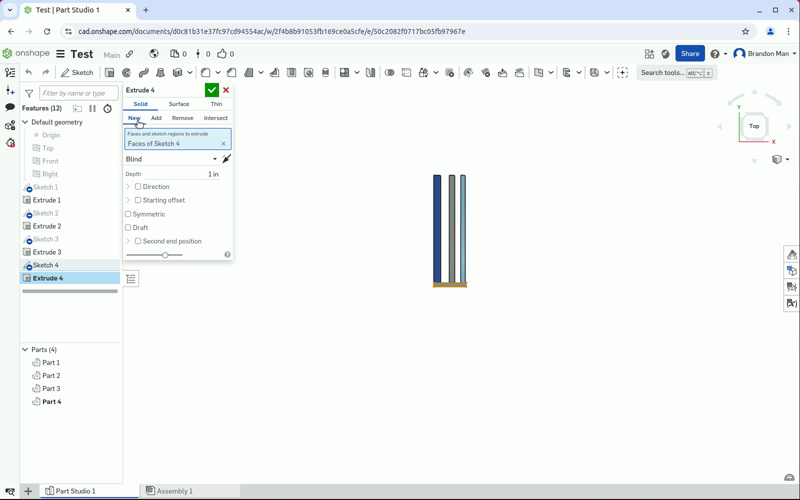
key(tab, 4)
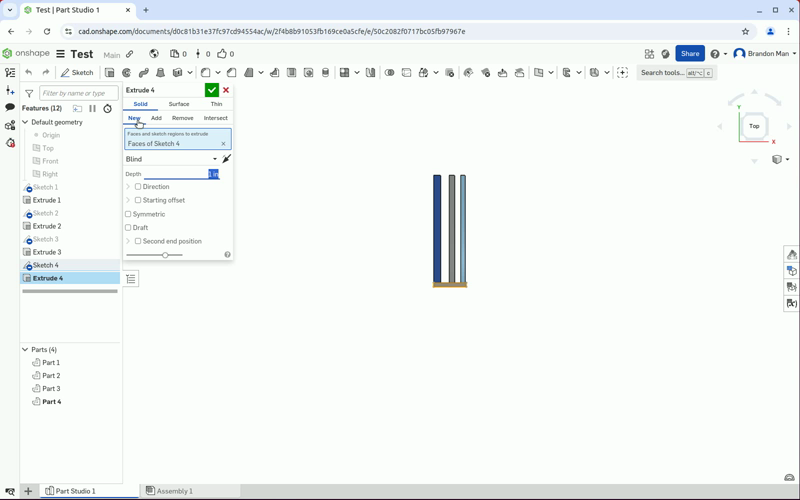
text(16.368)
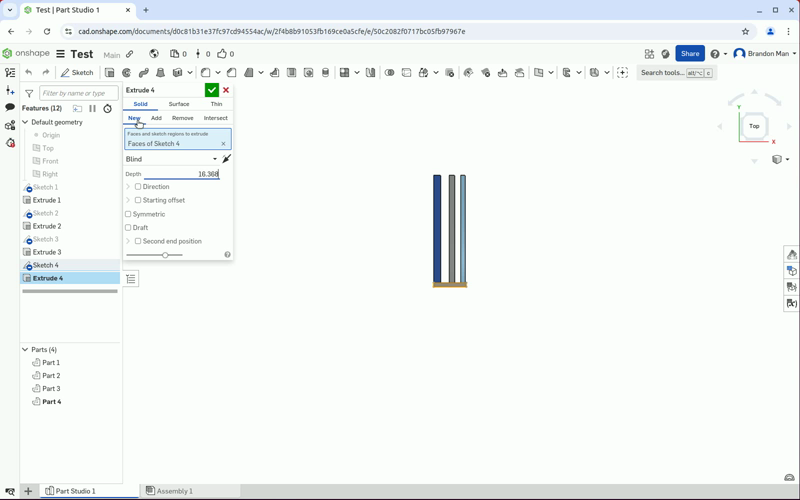
key(enter)
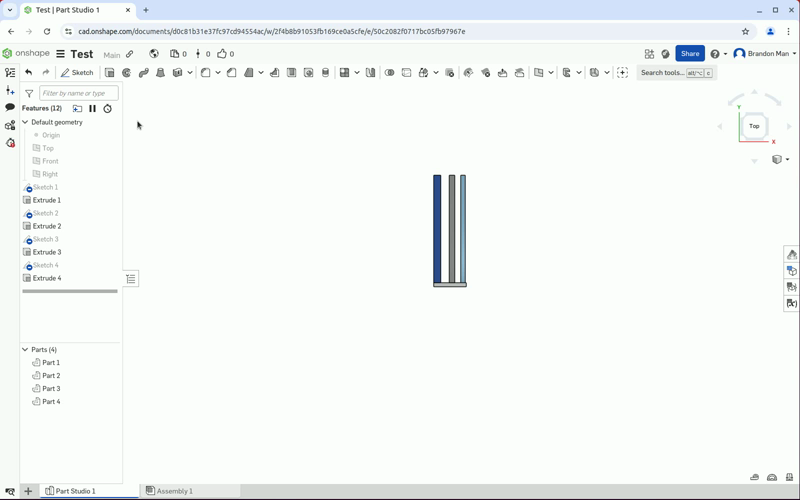
key(shift+h)
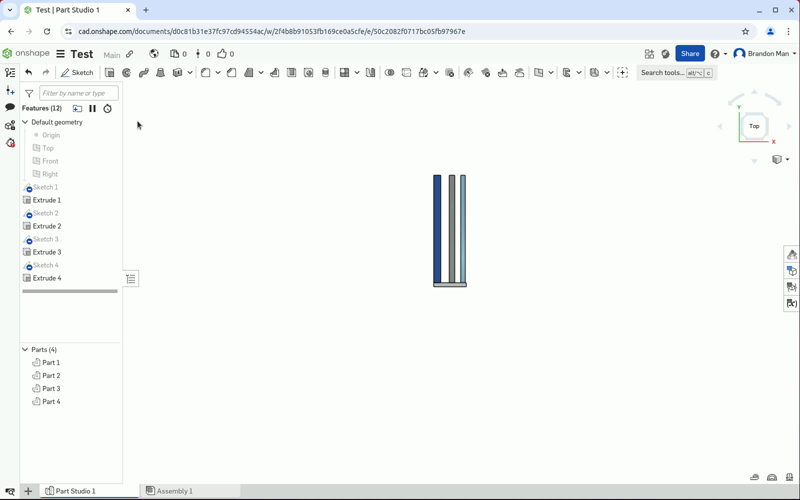
key(shift+h)
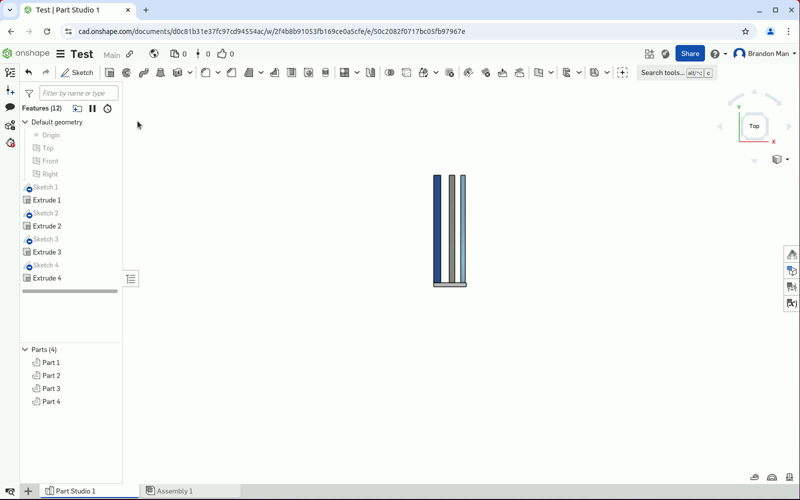
mouse_move(73, 189)
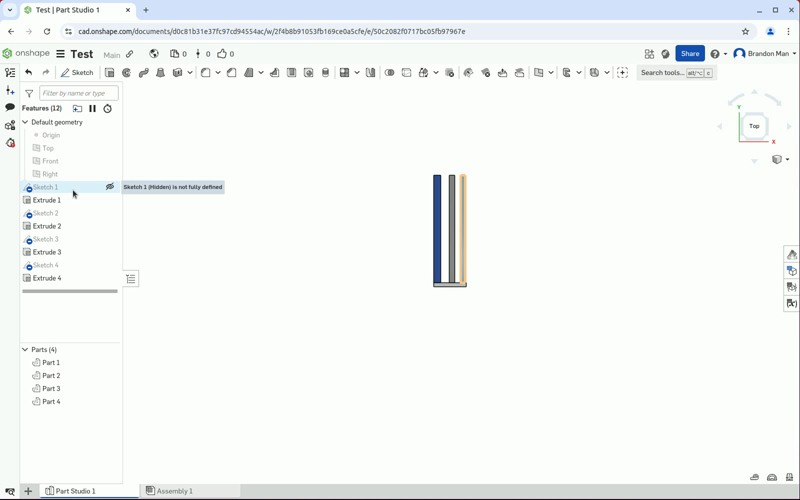
click(73, 189)
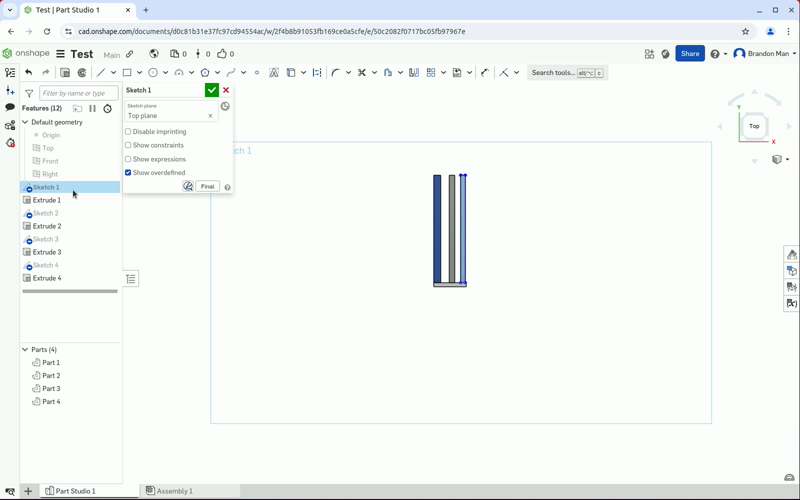
mouse_move(229, 92)
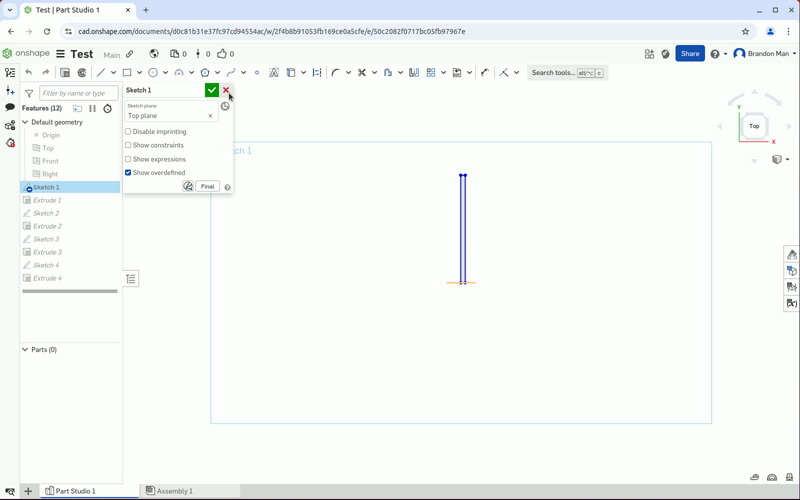
click(229, 92)
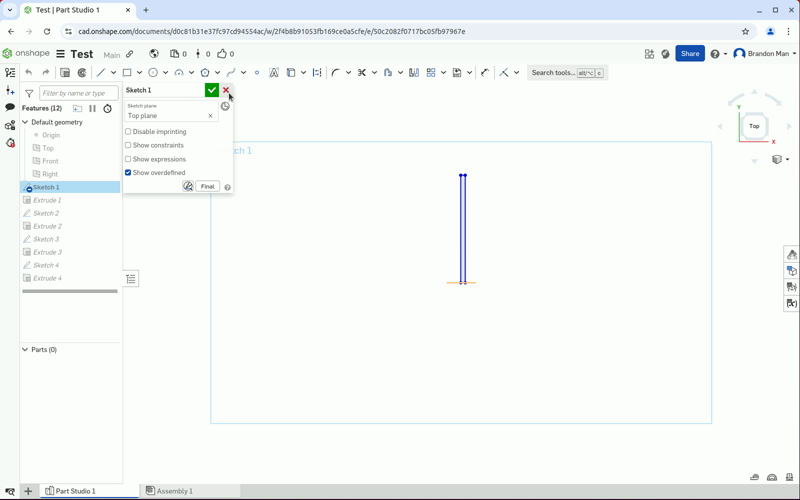
key(shift+s)
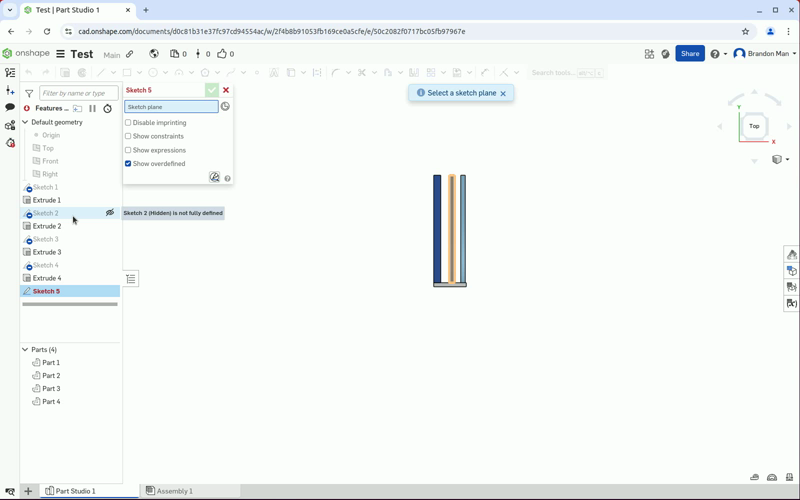
scroll(3)
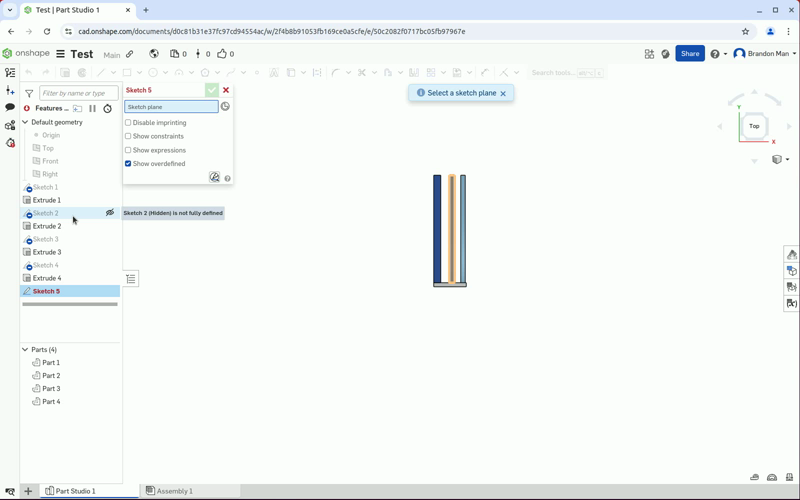
mouse_move(73, 150)
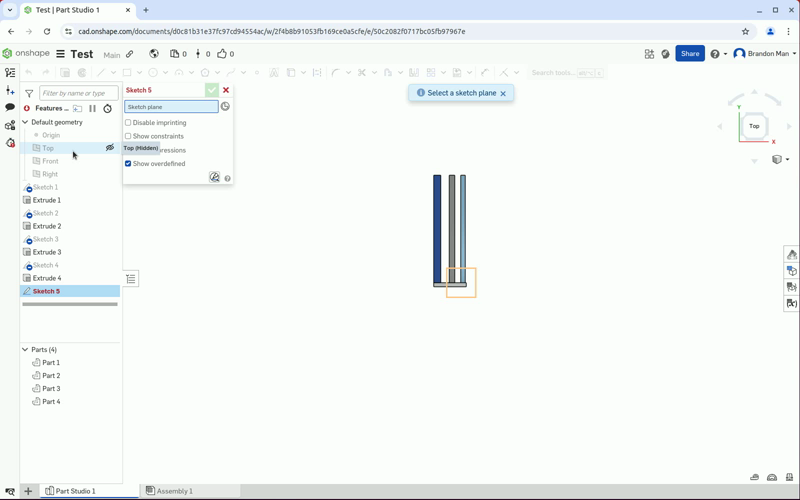
click(73, 150)
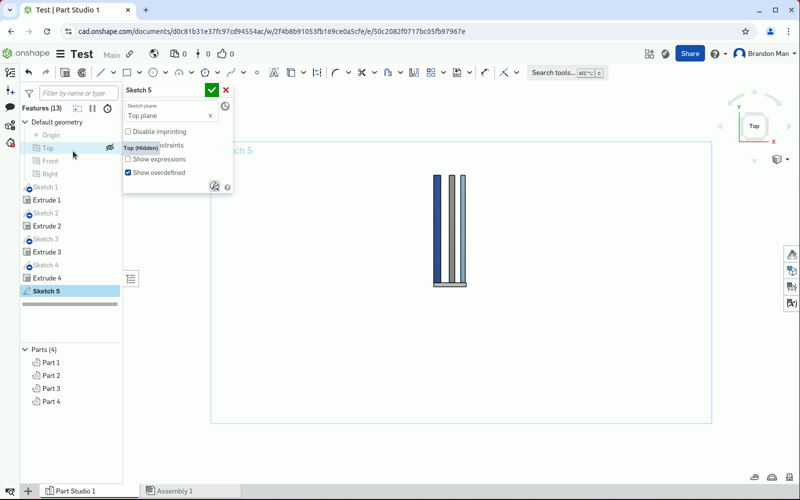
mouse_move(73, 352)
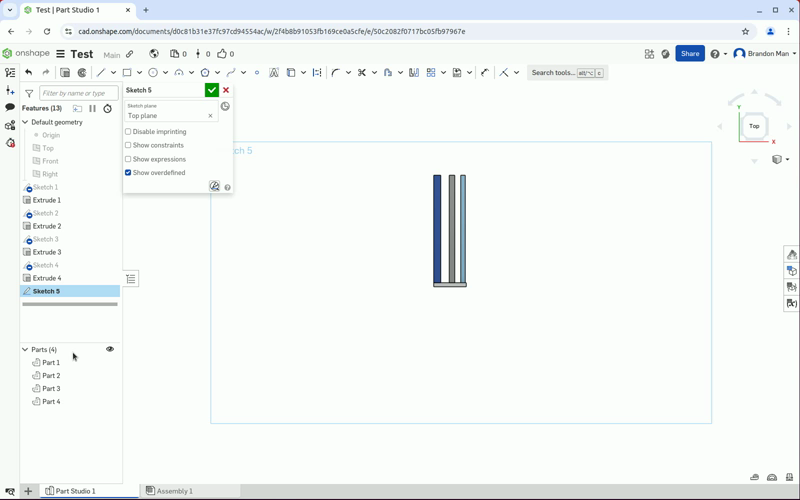
key(y)
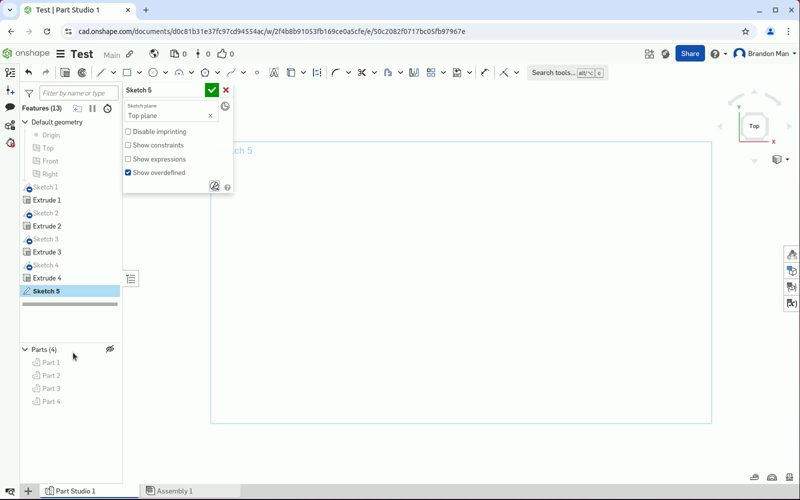
key(l)
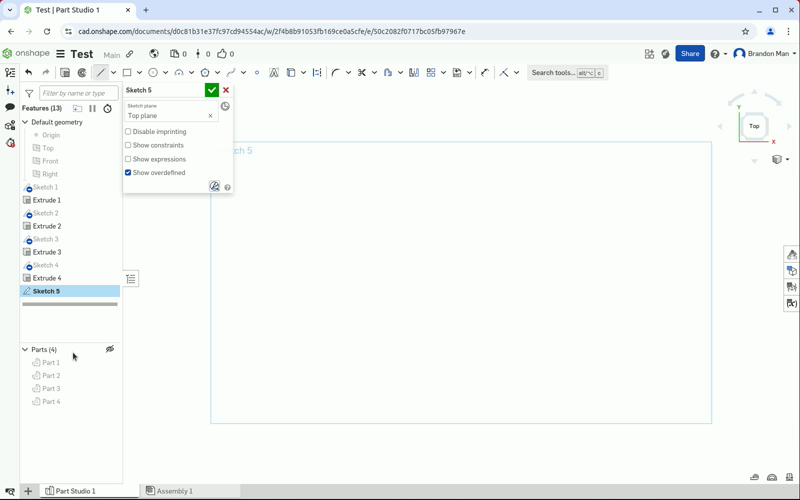
key_down(shift)
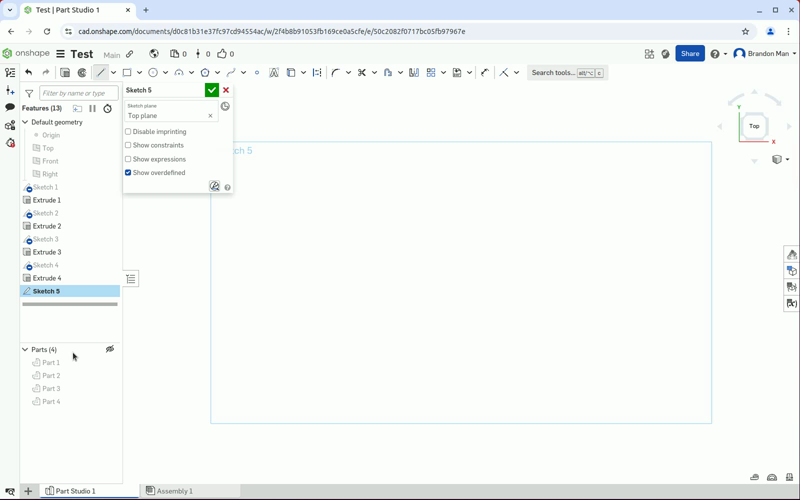
mouse_move(433, 175)
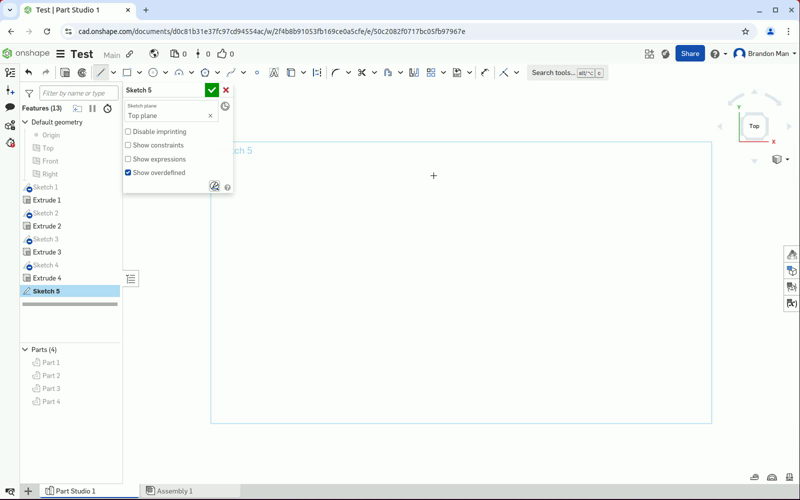
click(433, 175)
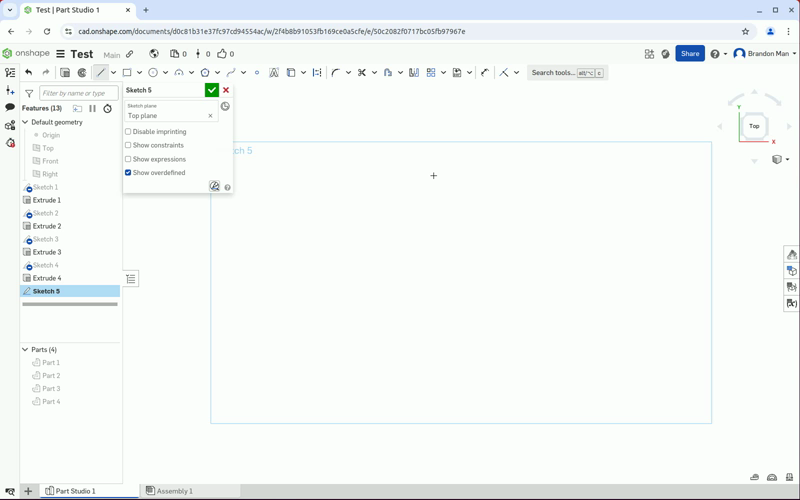
key_up(shift)
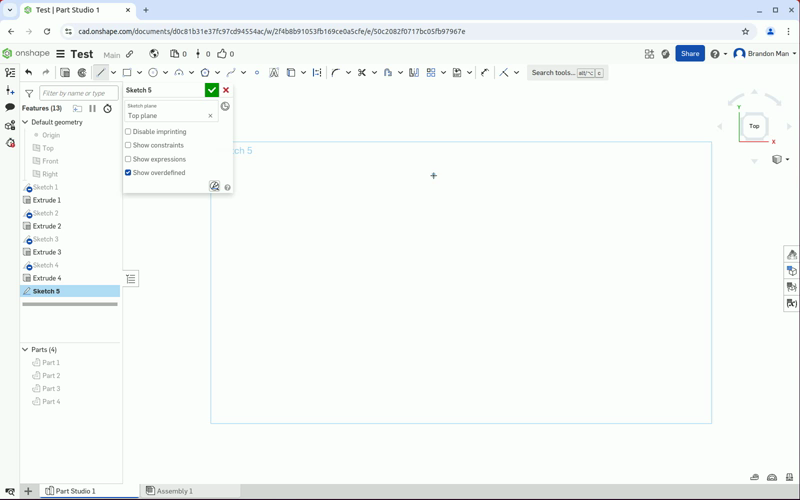
key_down(shift)
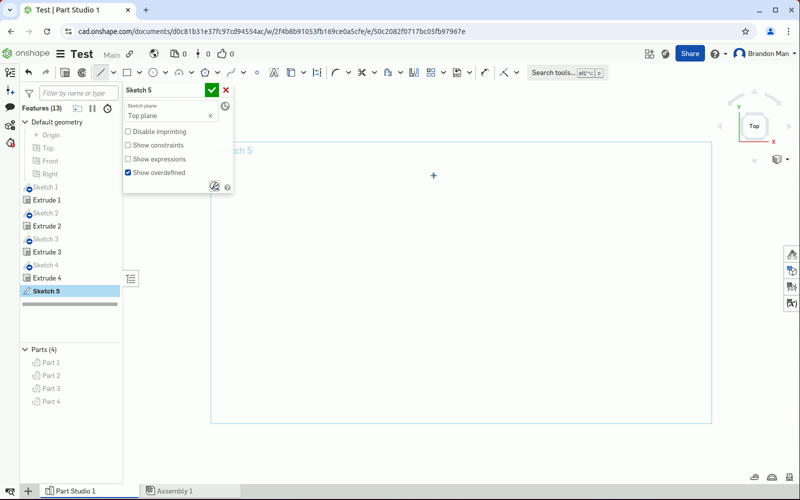
mouse_move(463, 175)
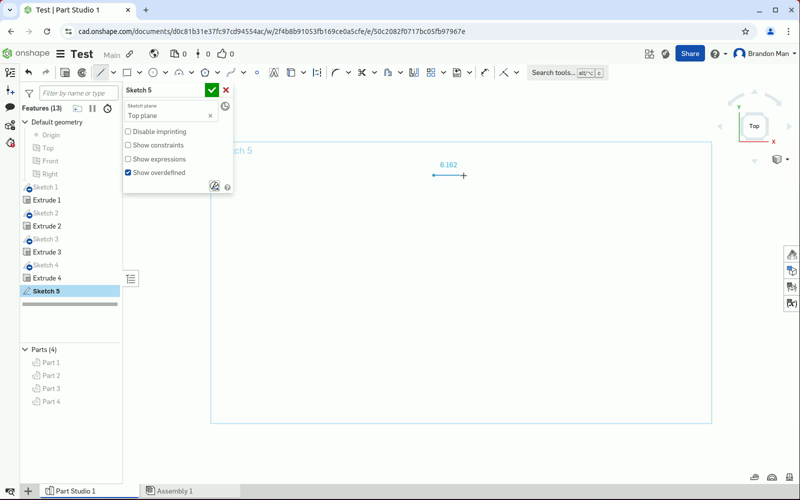
mouse_move(466, 175)
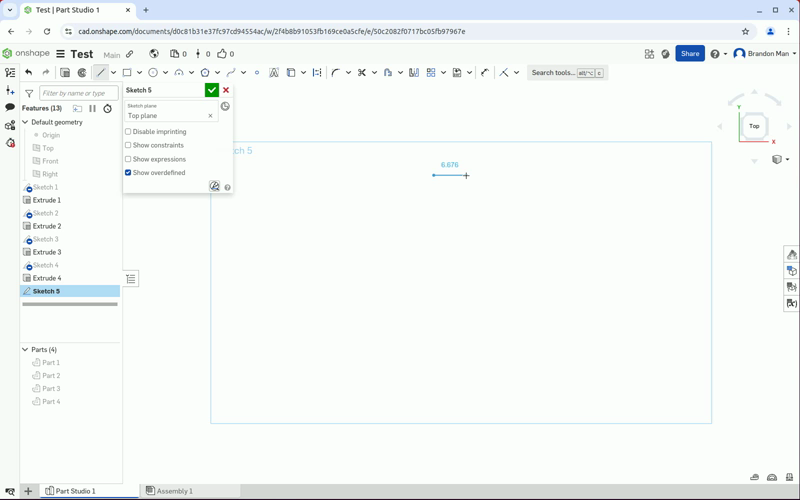
click(466, 175)
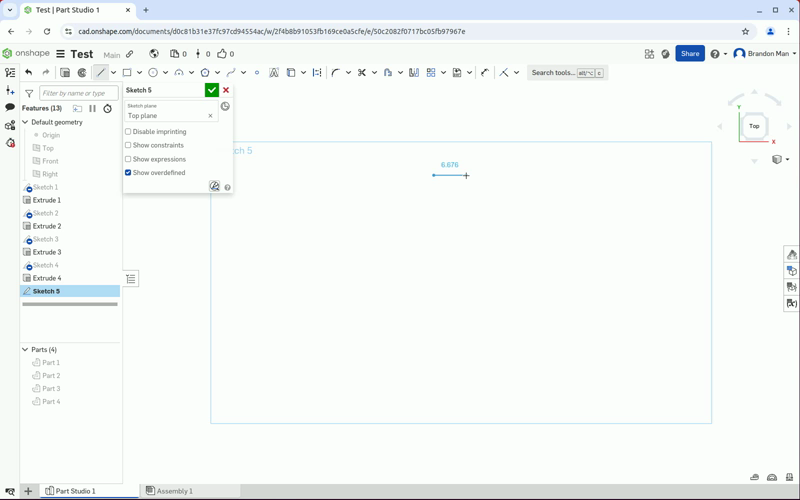
key_up(shift)
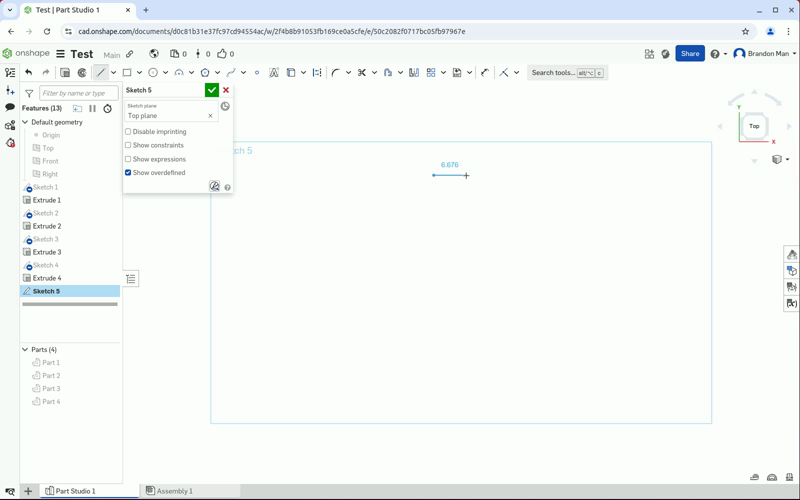
key_down(shift)
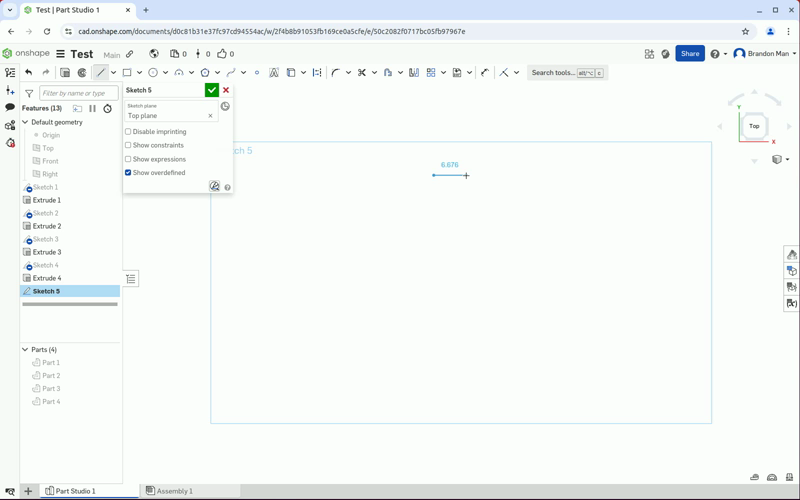
mouse_move(496, 175)
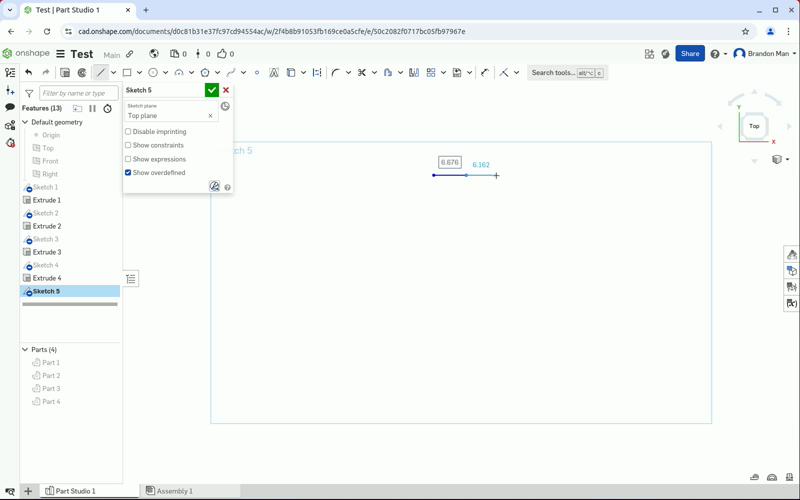
mouse_move(466, 170)
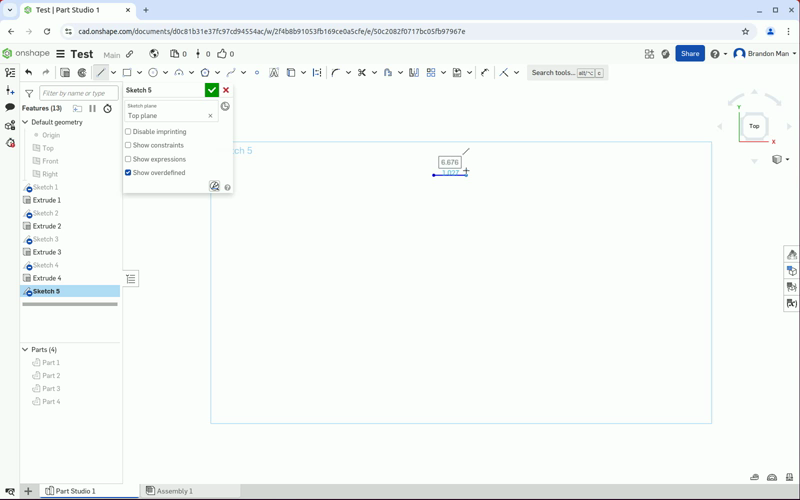
scroll(6)
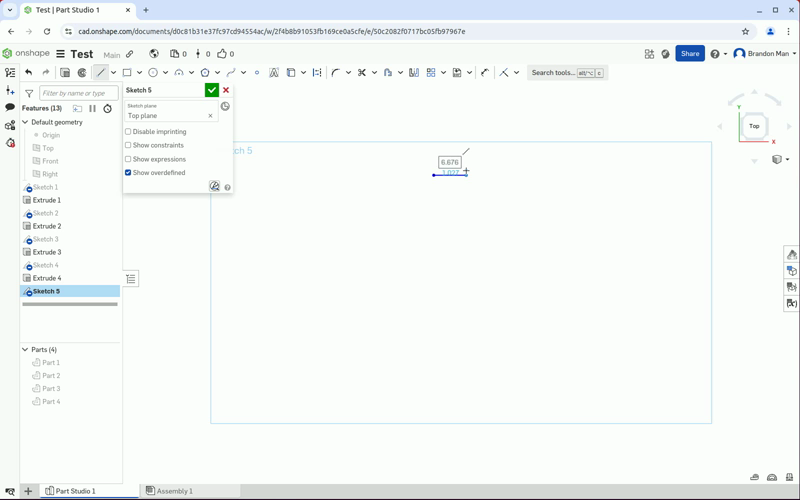
scroll(6)
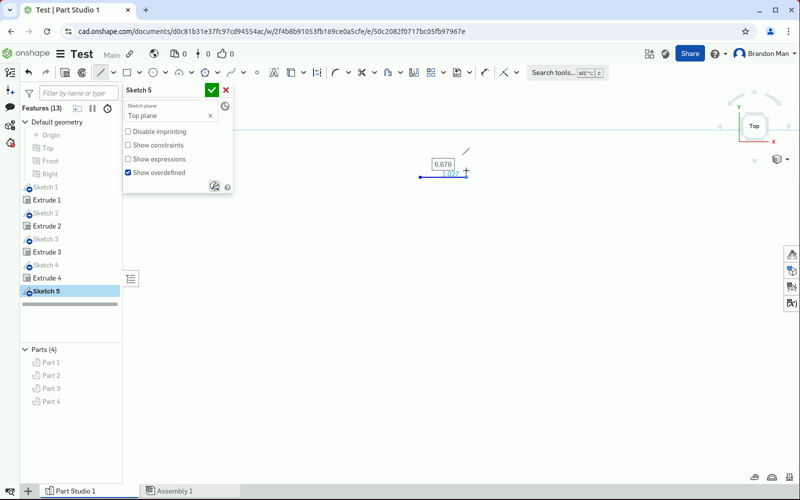
scroll(6)
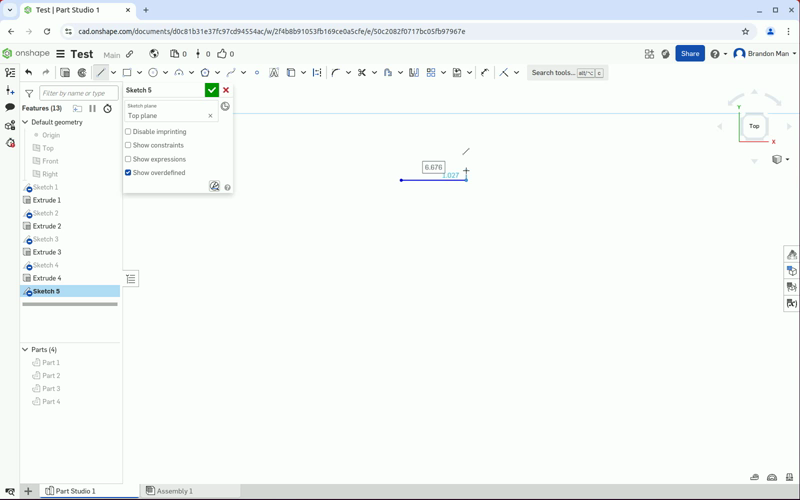
scroll(6)
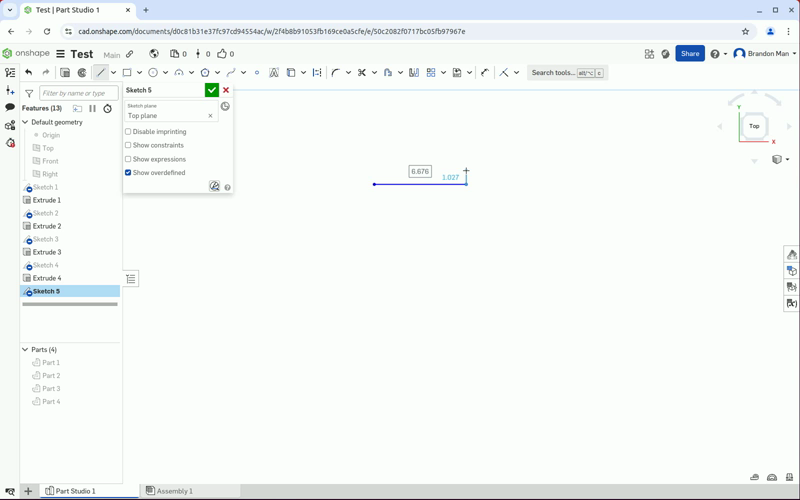
scroll(6)
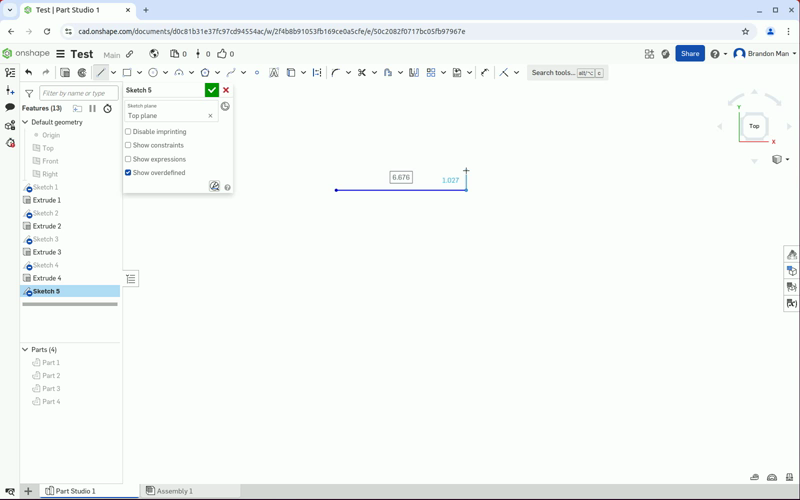
scroll(6)
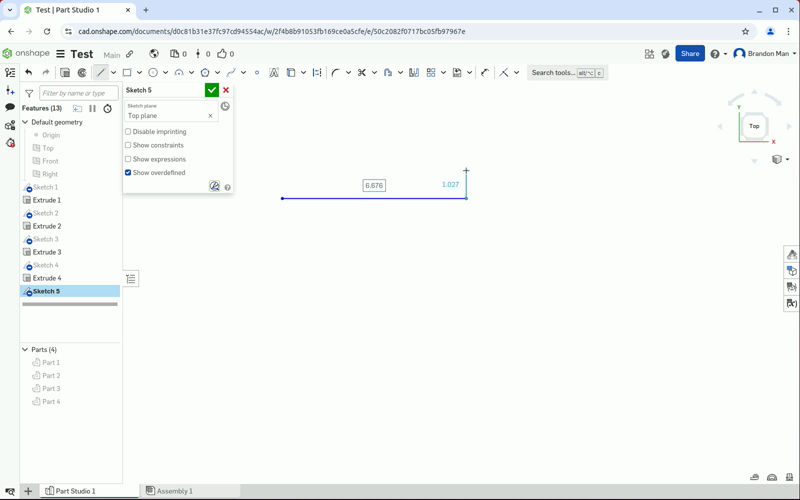
scroll(6)
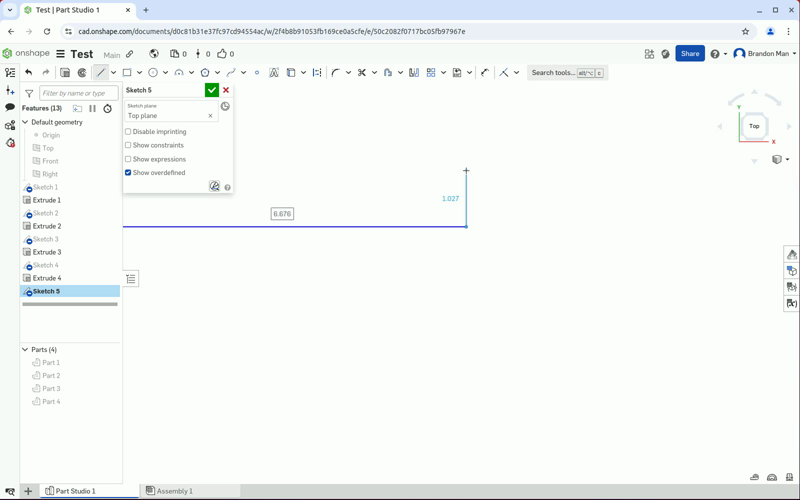
click(466, 170)
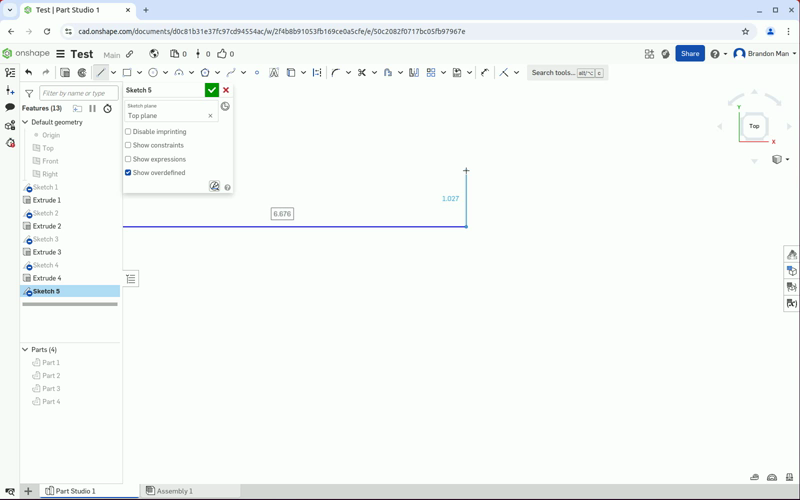
scroll(-6)
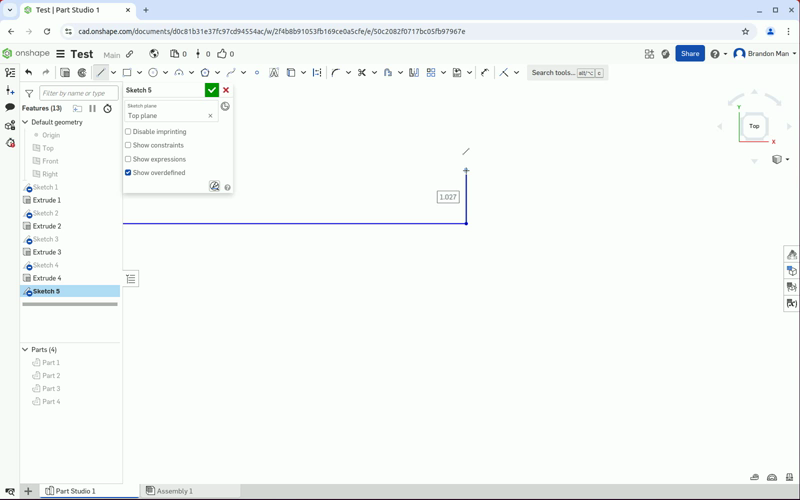
scroll(-6)
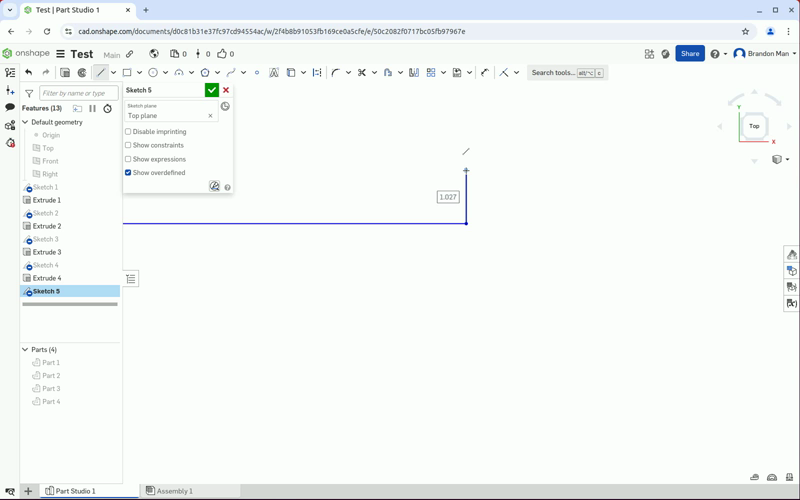
scroll(-6)
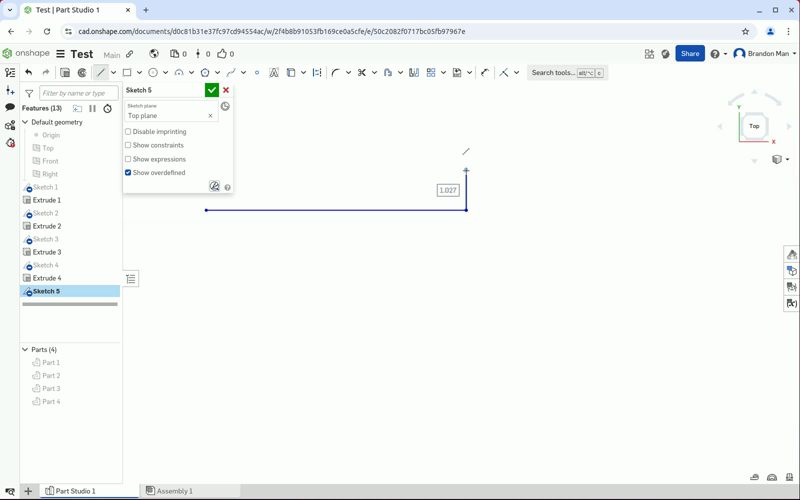
scroll(-6)
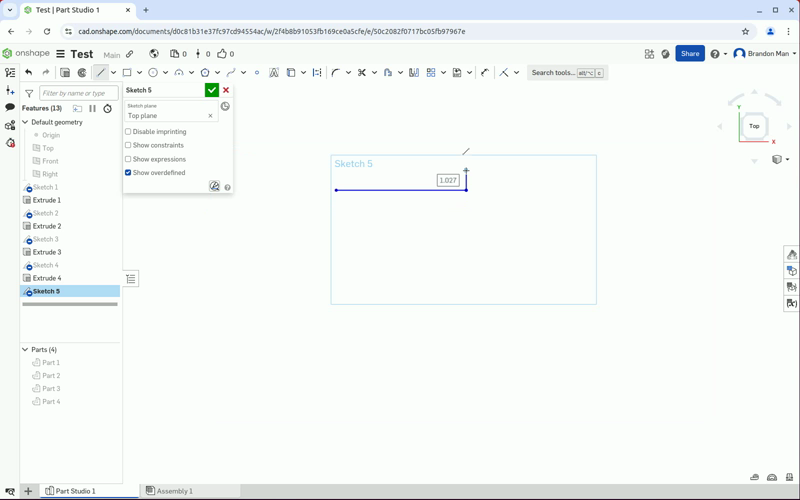
scroll(-6)
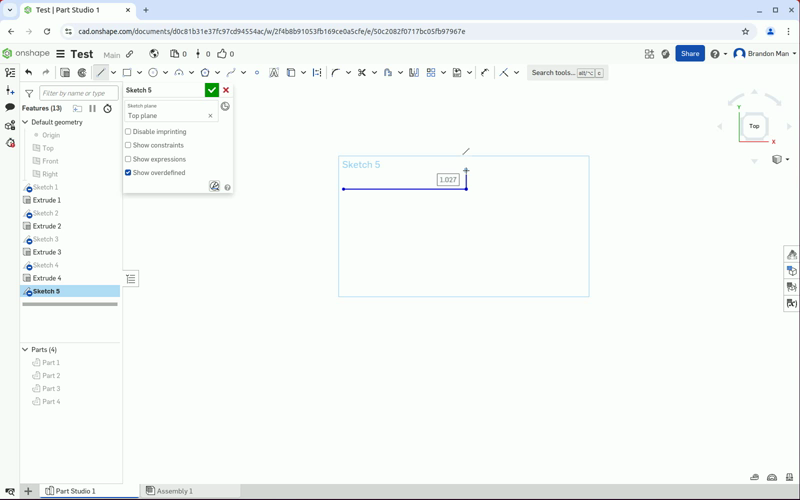
scroll(-6)
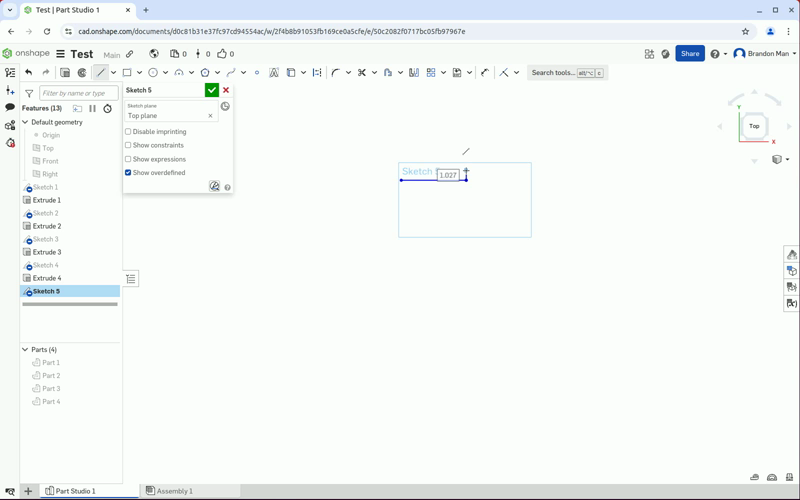
scroll(-6)
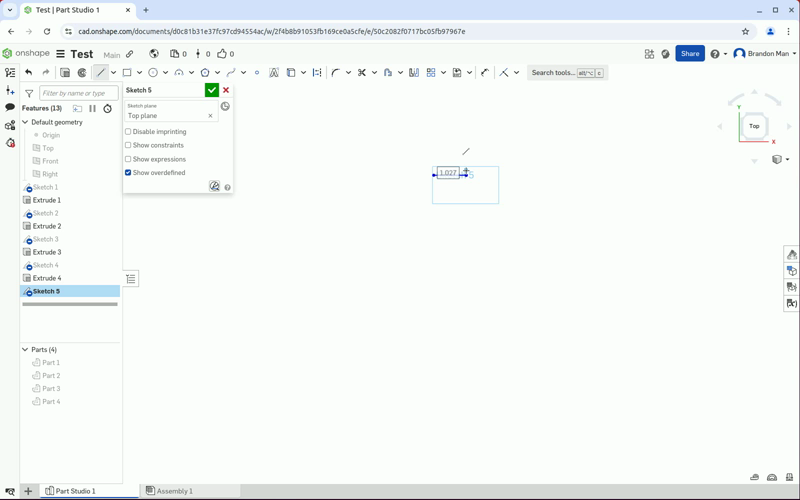
key_up(shift)
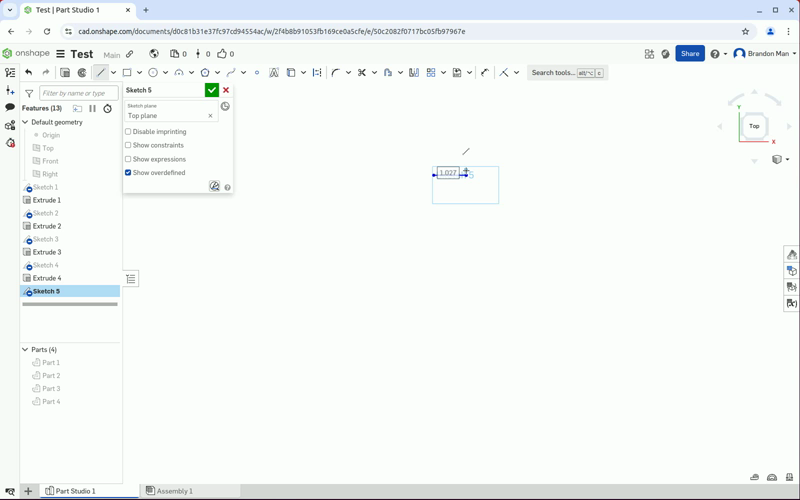
key_down(shift)
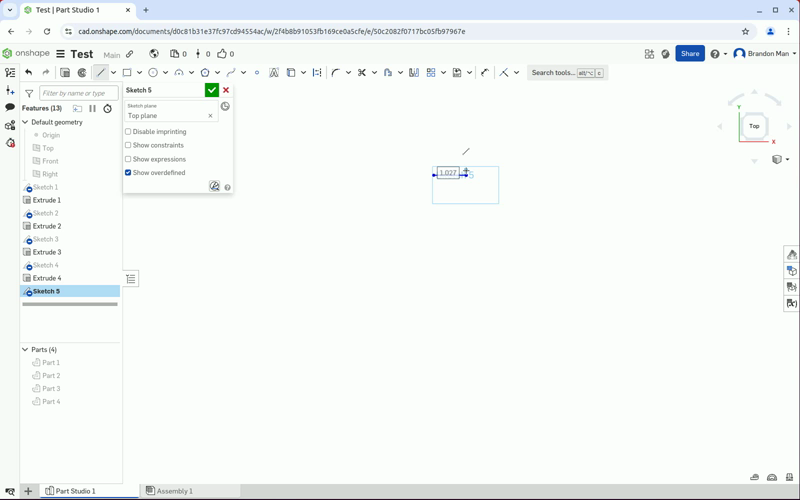
mouse_move(496, 170)
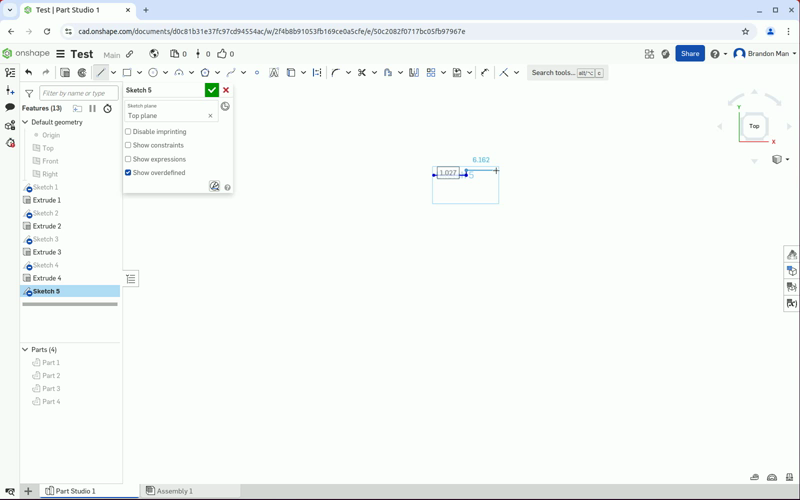
mouse_move(433, 170)
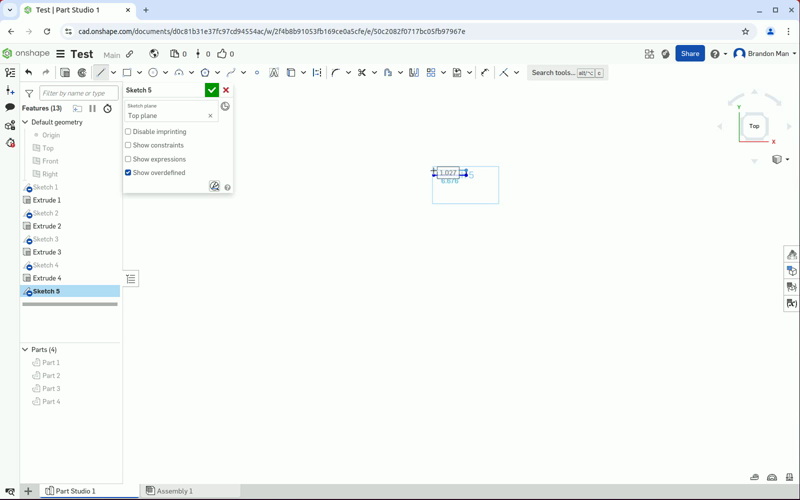
click(433, 170)
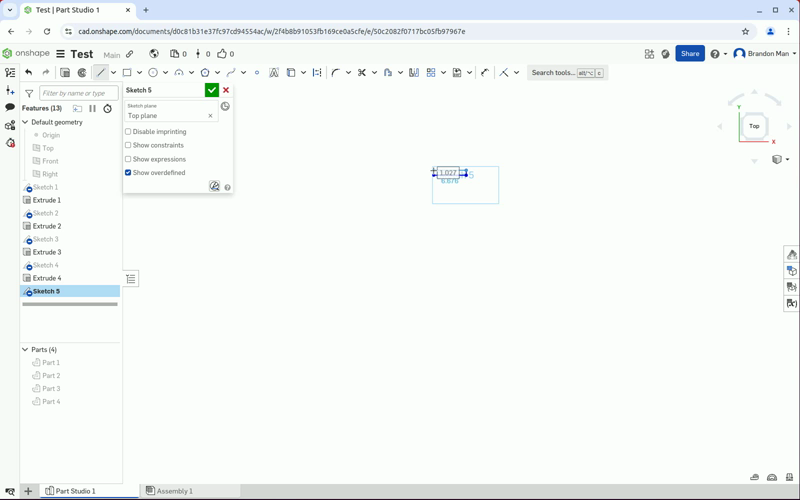
key_up(shift)
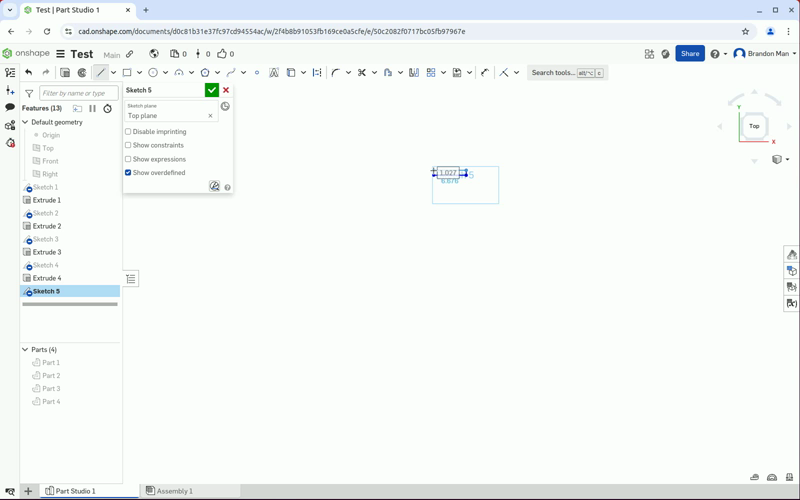
mouse_move(463, 170)
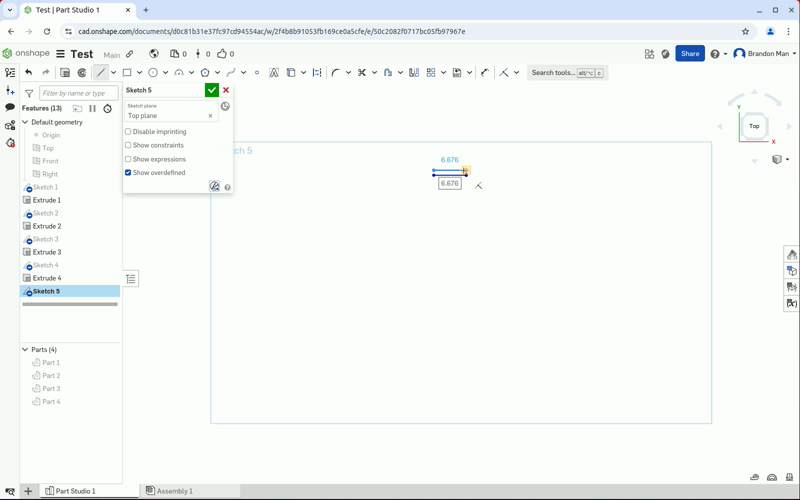
key_down(shift)
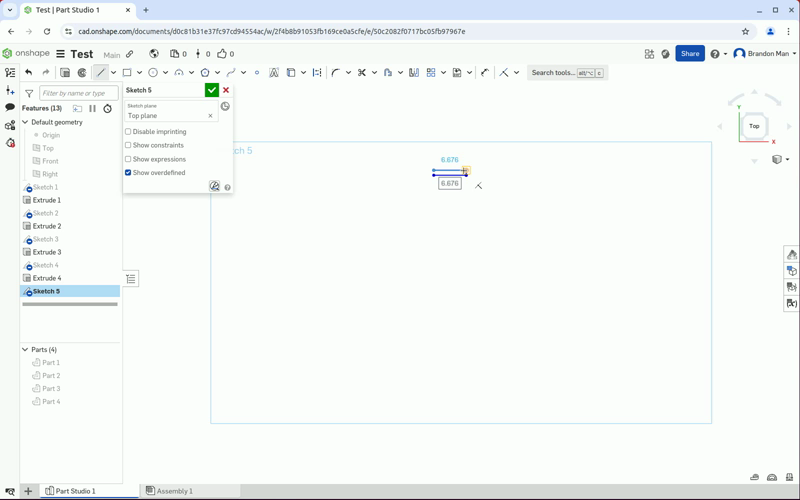
mouse_move(433, 175)
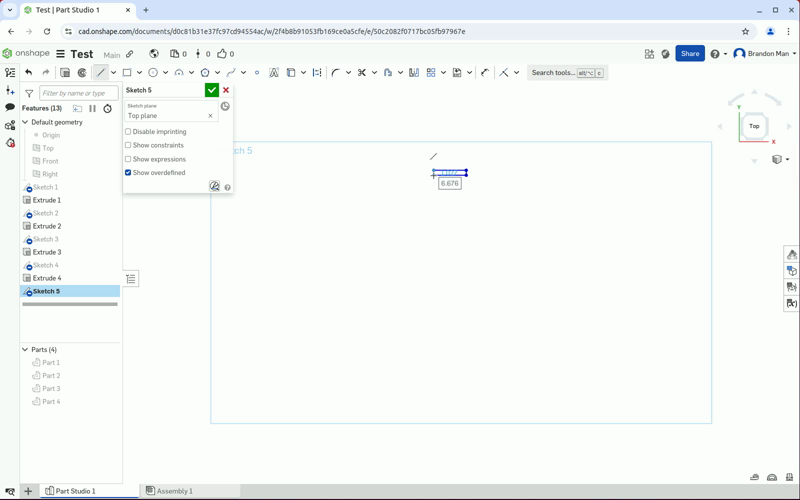
scroll(6)
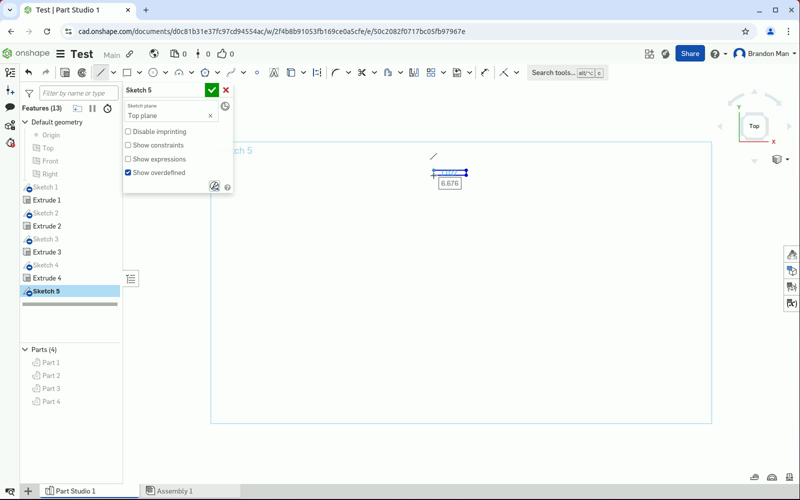
scroll(6)
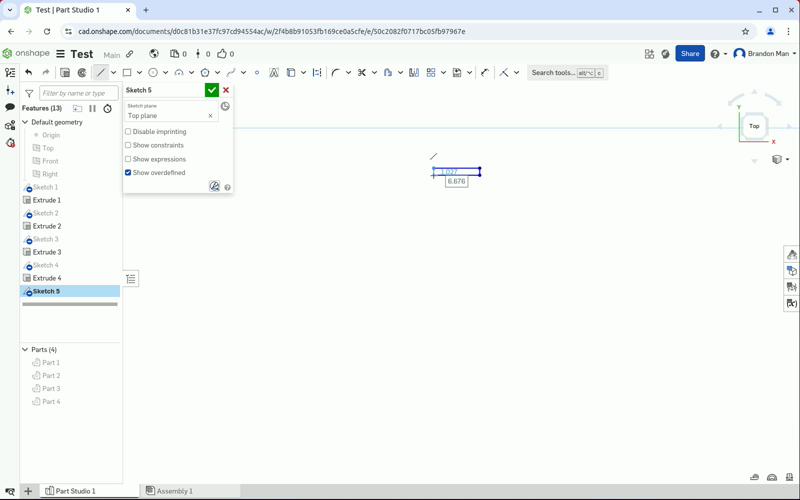
scroll(6)
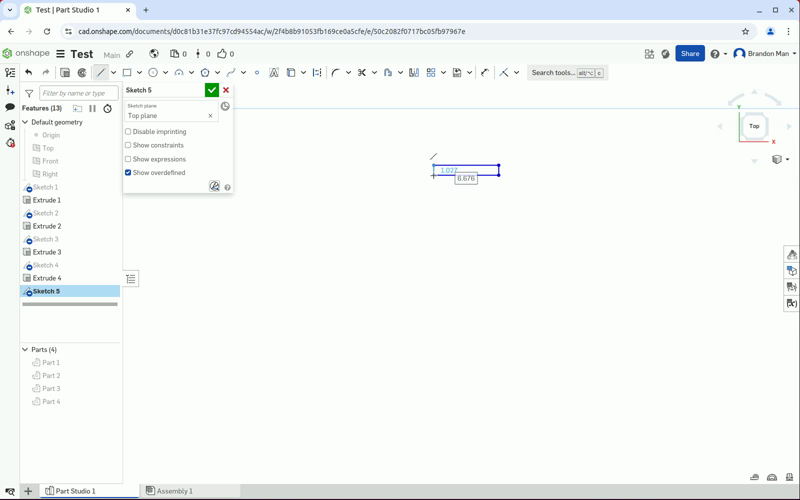
scroll(6)
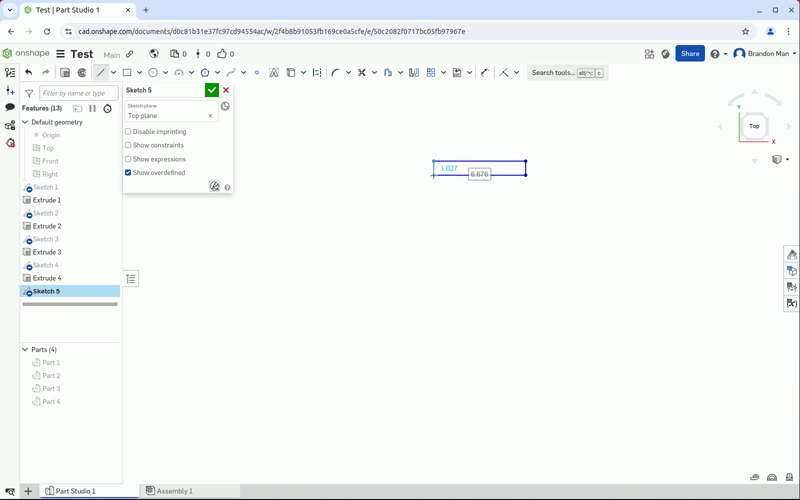
scroll(6)
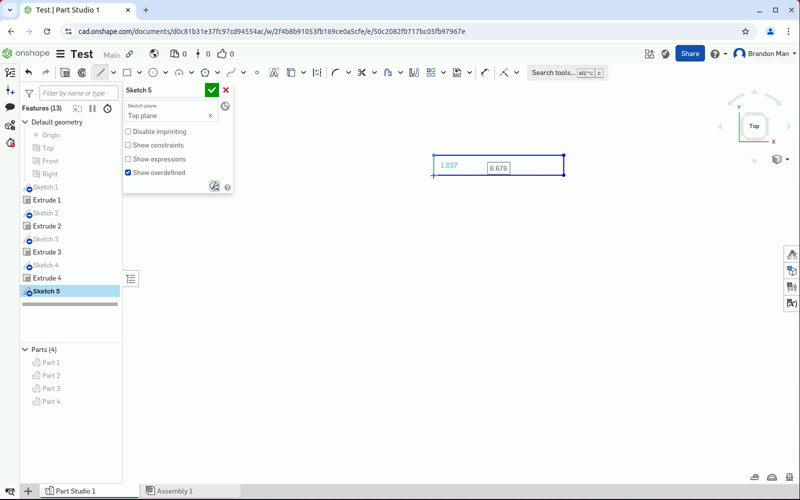
scroll(6)
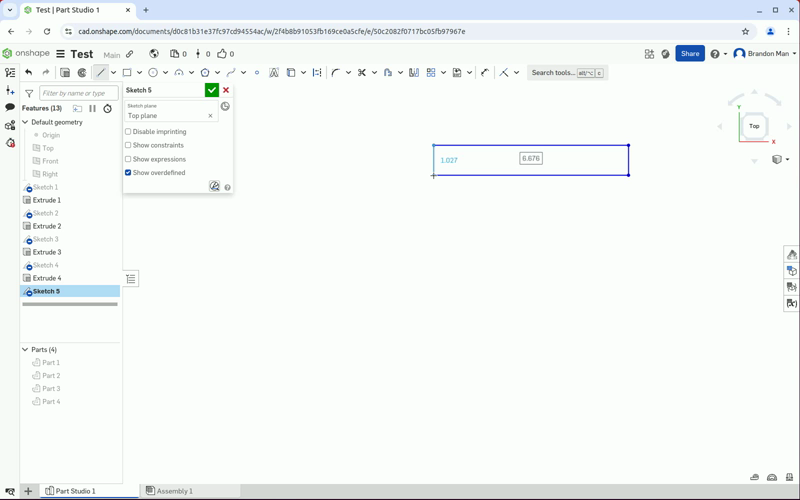
scroll(6)
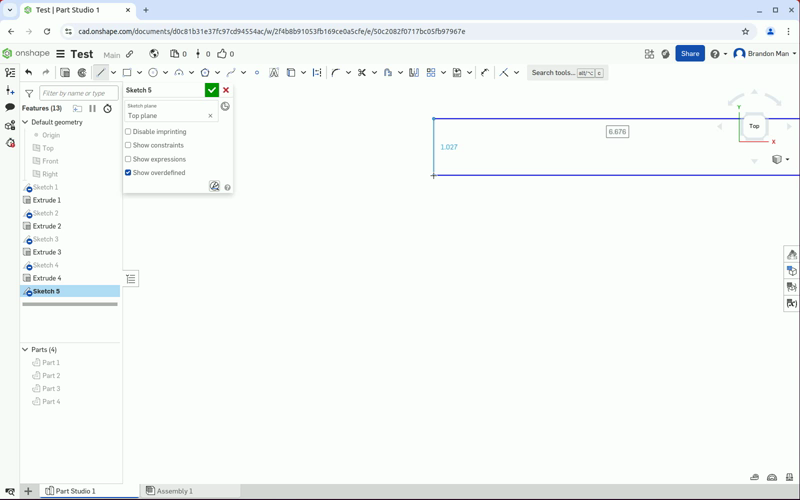
key_up(shift)
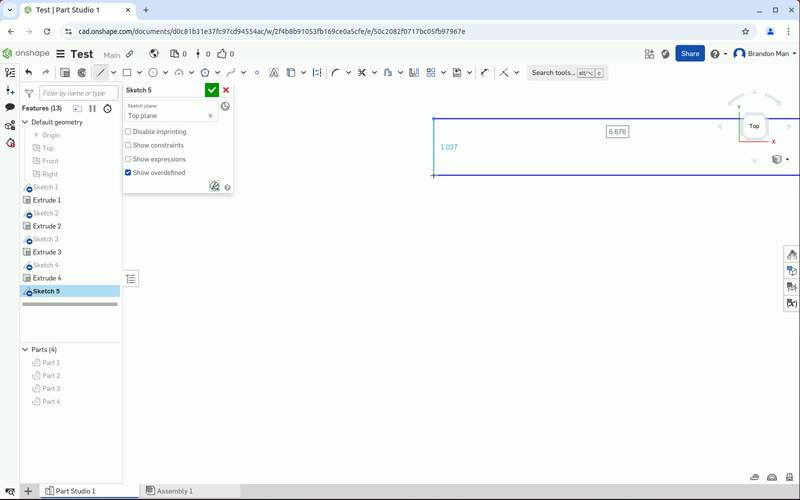
click(433, 175)
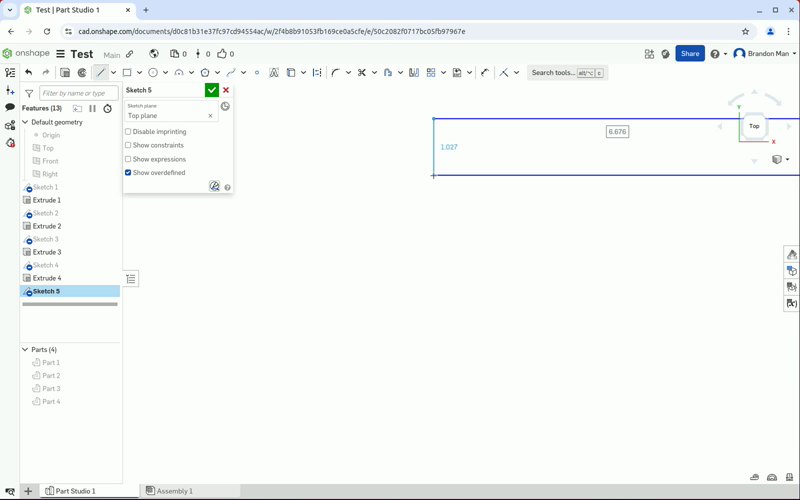
scroll(-6)
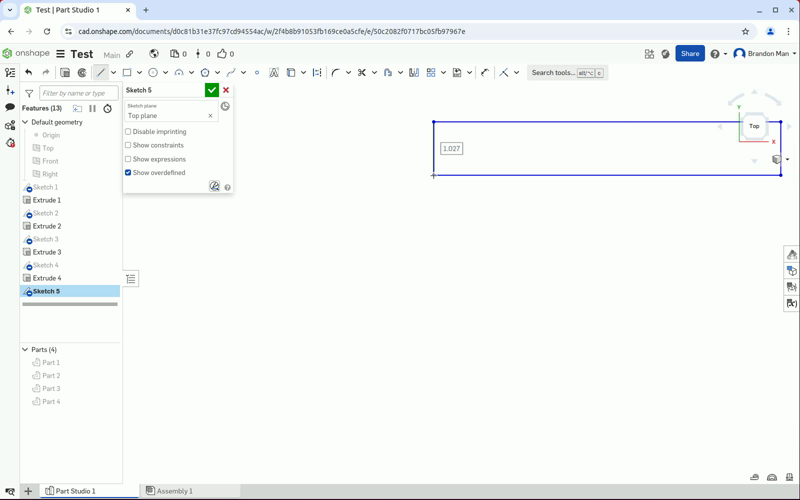
scroll(-6)
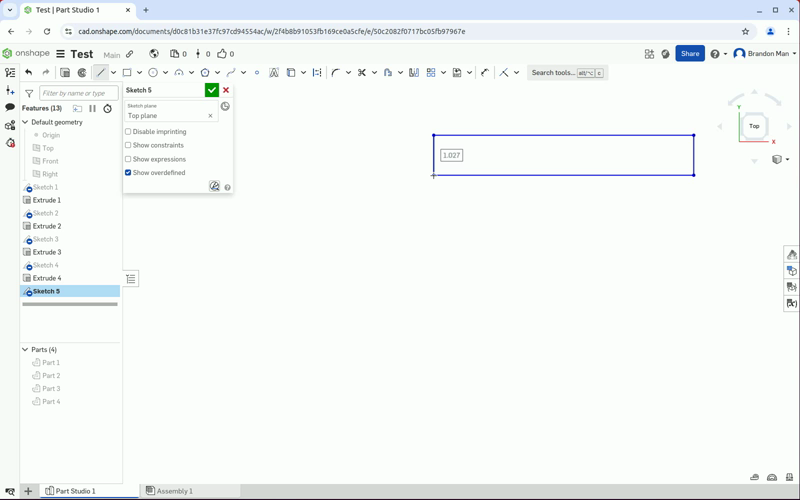
scroll(-6)
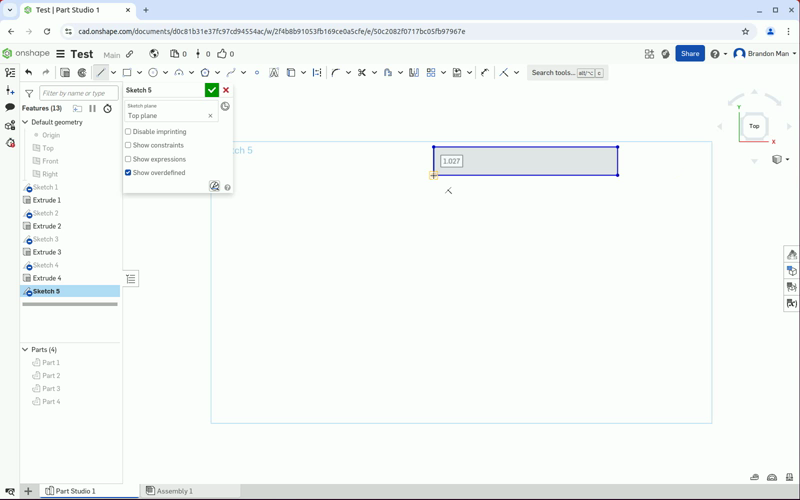
scroll(-6)
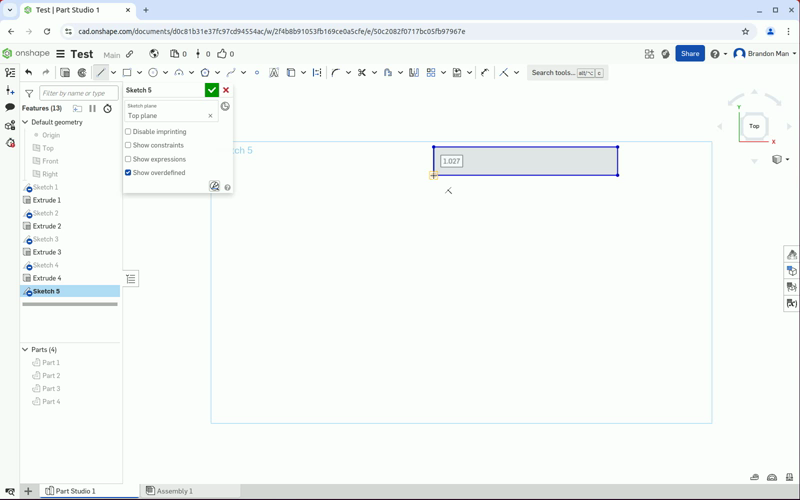
scroll(-6)
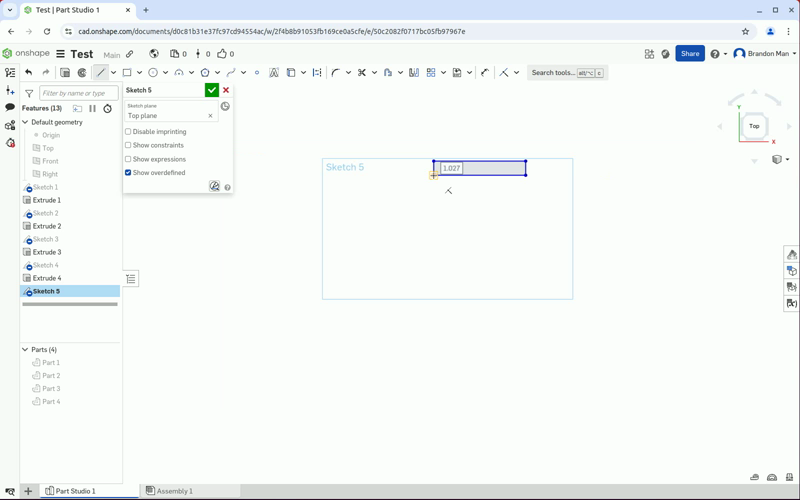
scroll(-6)
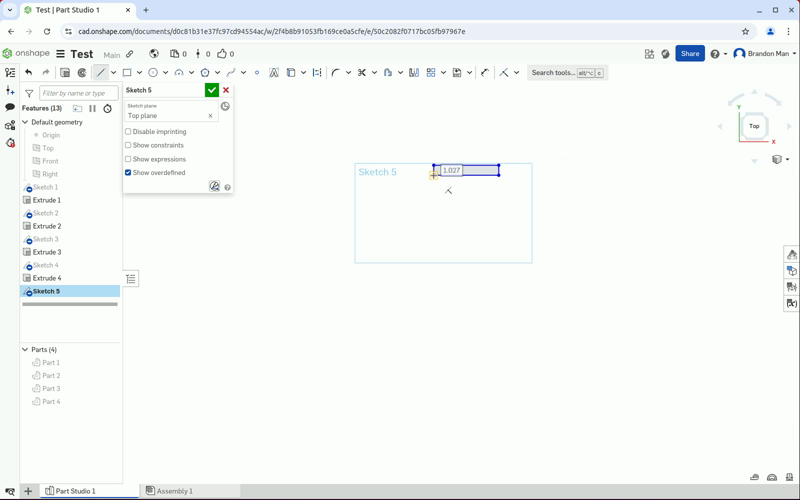
scroll(-6)
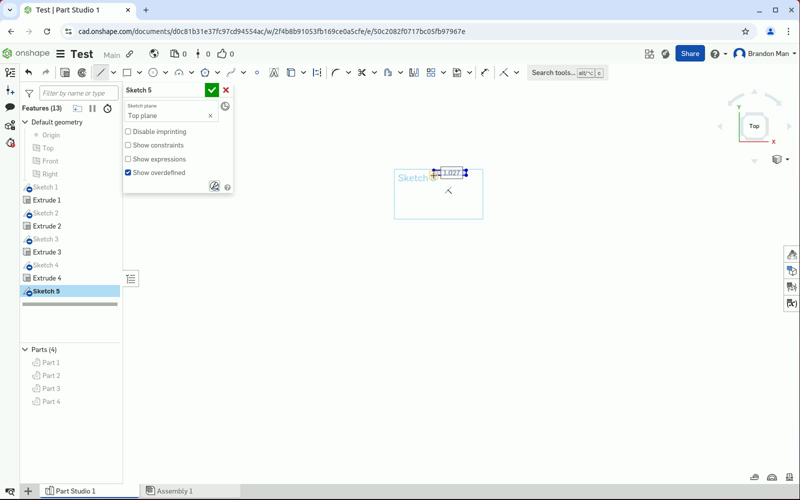
key(esc)
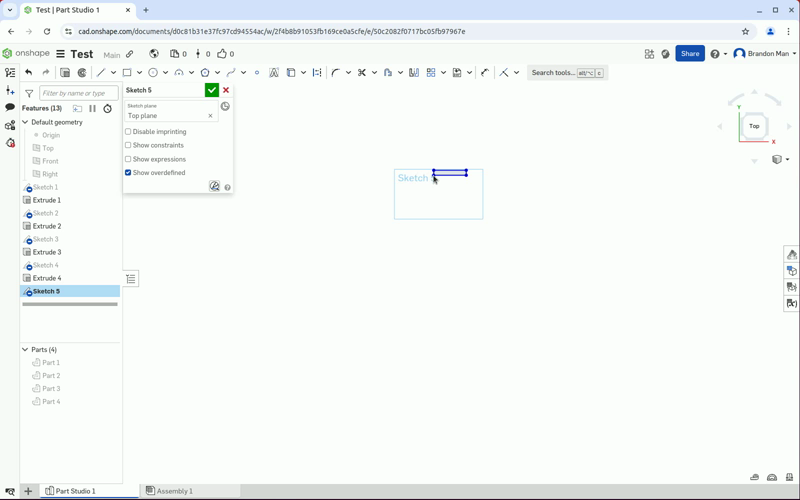
mouse_move(434, 171)
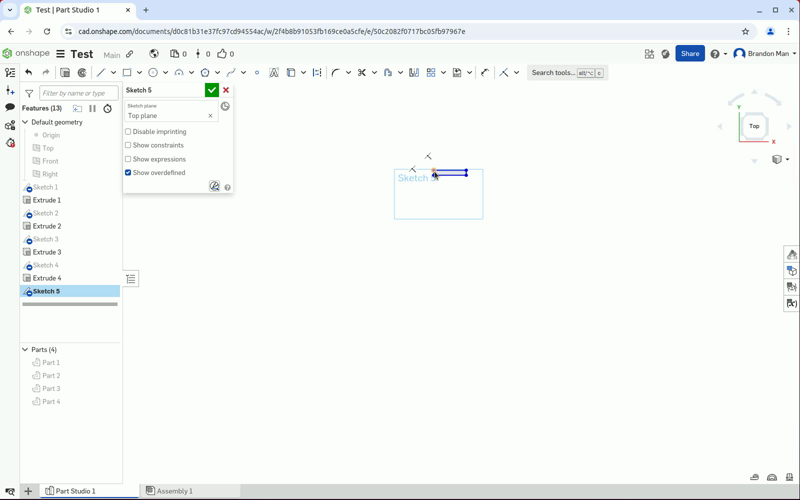
scroll(6)
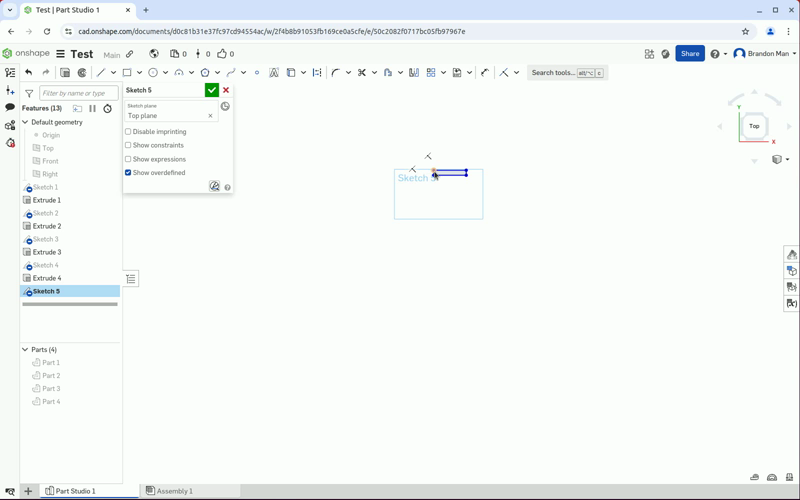
scroll(6)
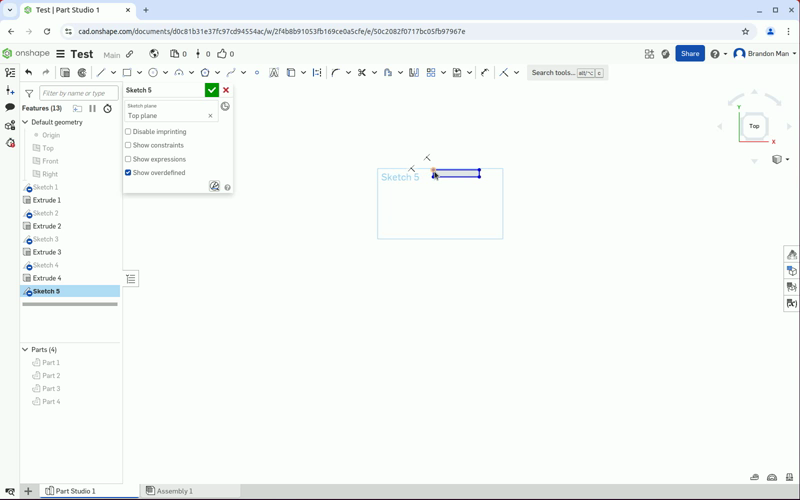
scroll(6)
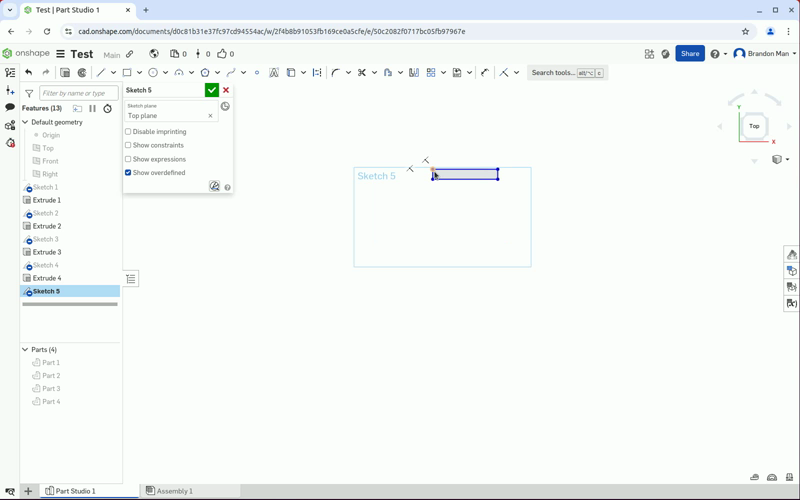
scroll(6)
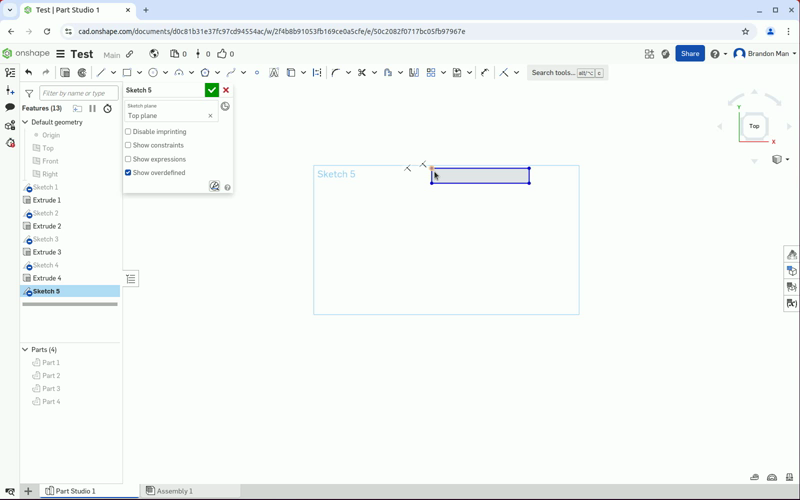
scroll(6)
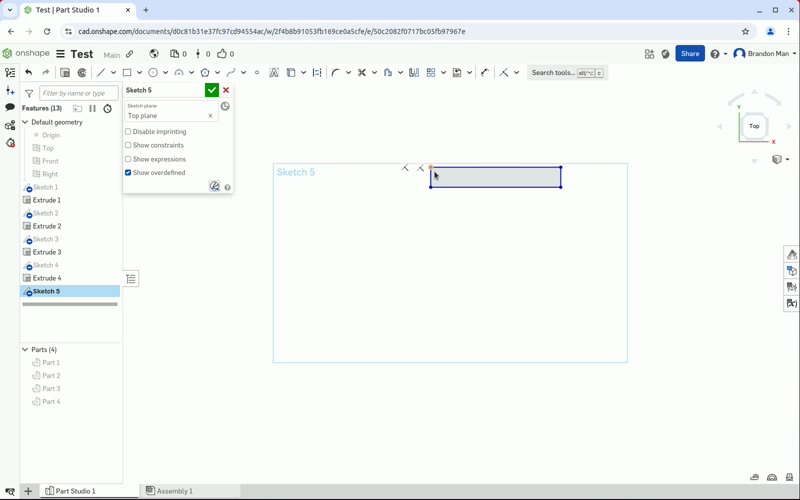
scroll(6)
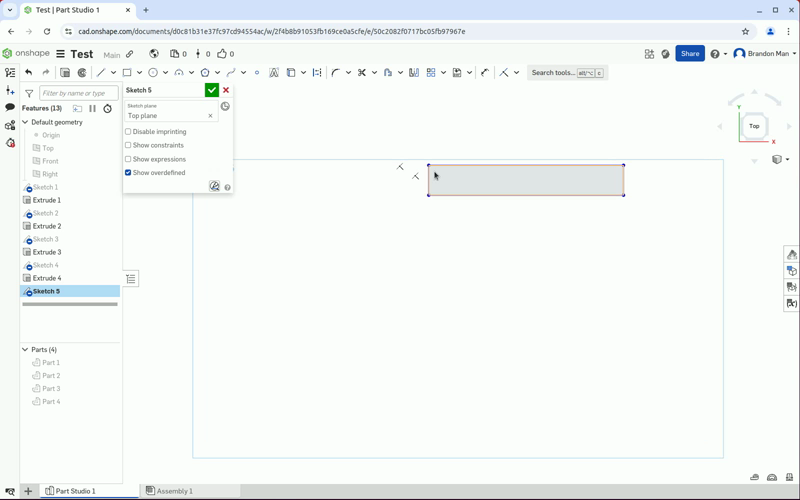
scroll(6)
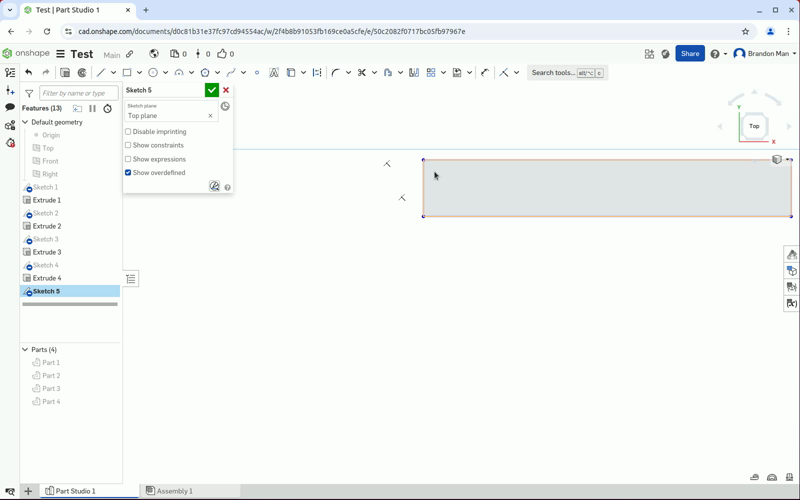
click(434, 171)
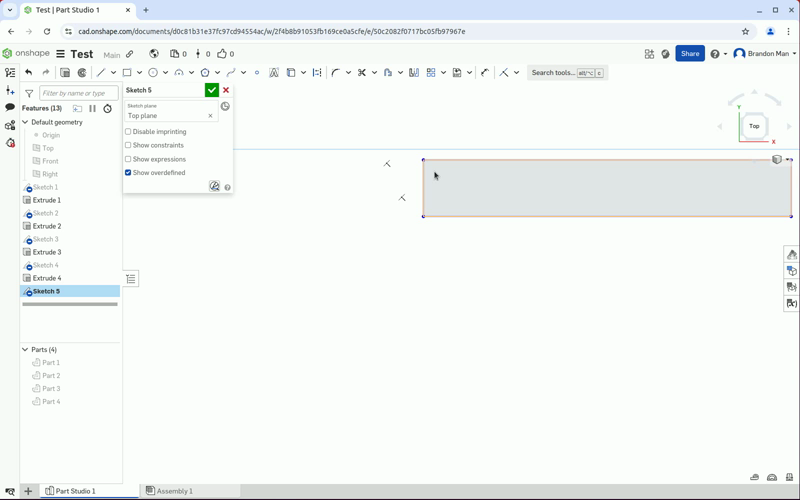
scroll(-6)
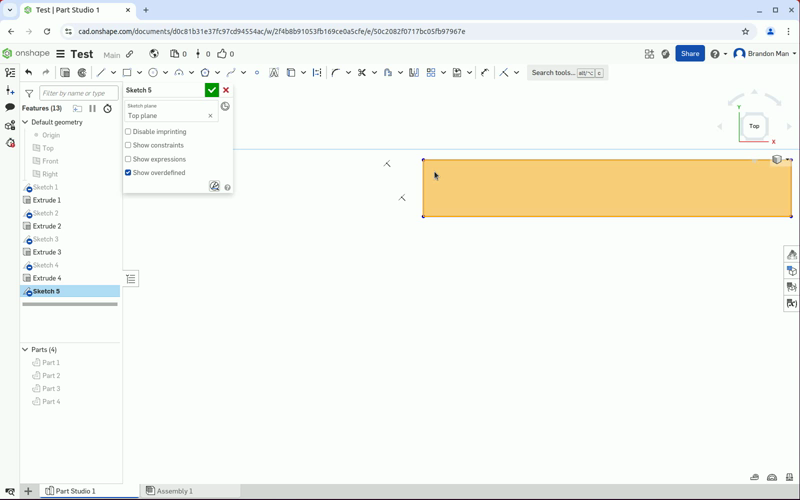
scroll(-6)
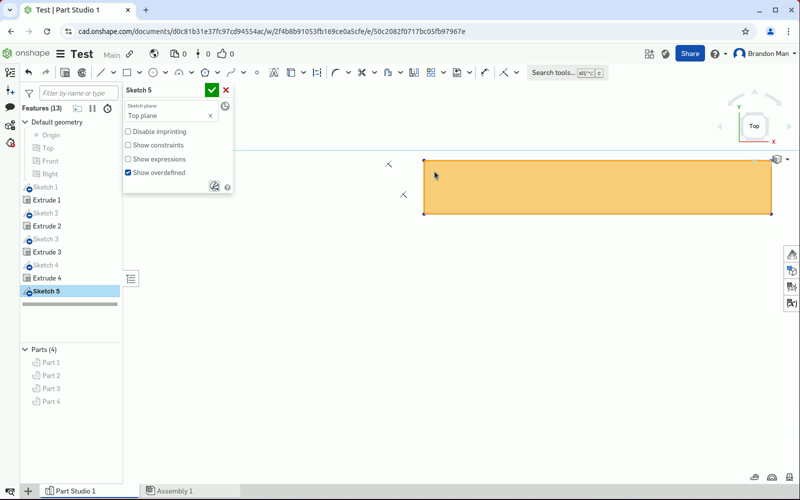
scroll(-6)
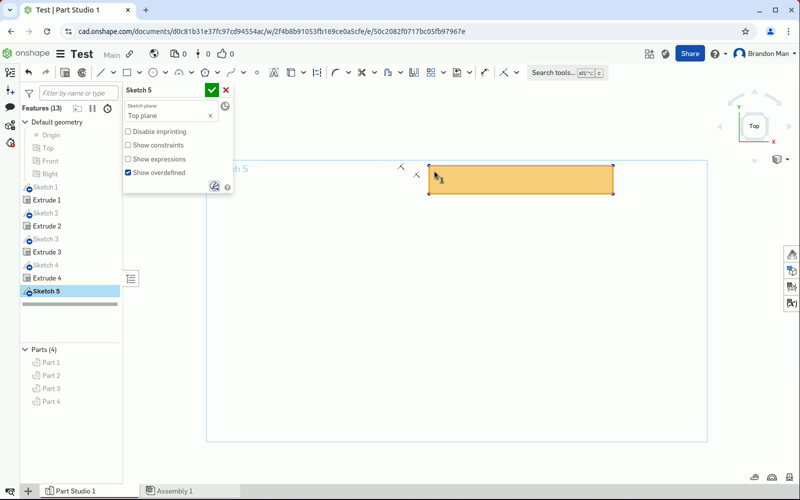
scroll(-6)
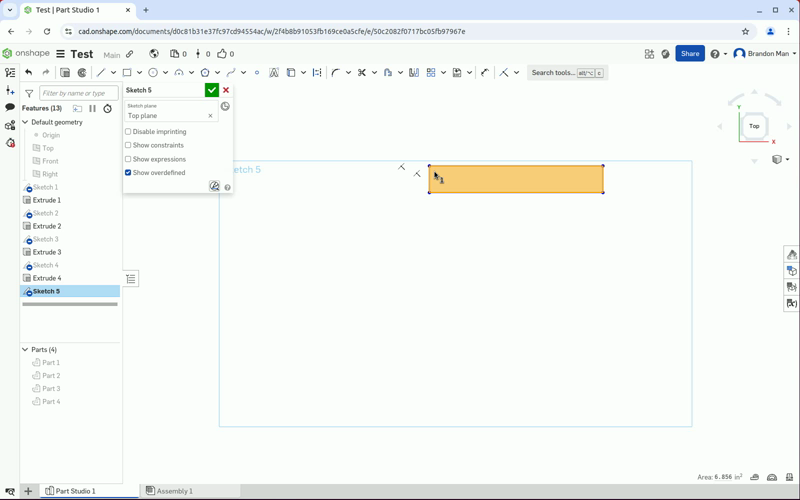
scroll(-6)
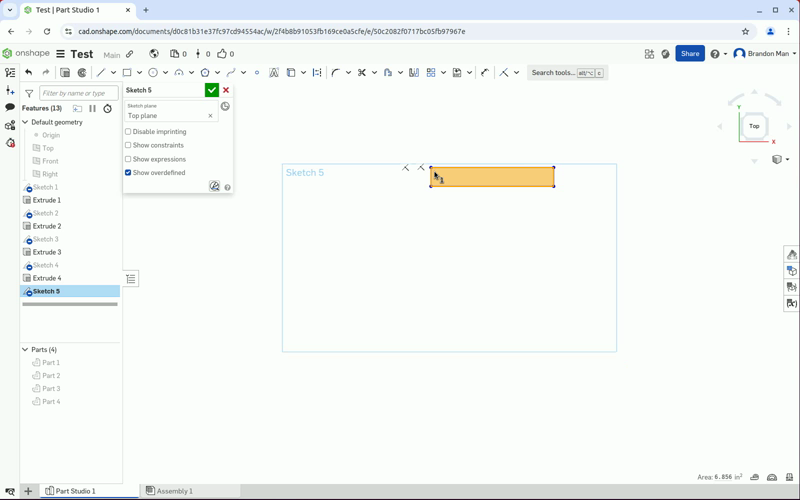
scroll(-6)
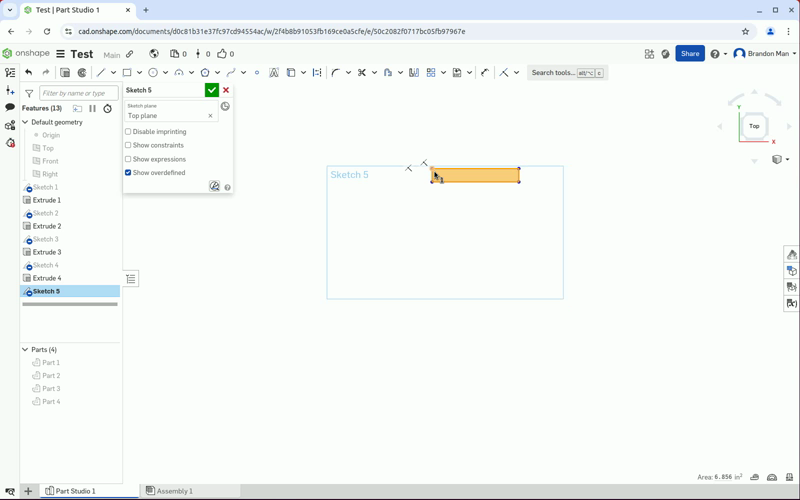
scroll(-6)
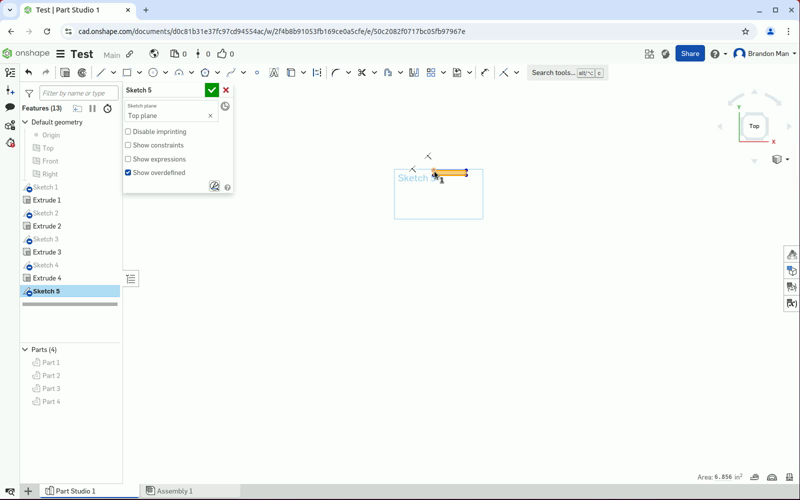
mouse_move(73, 352)
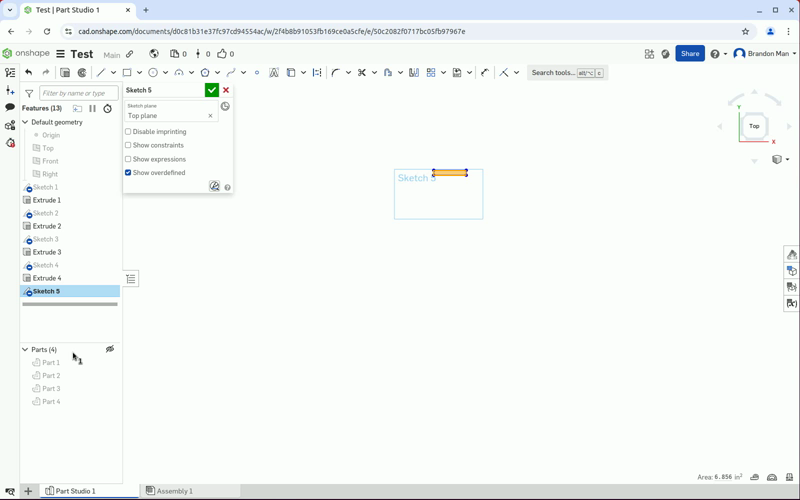
key(shift+y)
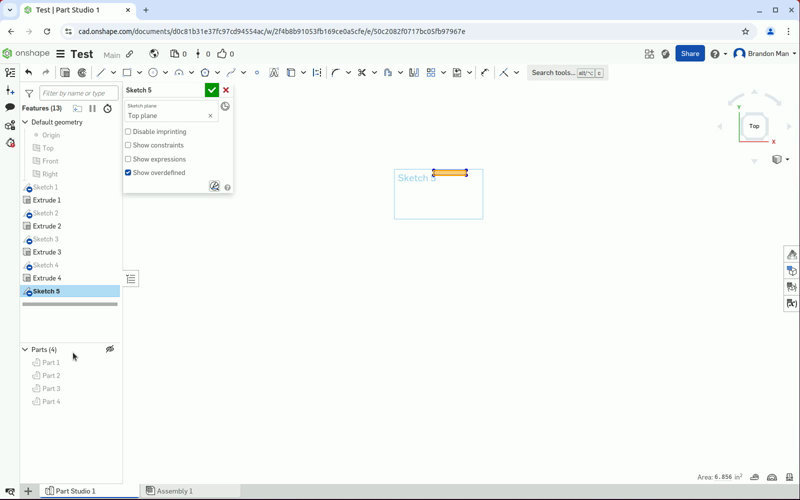
key(shift+e)
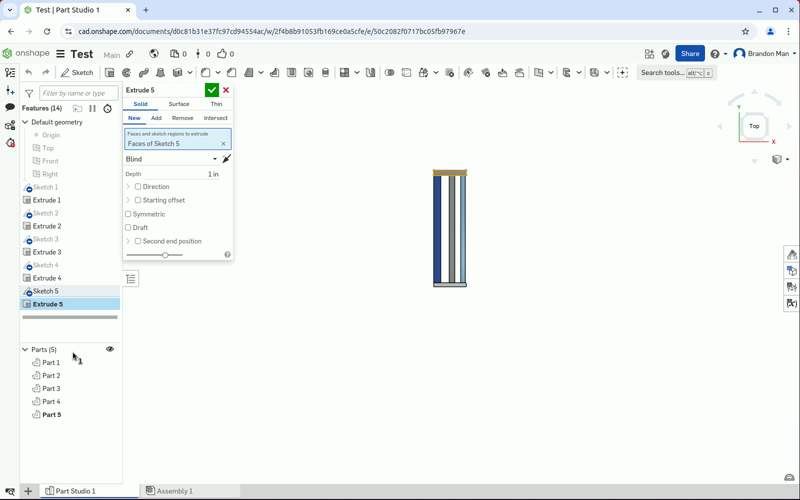
mouse_move(143, 106)
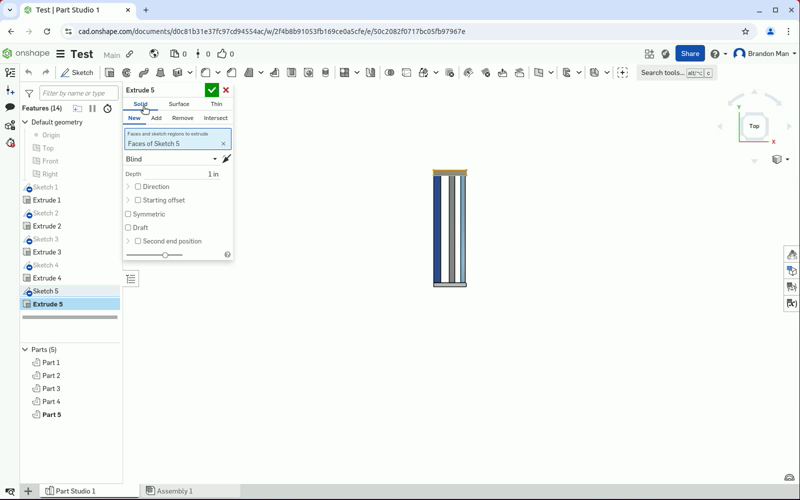
click(143, 106)
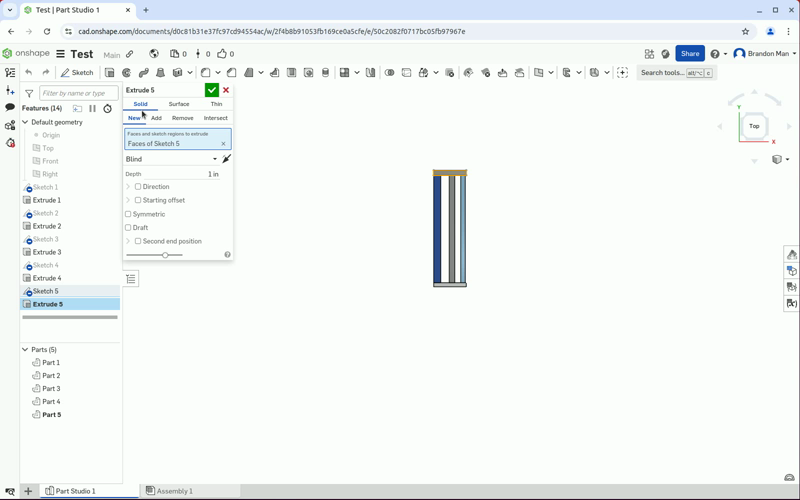
mouse_move(137, 120)
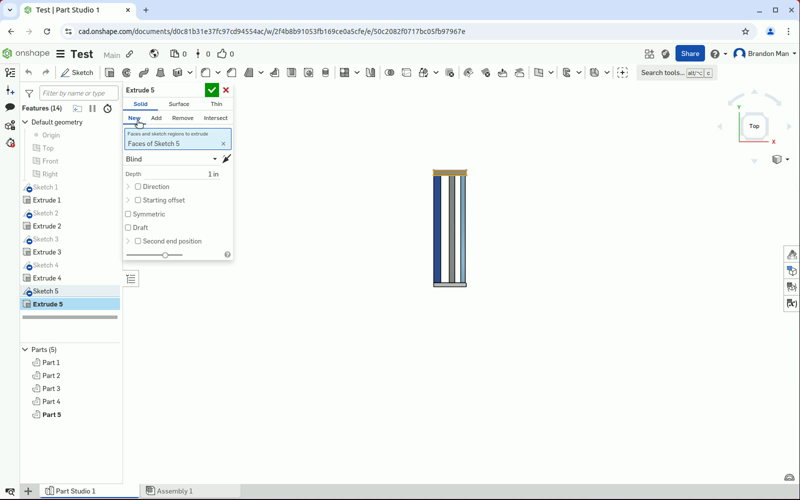
click(137, 120)
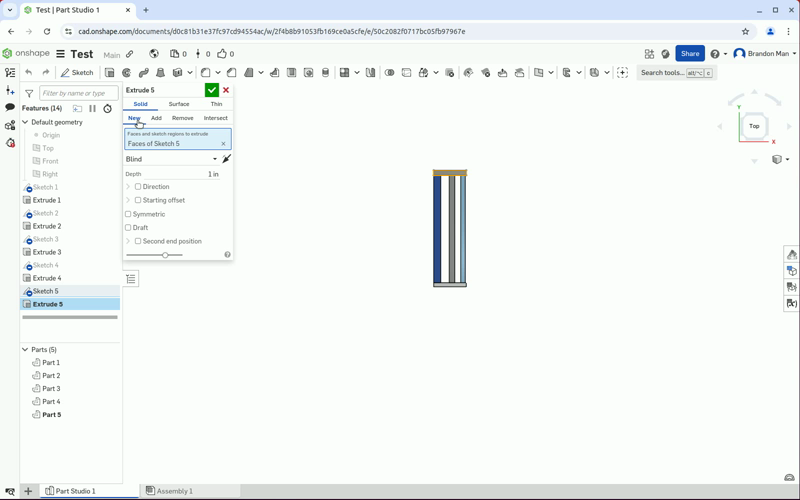
key(tab, 4)
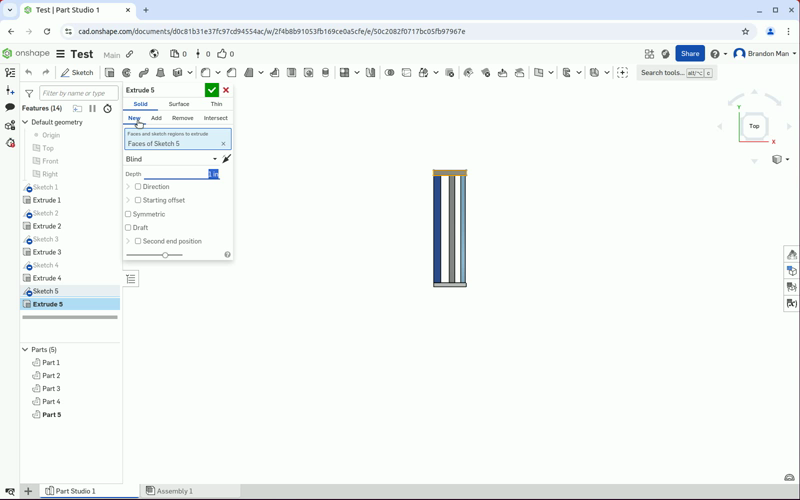
text(16.368)
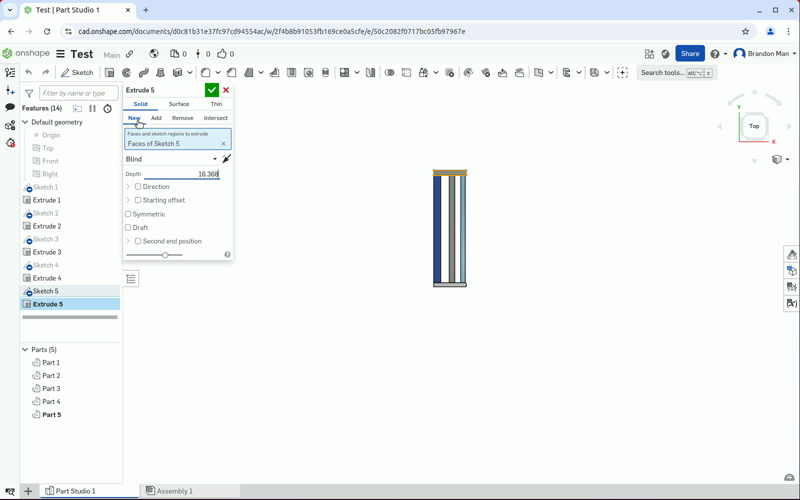
key(enter)
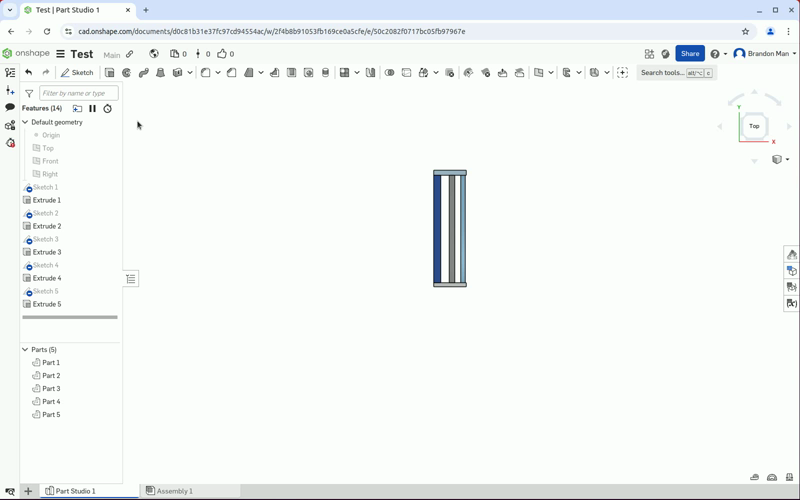
key(shift+h)
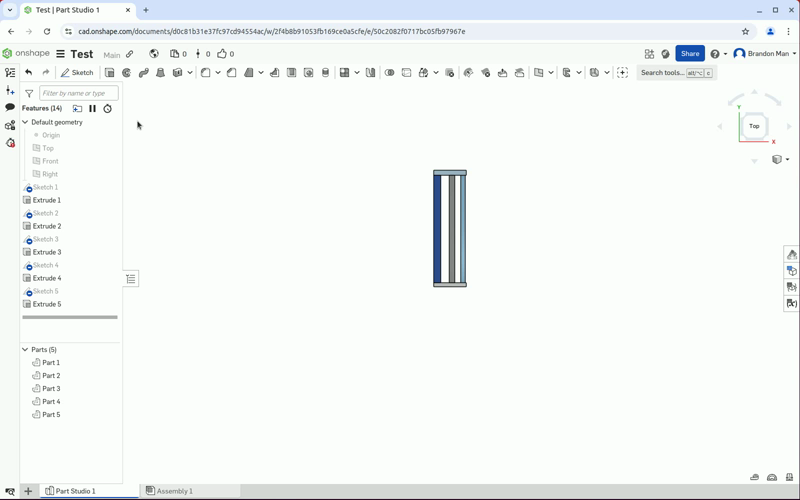
key(shift+h)
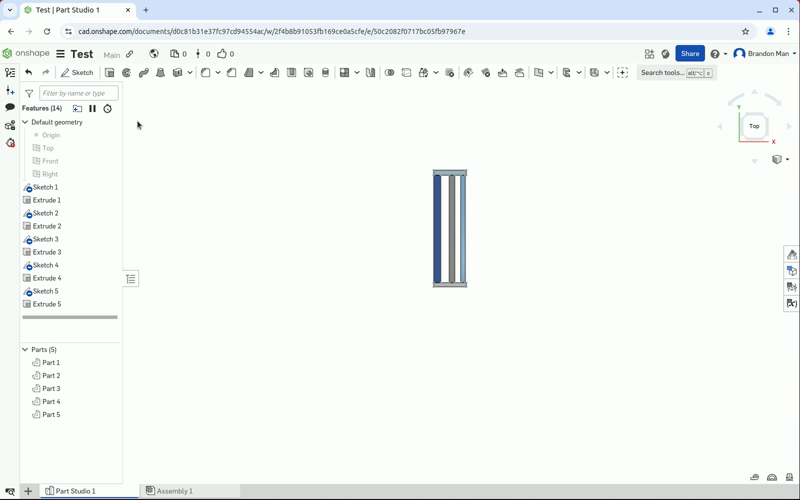
key(shift+7)
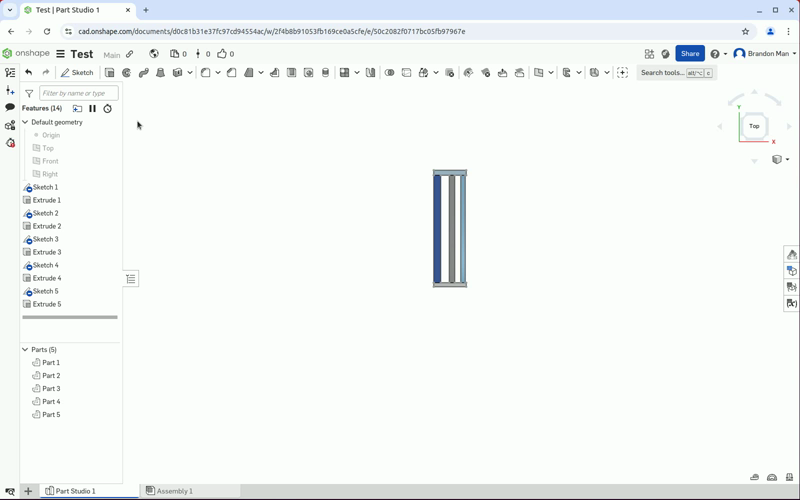
key(up, 3)
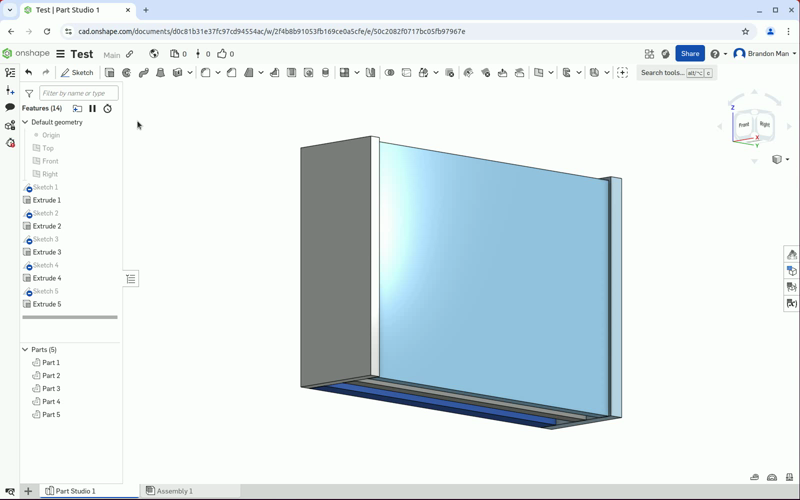
key(left, 3)
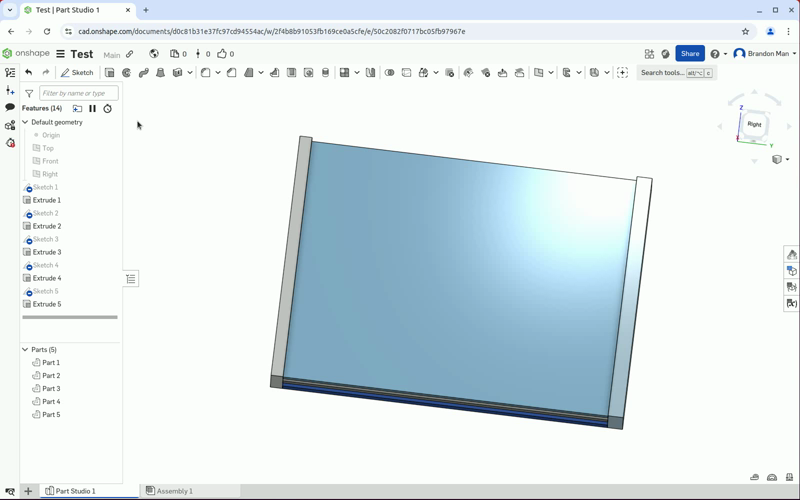
key(right, 3)
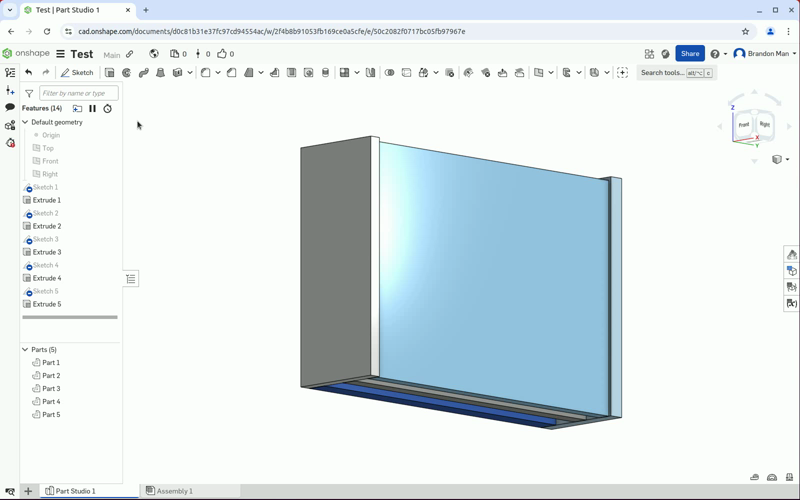
key(down, 3)
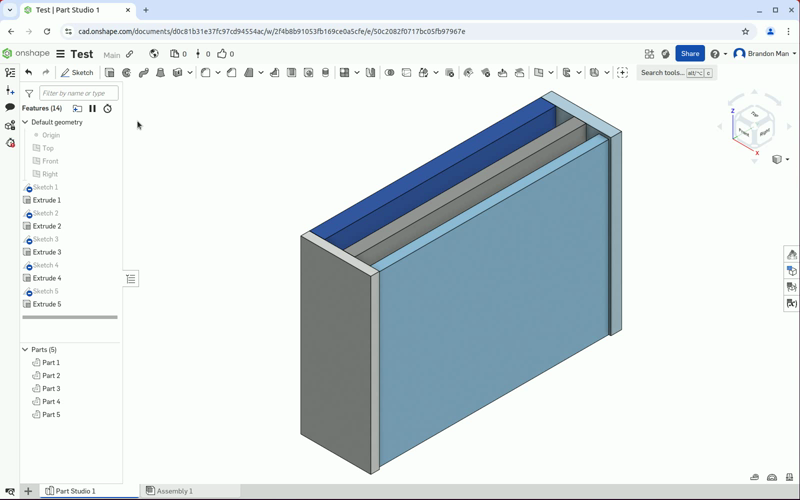
mouse_move(73, 189)
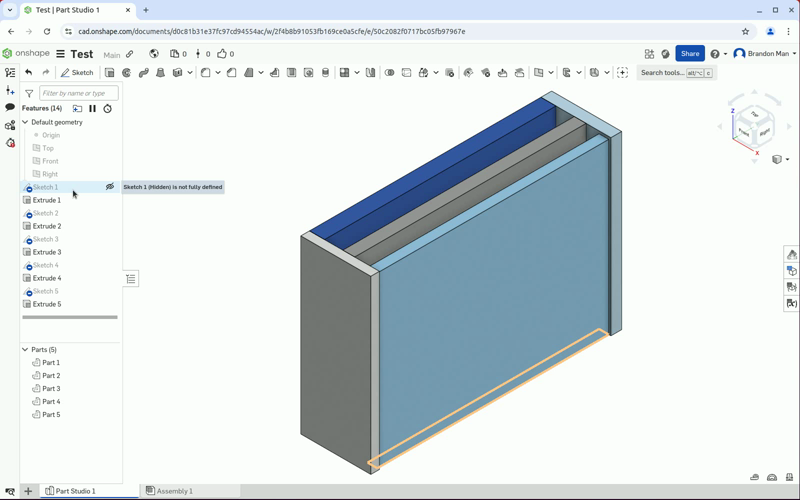
click(73, 189)